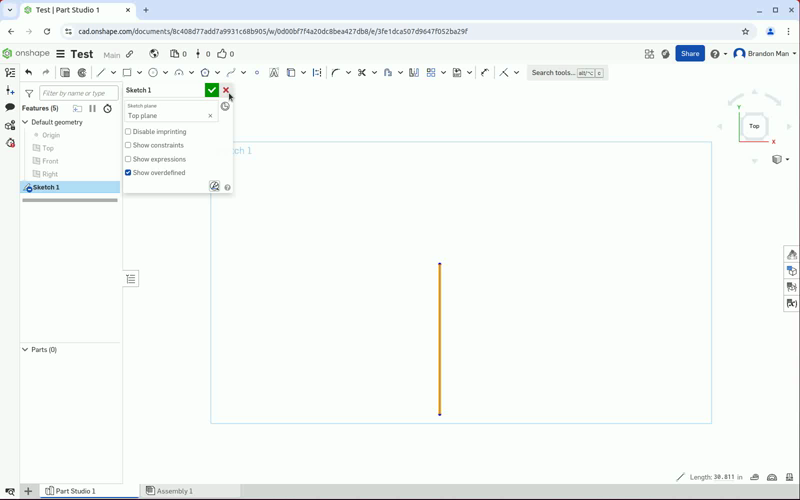
key(shift+h)
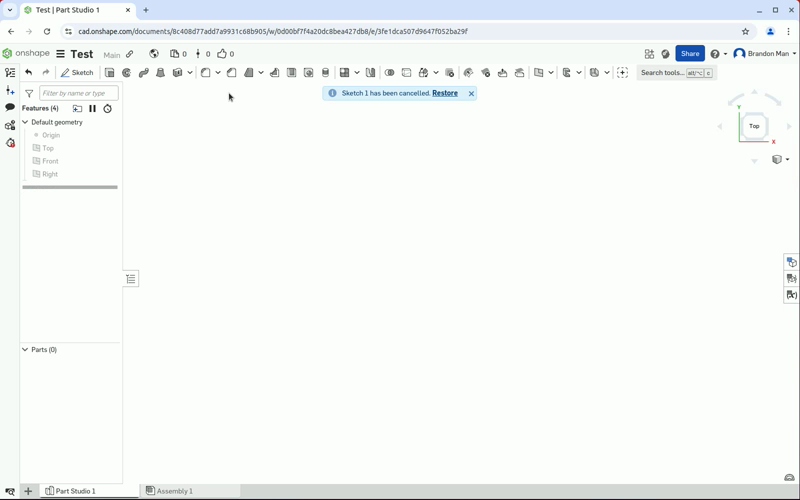
mouse_move(73, 352)
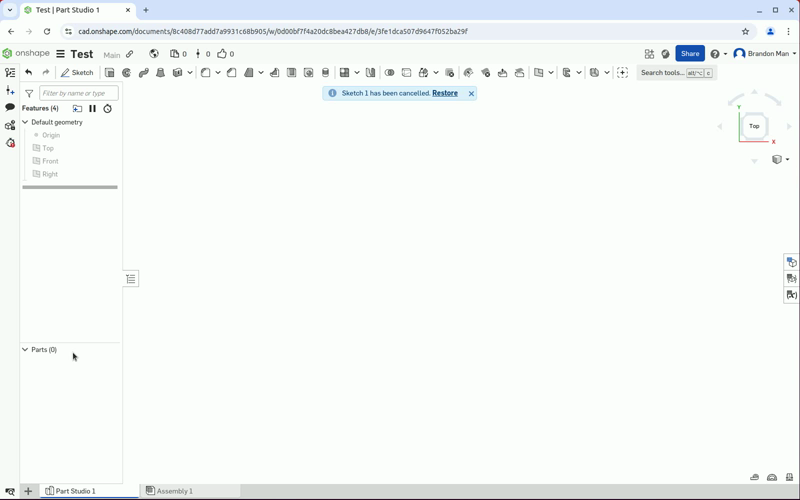
key(y)
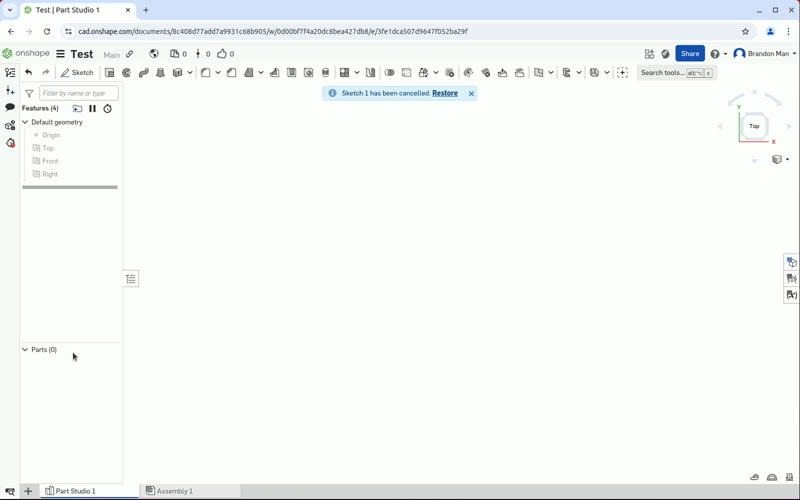
key(shift+p)
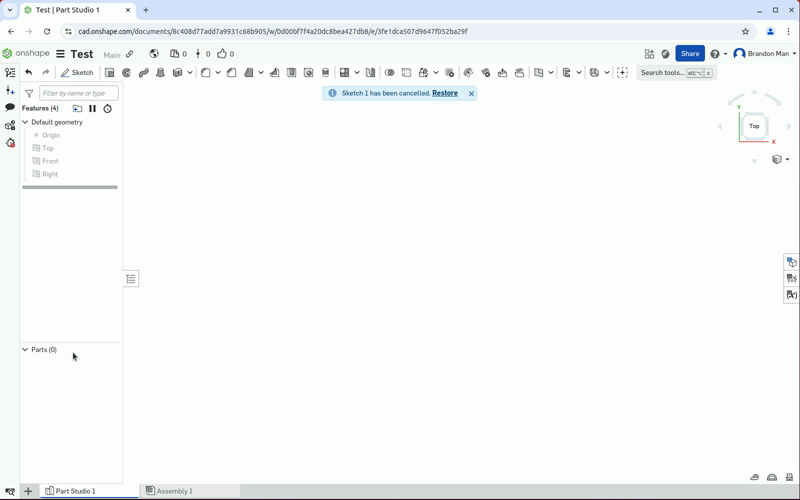
key(space)
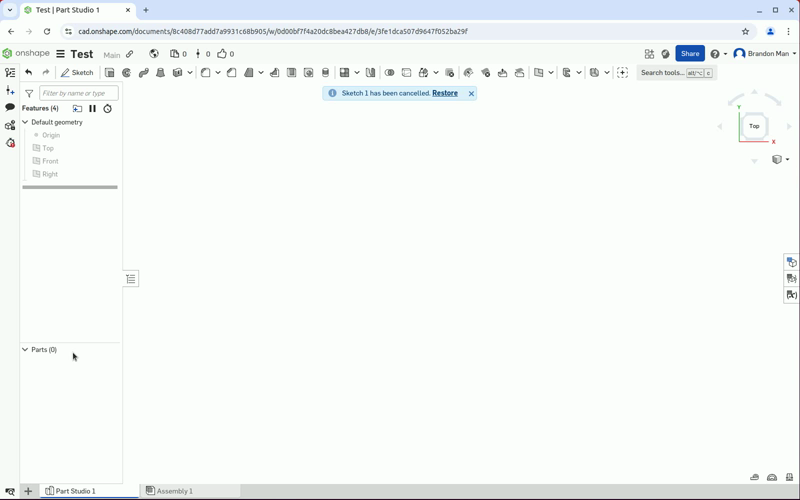
key_down(shift)
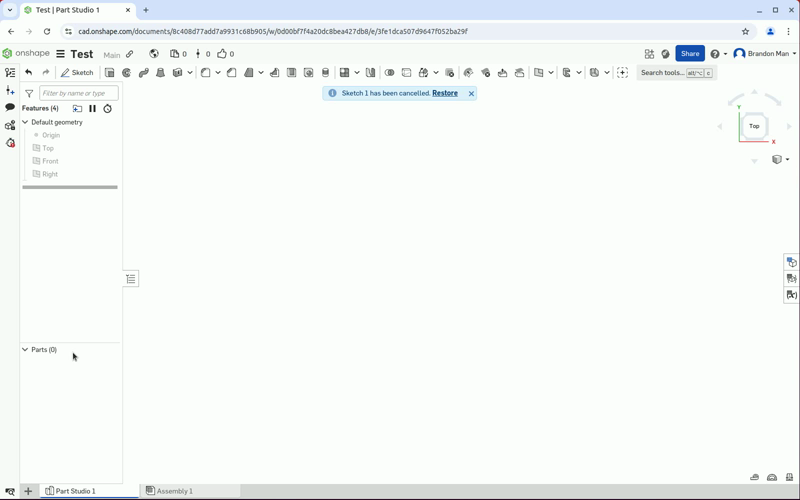
key(up)
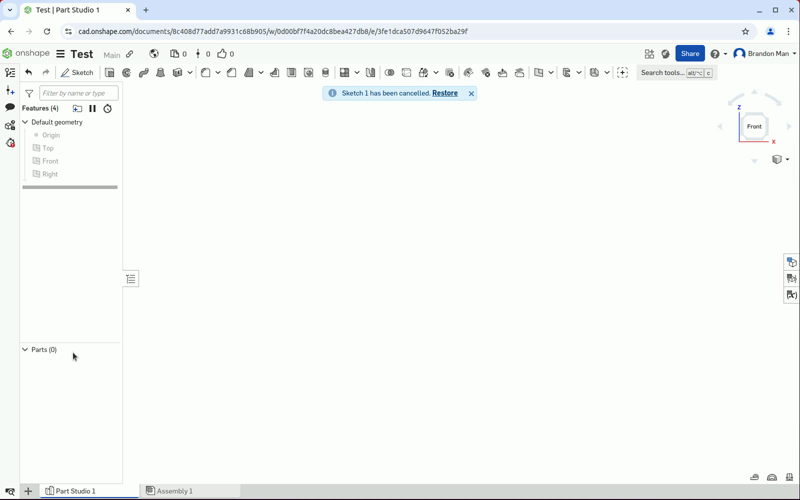
key_up(shift)
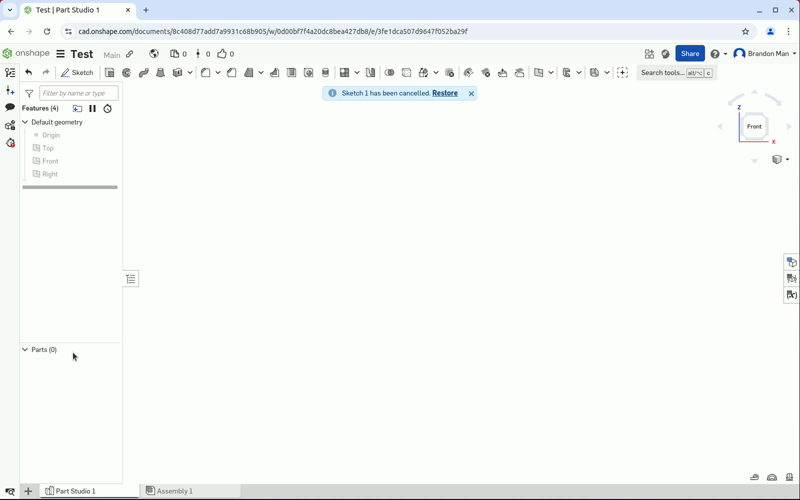
mouse_move(73, 352)
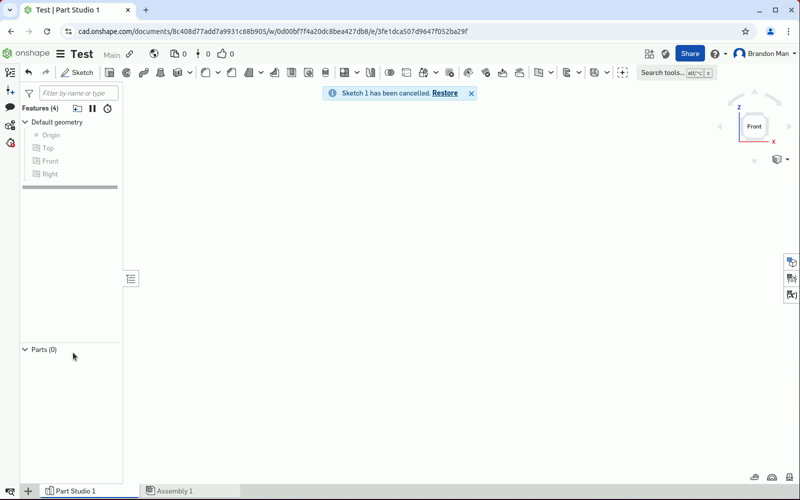
key(shift+y)
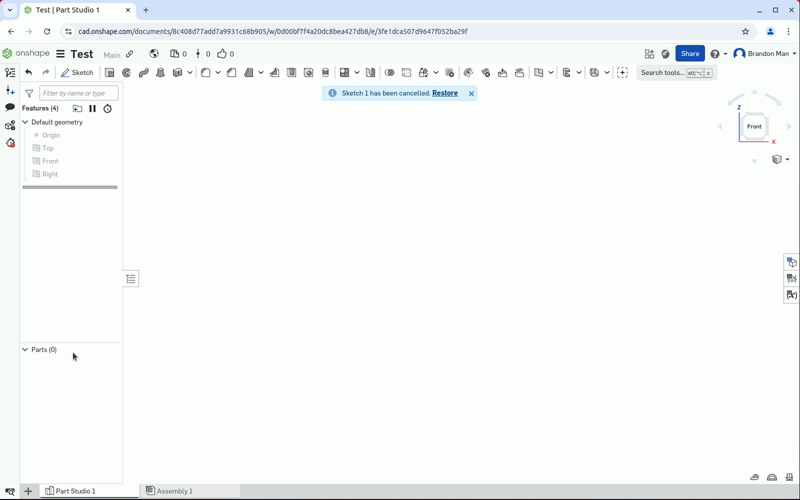
key(shift+s)
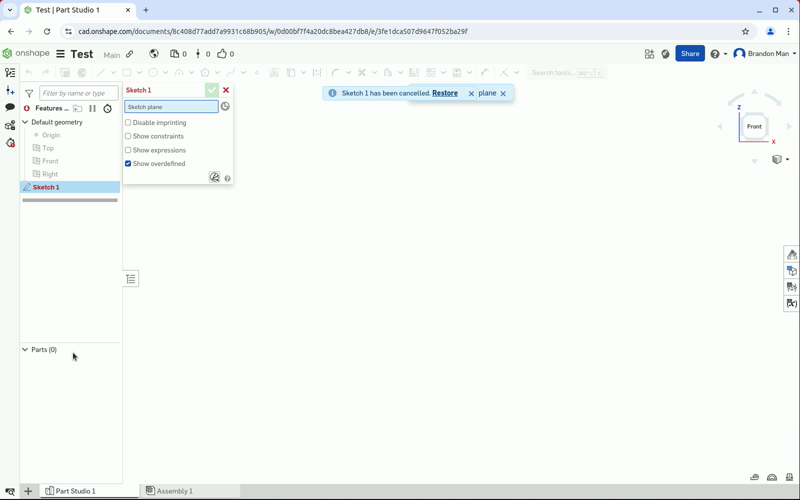
mouse_move(73, 163)
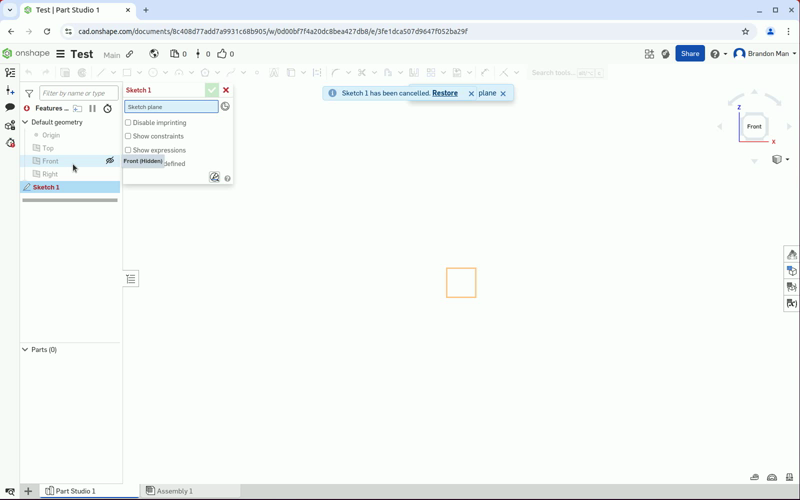
click(73, 163)
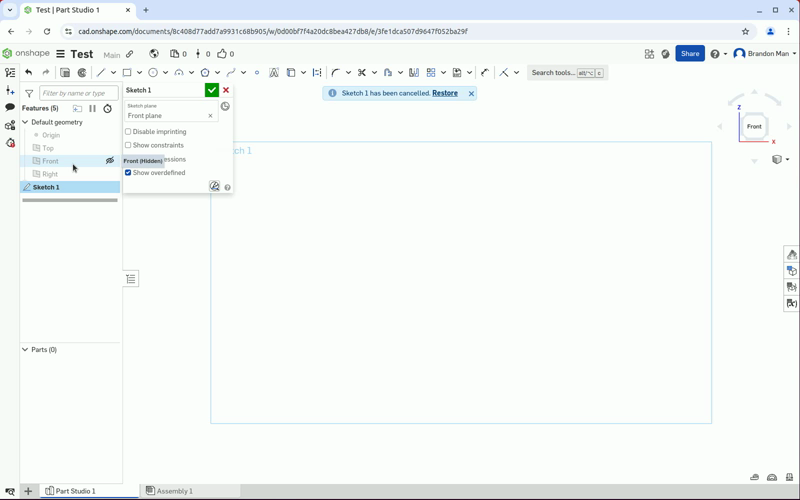
mouse_move(73, 352)
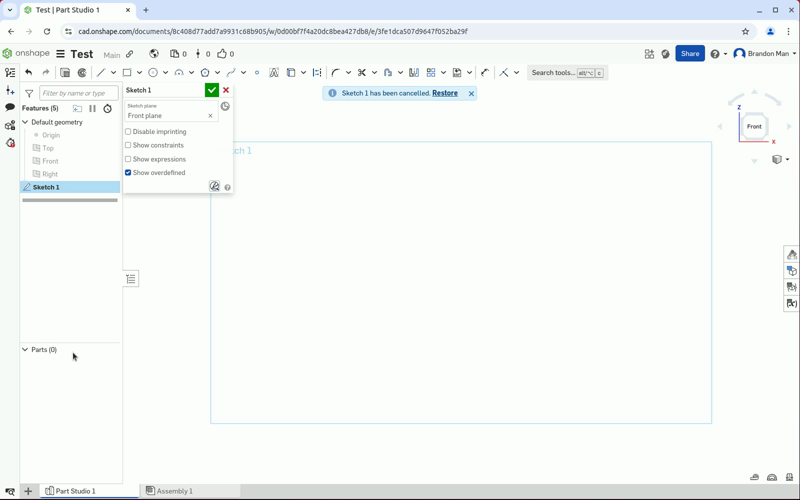
key(y)
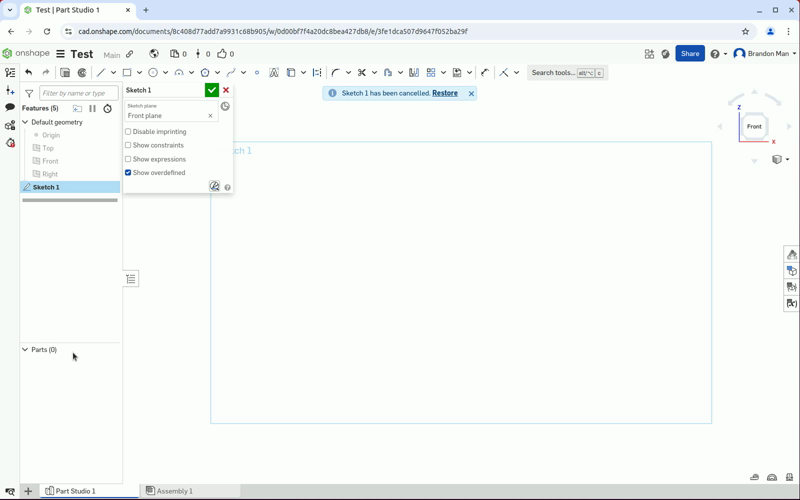
key(c)
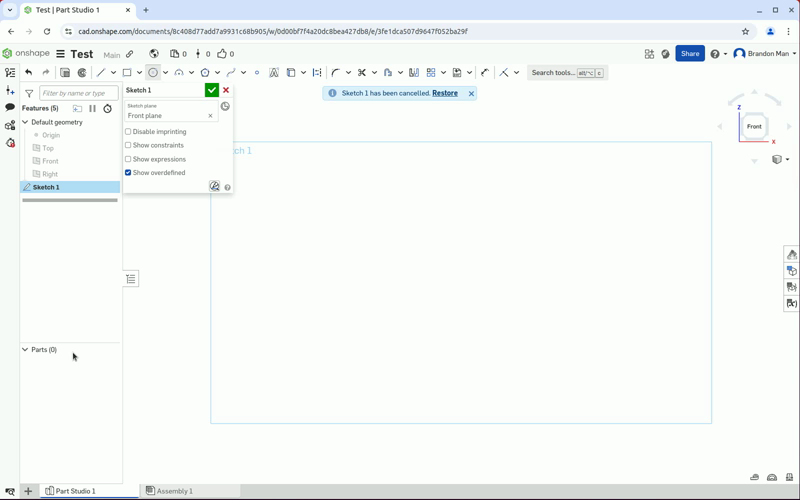
key_down(shift)
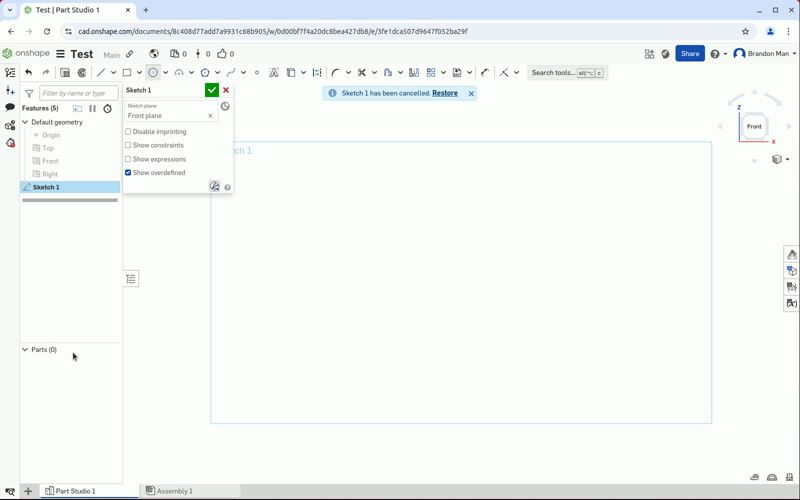
mouse_move(461, 178)
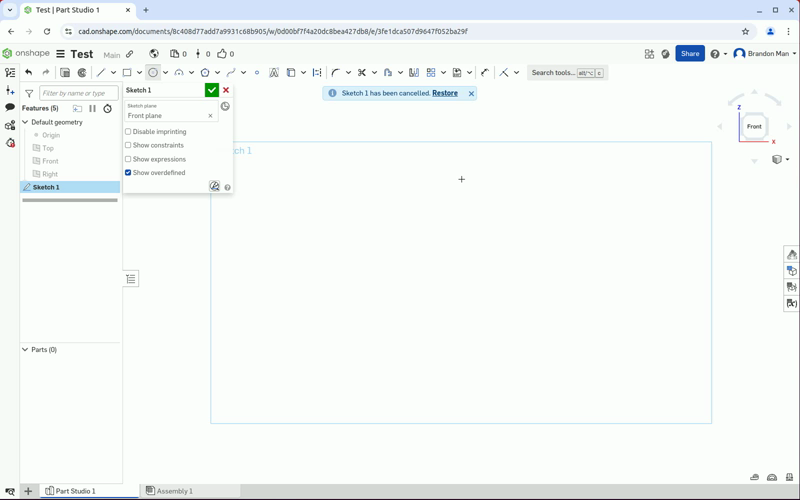
click(461, 178)
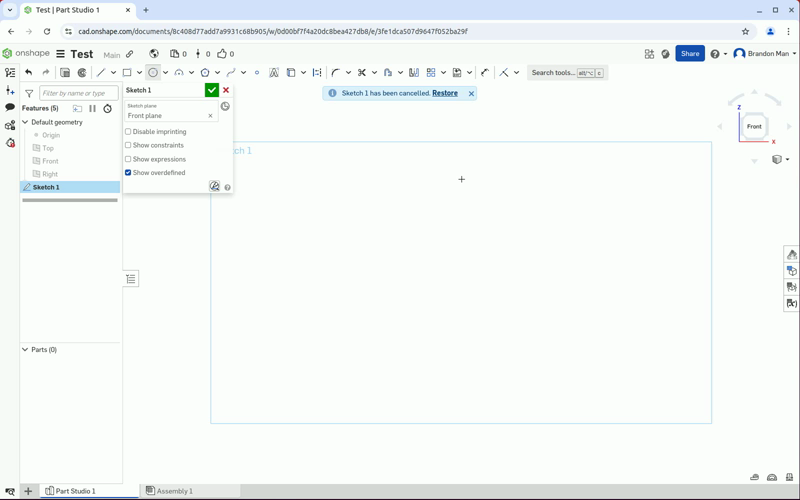
key_up(shift)
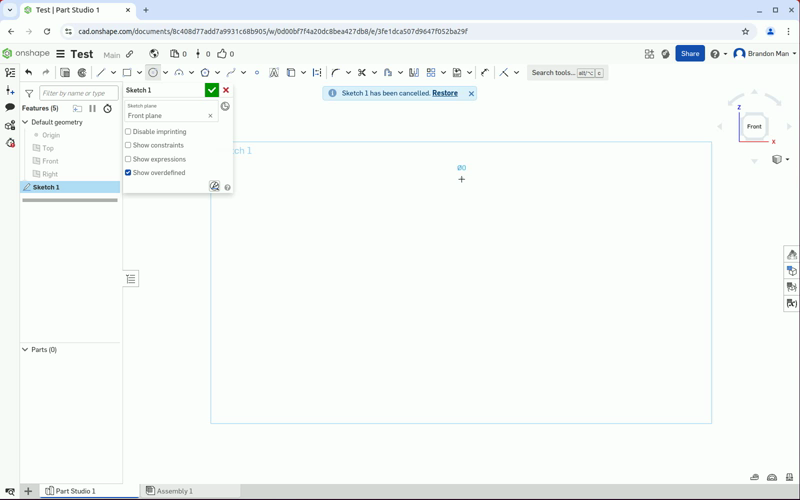
mouse_move(471, 178)
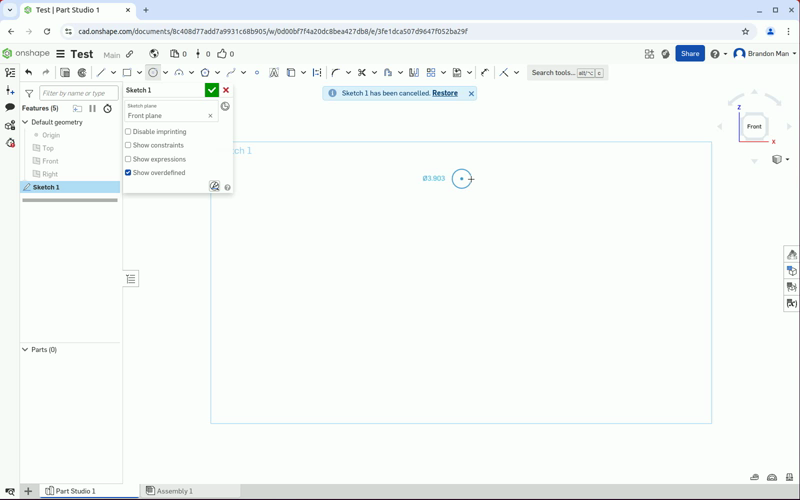
click(471, 178)
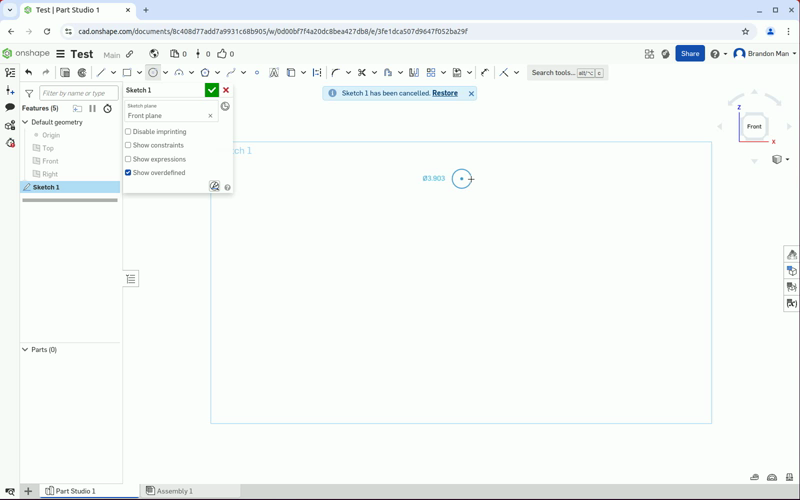
key(esc)
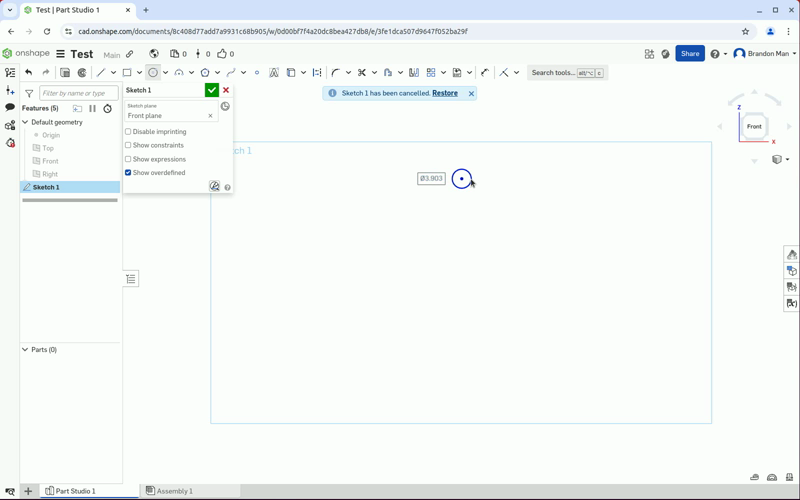
key(c)
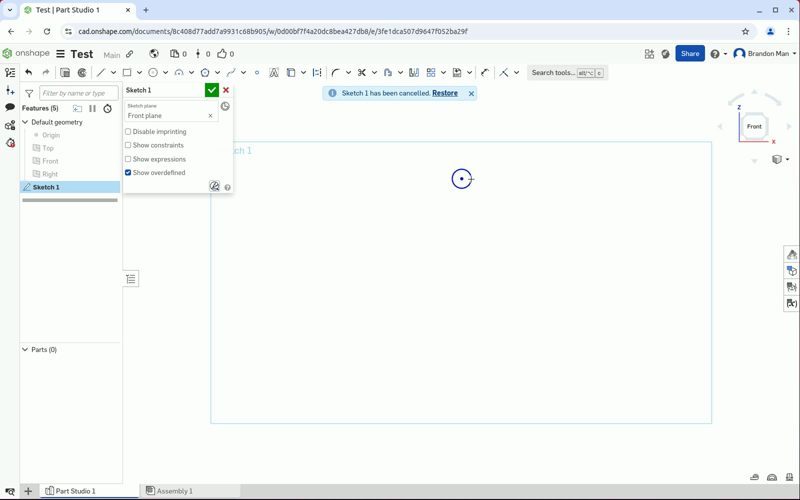
key_down(shift)
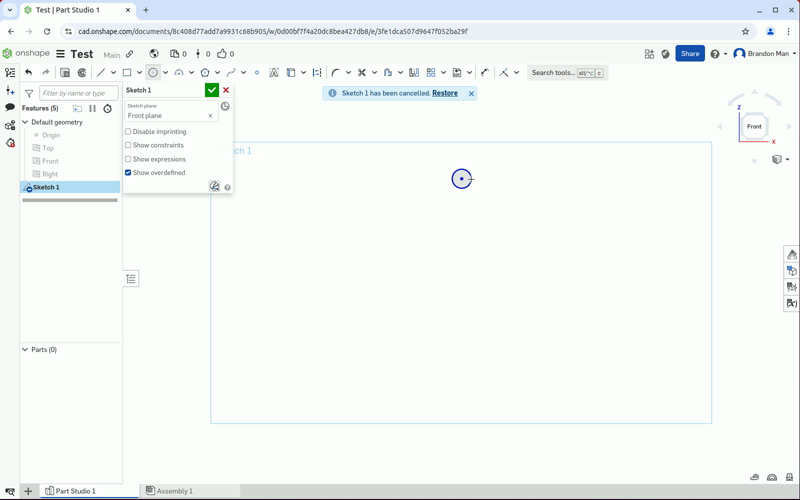
mouse_move(461, 178)
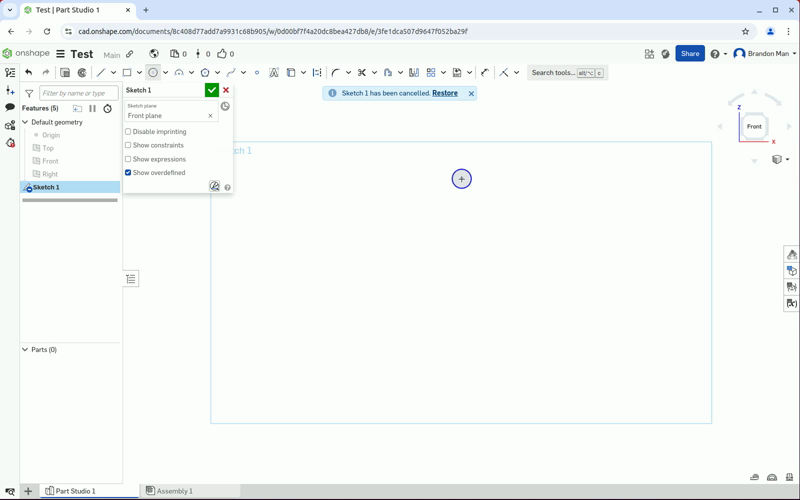
click(461, 178)
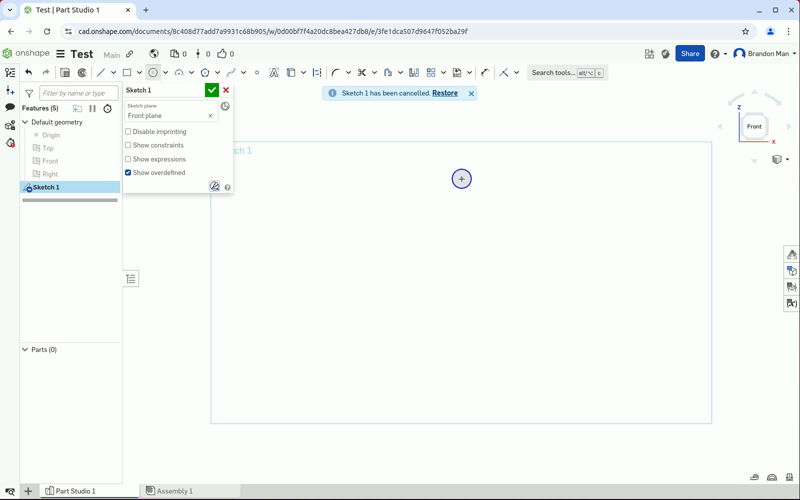
key_up(shift)
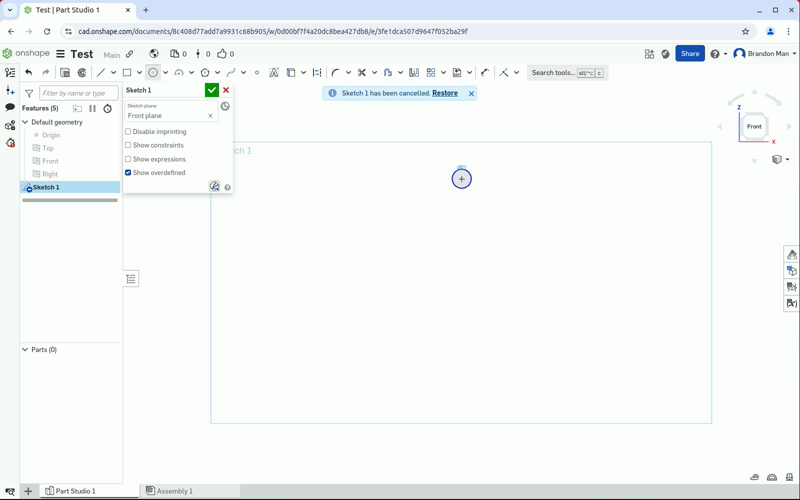
mouse_move(464, 178)
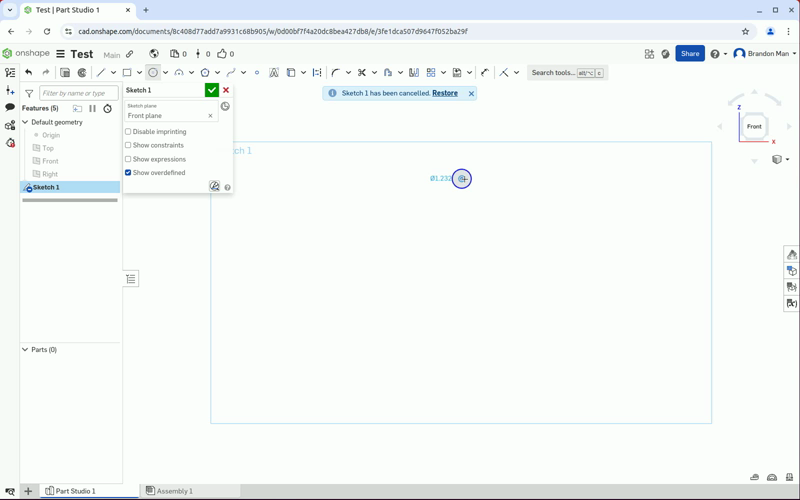
scroll(6)
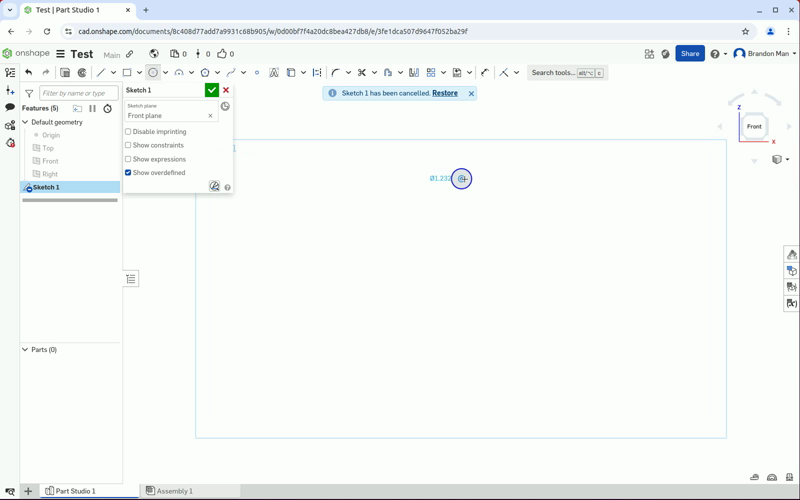
scroll(6)
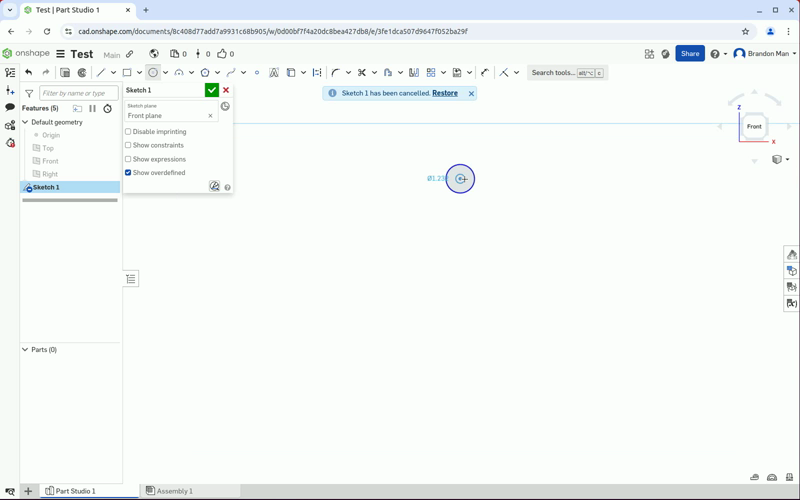
scroll(6)
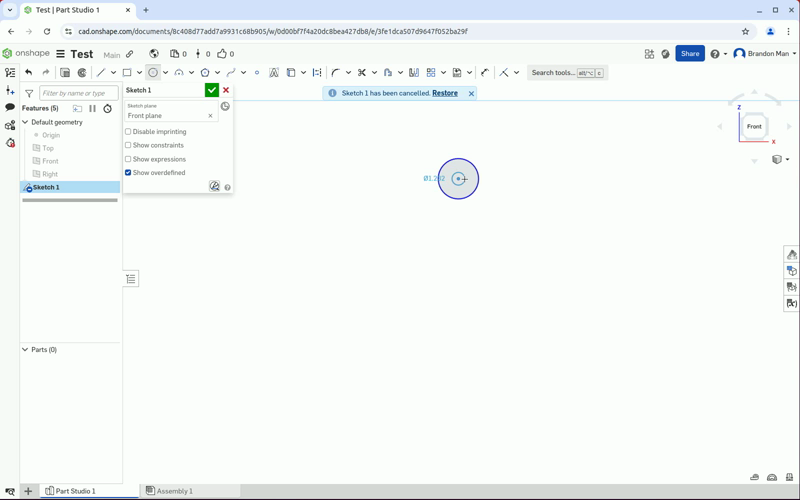
scroll(6)
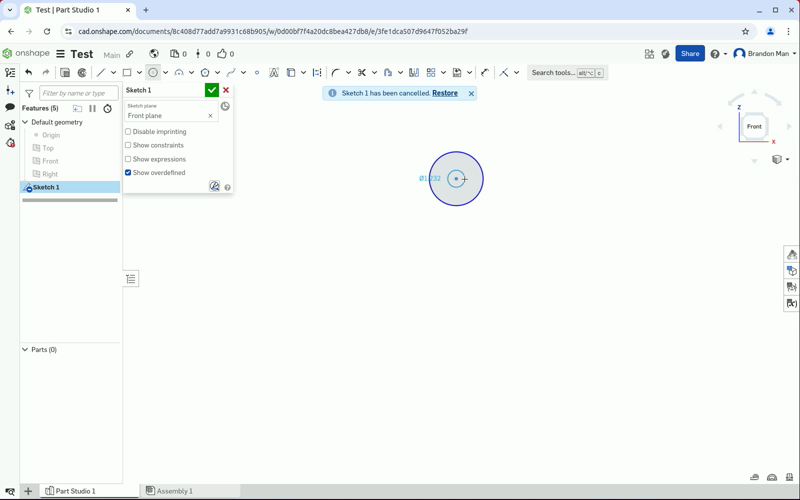
scroll(6)
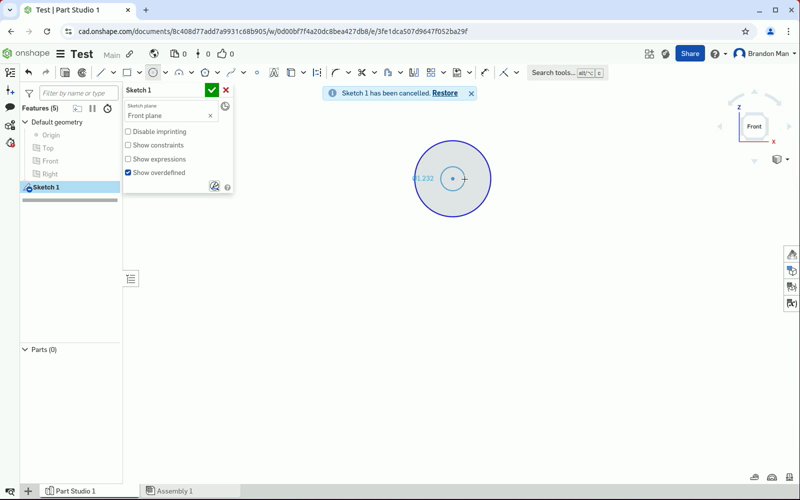
scroll(6)
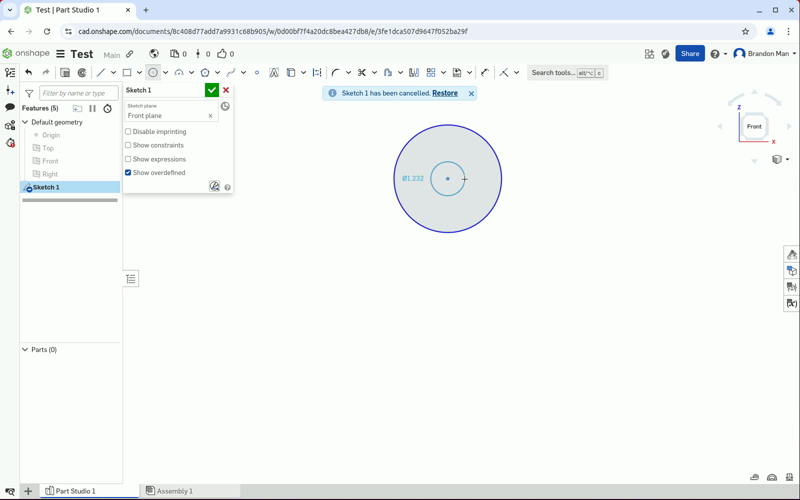
scroll(6)
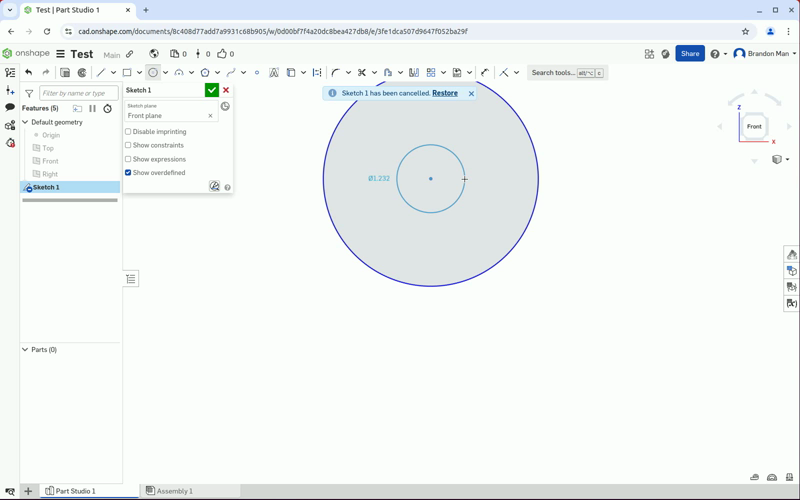
click(464, 178)
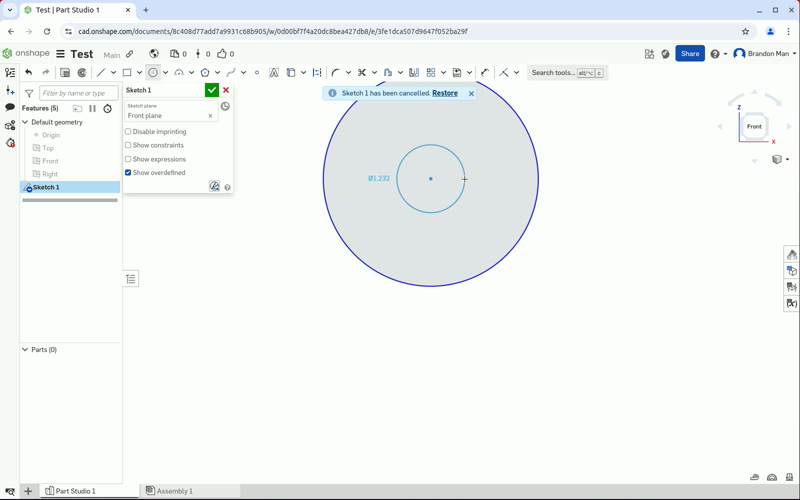
scroll(-6)
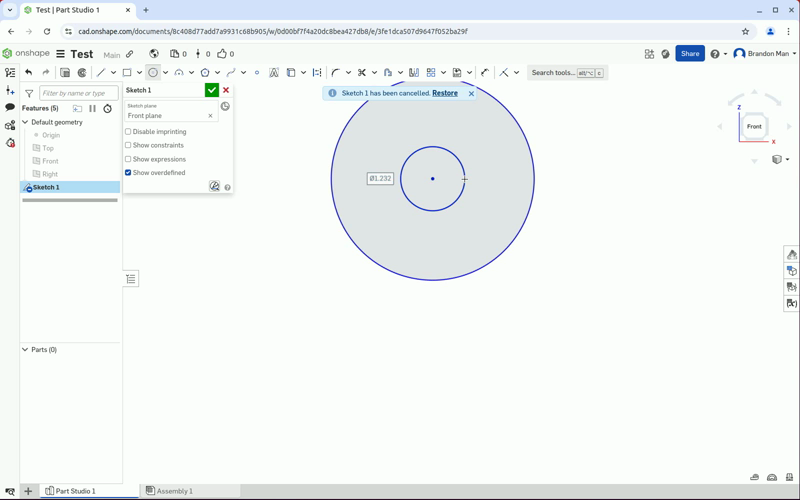
scroll(-6)
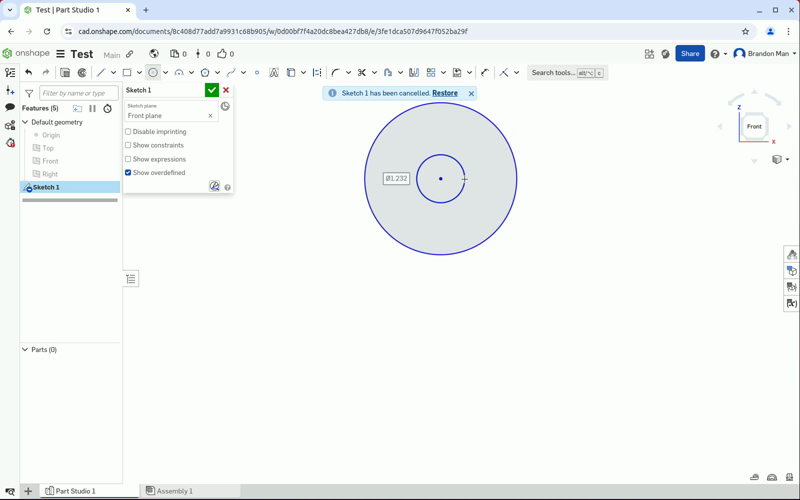
scroll(-6)
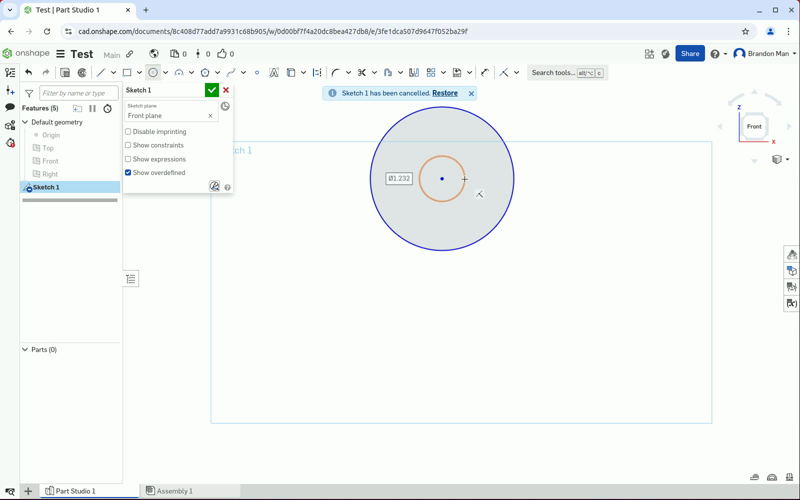
scroll(-6)
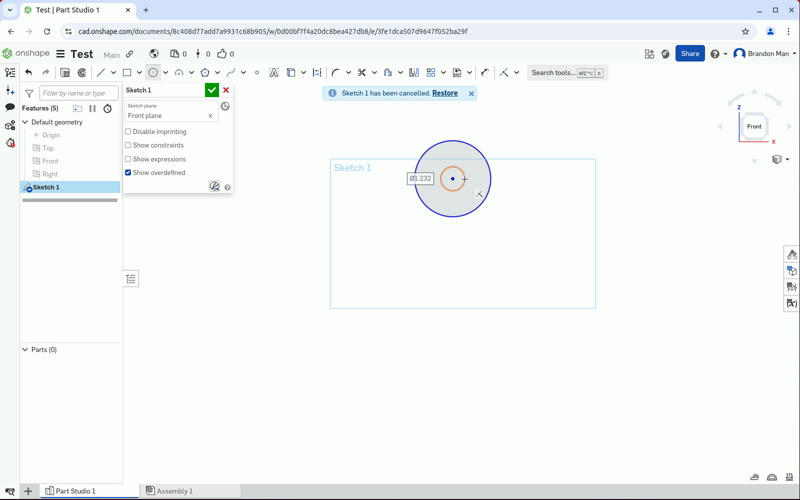
scroll(-6)
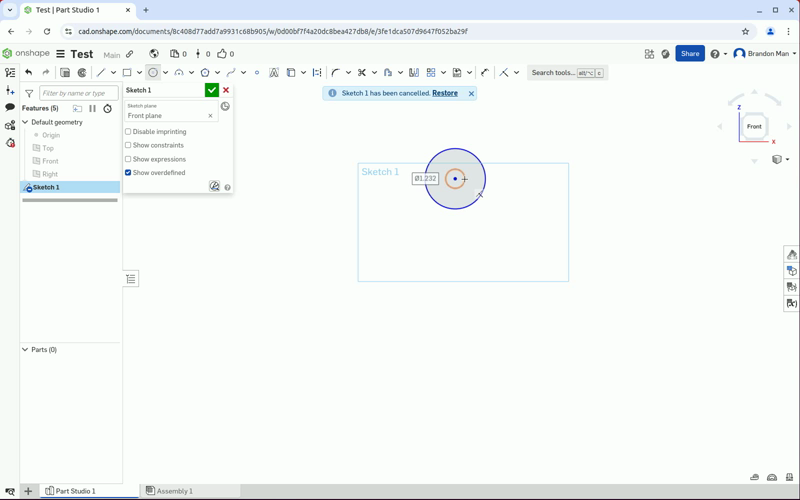
scroll(-6)
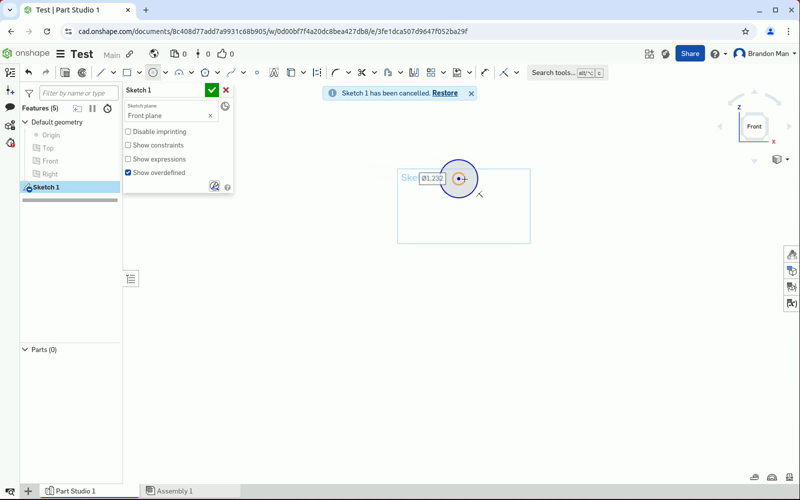
scroll(-6)
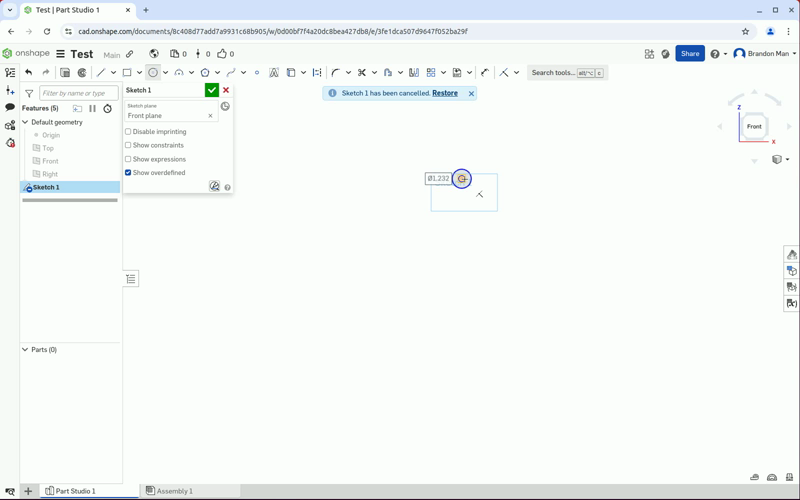
key(esc)
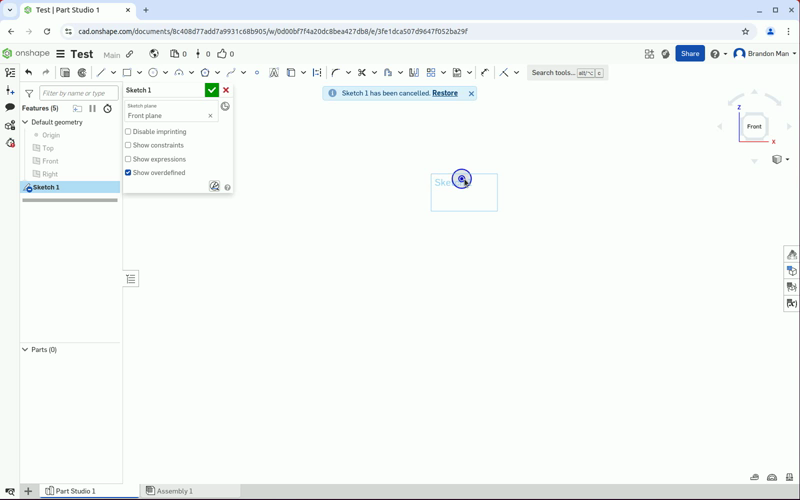
mouse_move(467, 179)
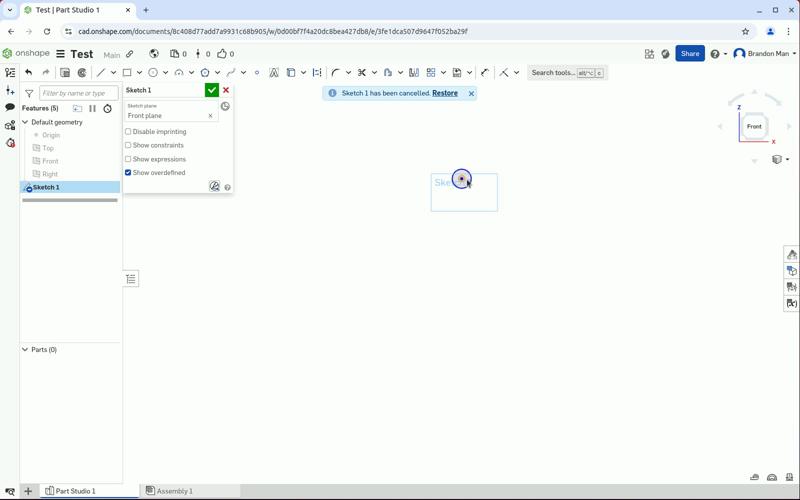
scroll(6)
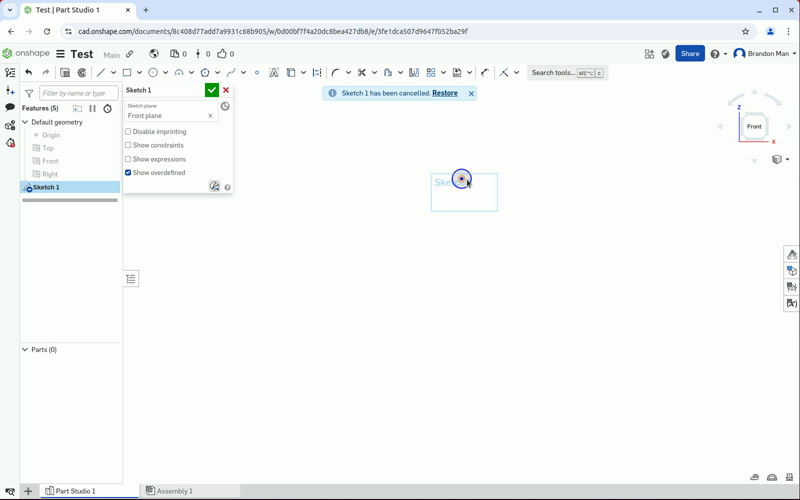
scroll(6)
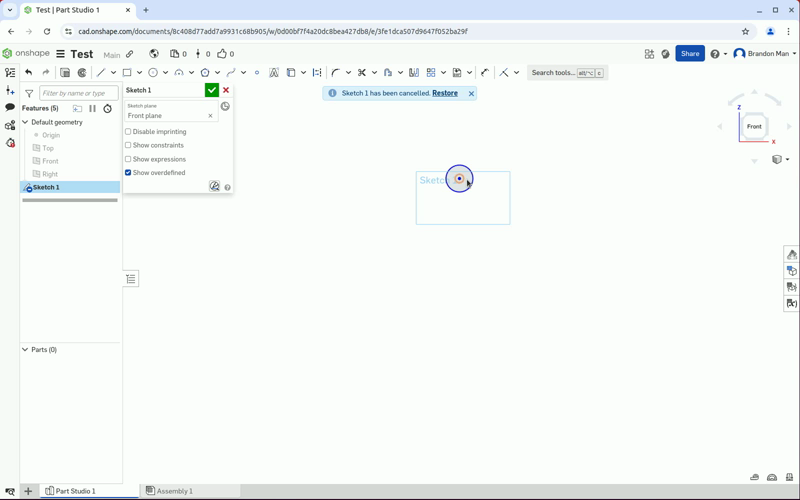
scroll(6)
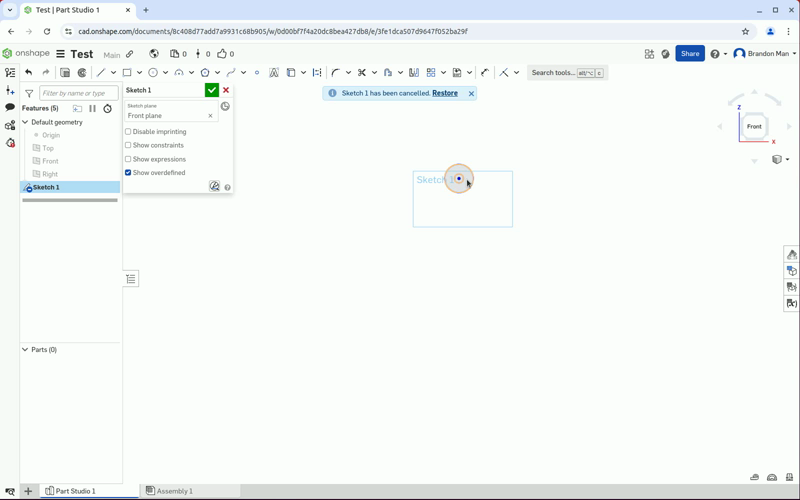
scroll(6)
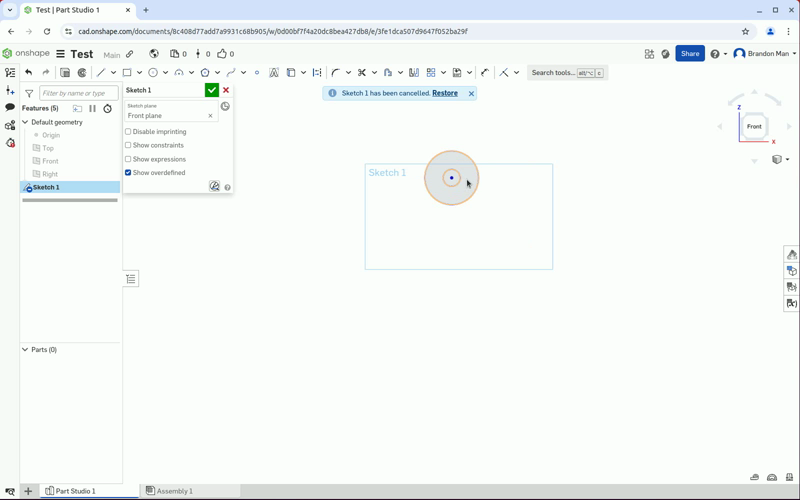
scroll(6)
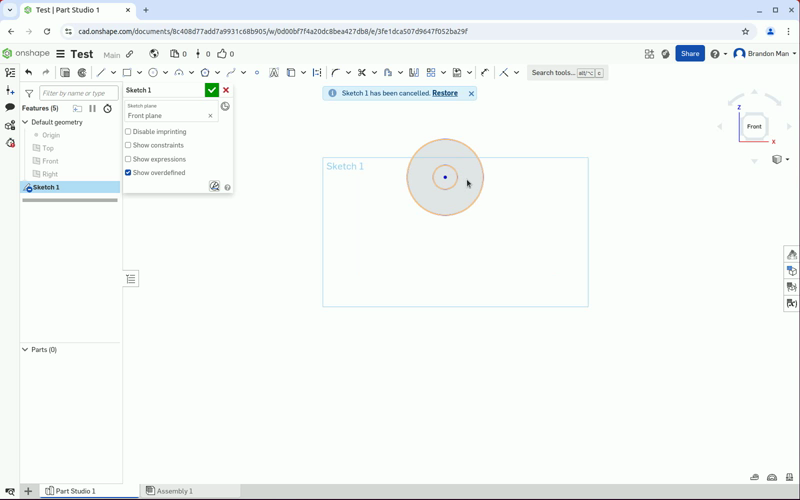
scroll(6)
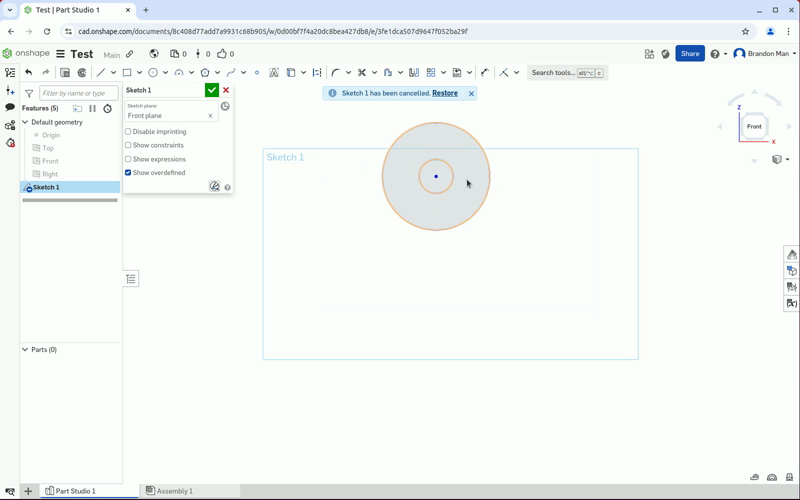
scroll(6)
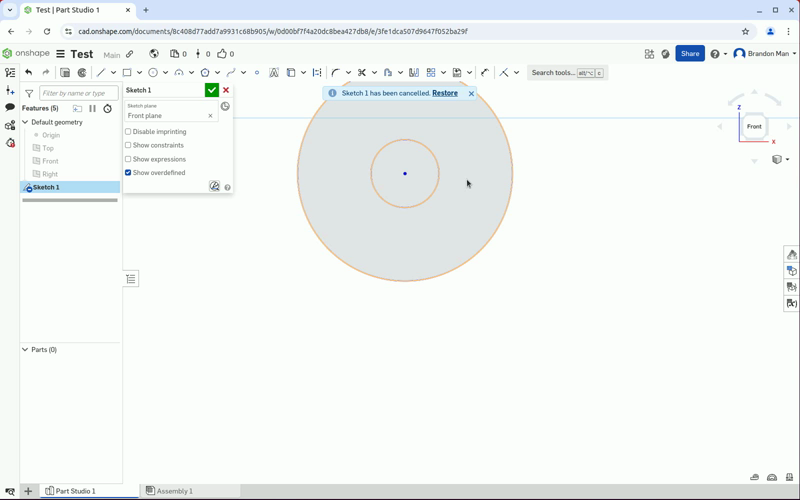
click(467, 179)
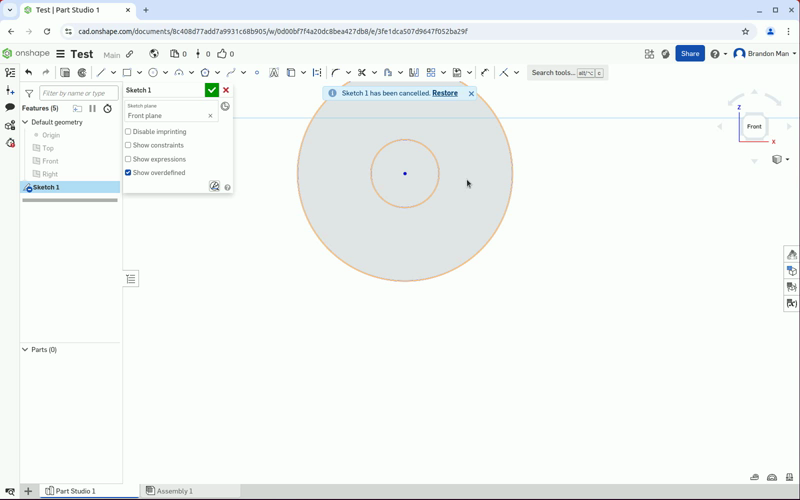
scroll(-6)
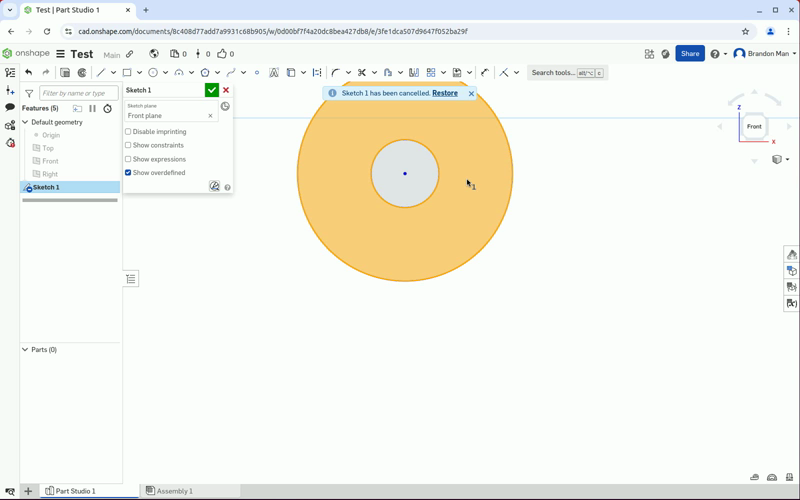
scroll(-6)
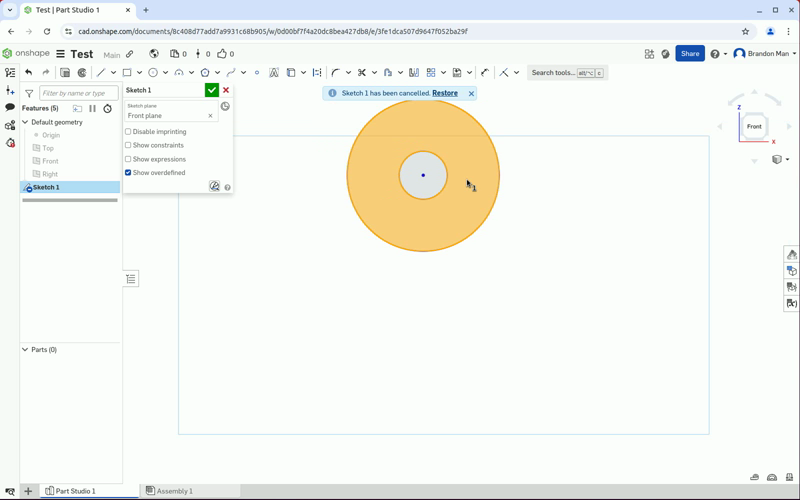
scroll(-6)
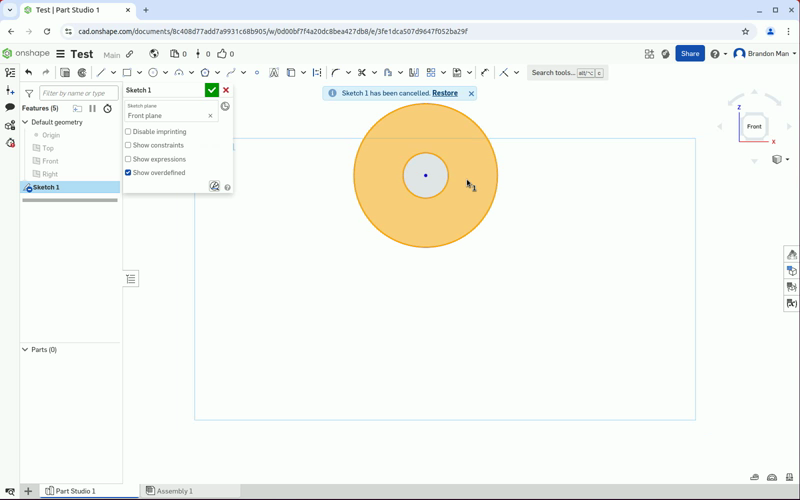
scroll(-6)
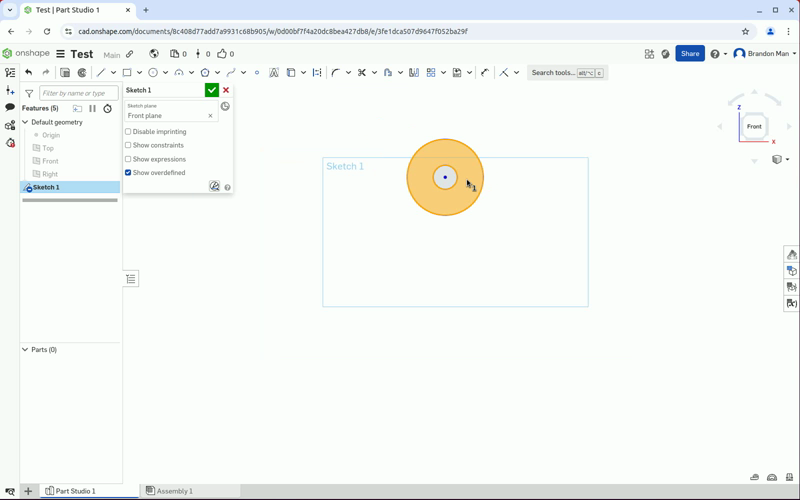
scroll(-6)
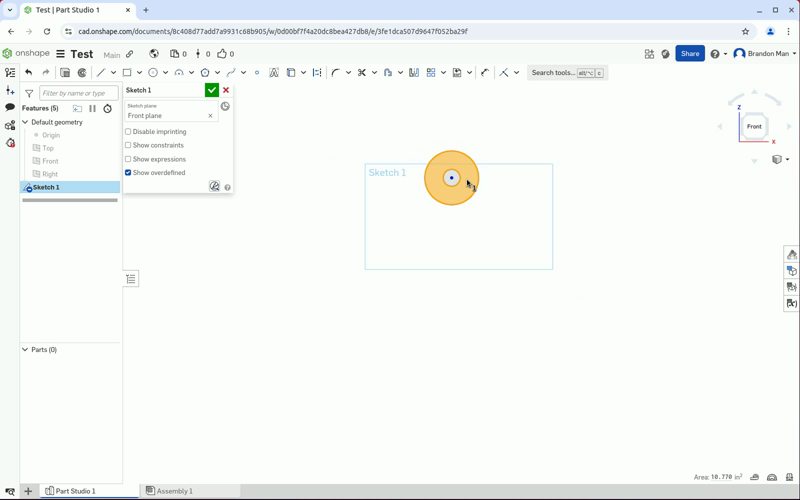
scroll(-6)
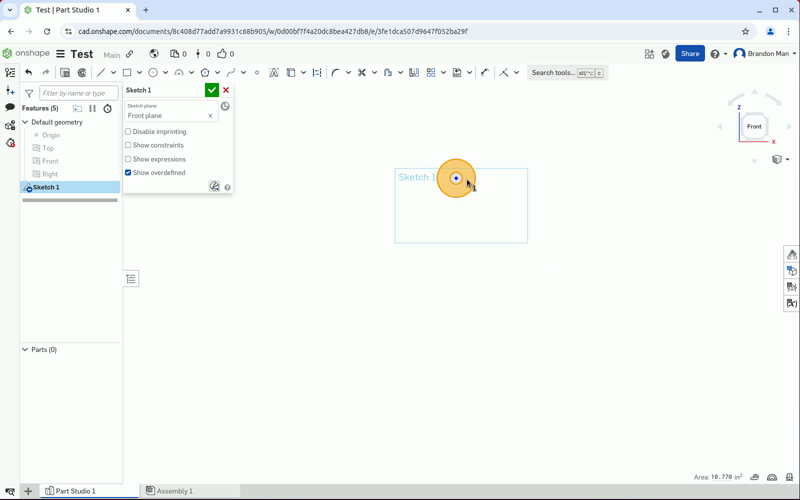
scroll(-6)
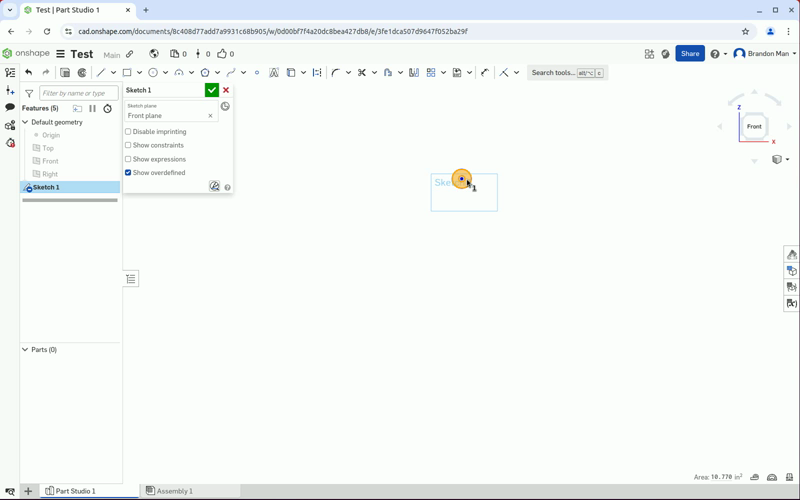
mouse_move(73, 352)
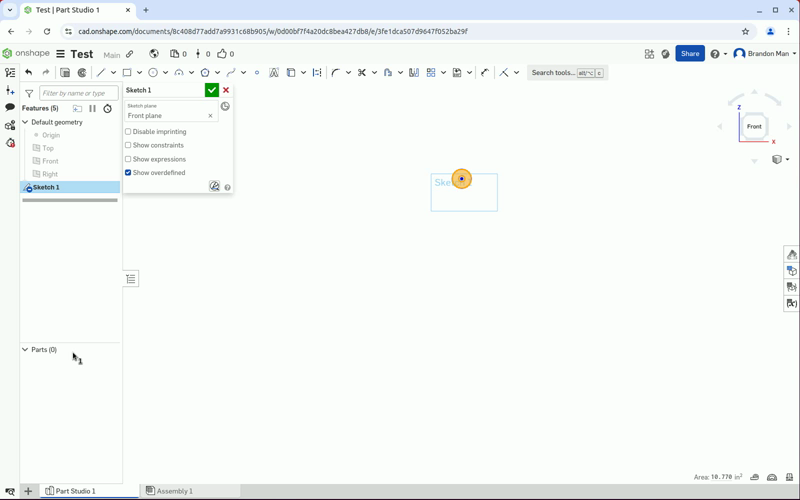
key(shift+y)
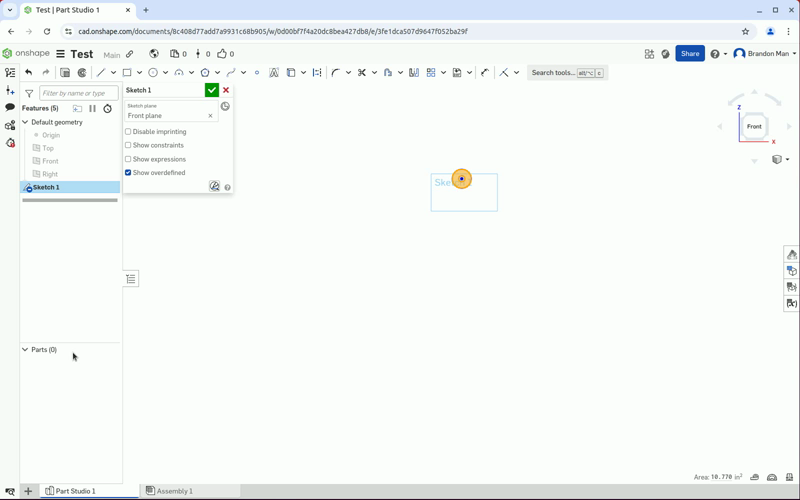
key(shift+e)
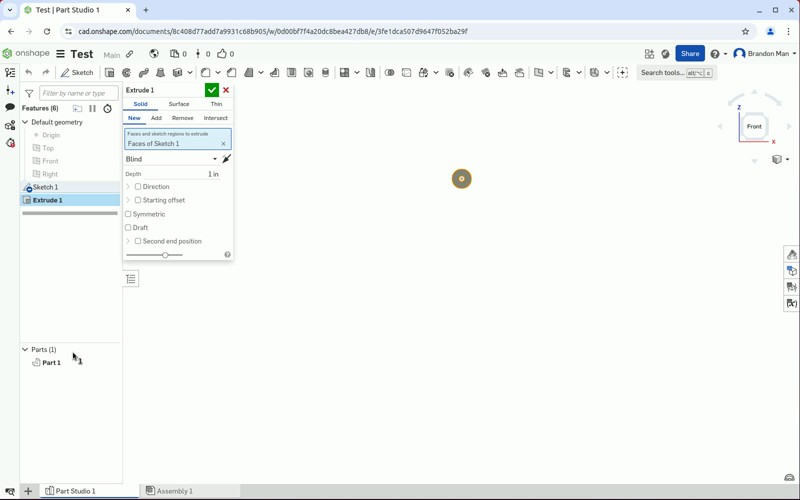
mouse_move(143, 106)
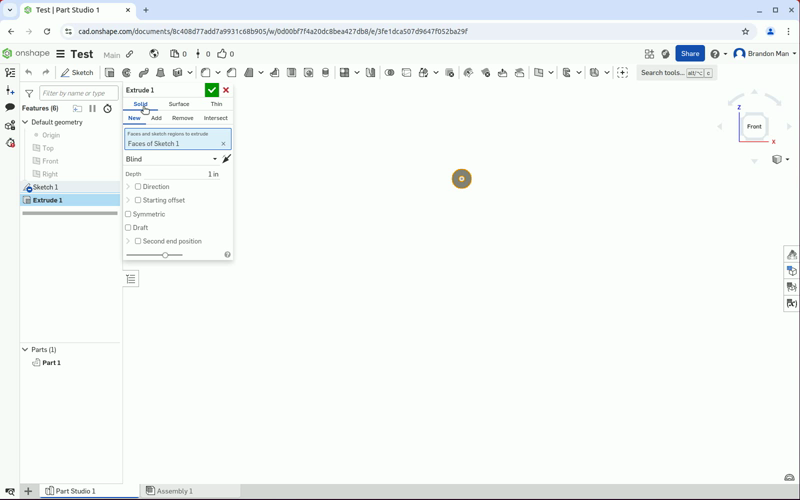
click(143, 106)
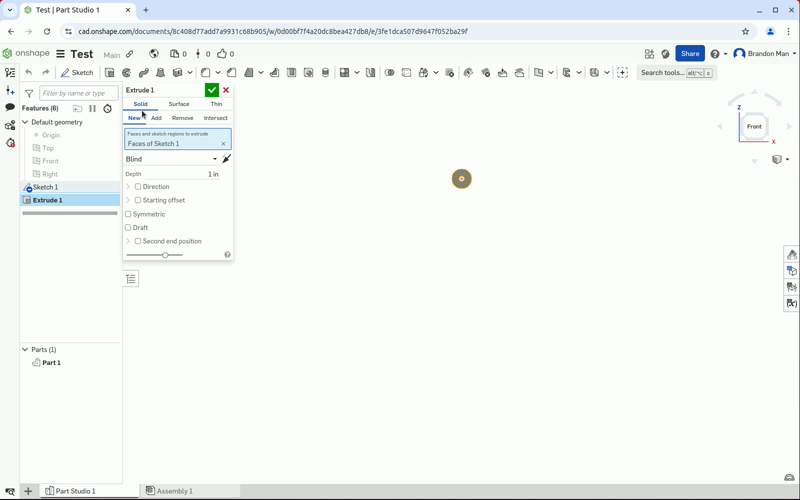
mouse_move(137, 120)
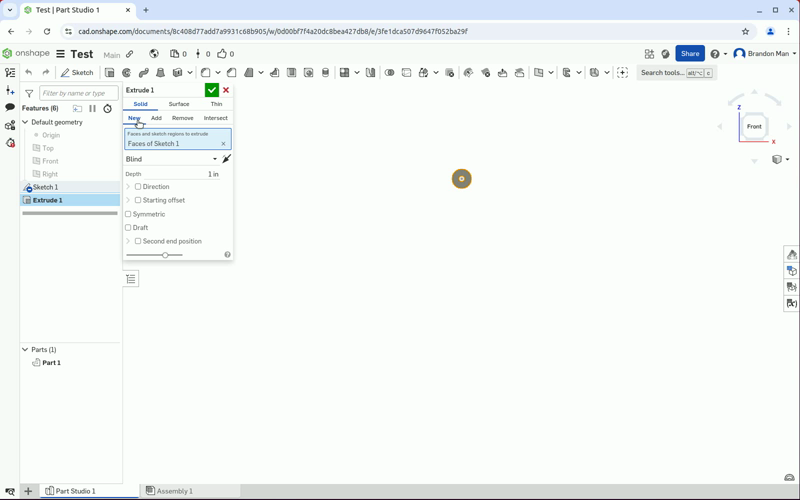
click(137, 120)
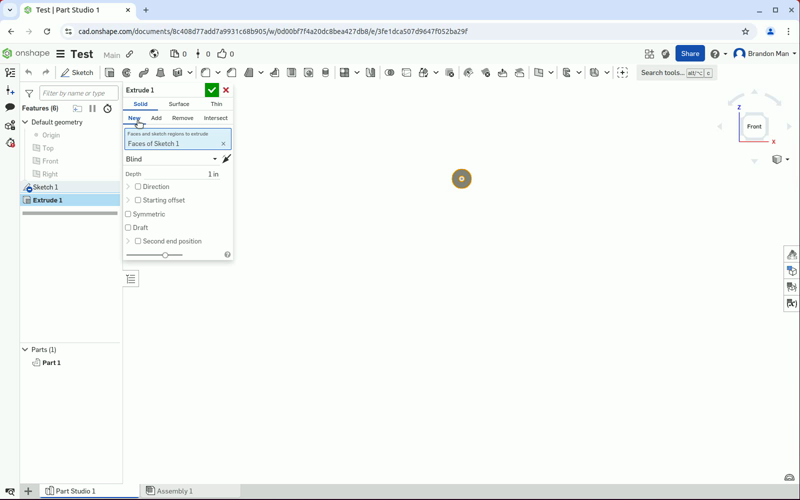
key(tab, 4)
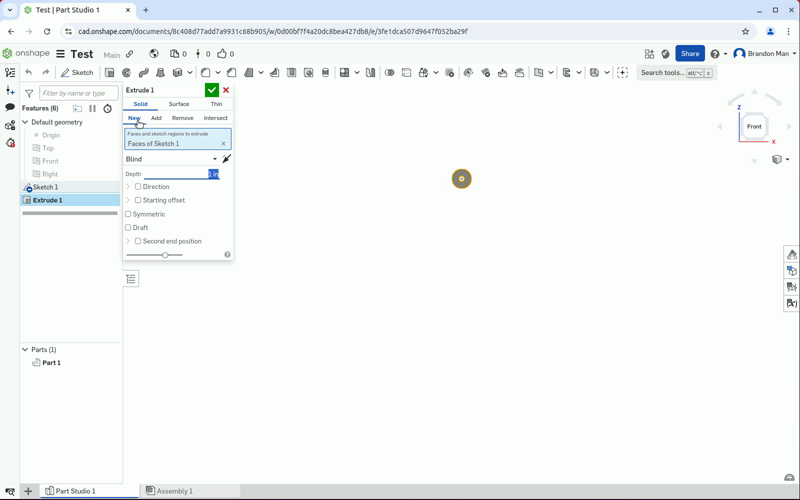
text(0.481)
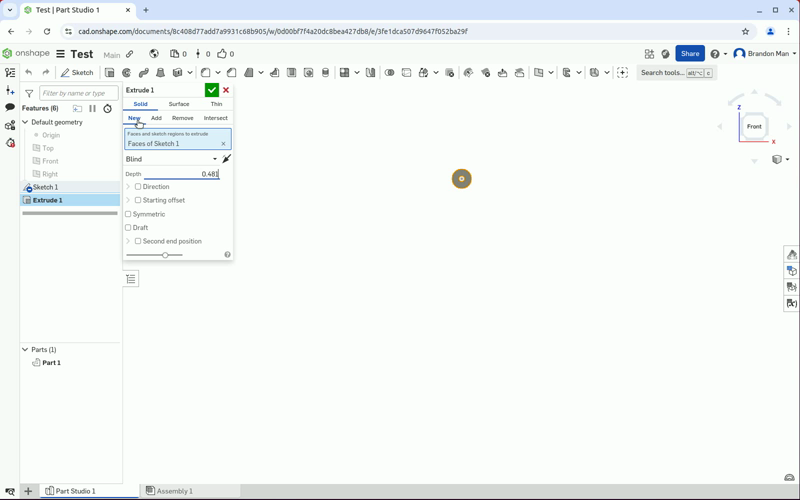
key(enter)
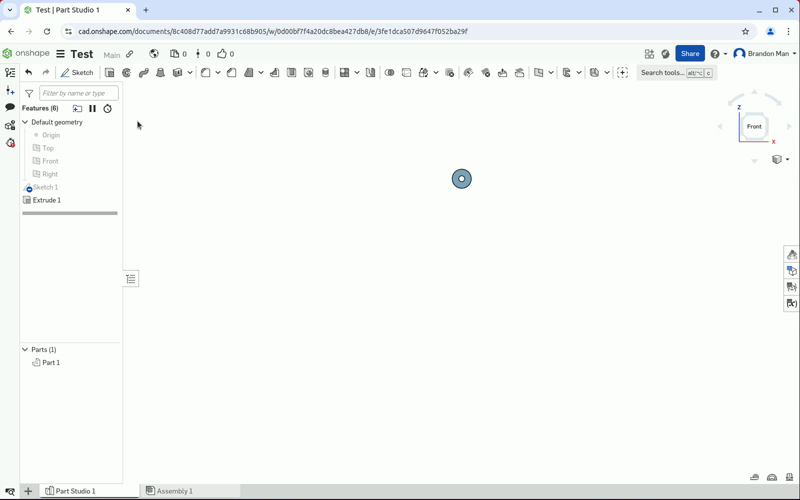
key(shift+h)
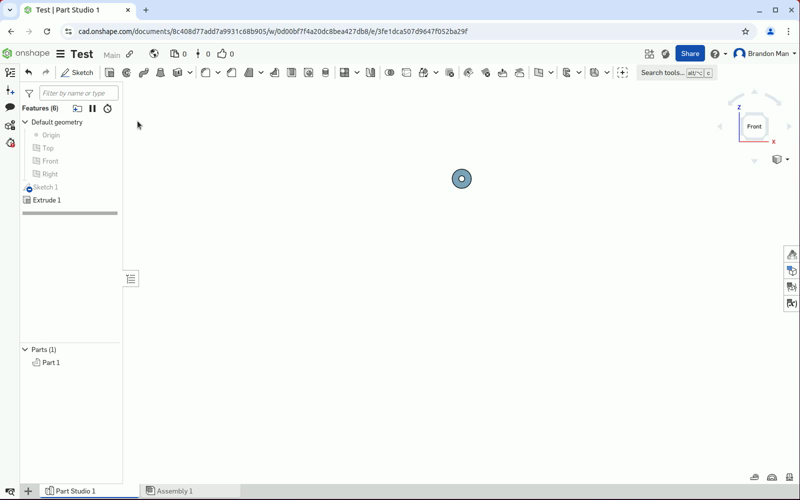
key(shift+h)
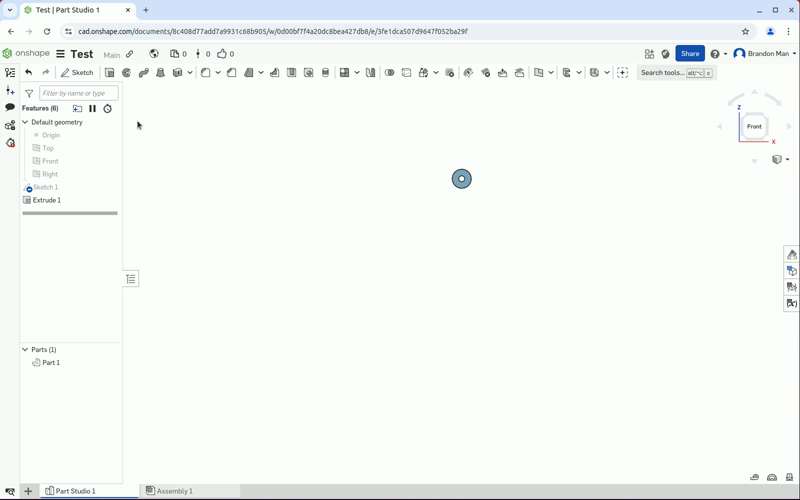
mouse_move(73, 189)
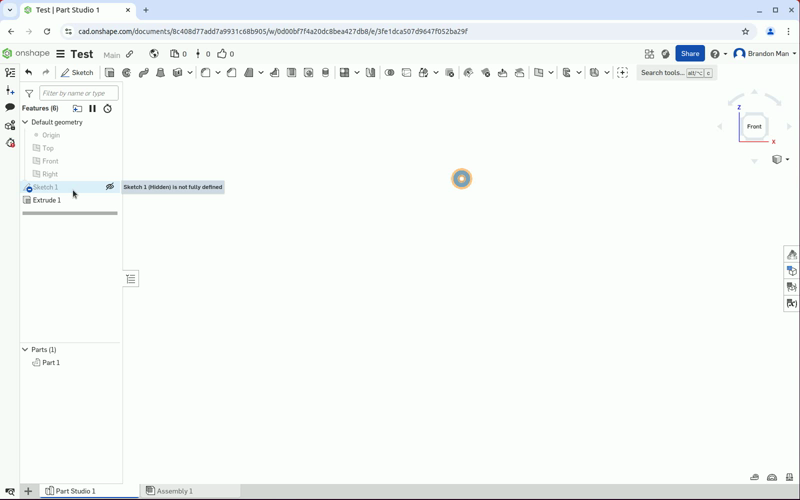
click(73, 189)
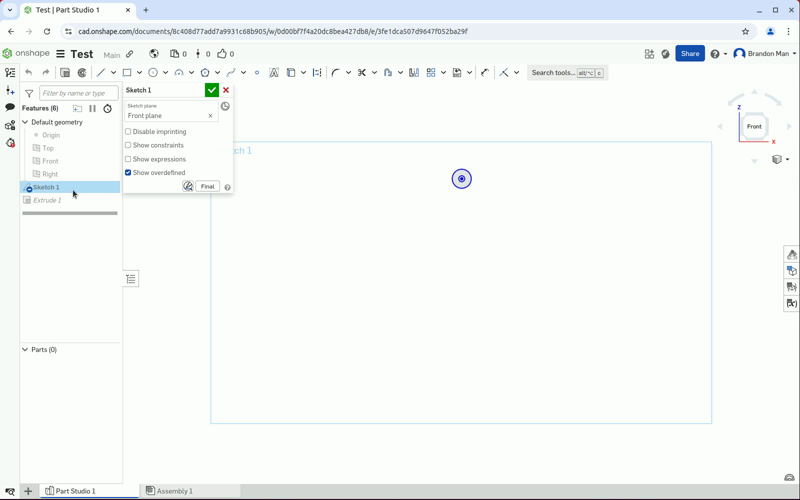
mouse_move(229, 92)
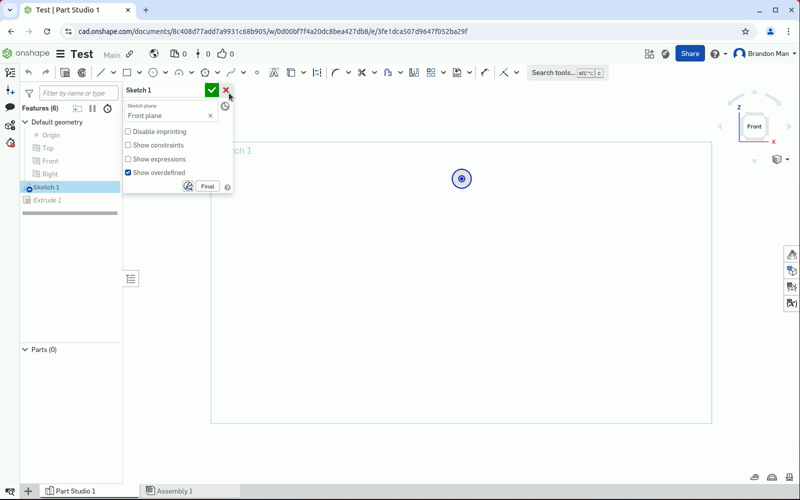
click(229, 92)
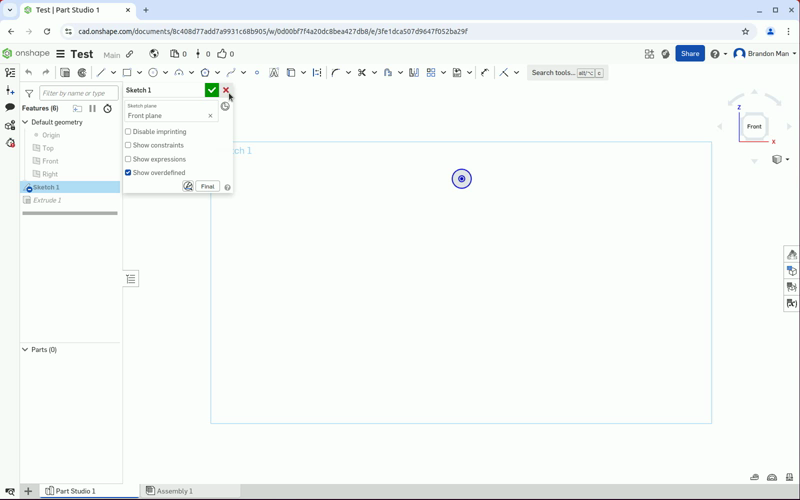
key(shift+s)
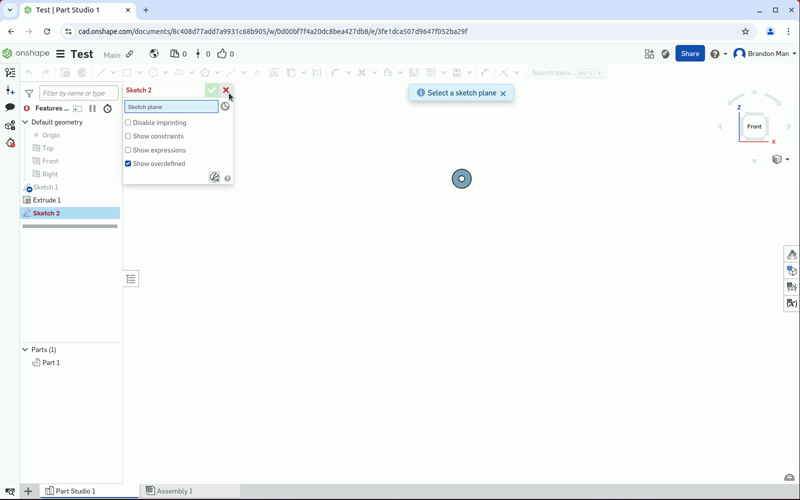
mouse_move(73, 163)
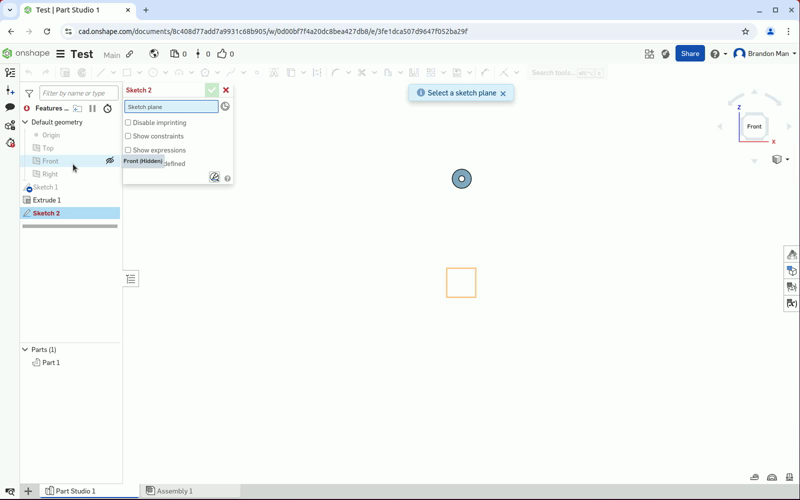
click(73, 163)
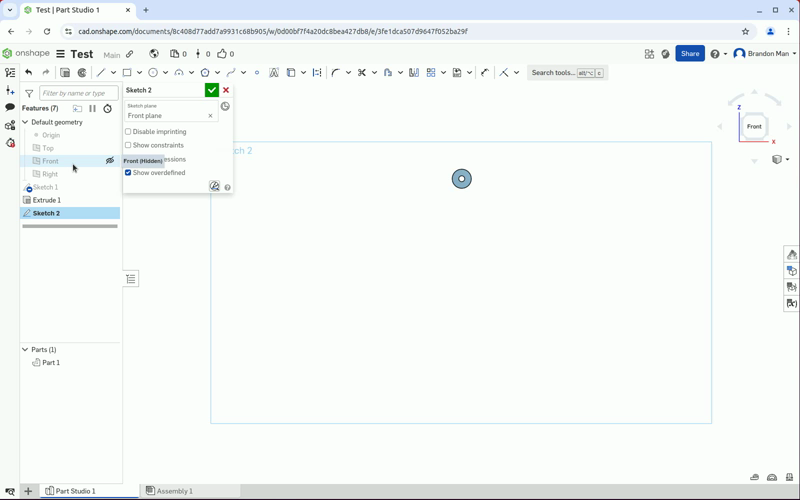
mouse_move(73, 352)
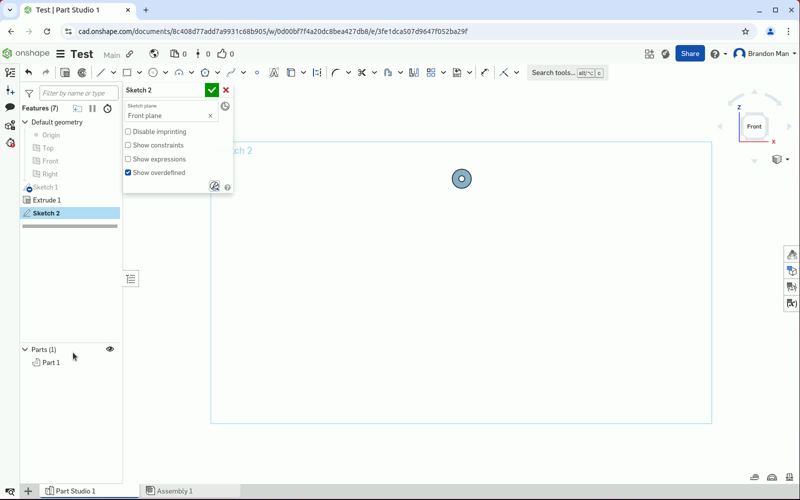
key(y)
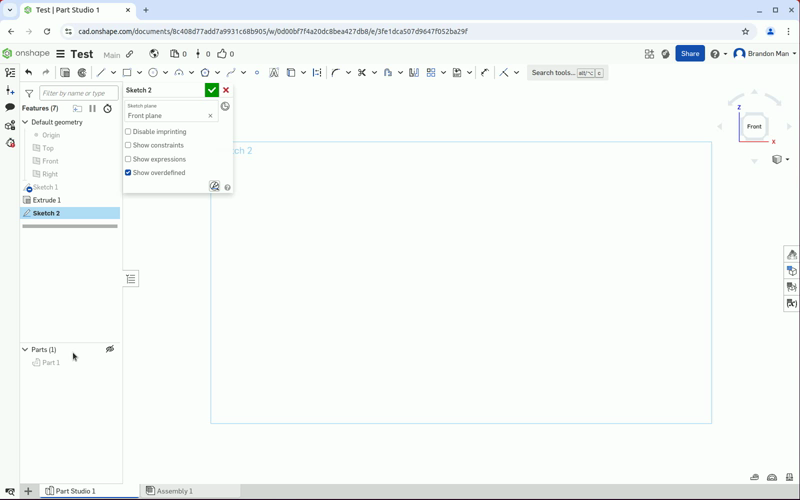
key(a)
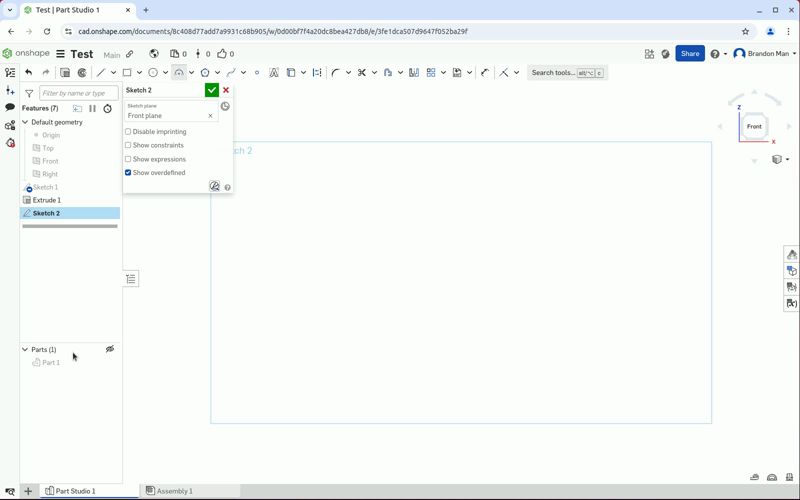
key_down(shift)
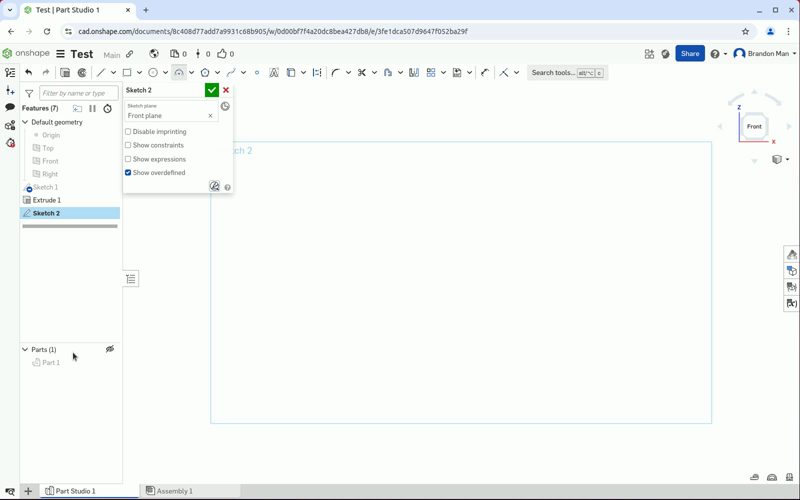
mouse_move(446, 223)
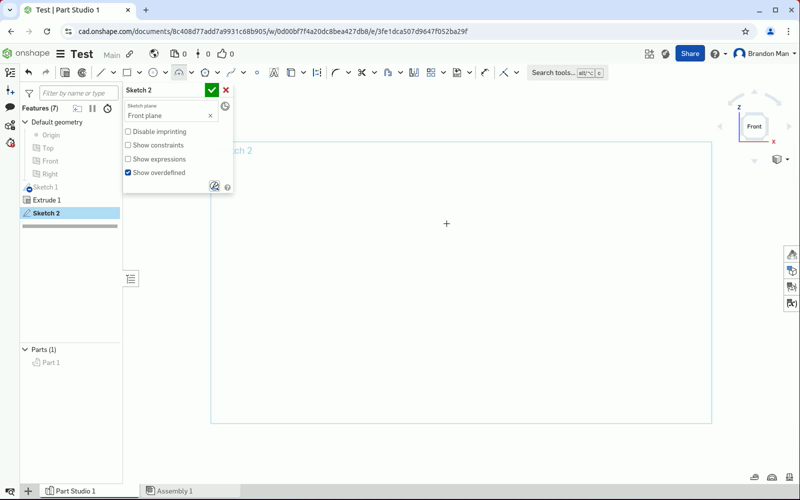
click(446, 223)
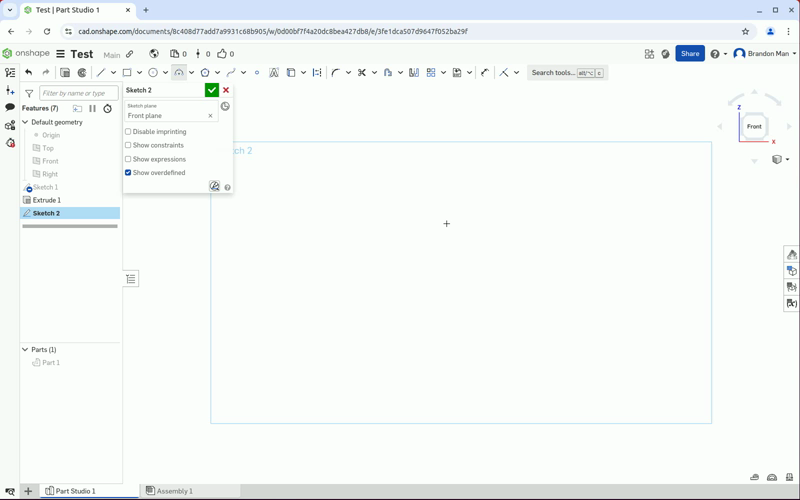
key_up(shift)
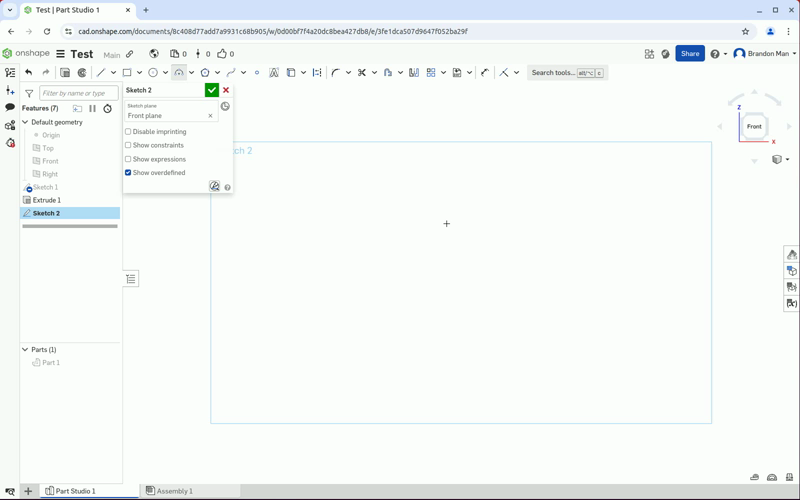
key_down(shift)
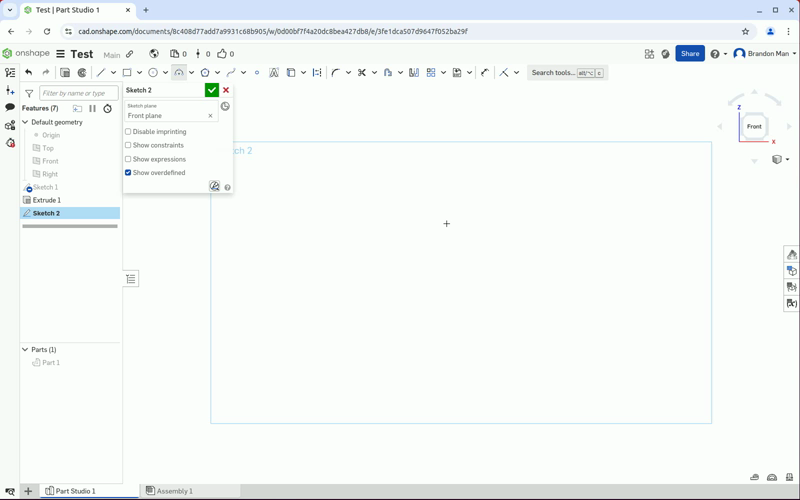
mouse_move(475, 223)
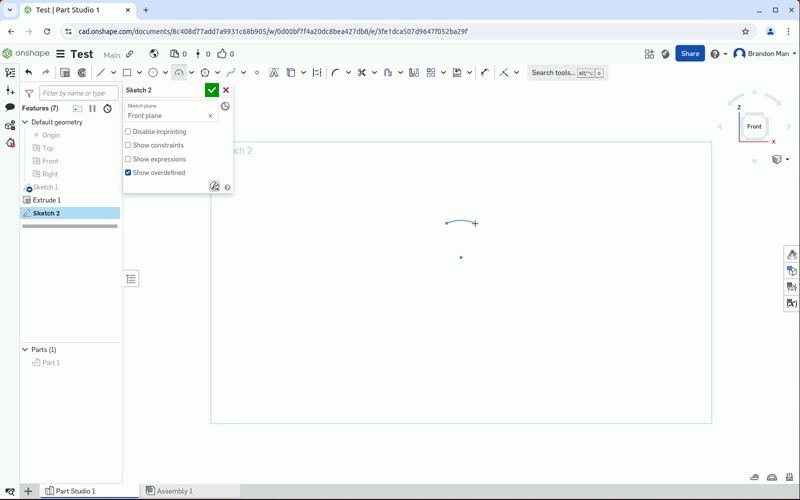
click(475, 223)
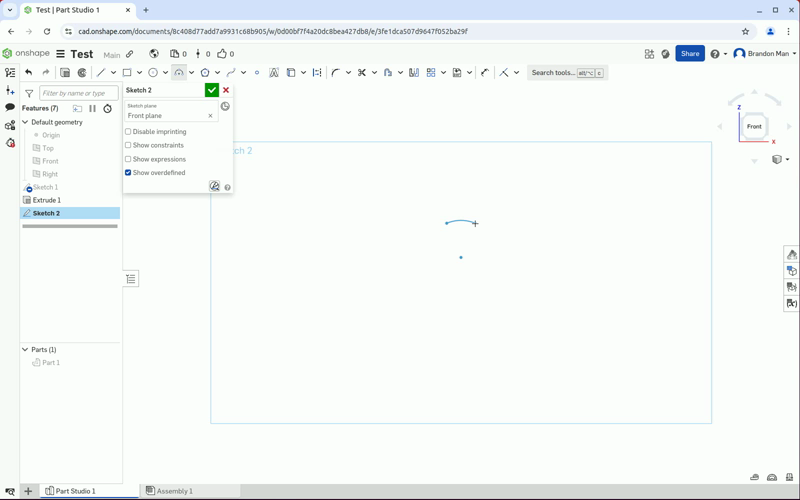
mouse_move(461, 210)
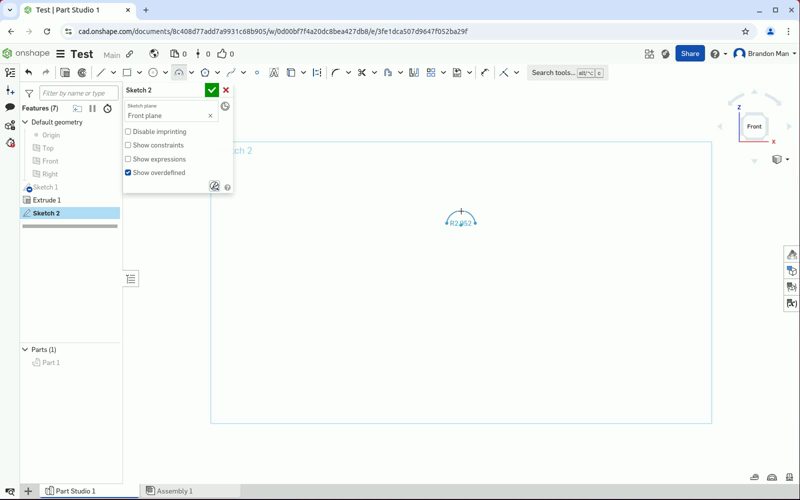
click(461, 210)
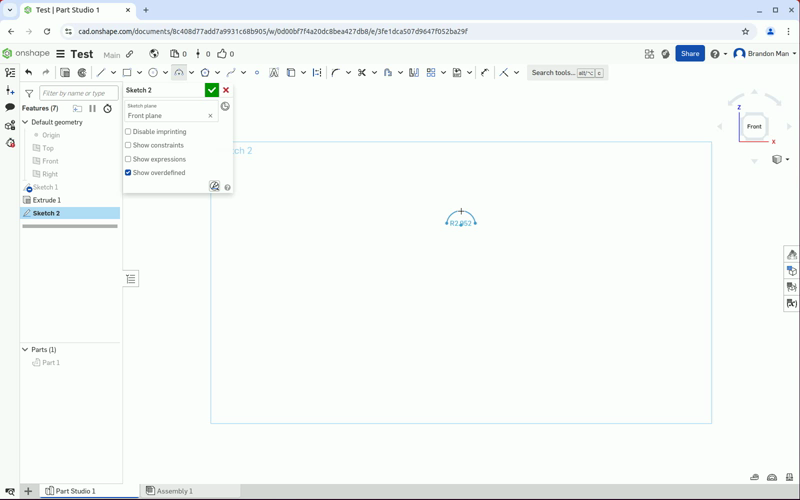
key_up(shift)
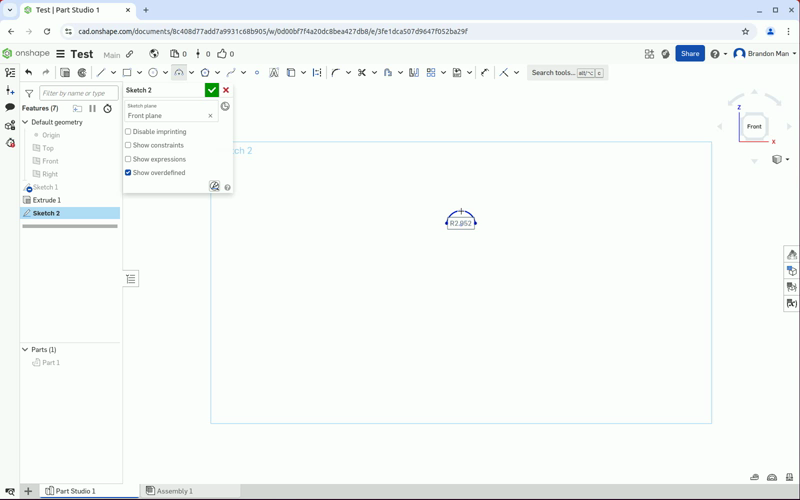
key(esc)
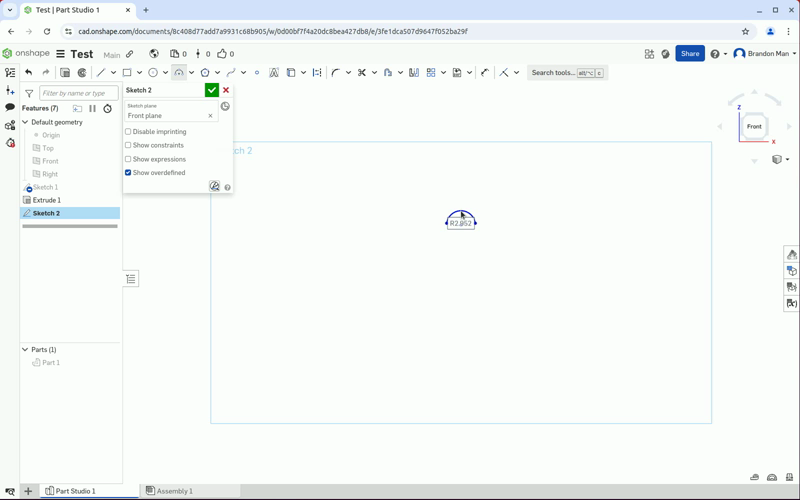
key(l)
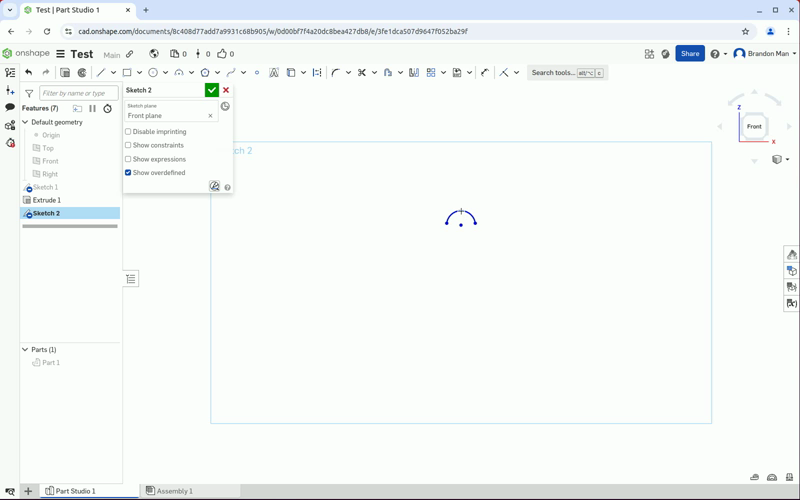
mouse_move(475, 223)
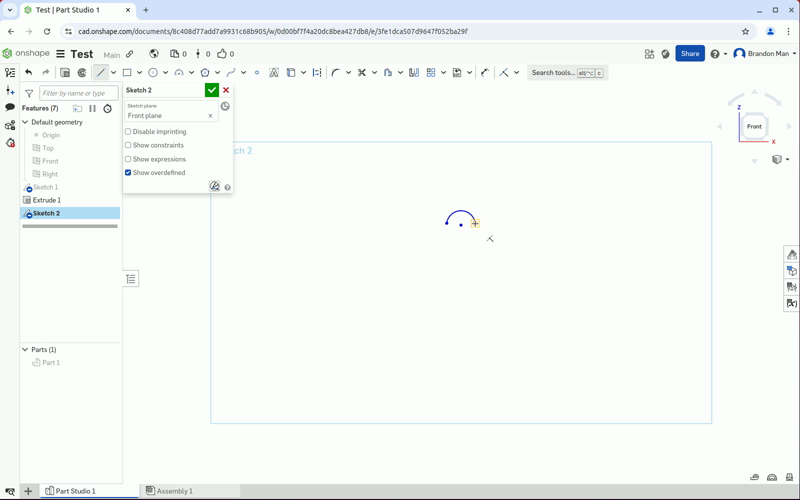
click(475, 223)
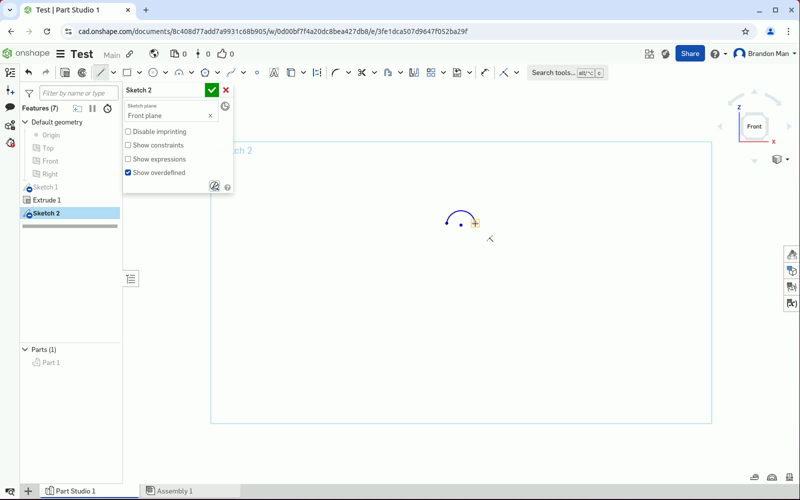
key_down(shift)
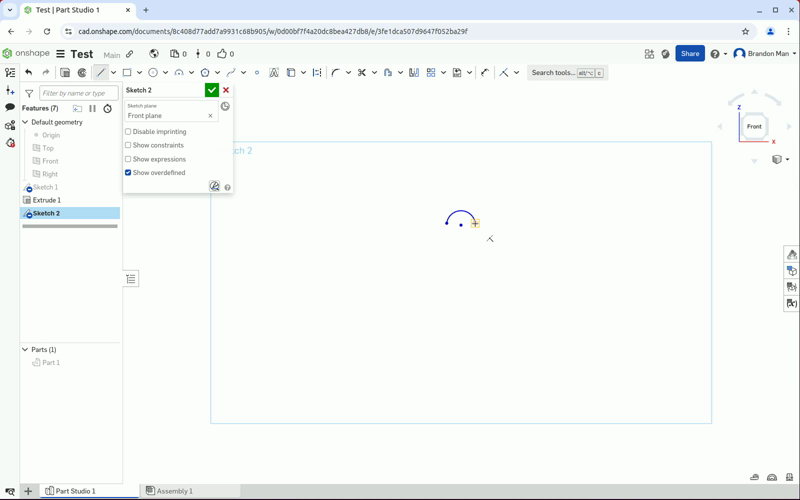
mouse_move(505, 223)
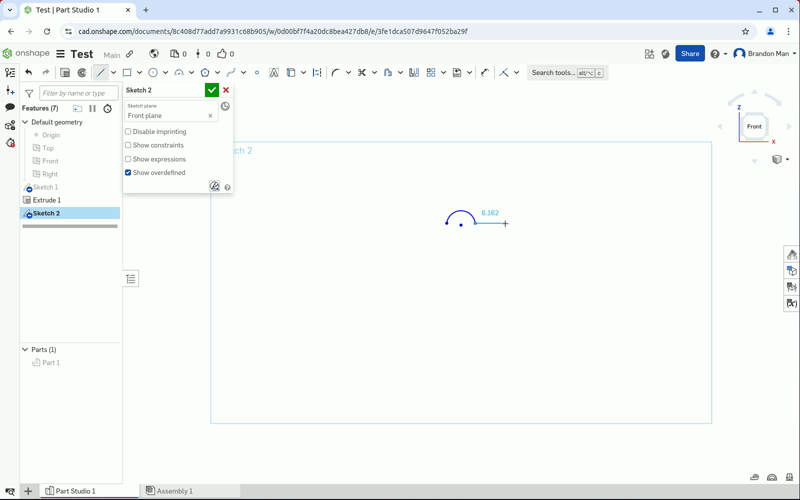
mouse_move(469, 177)
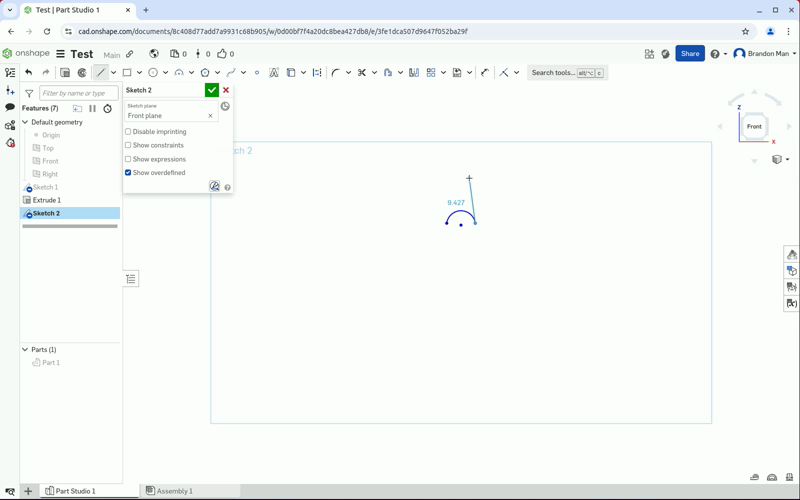
click(469, 177)
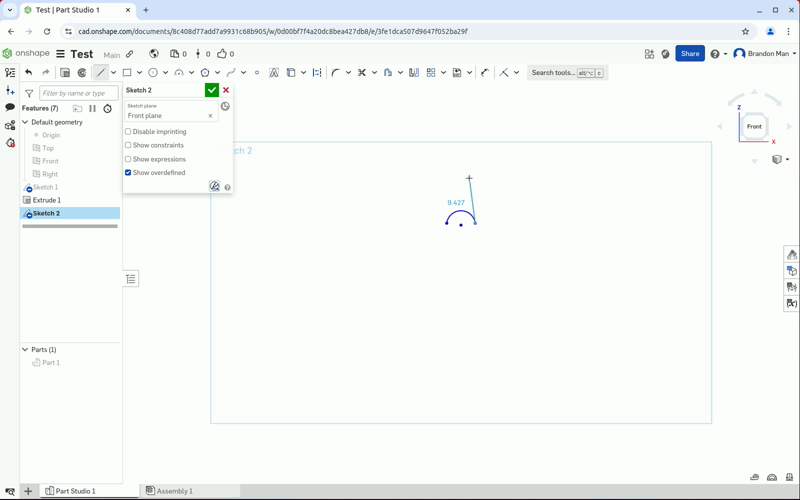
key_up(shift)
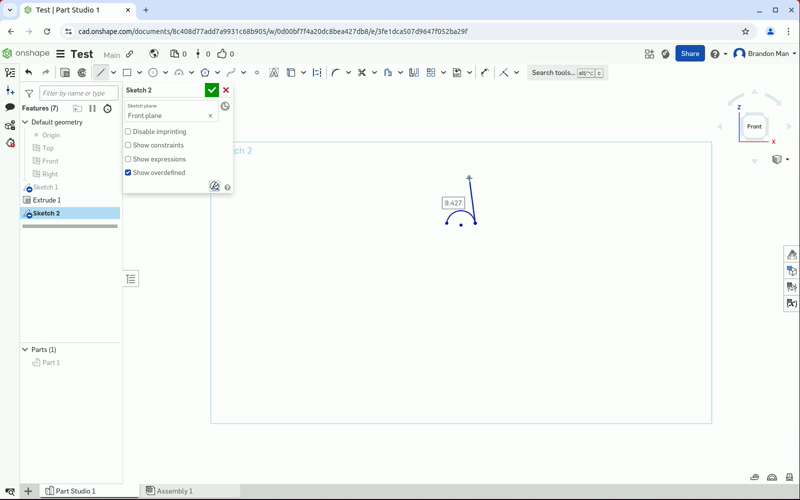
key(esc)
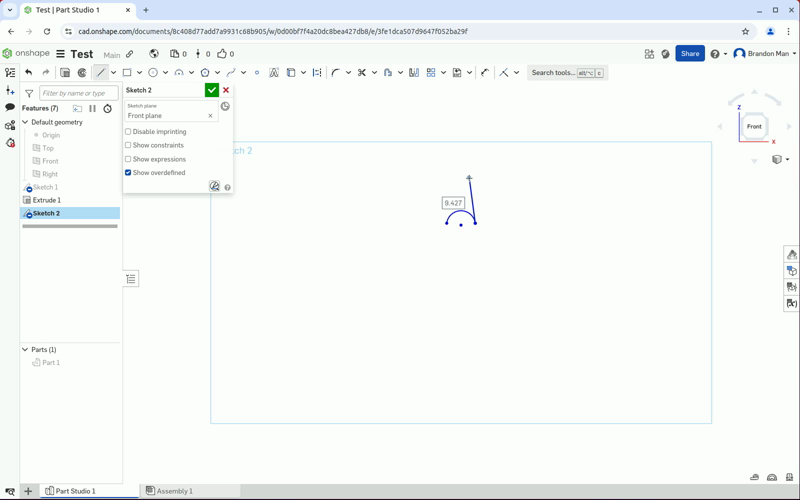
key(a)
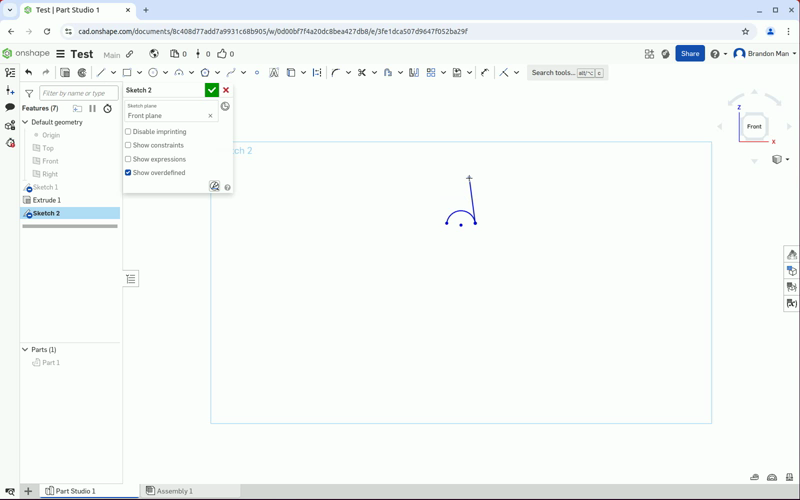
mouse_move(469, 177)
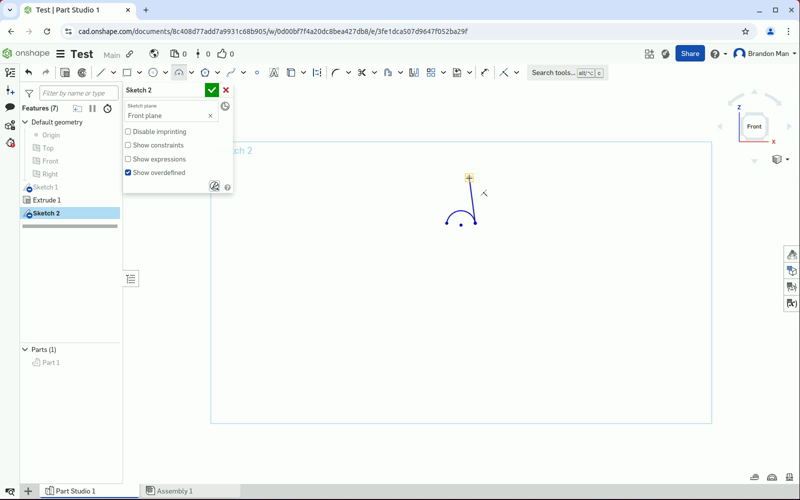
click(469, 177)
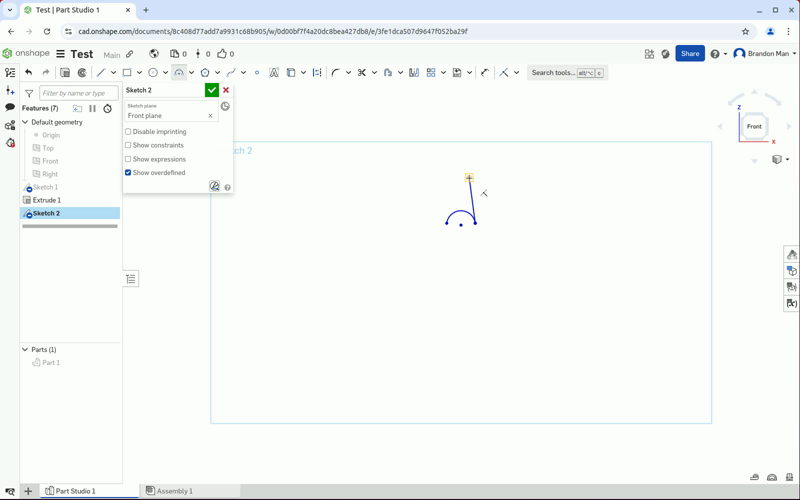
key_down(shift)
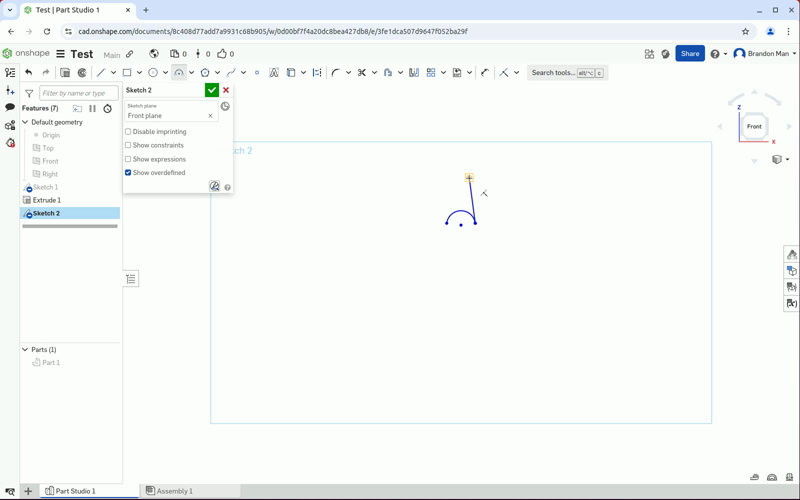
mouse_move(452, 177)
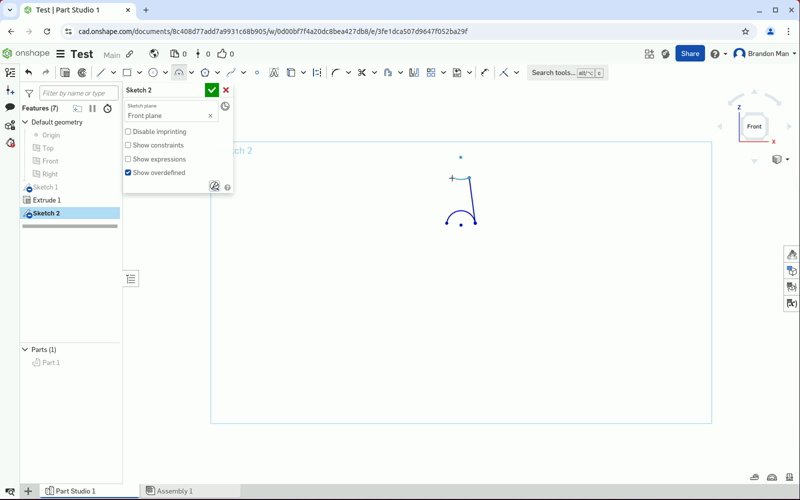
click(452, 177)
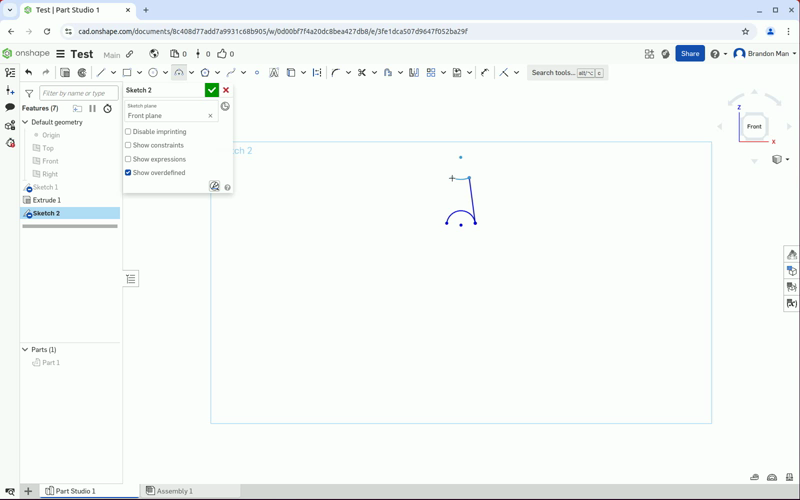
mouse_move(461, 187)
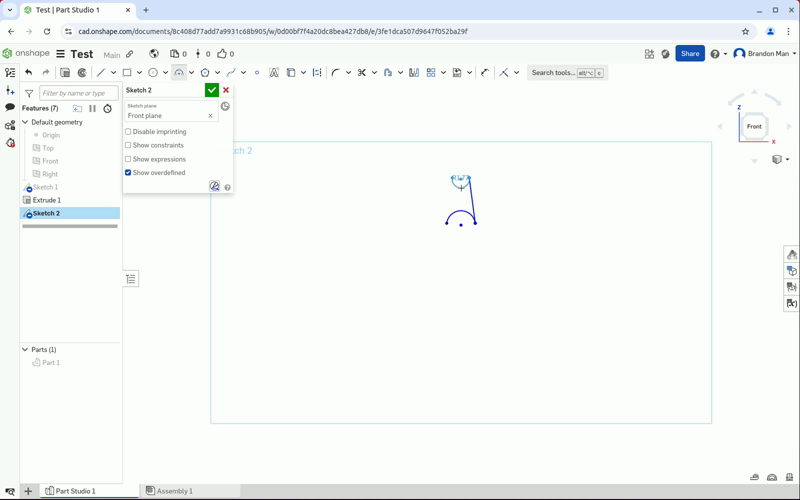
click(461, 187)
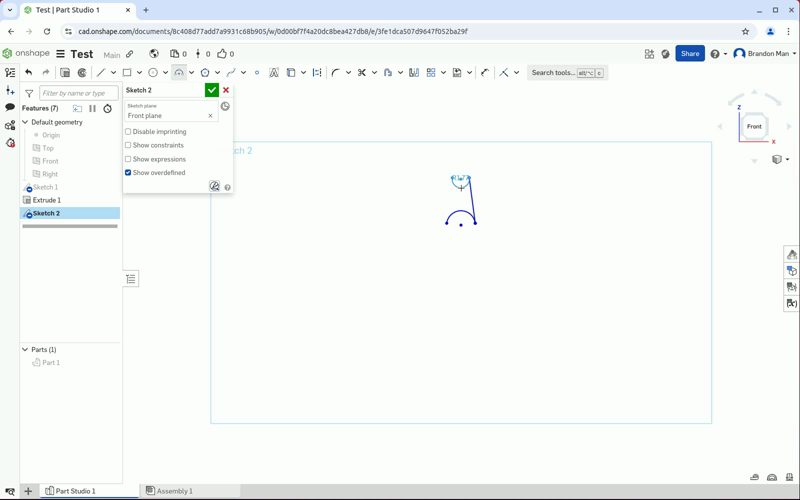
key_up(shift)
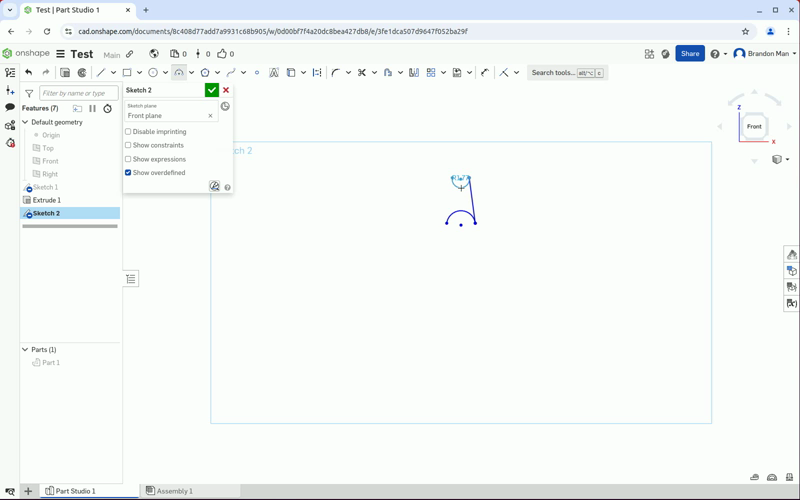
key(esc)
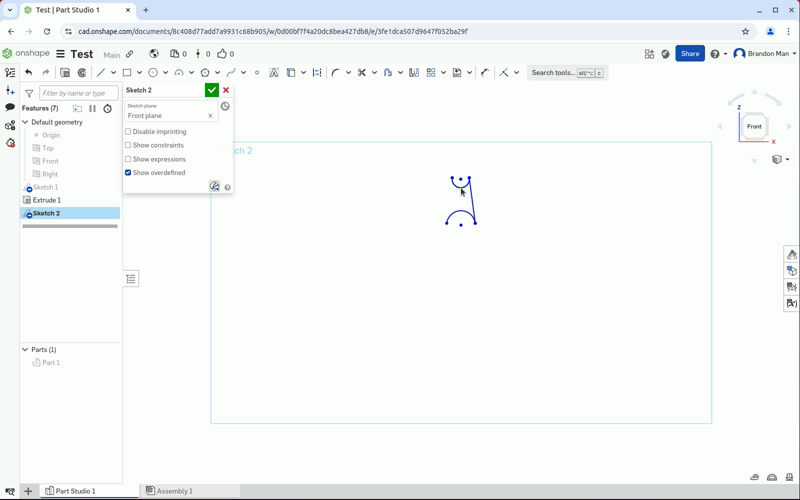
key(l)
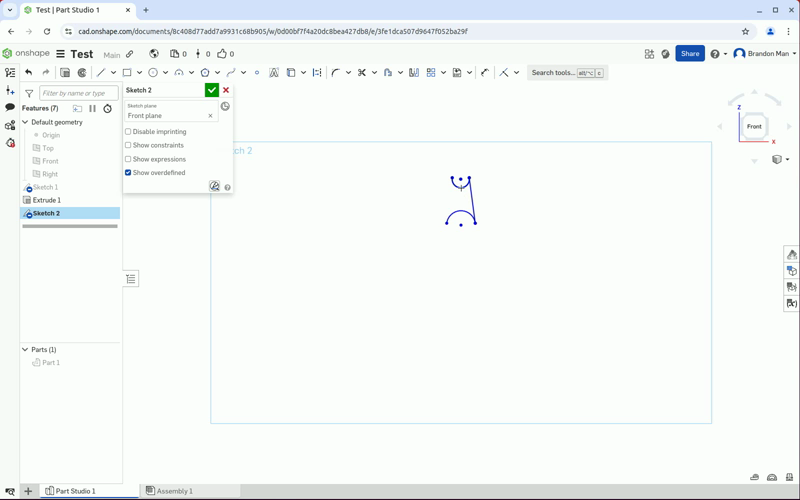
mouse_move(452, 177)
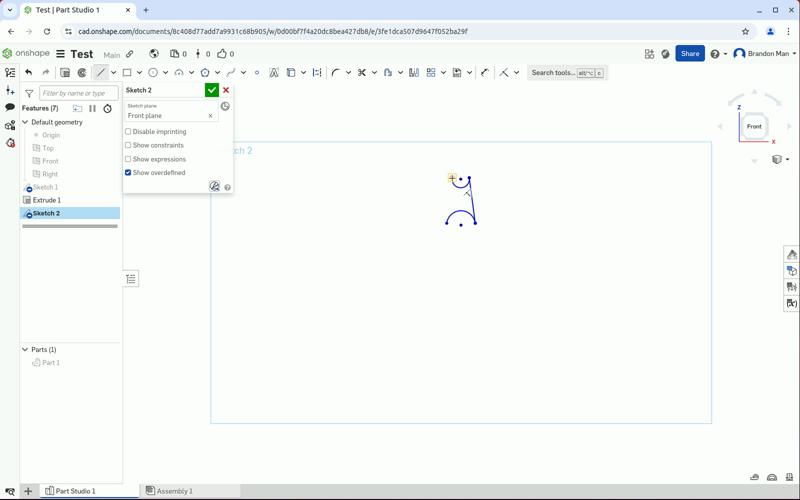
click(452, 177)
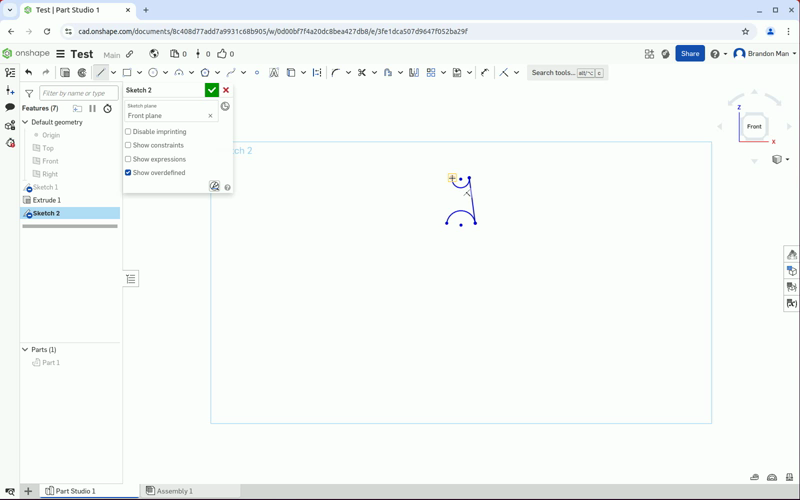
mouse_move(482, 177)
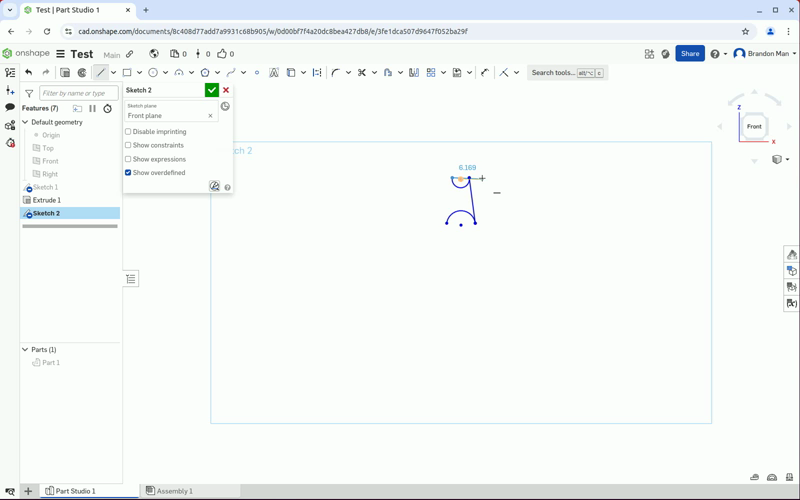
key_down(shift)
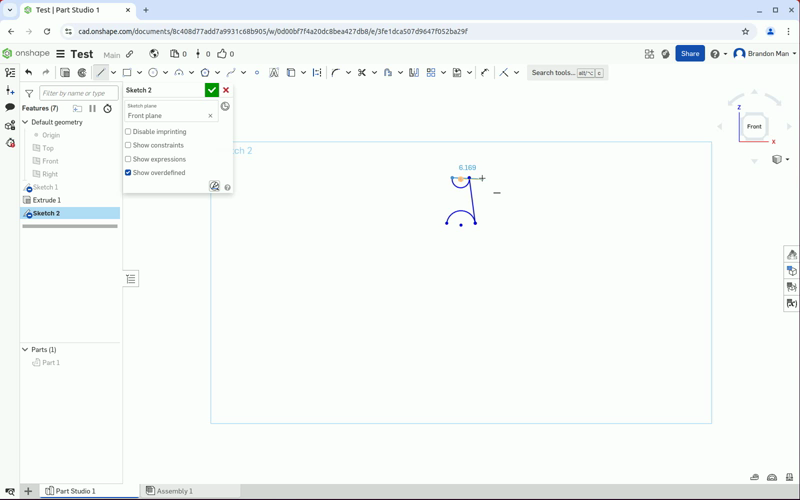
mouse_move(446, 223)
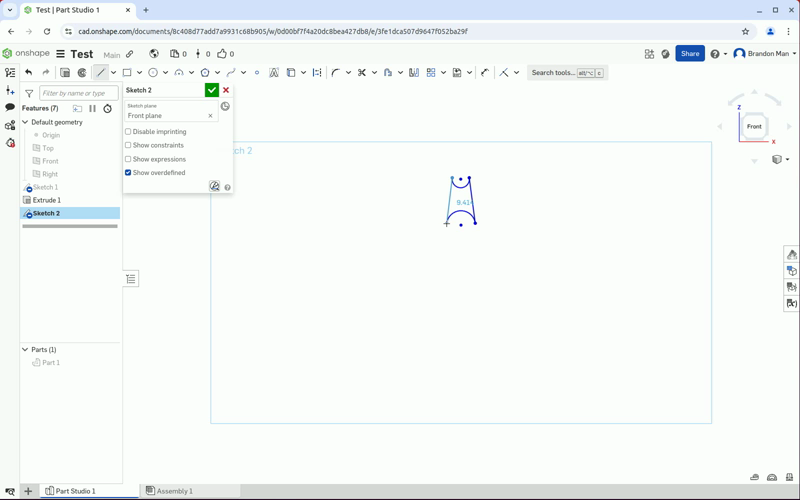
key_up(shift)
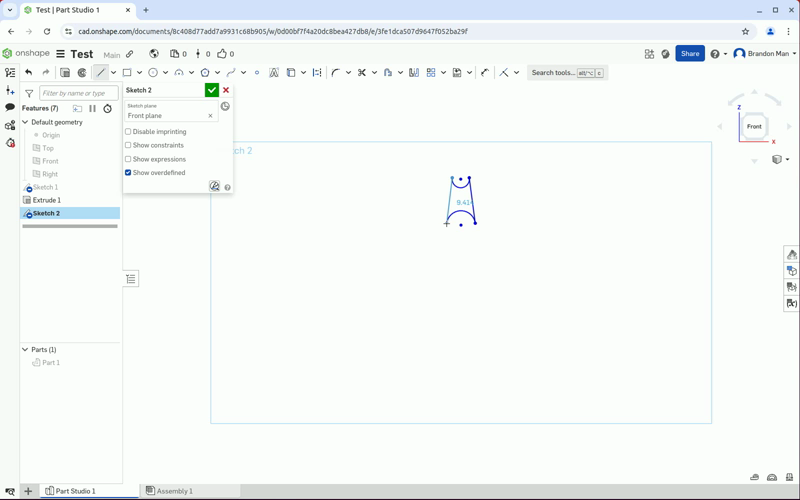
click(446, 223)
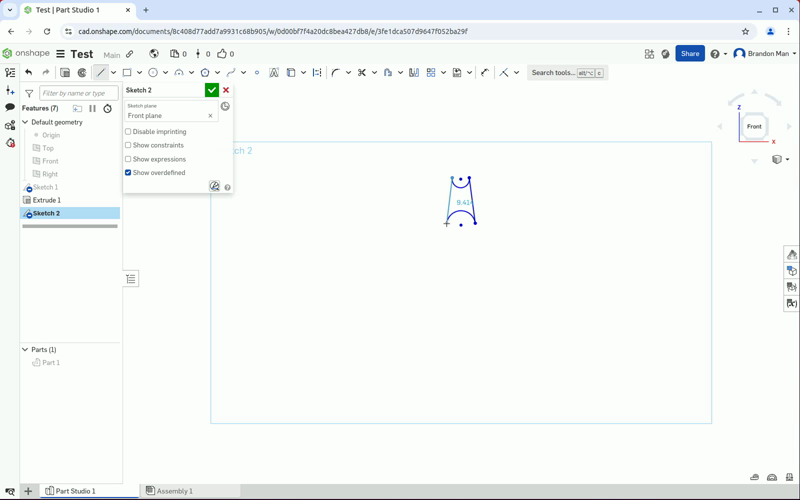
key(esc)
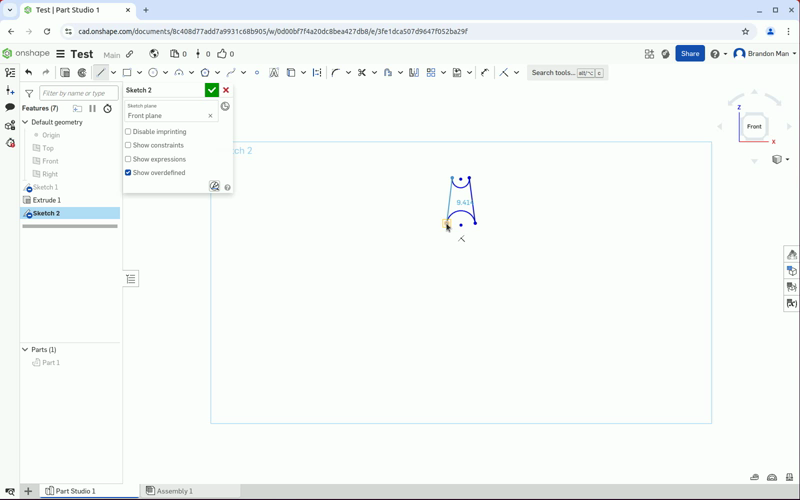
key(c)
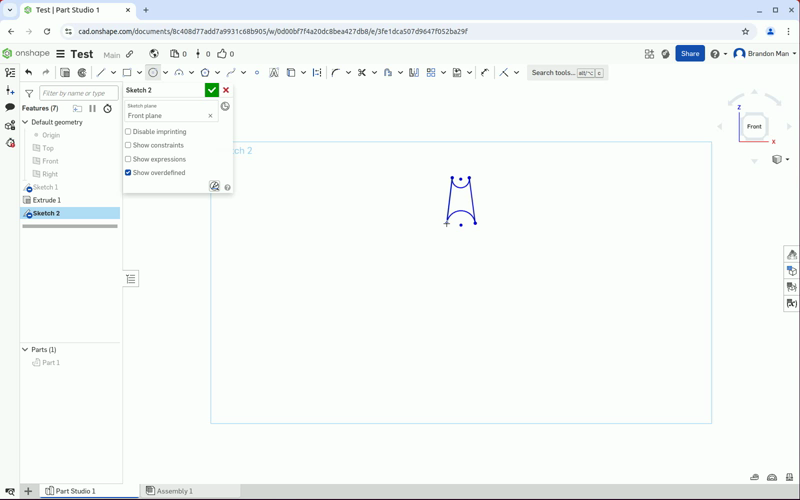
key_down(shift)
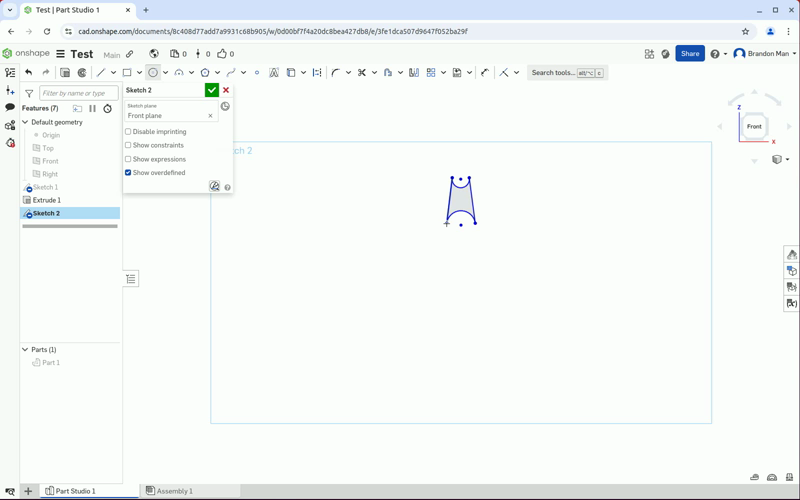
mouse_move(458, 192)
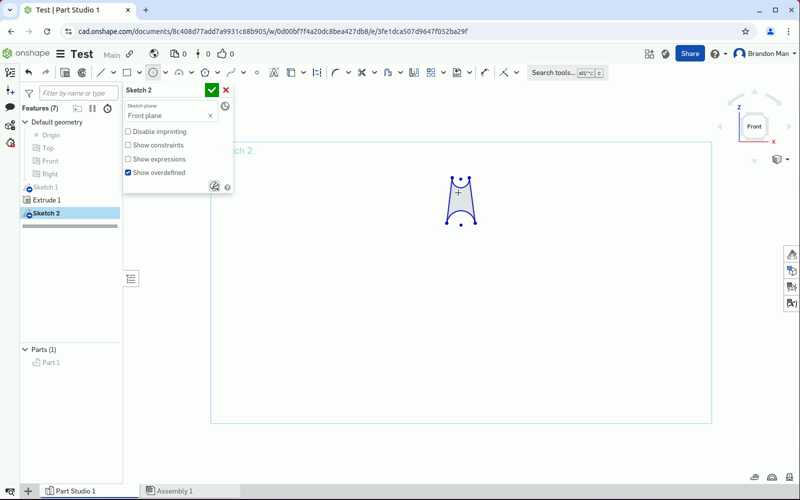
click(458, 192)
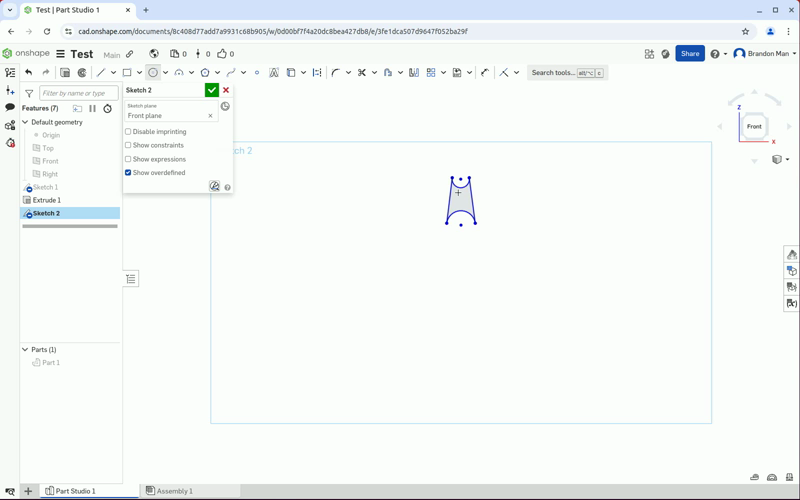
key_up(shift)
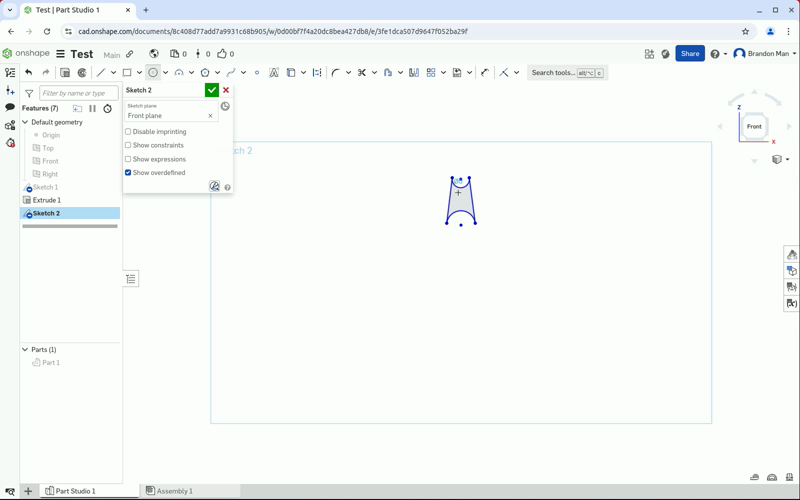
mouse_move(461, 192)
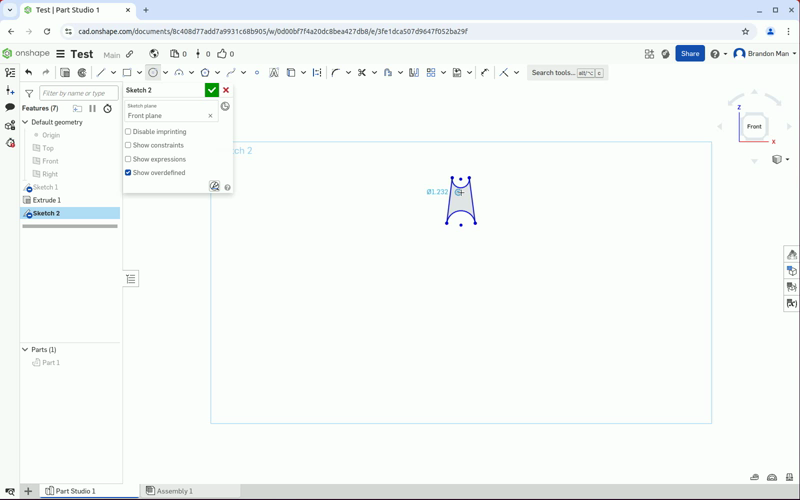
click(461, 192)
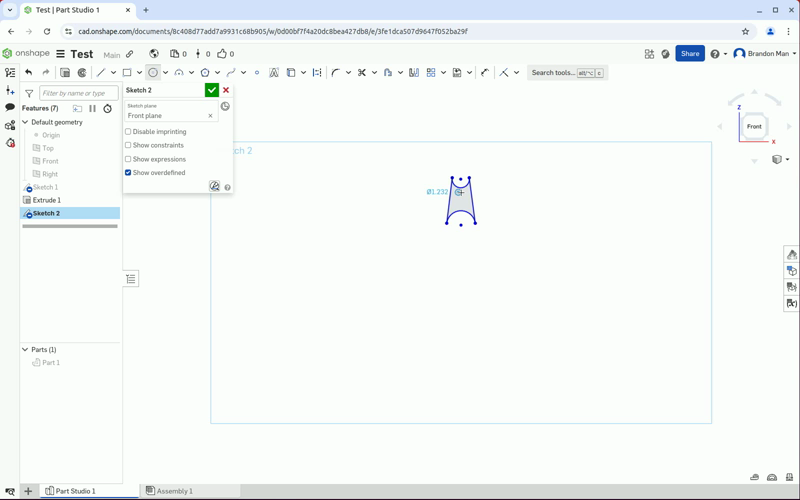
key(esc)
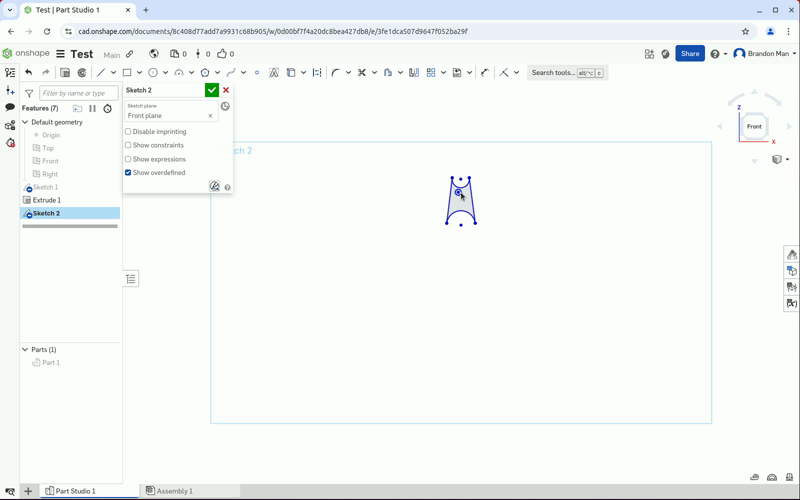
mouse_move(461, 206)
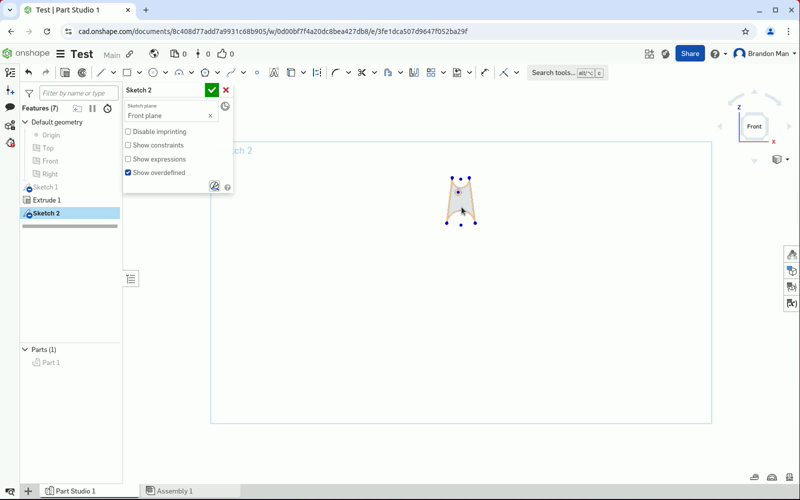
scroll(6)
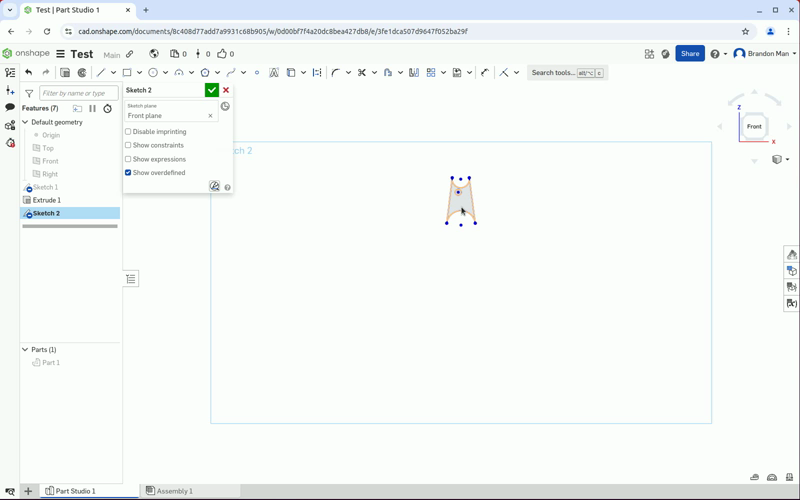
scroll(6)
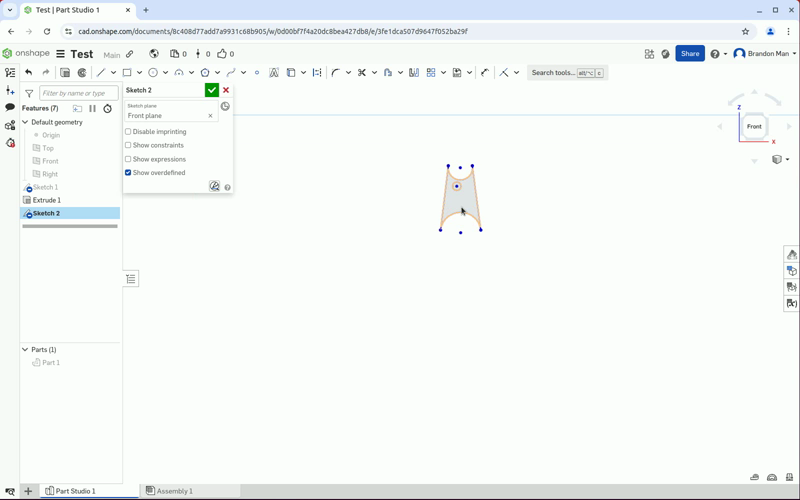
scroll(6)
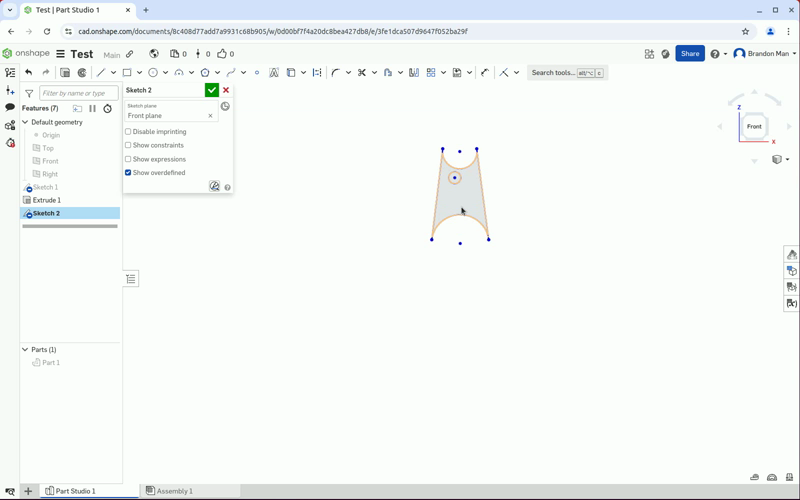
scroll(6)
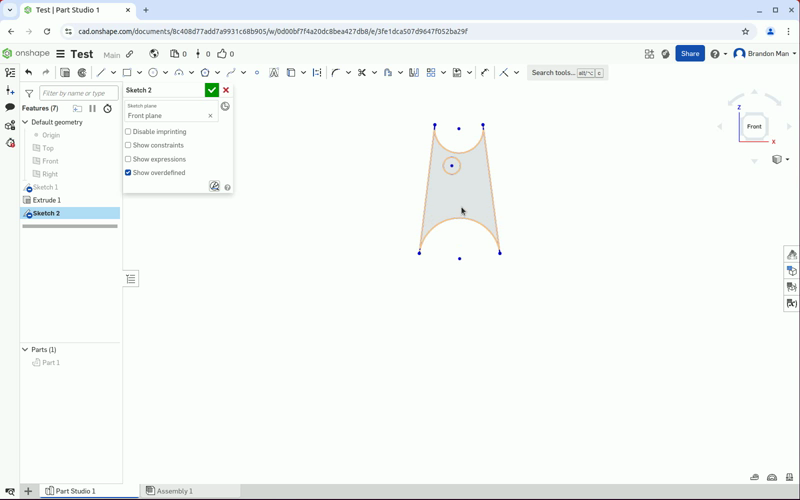
scroll(6)
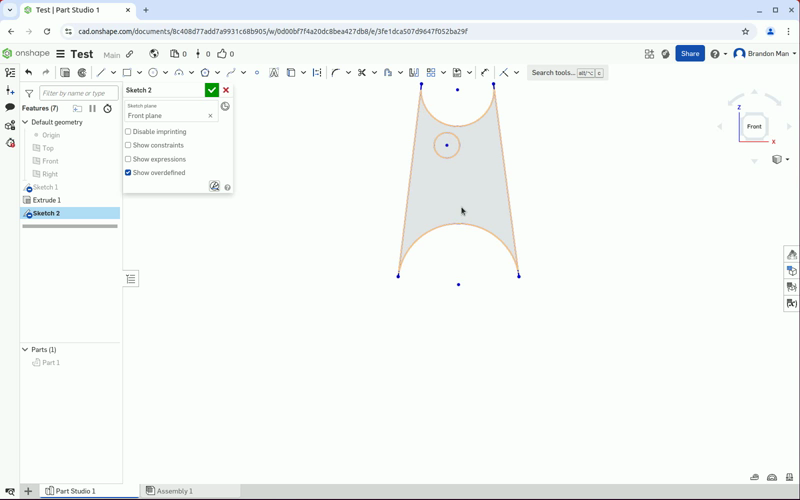
scroll(6)
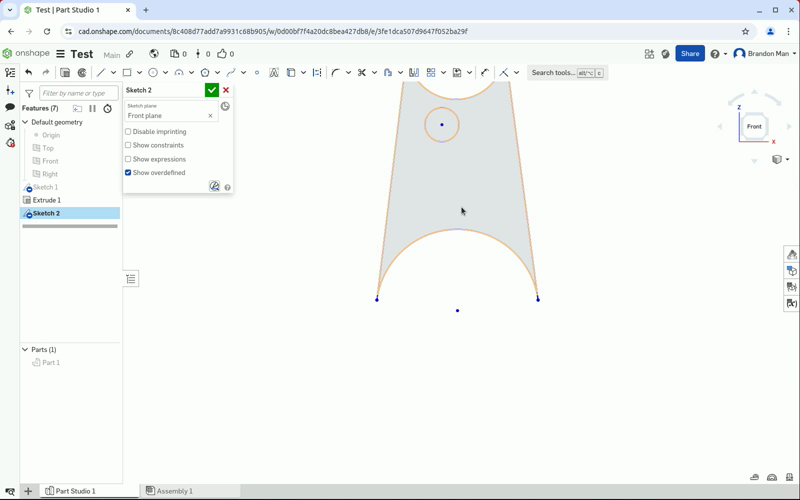
scroll(6)
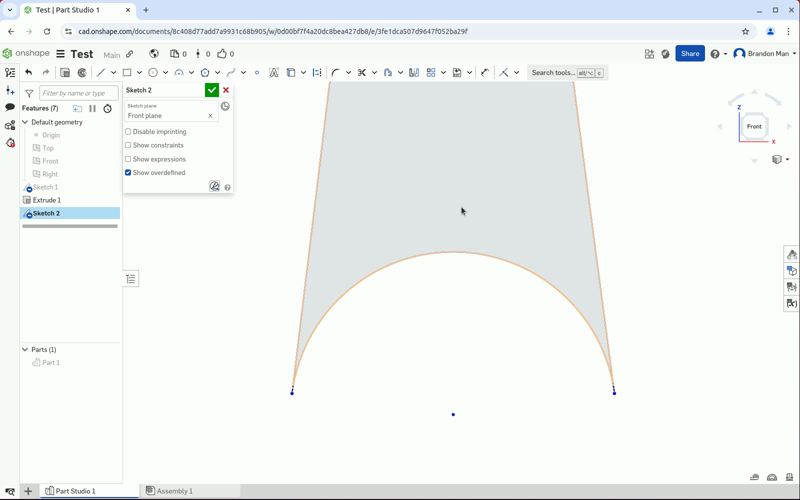
click(461, 206)
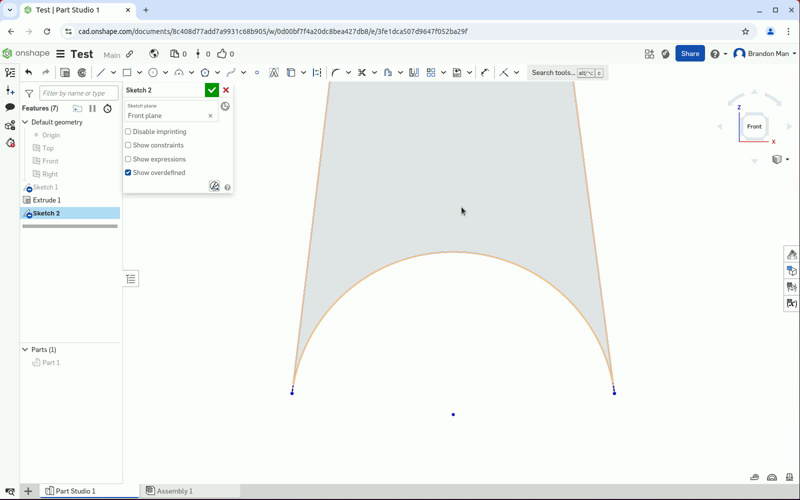
scroll(-6)
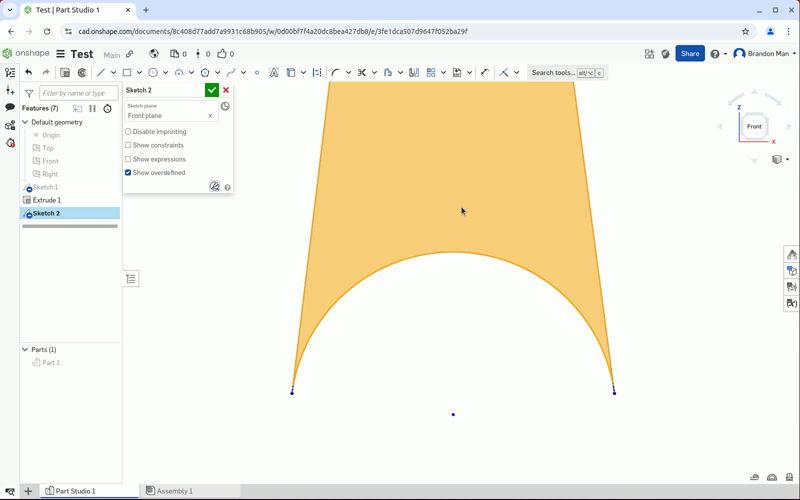
scroll(-6)
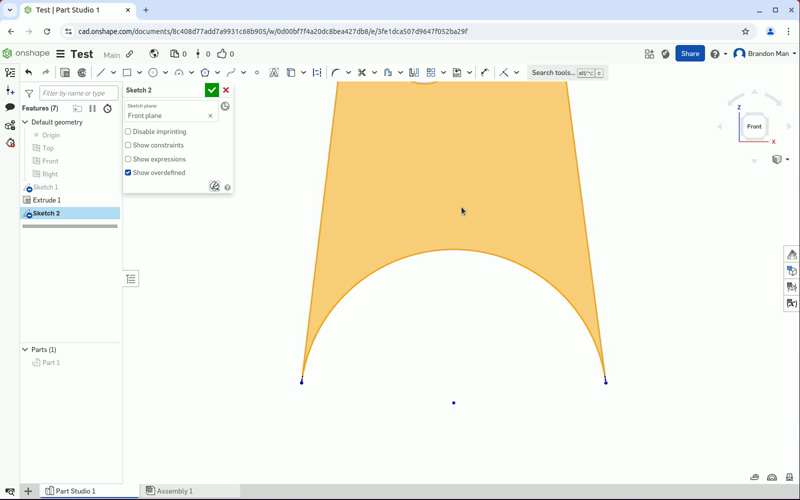
scroll(-6)
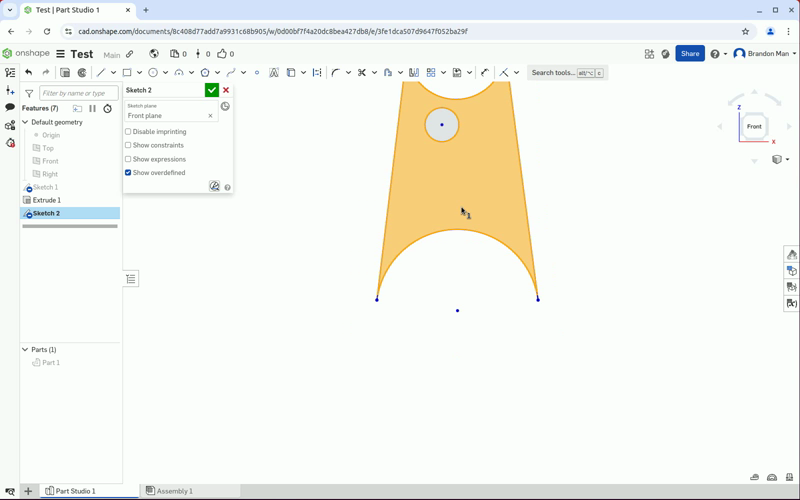
scroll(-6)
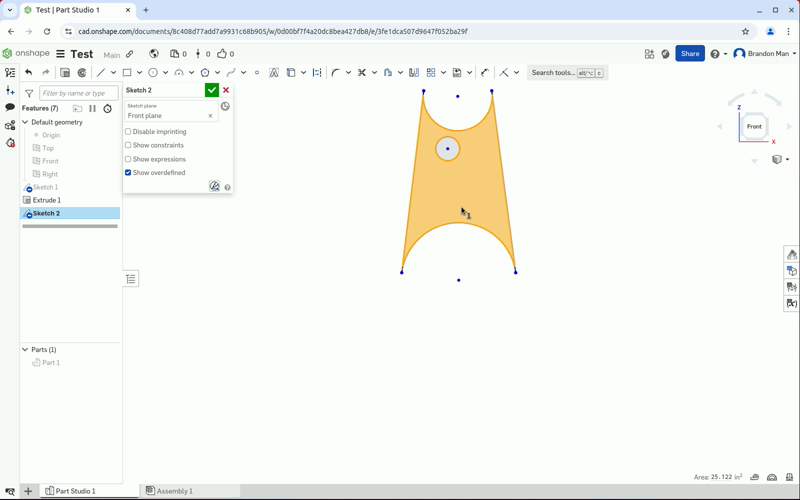
scroll(-6)
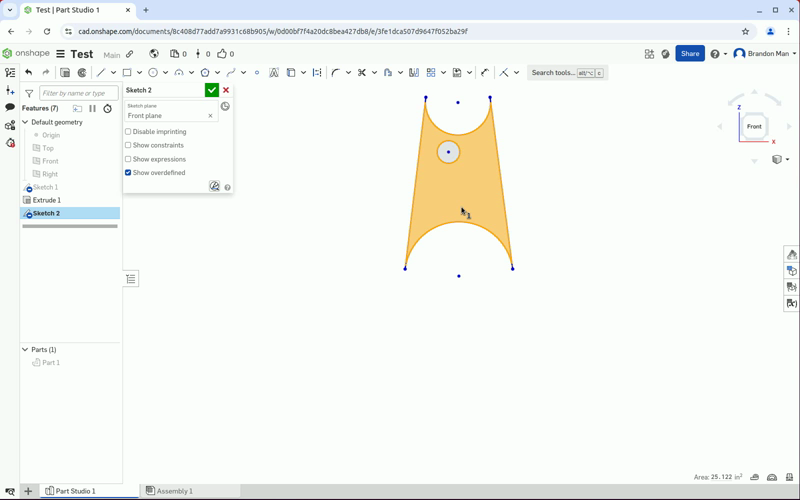
scroll(-6)
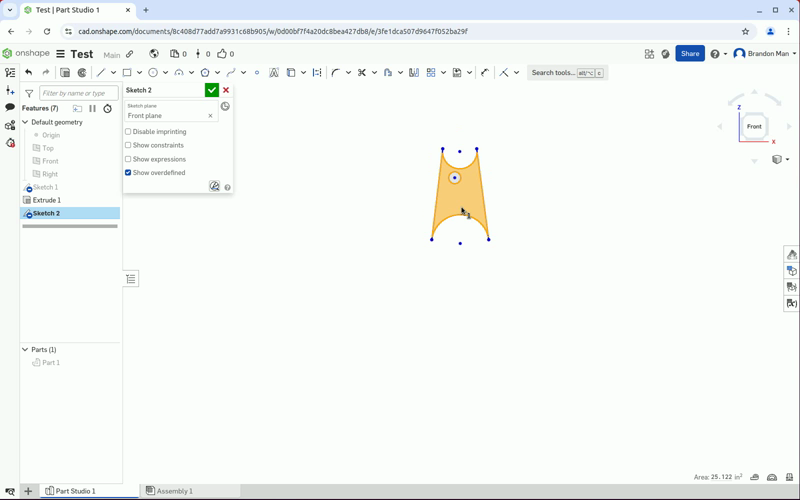
scroll(-6)
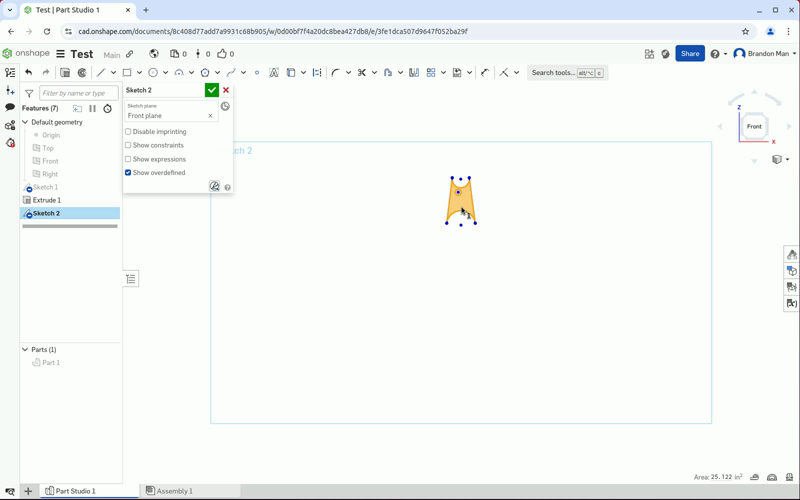
mouse_move(73, 352)
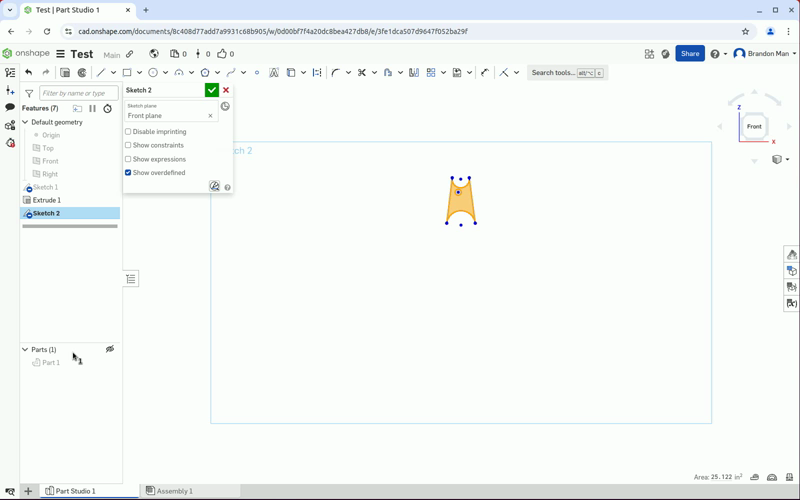
key(shift+y)
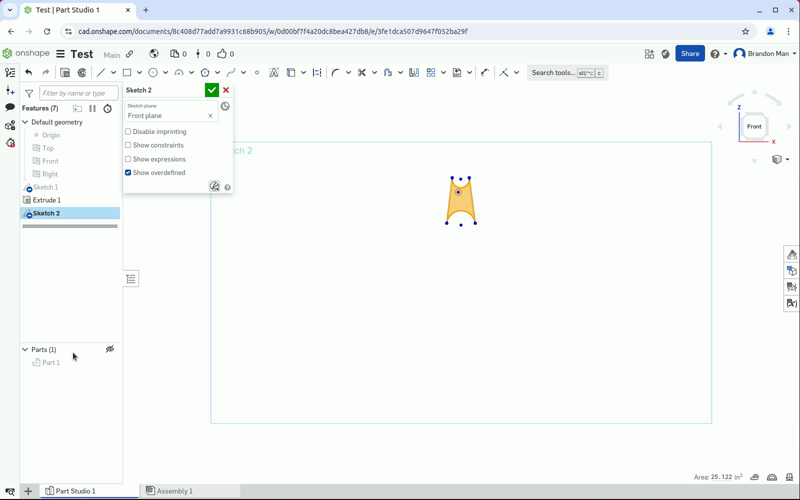
key(shift+e)
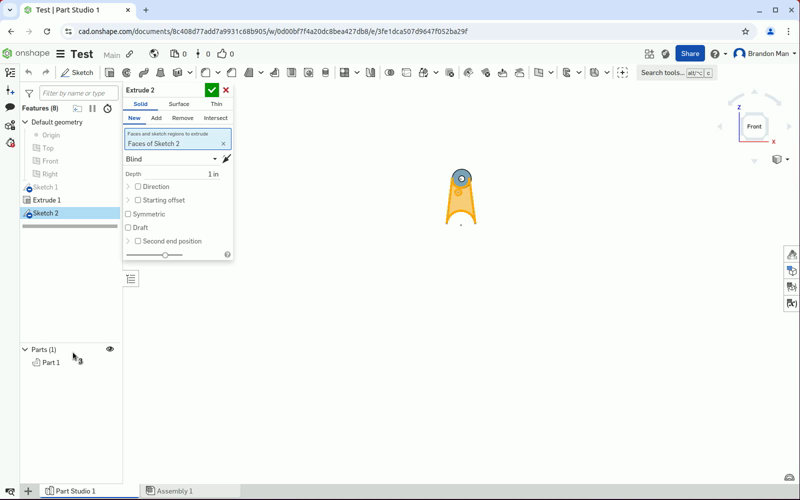
mouse_move(143, 106)
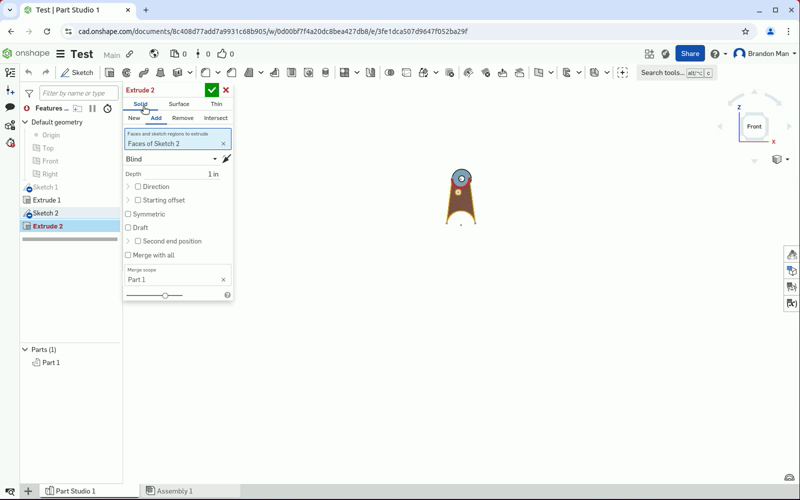
click(143, 106)
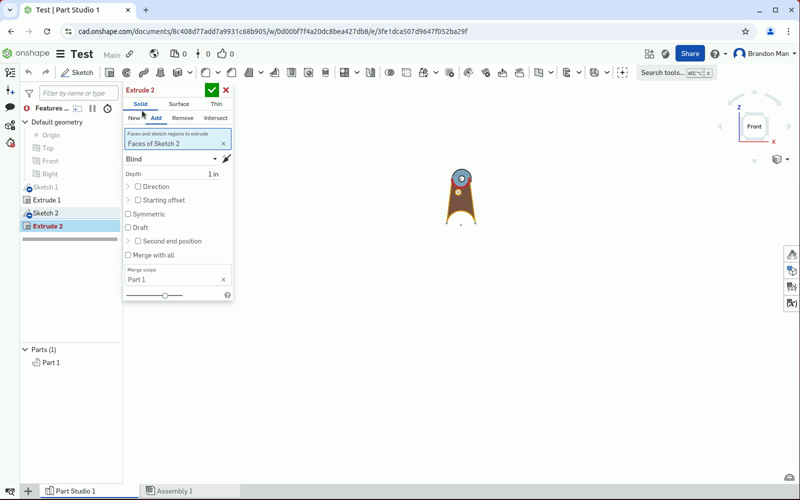
mouse_move(137, 120)
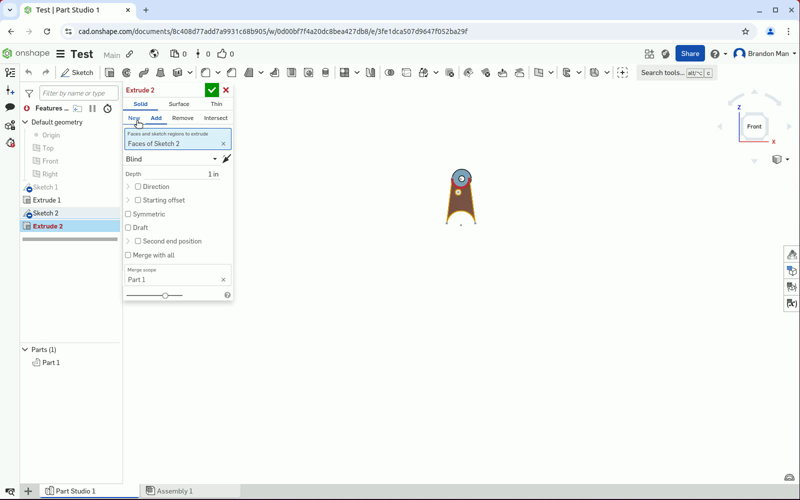
click(137, 120)
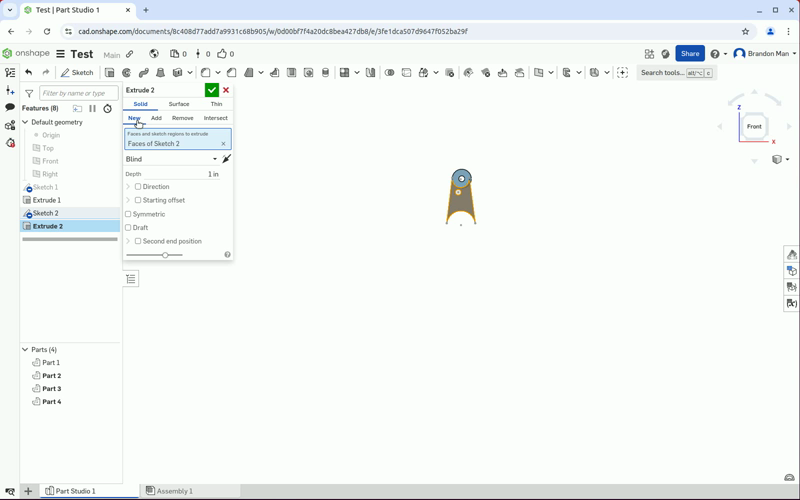
key(tab, 4)
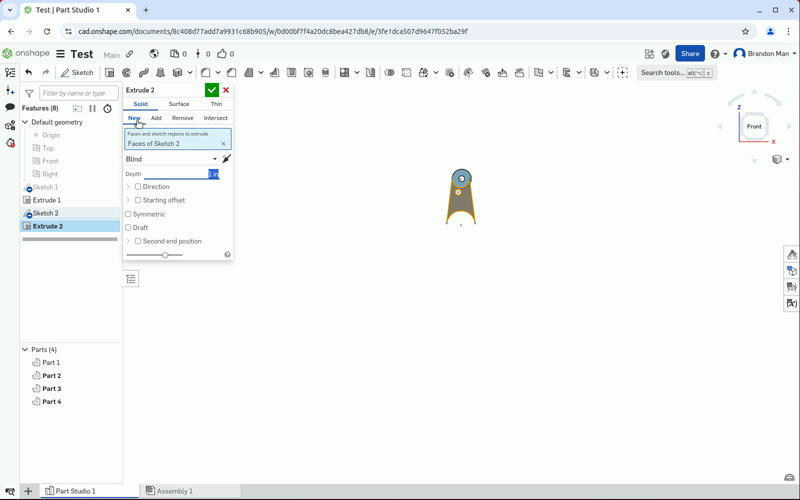
text(0.481)
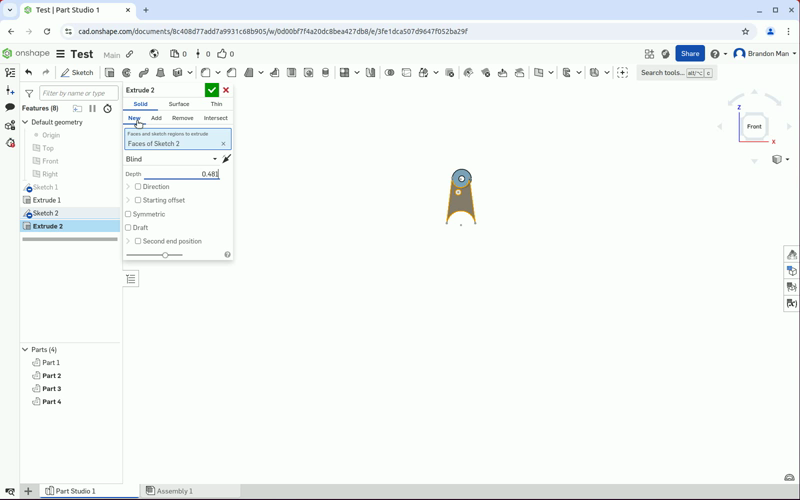
key(enter)
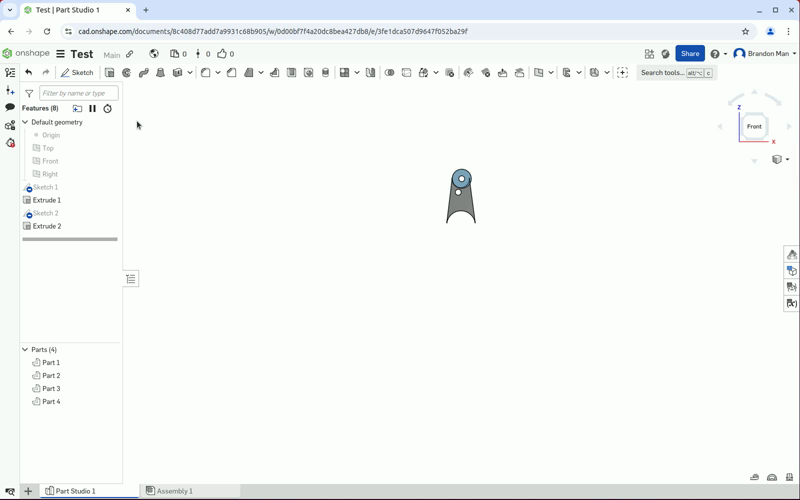
key(shift+h)
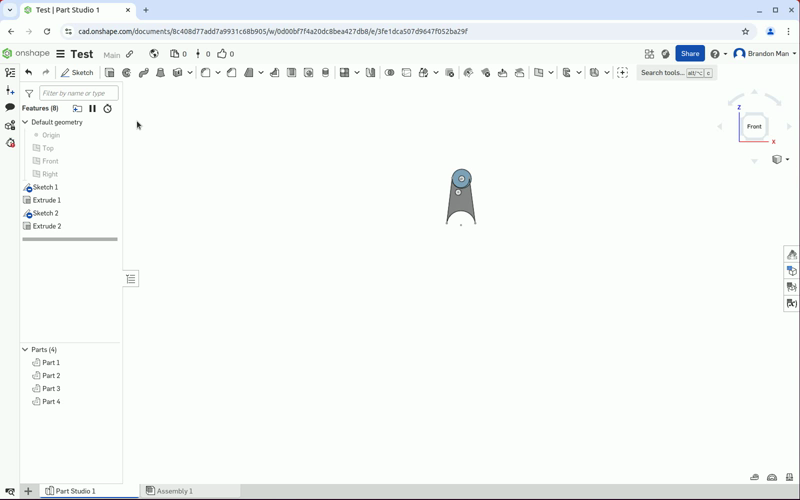
key(shift+h)
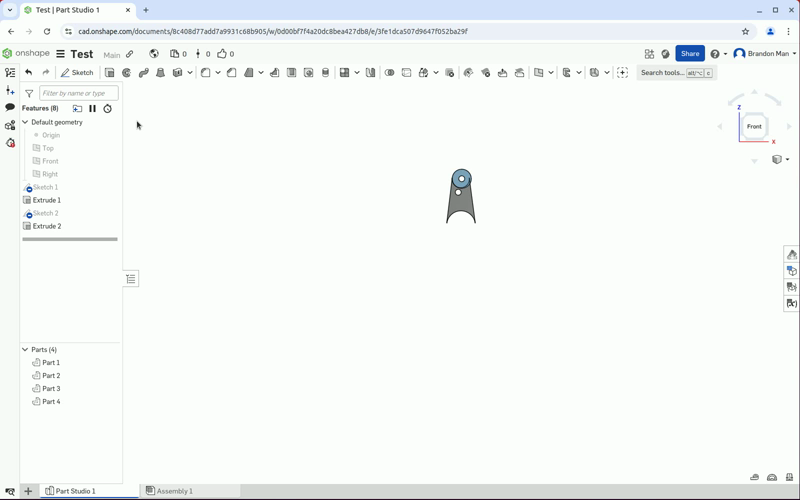
mouse_move(73, 189)
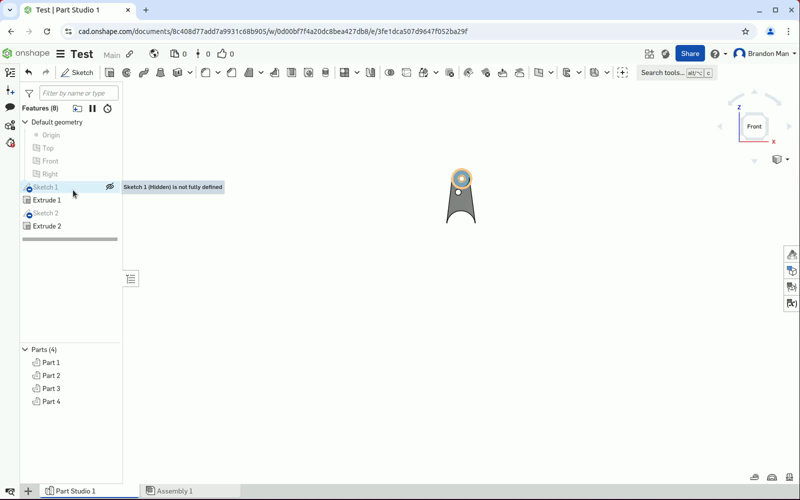
click(73, 189)
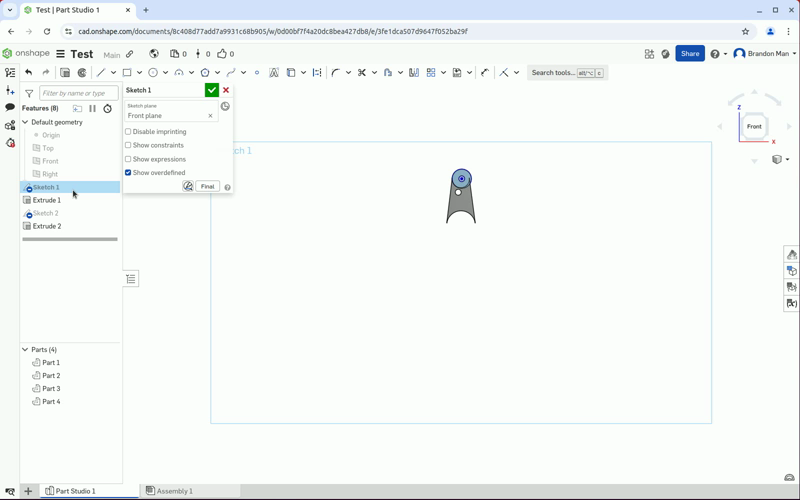
mouse_move(229, 92)
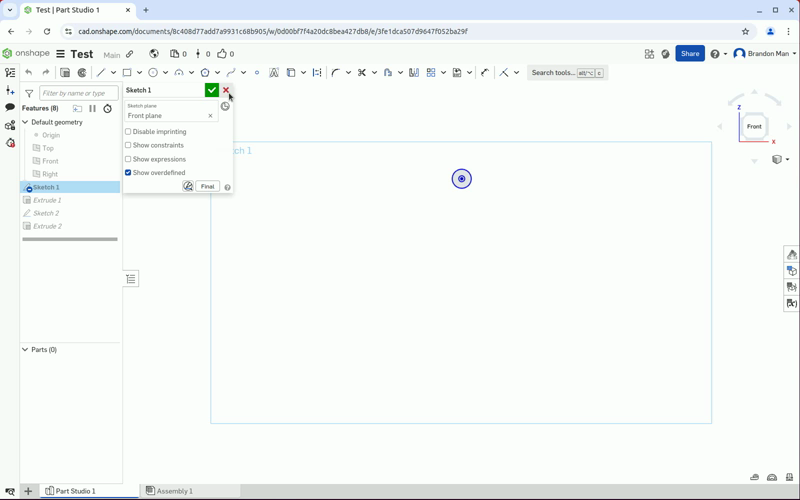
click(229, 92)
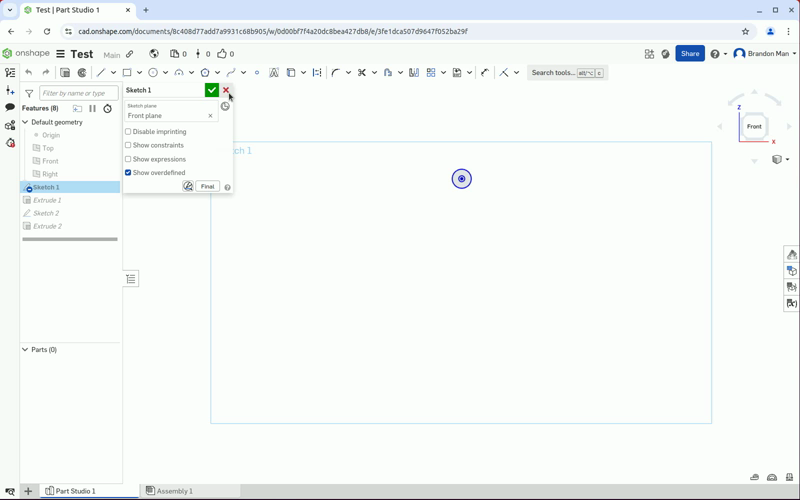
key(shift+s)
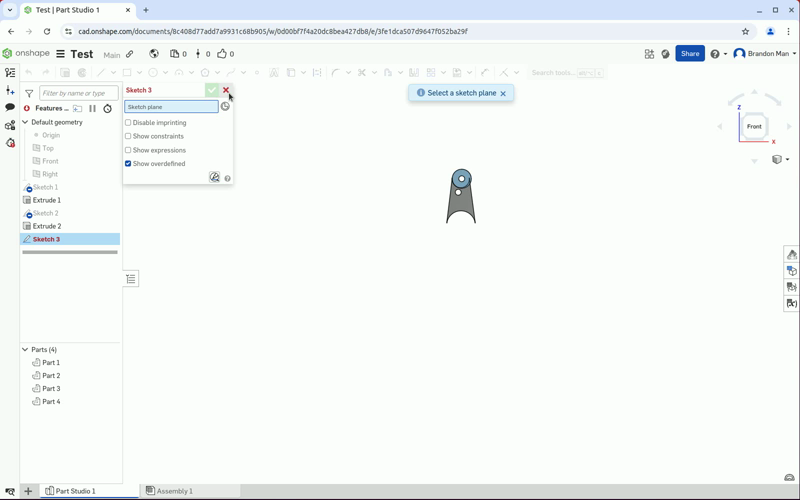
mouse_move(73, 163)
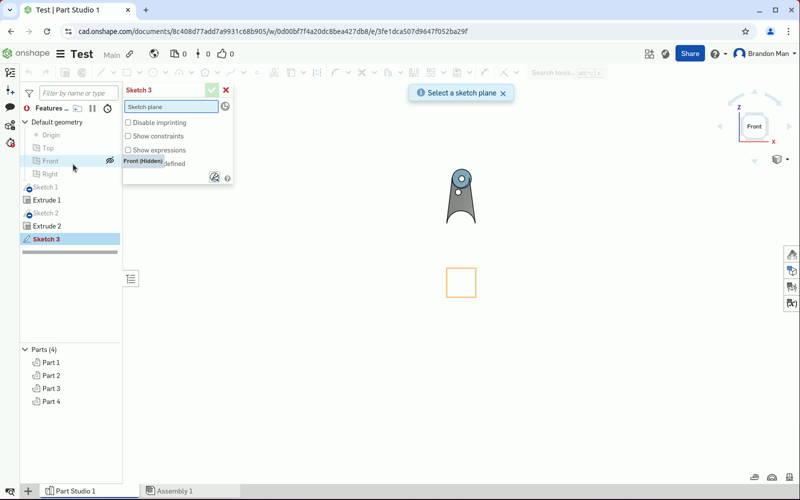
click(73, 163)
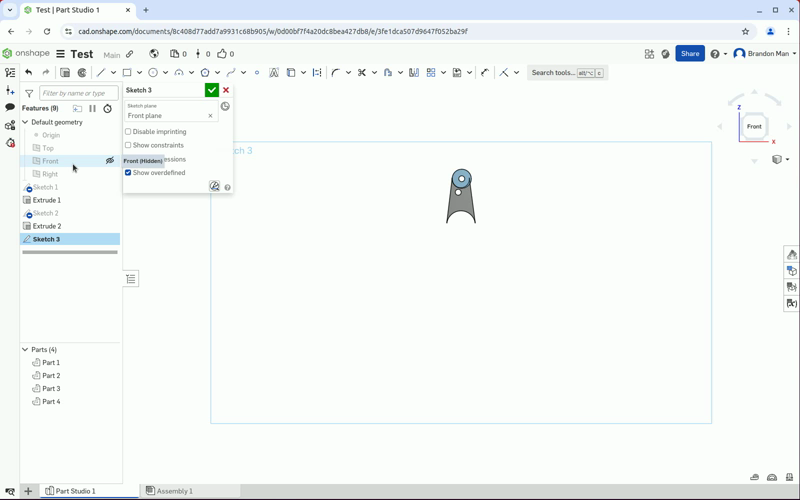
mouse_move(73, 352)
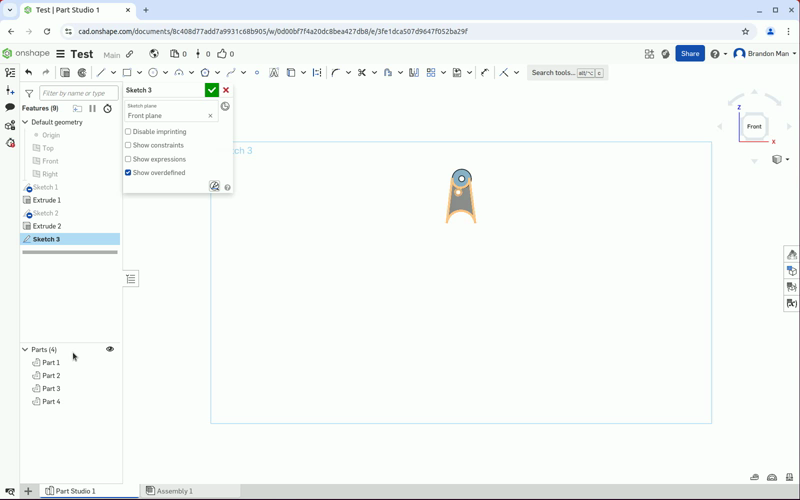
key(y)
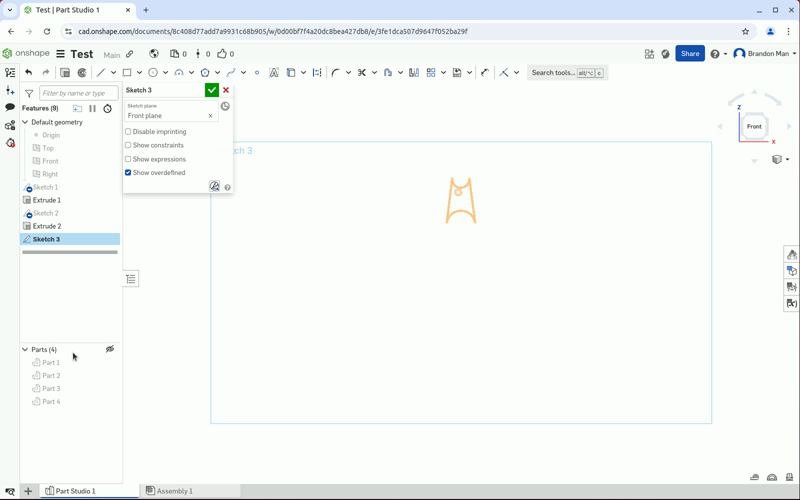
key(a)
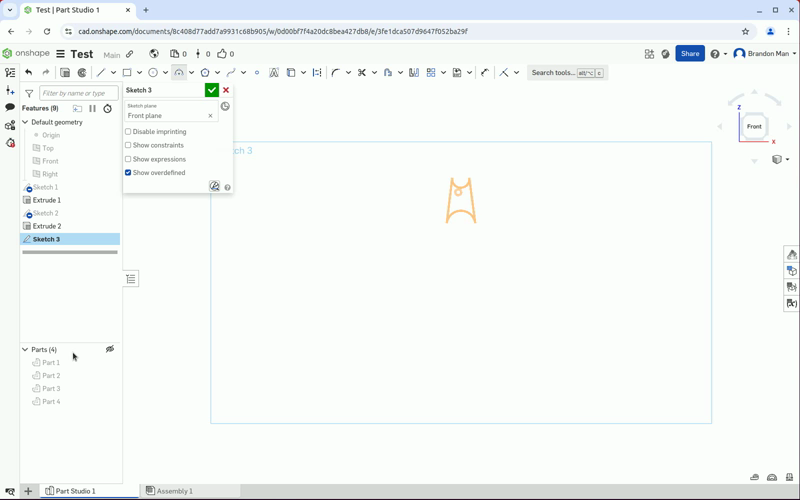
key_down(shift)
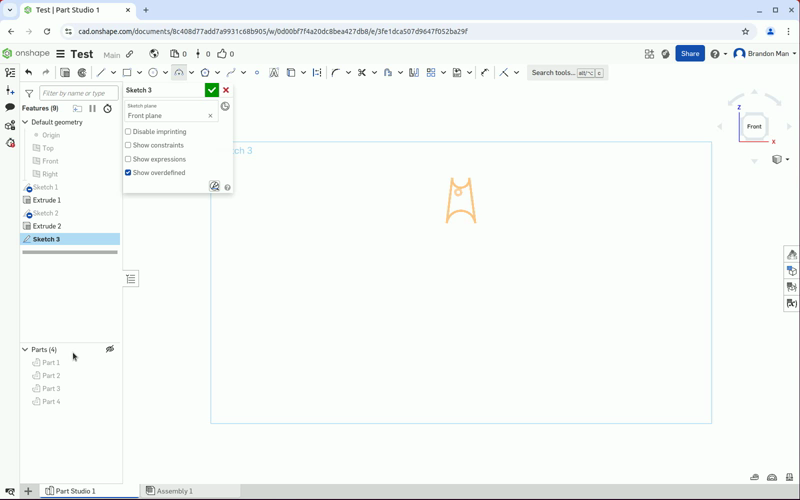
mouse_move(446, 224)
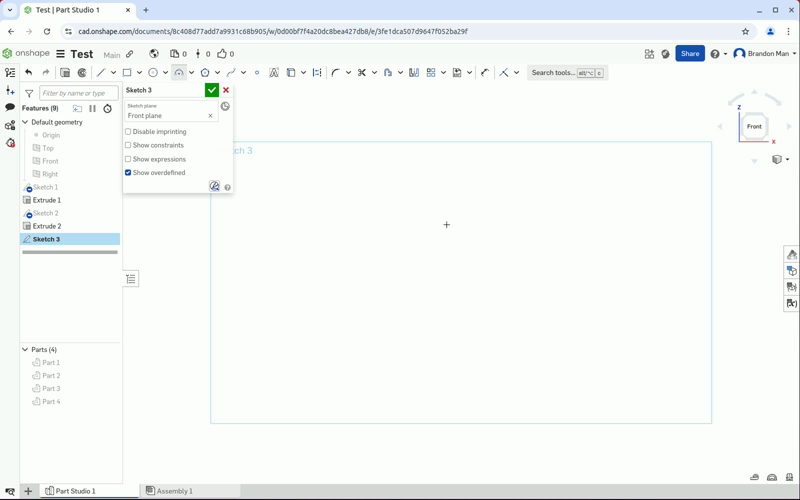
click(446, 224)
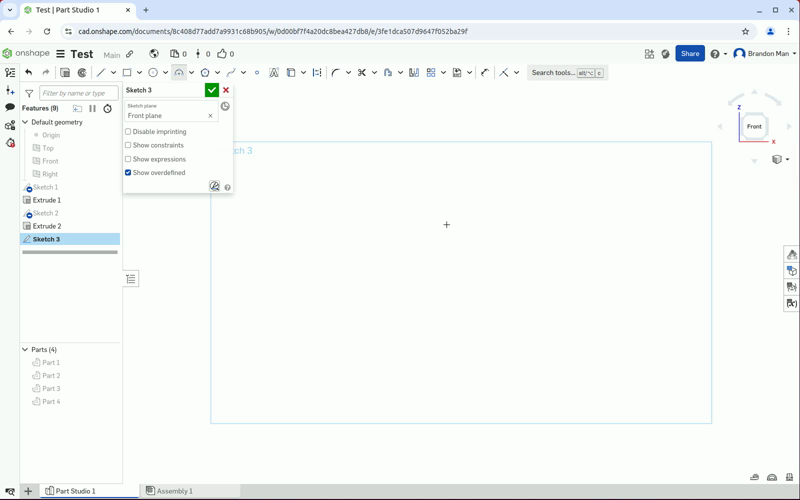
key_up(shift)
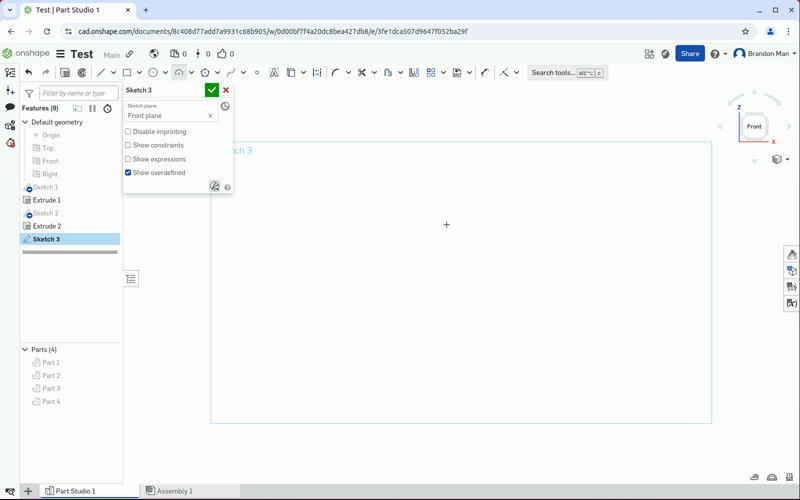
key_down(shift)
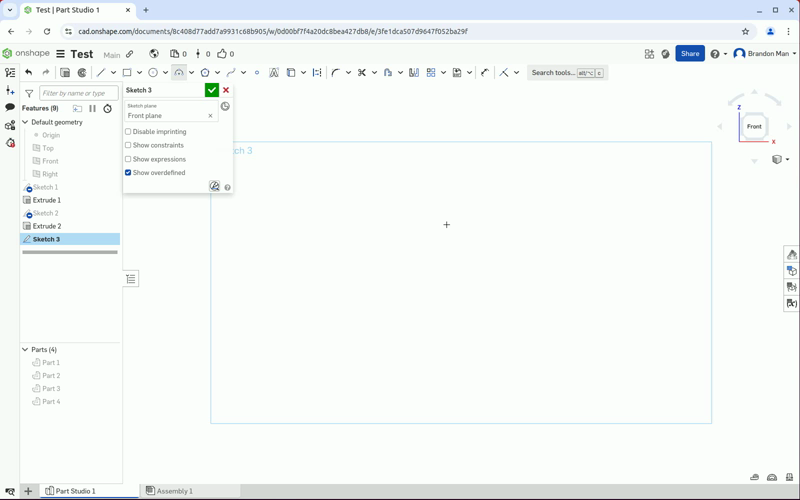
mouse_move(477, 224)
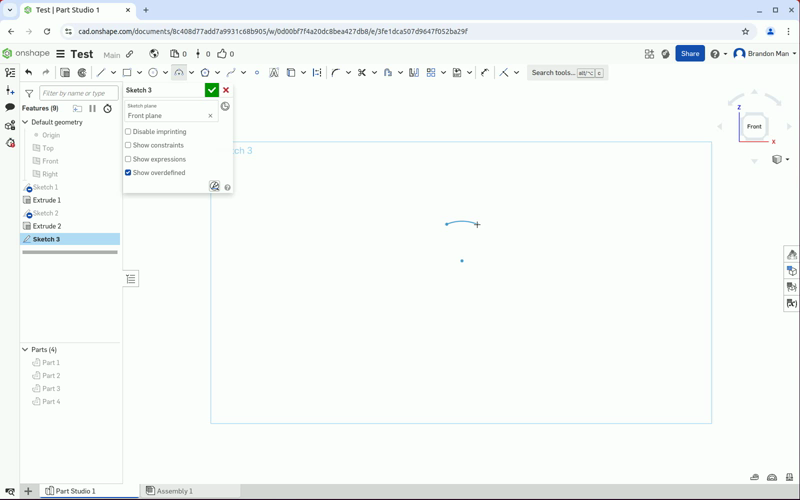
click(477, 224)
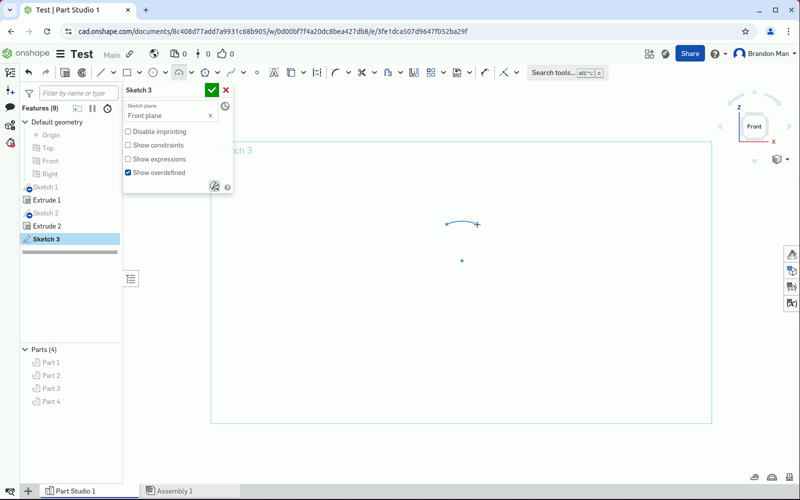
mouse_move(461, 240)
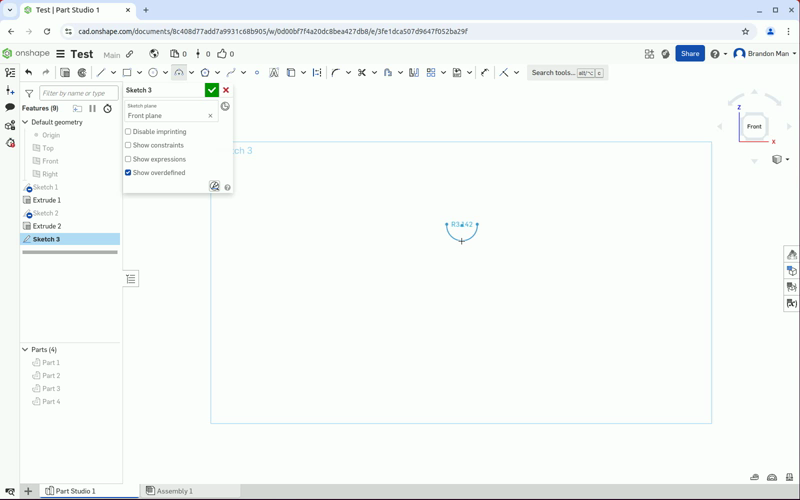
click(461, 240)
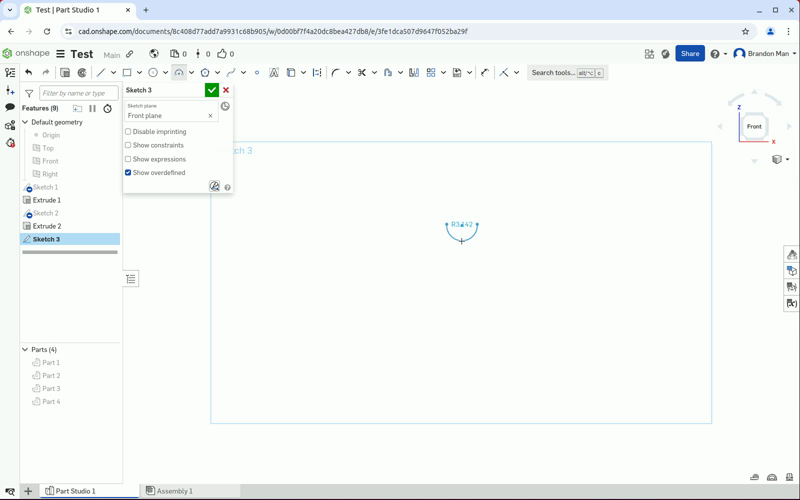
key_up(shift)
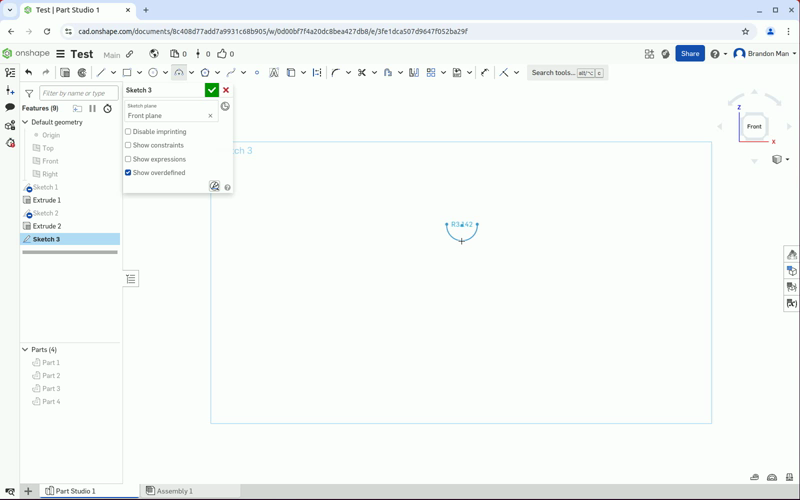
key(esc)
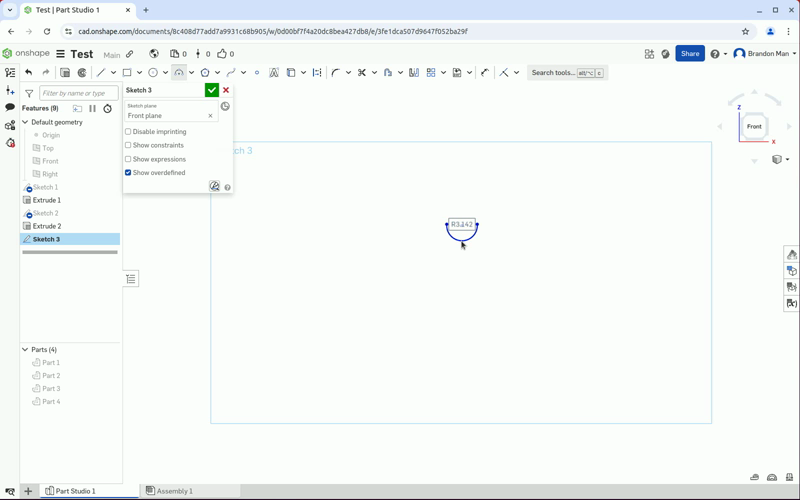
key(l)
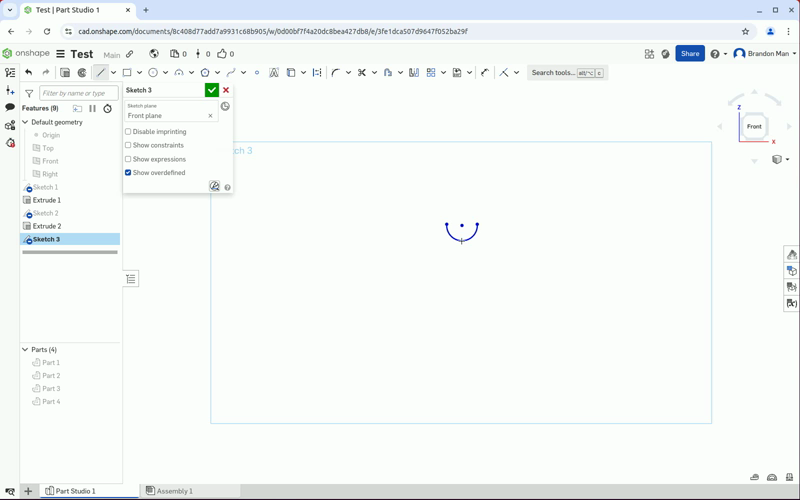
mouse_move(477, 224)
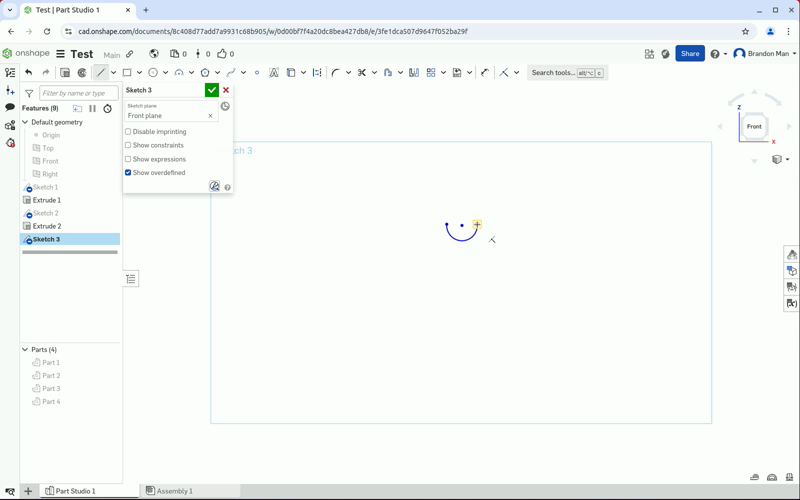
click(477, 224)
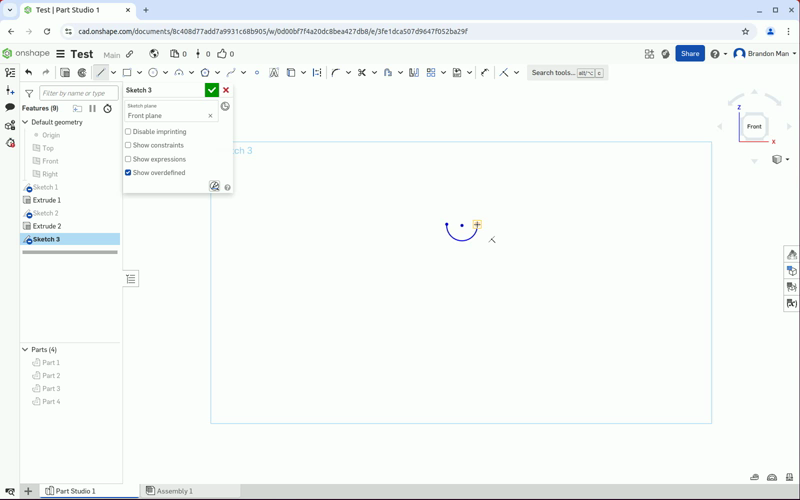
key_down(shift)
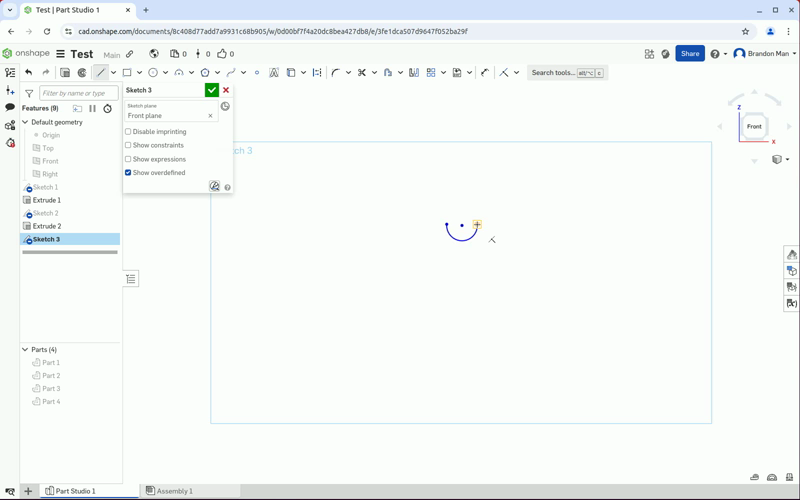
mouse_move(507, 224)
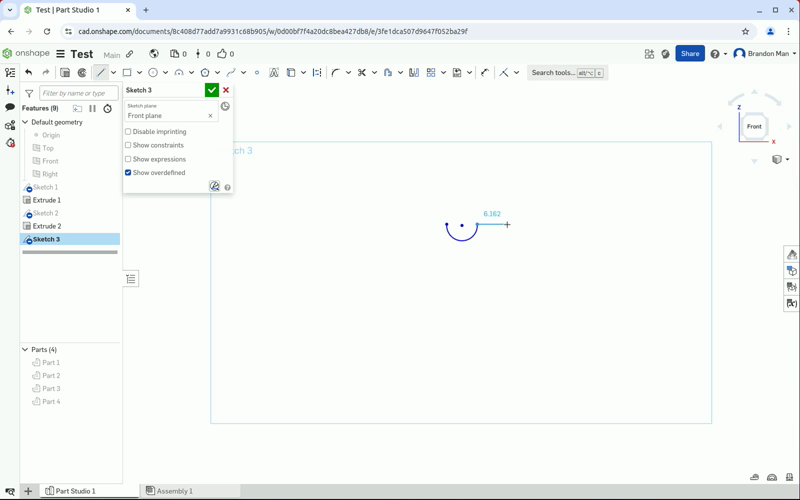
mouse_move(476, 223)
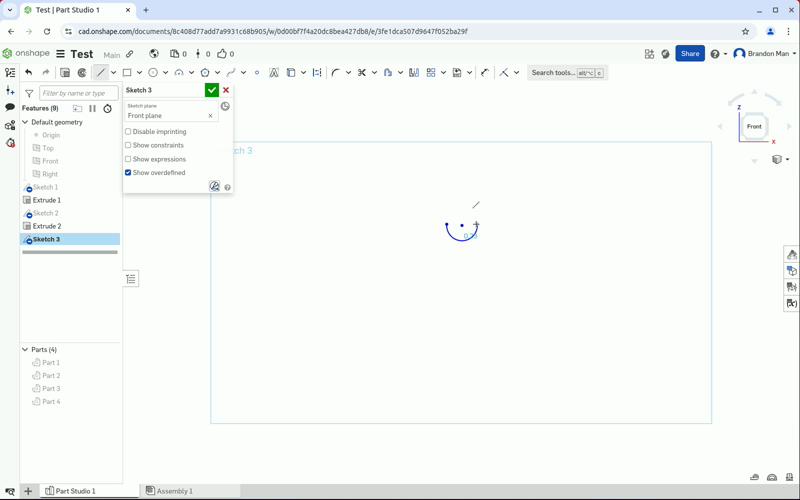
scroll(6)
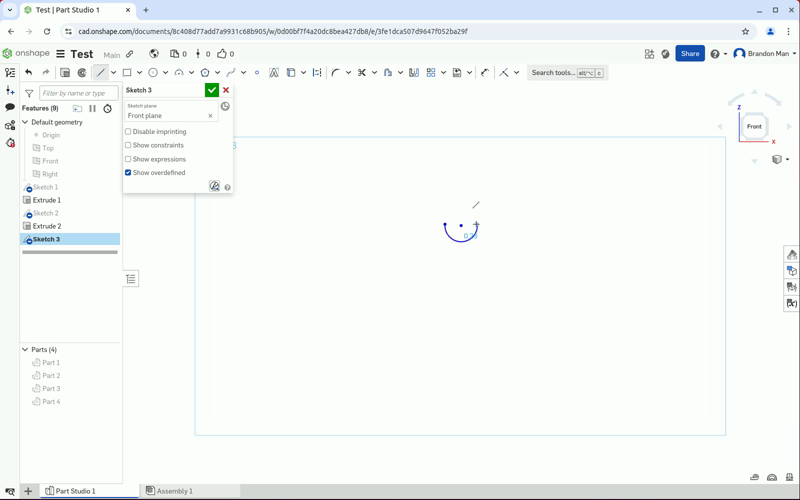
scroll(6)
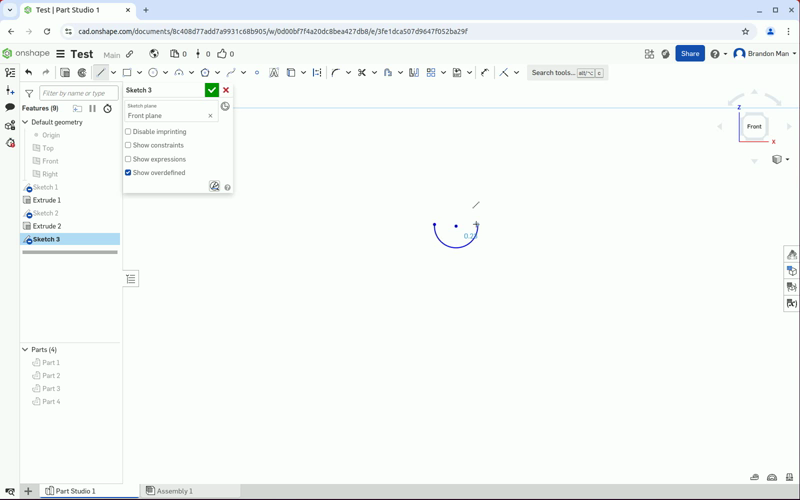
scroll(6)
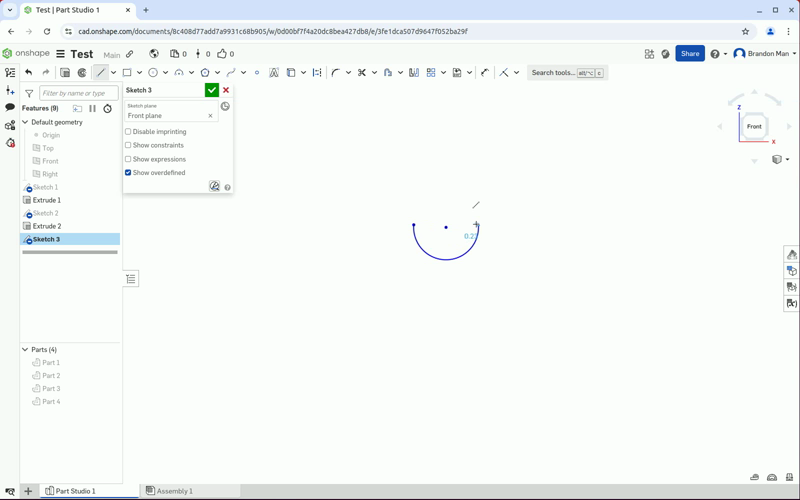
scroll(6)
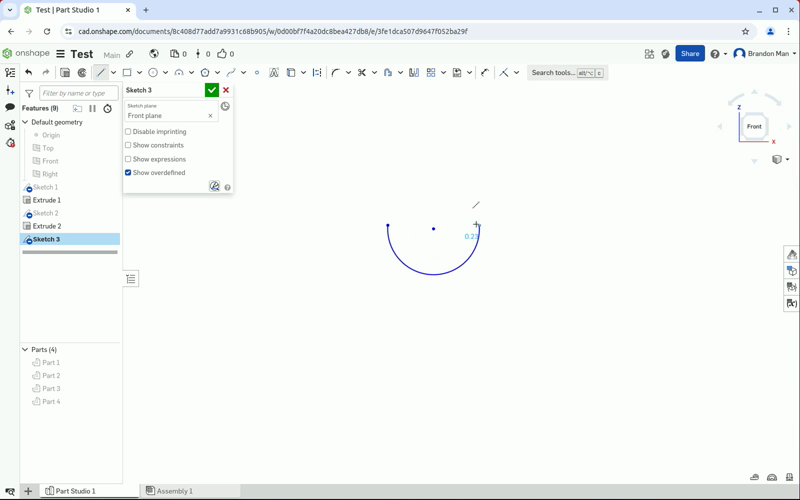
scroll(6)
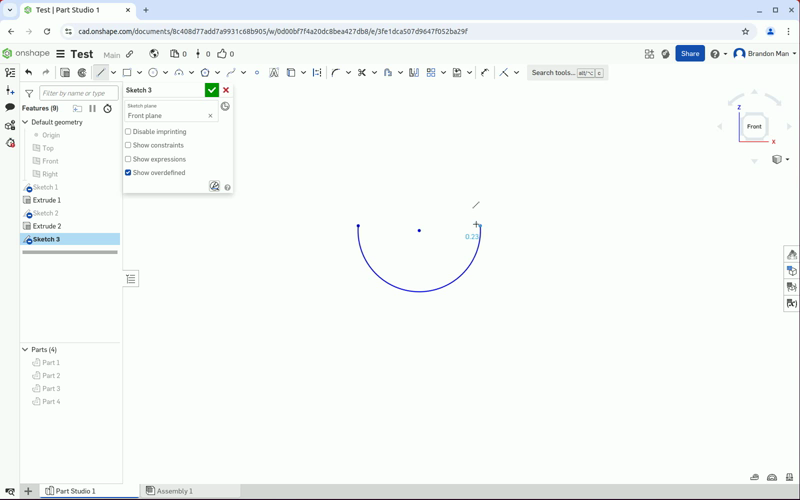
scroll(6)
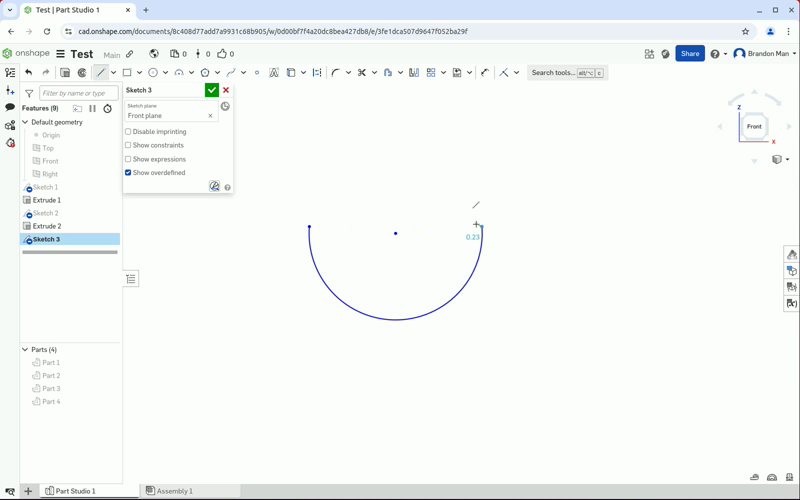
scroll(6)
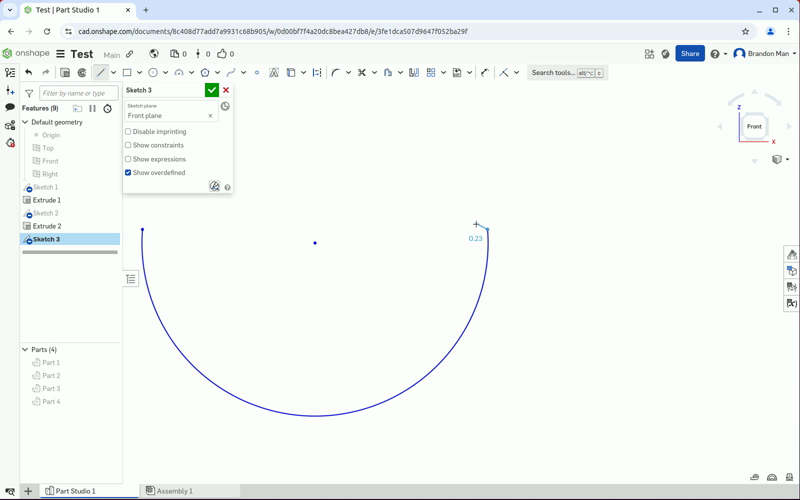
click(476, 223)
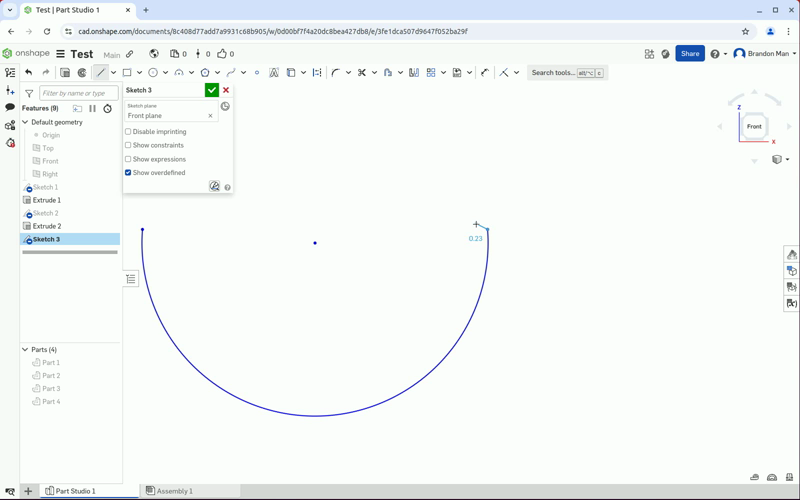
scroll(-6)
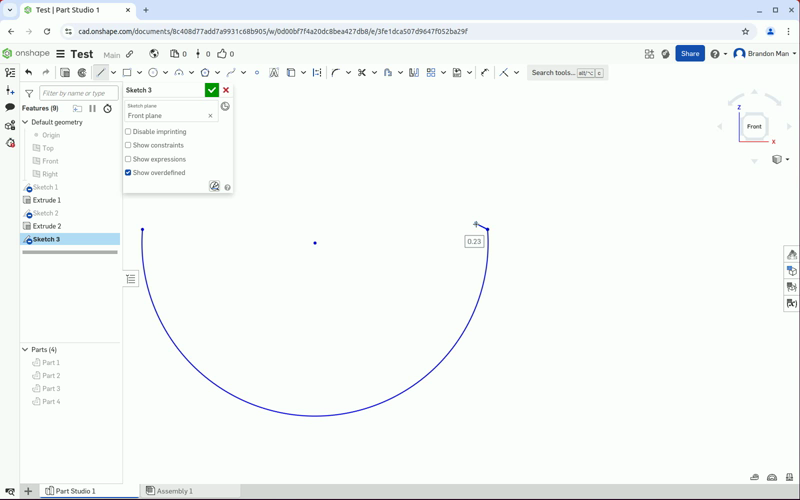
scroll(-6)
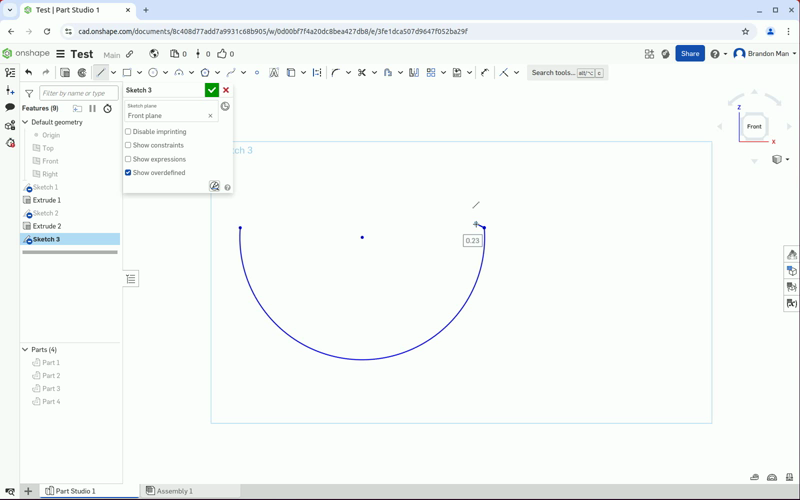
scroll(-6)
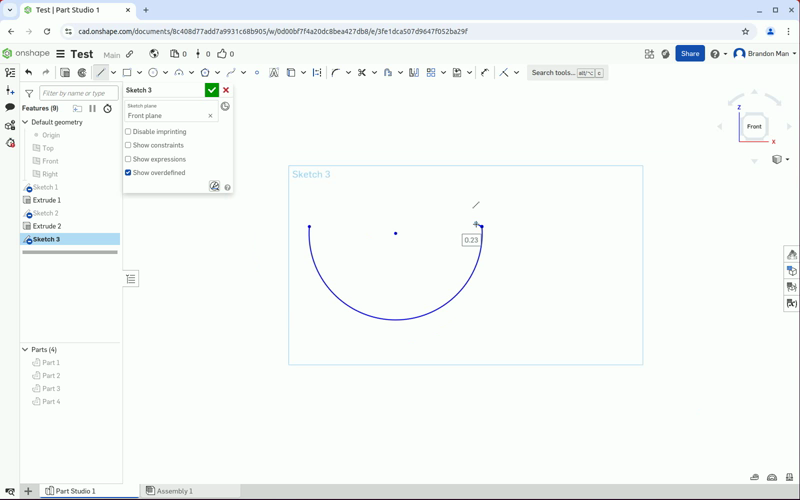
scroll(-6)
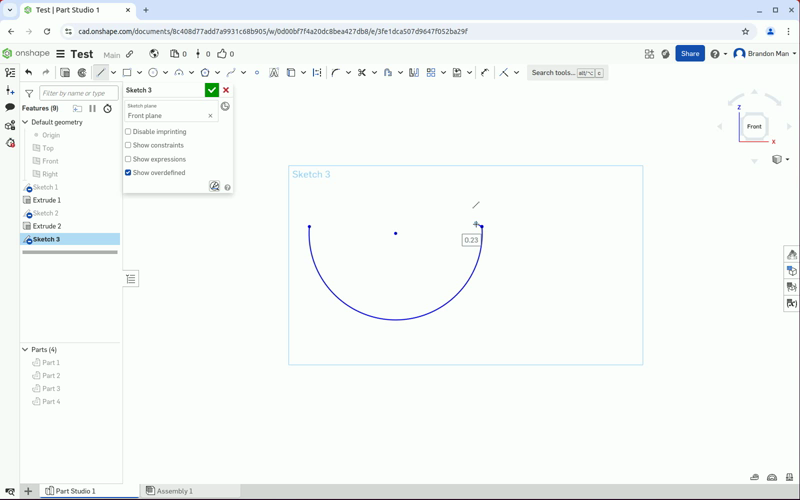
scroll(-6)
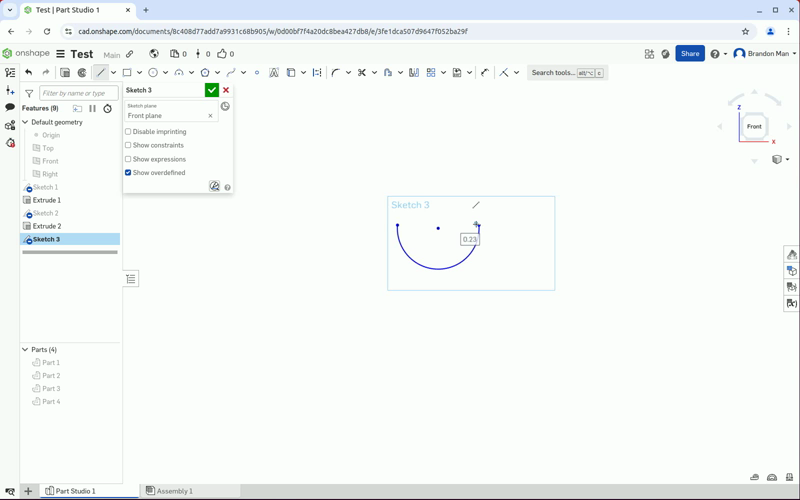
scroll(-6)
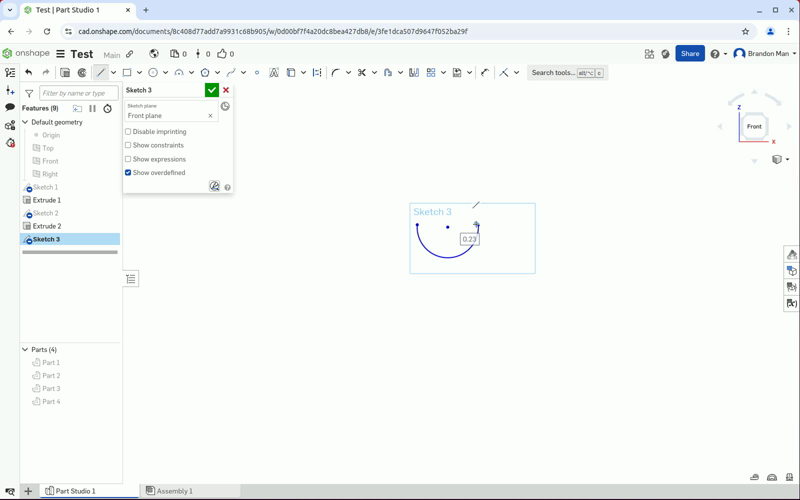
scroll(-6)
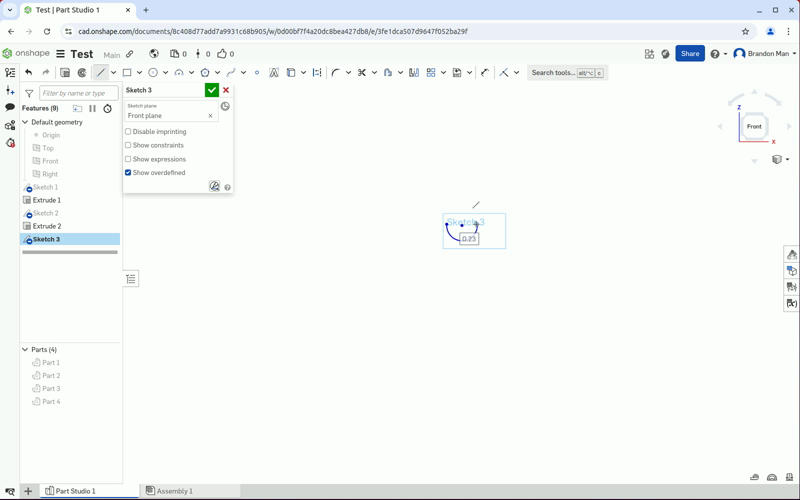
key_up(shift)
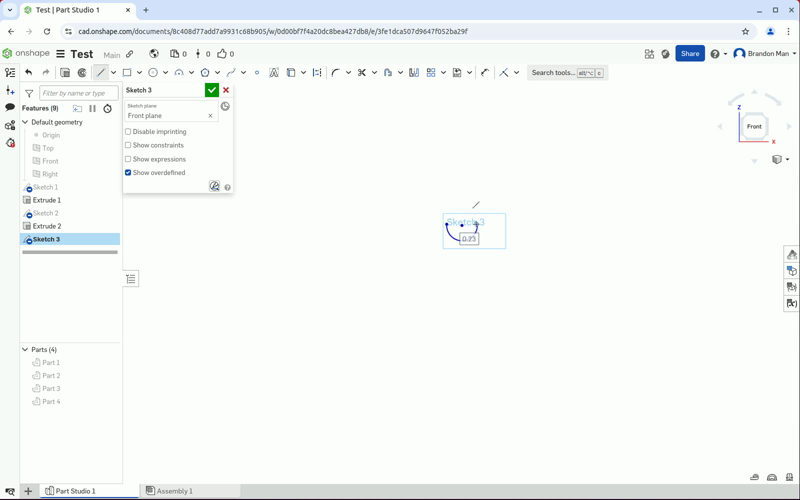
key(esc)
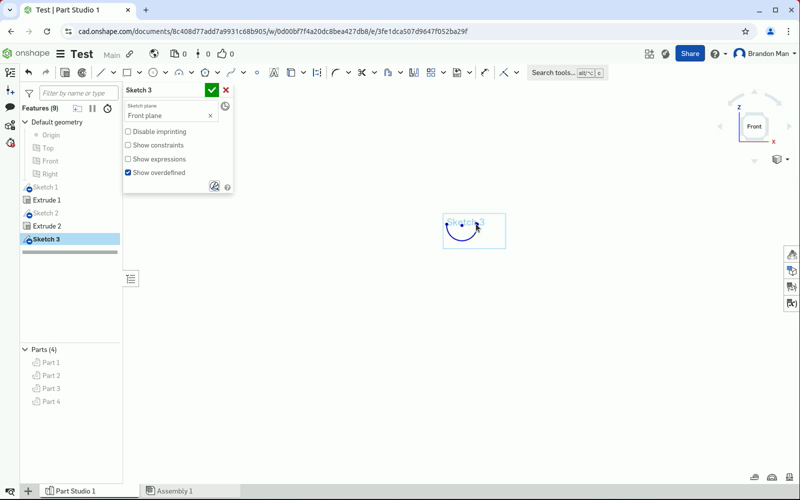
key(a)
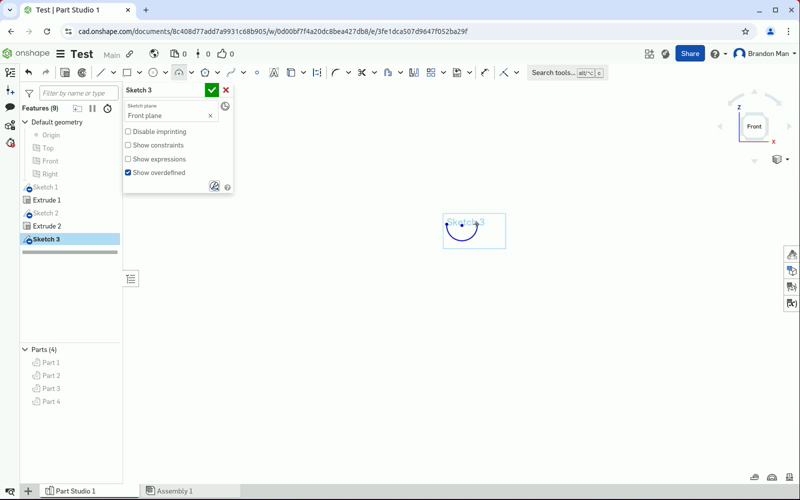
mouse_move(476, 223)
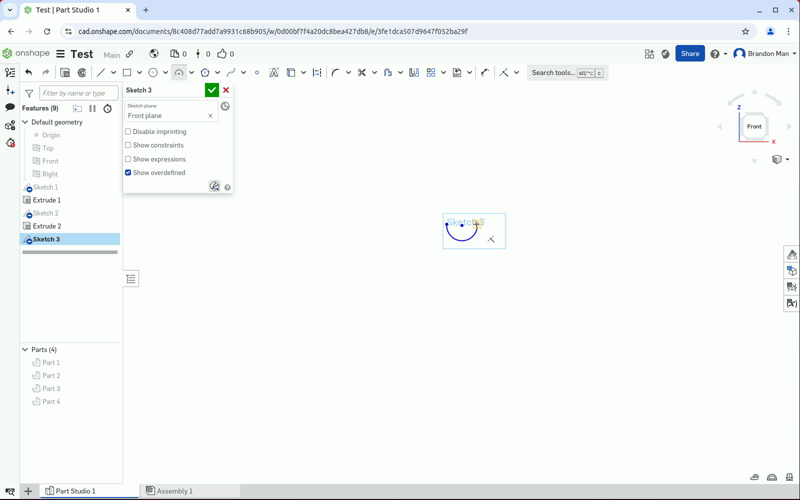
scroll(6)
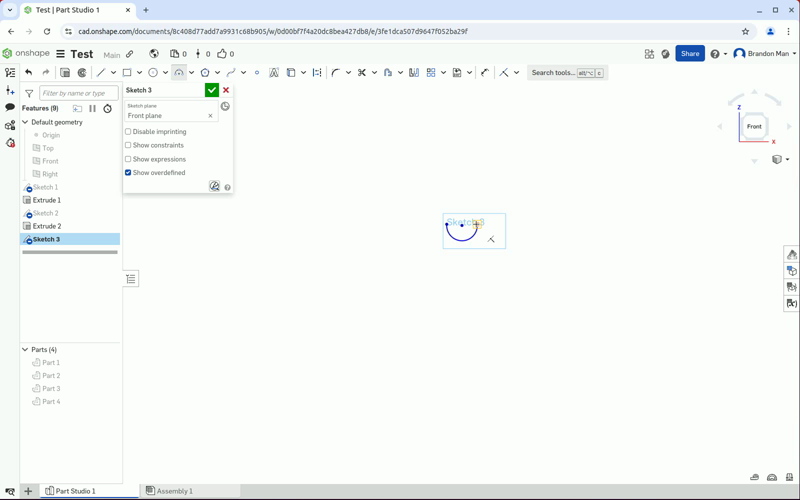
scroll(6)
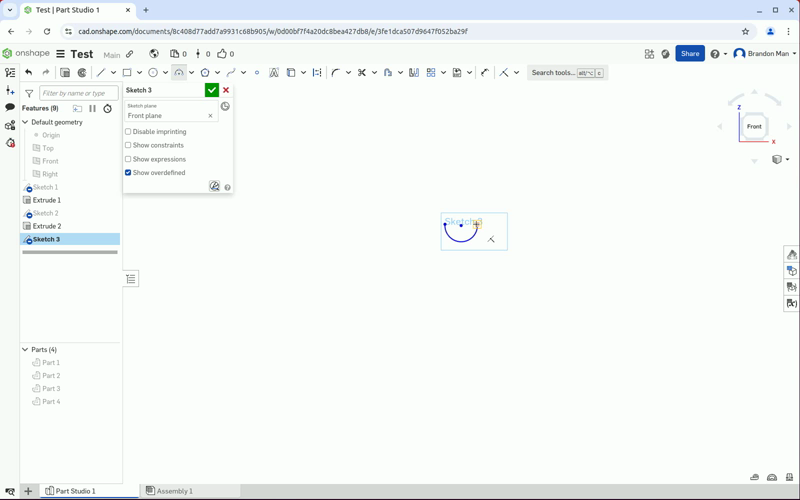
scroll(6)
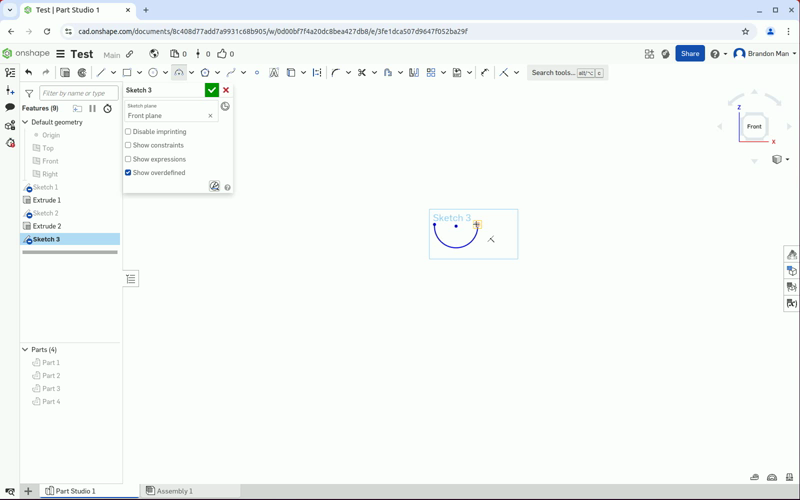
scroll(6)
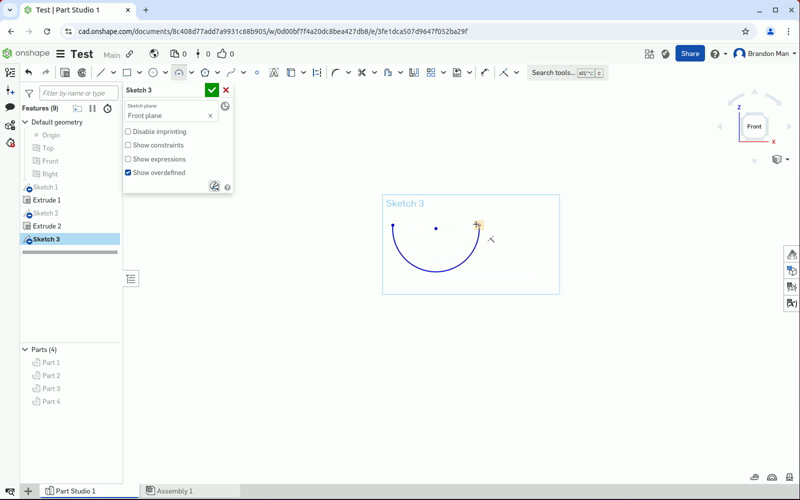
scroll(6)
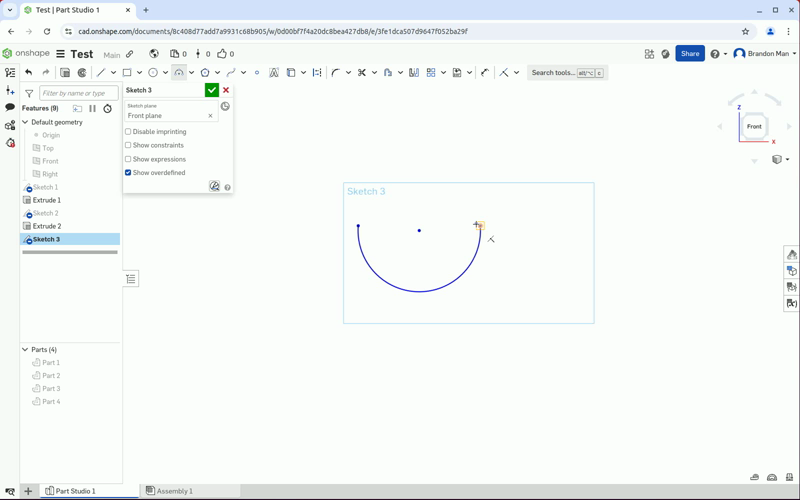
scroll(6)
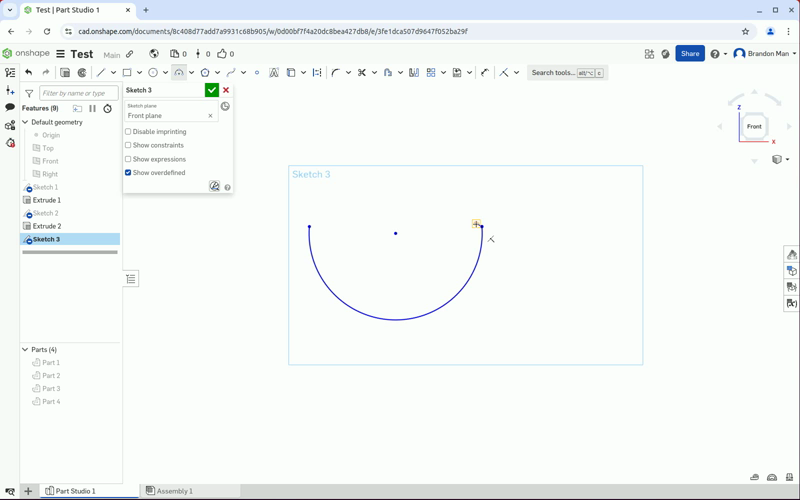
scroll(6)
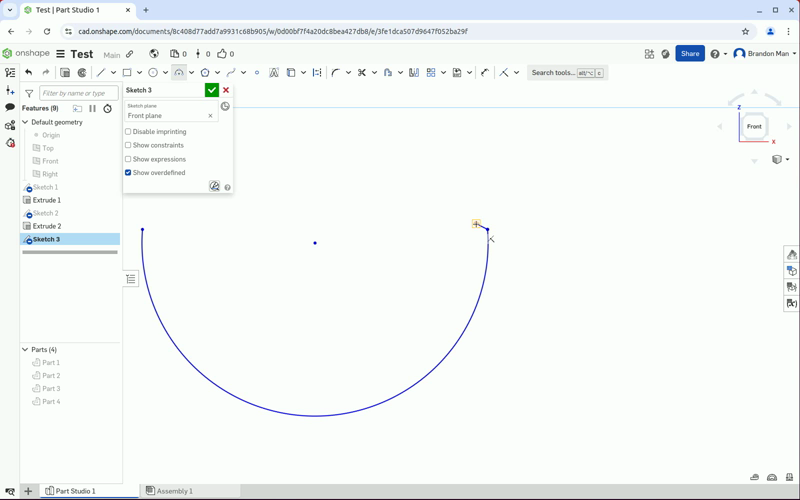
click(476, 223)
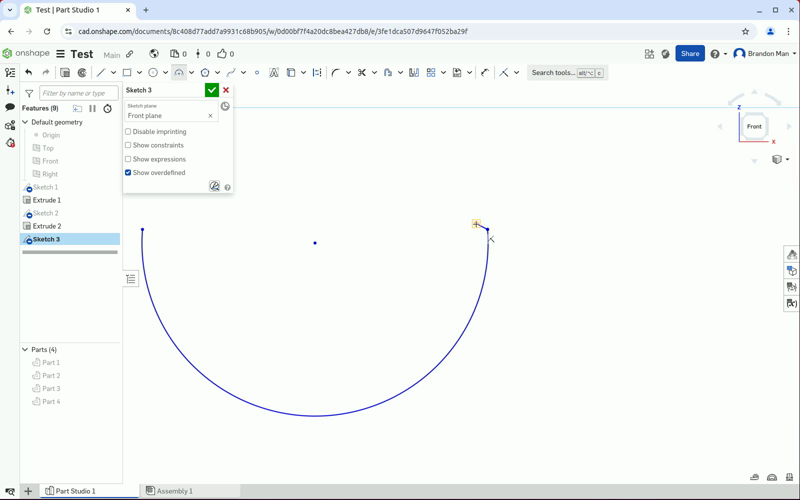
scroll(-6)
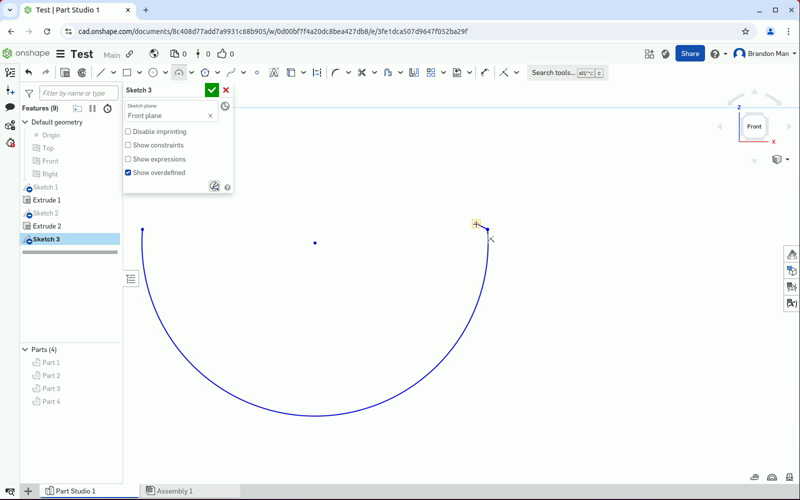
scroll(-6)
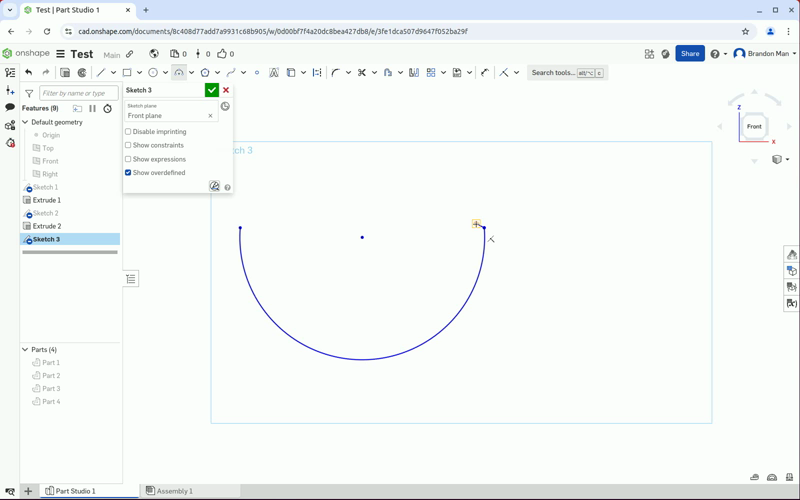
scroll(-6)
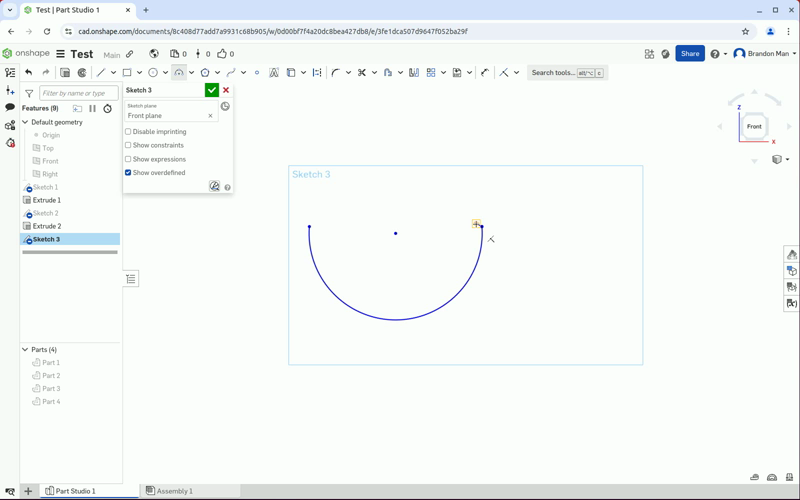
scroll(-6)
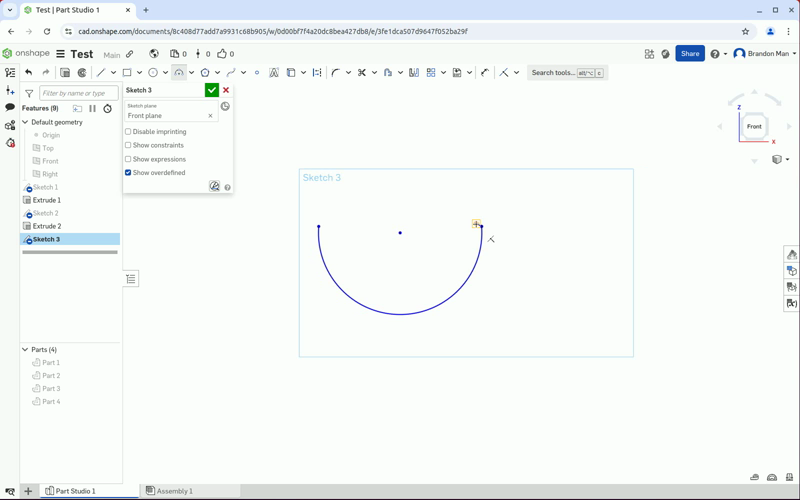
scroll(-6)
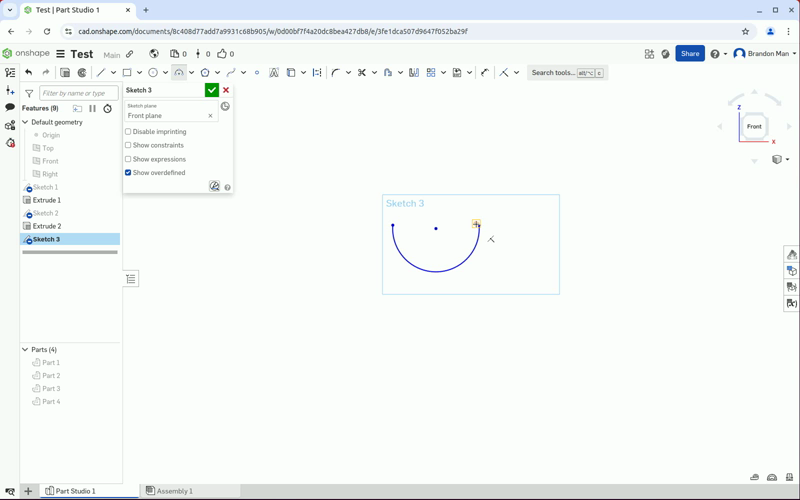
scroll(-6)
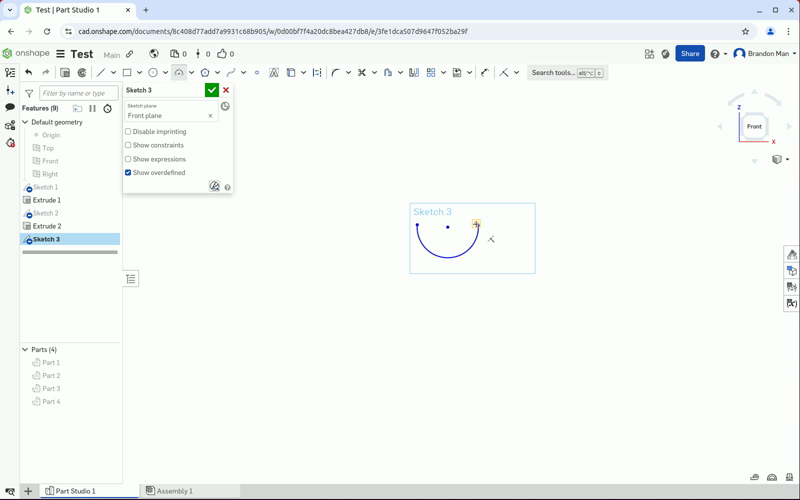
scroll(-6)
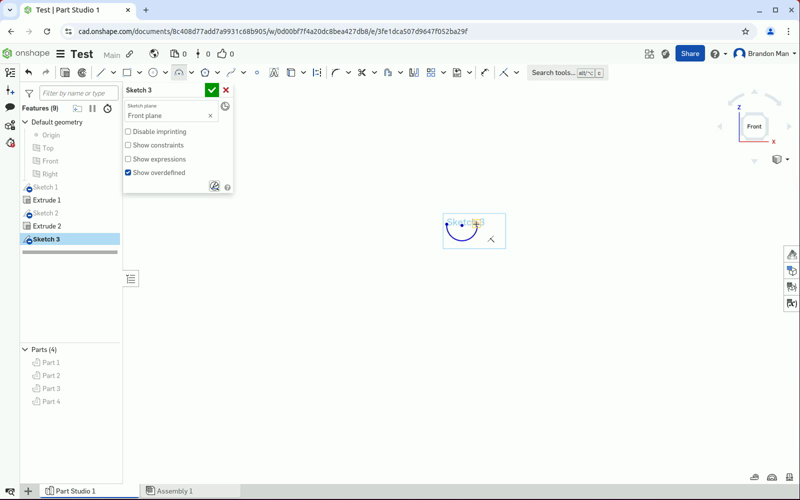
key_down(shift)
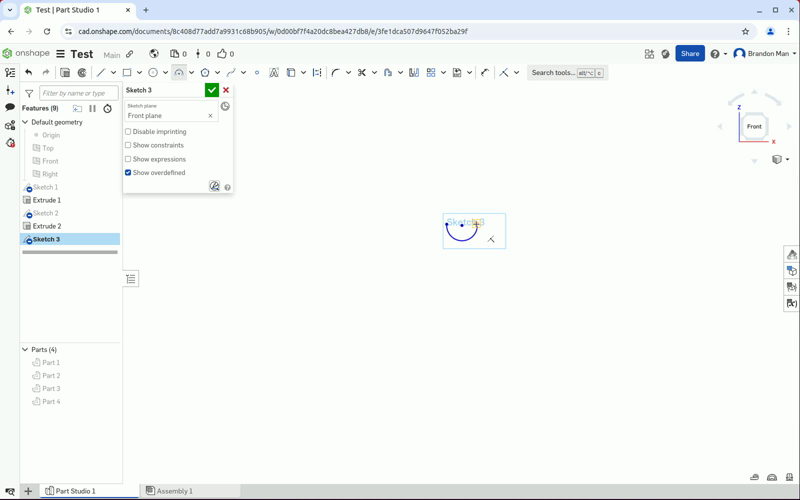
mouse_move(446, 223)
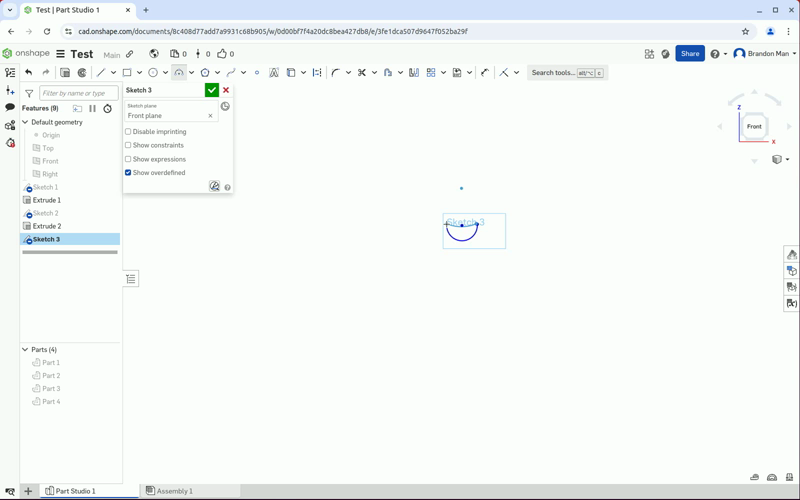
scroll(6)
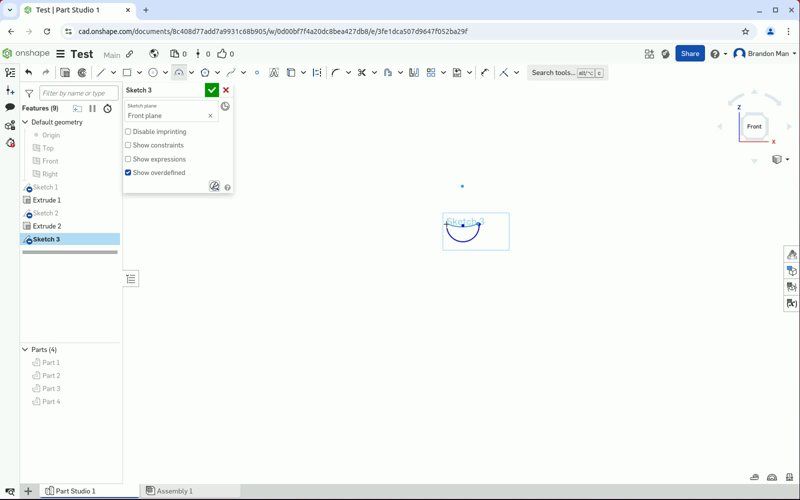
scroll(6)
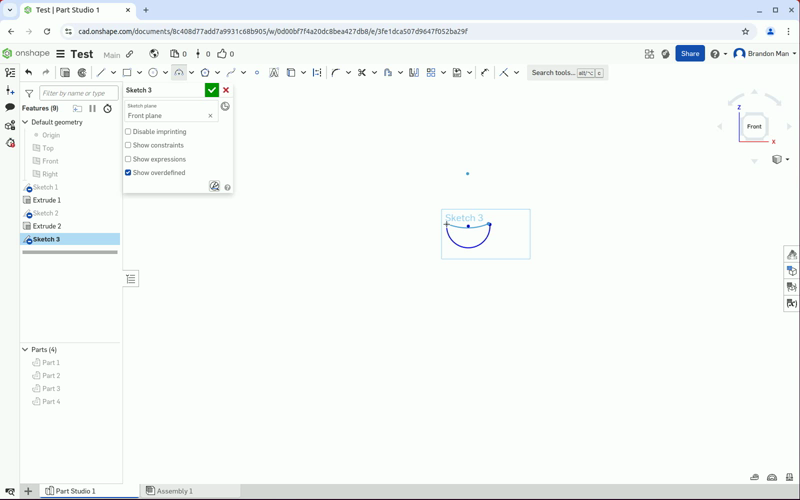
scroll(6)
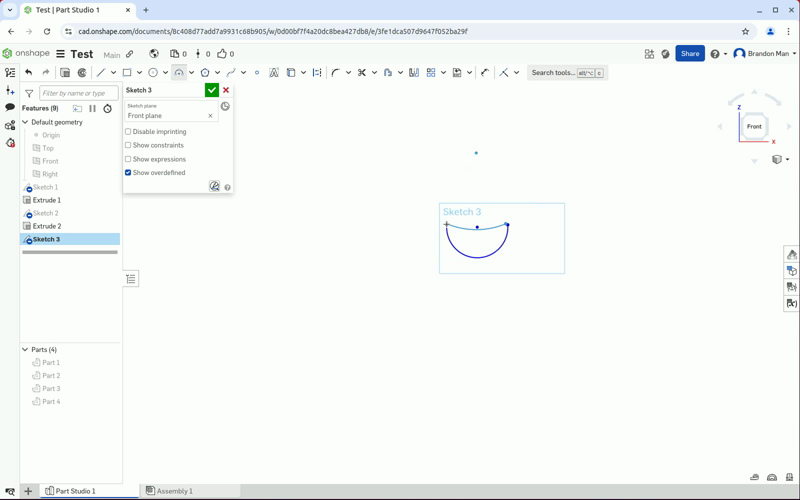
scroll(6)
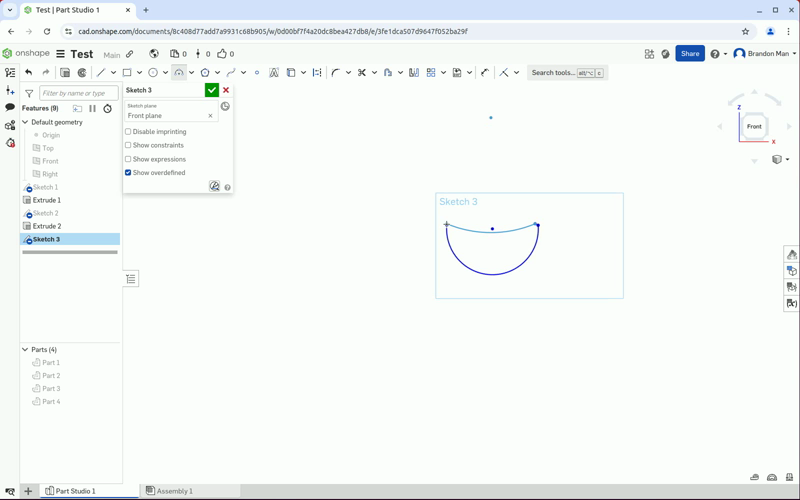
scroll(6)
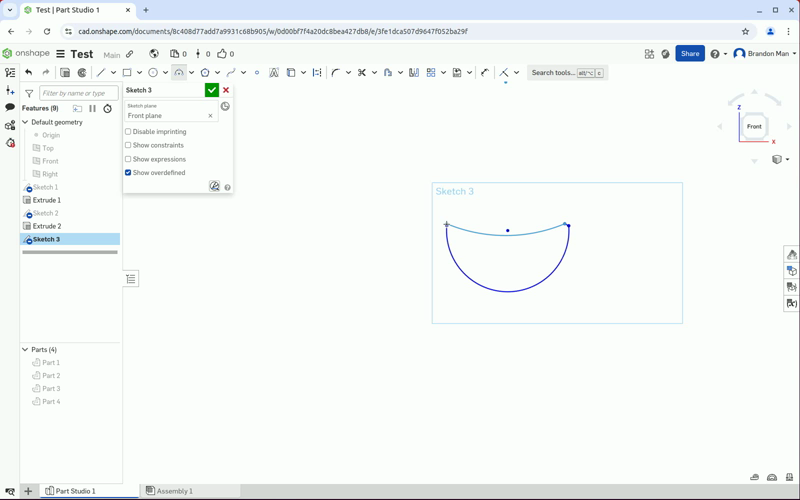
scroll(6)
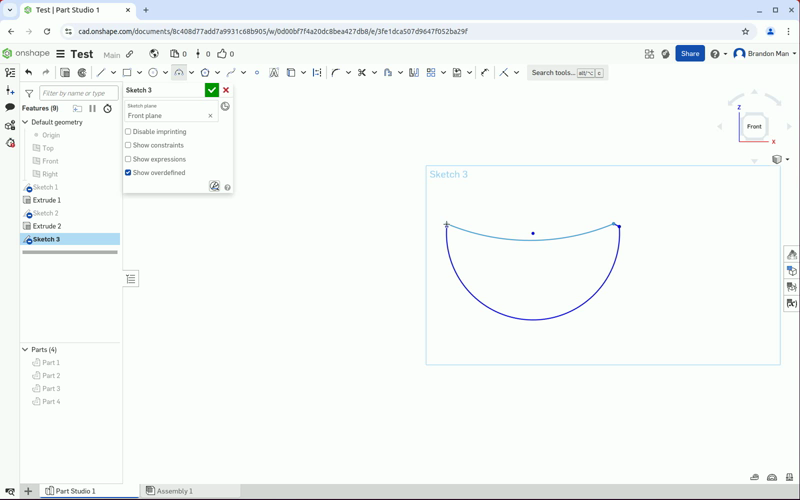
scroll(6)
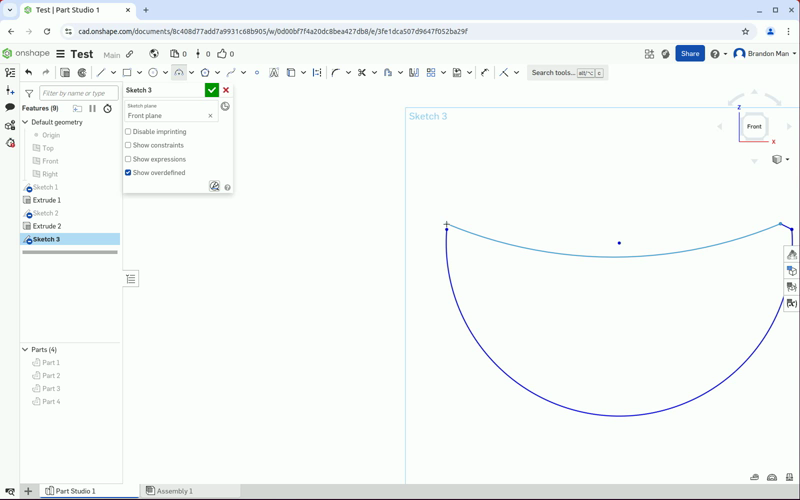
click(446, 223)
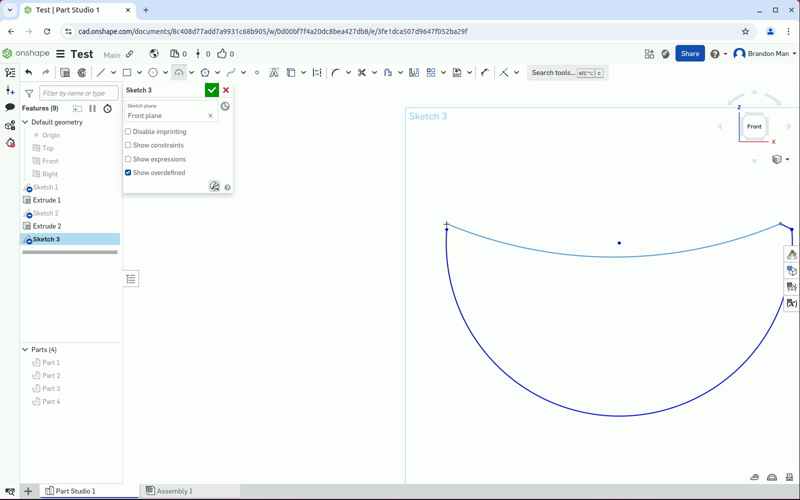
scroll(-6)
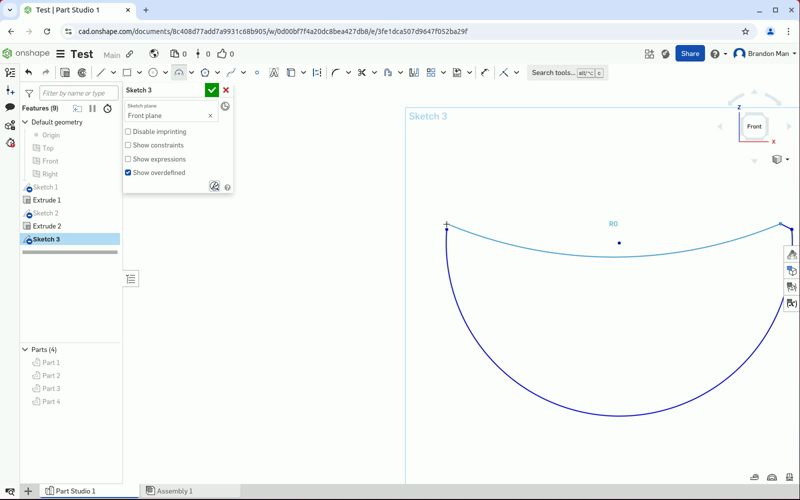
scroll(-6)
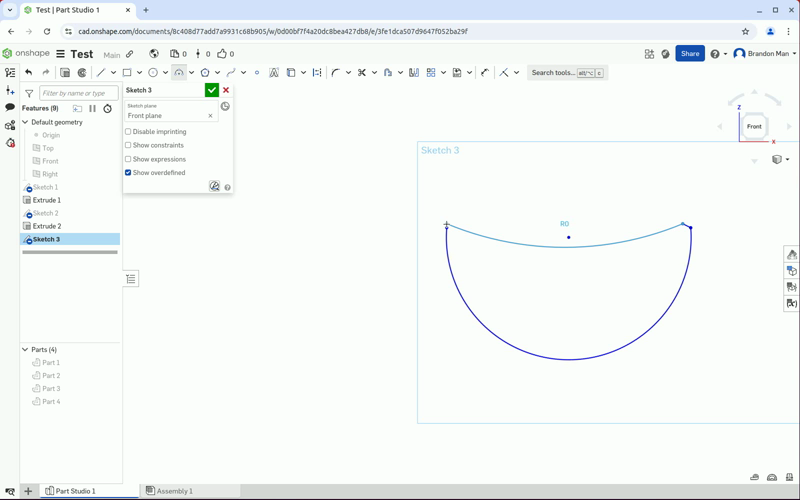
scroll(-6)
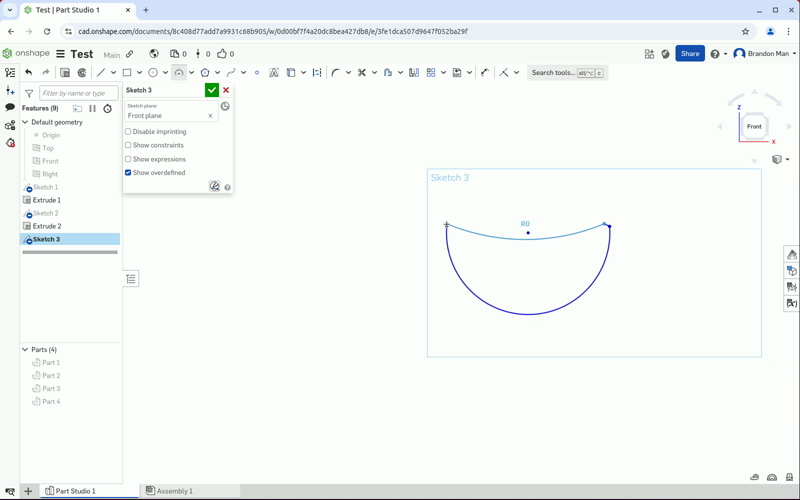
scroll(-6)
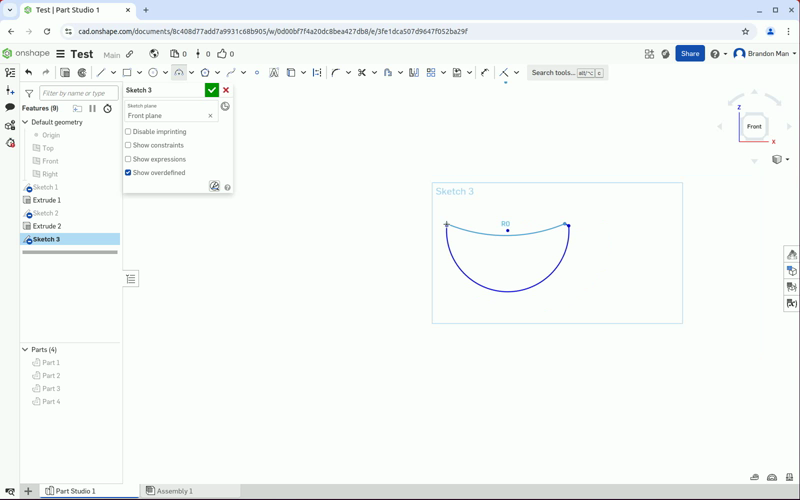
scroll(-6)
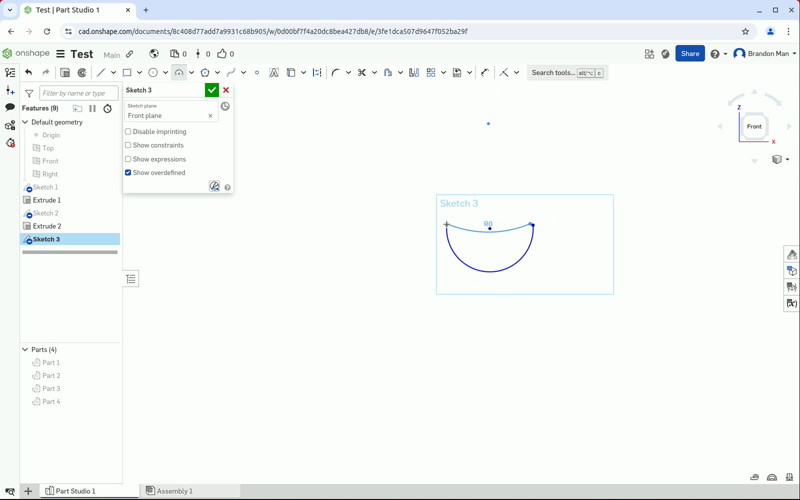
scroll(-6)
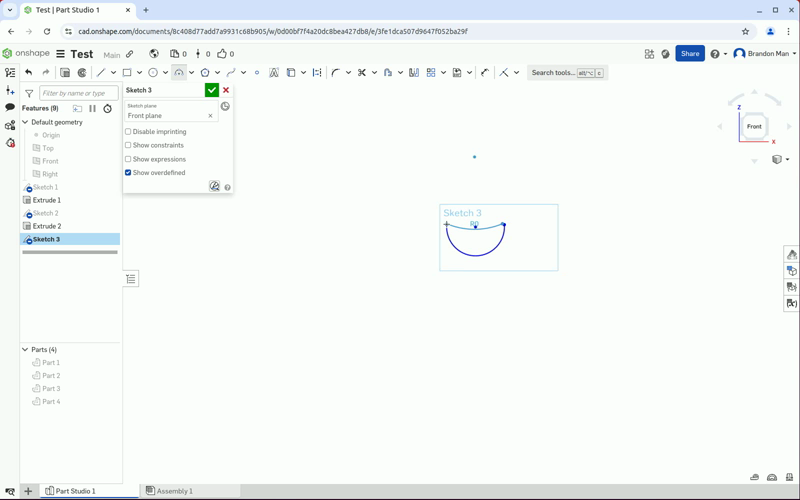
scroll(-6)
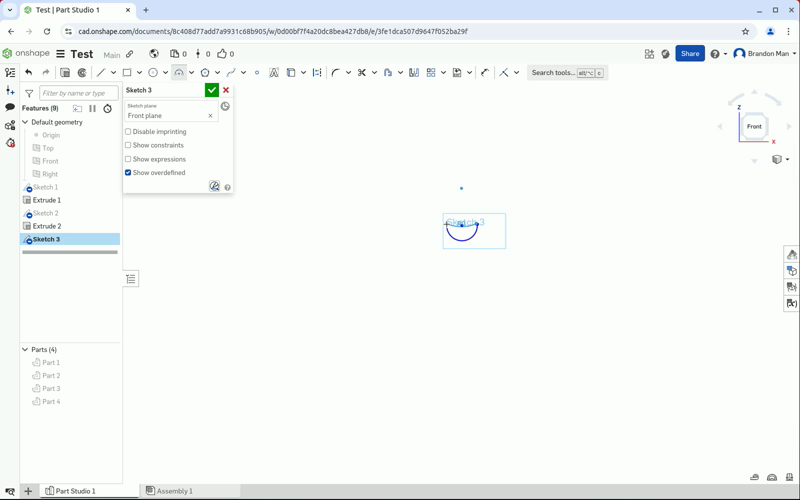
mouse_move(461, 210)
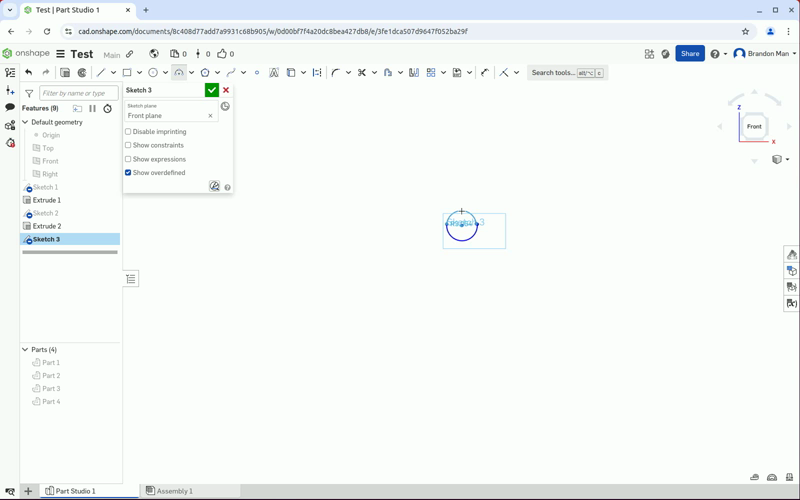
click(461, 210)
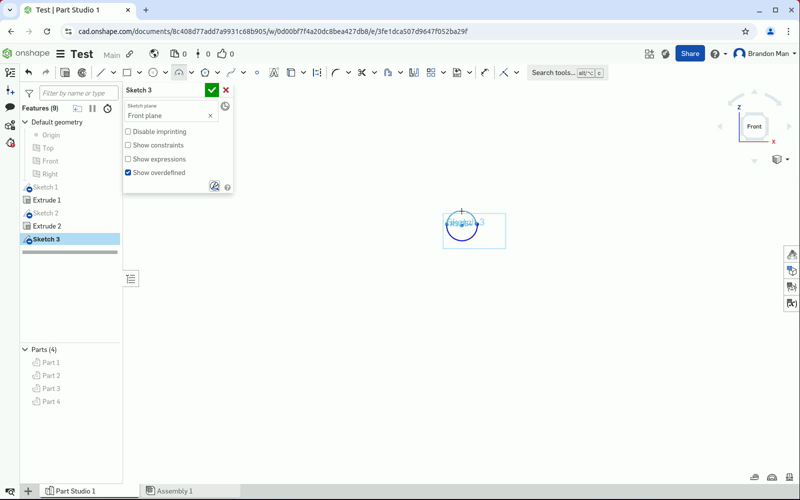
key_up(shift)
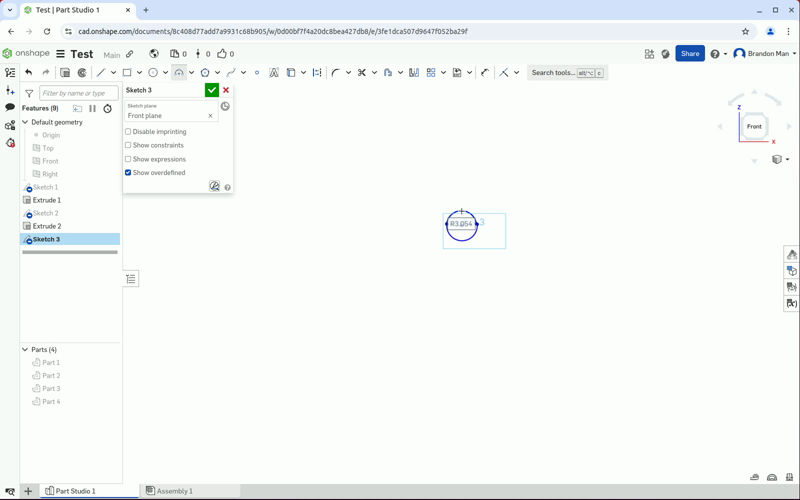
key(esc)
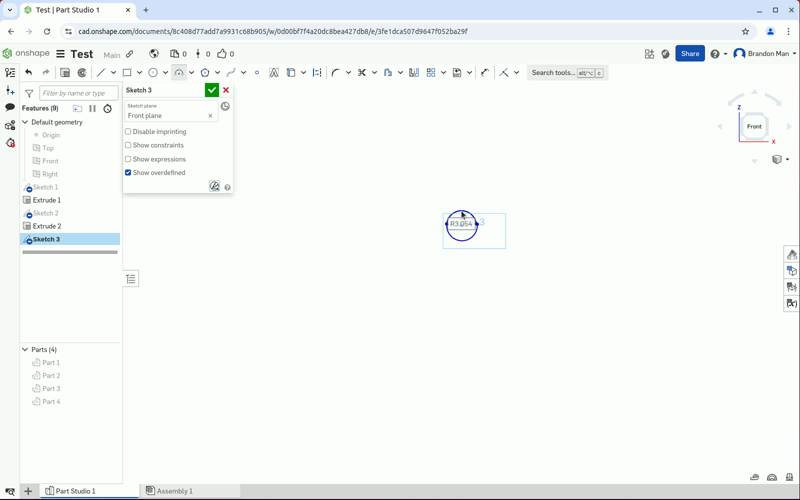
key(l)
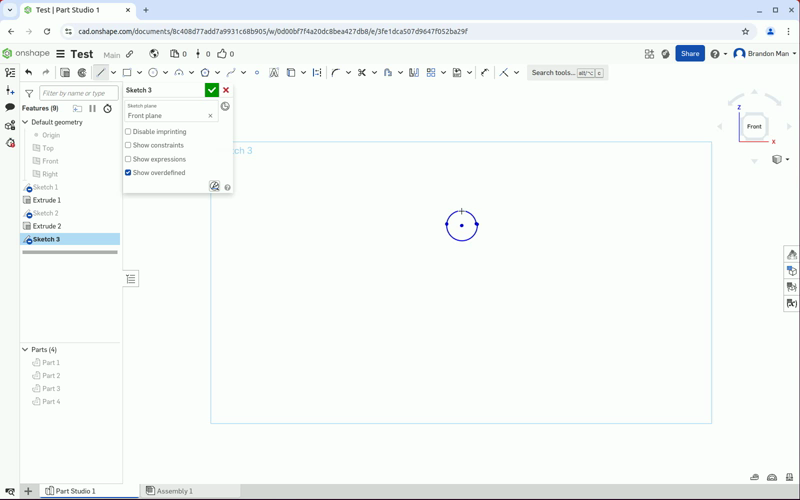
mouse_move(446, 223)
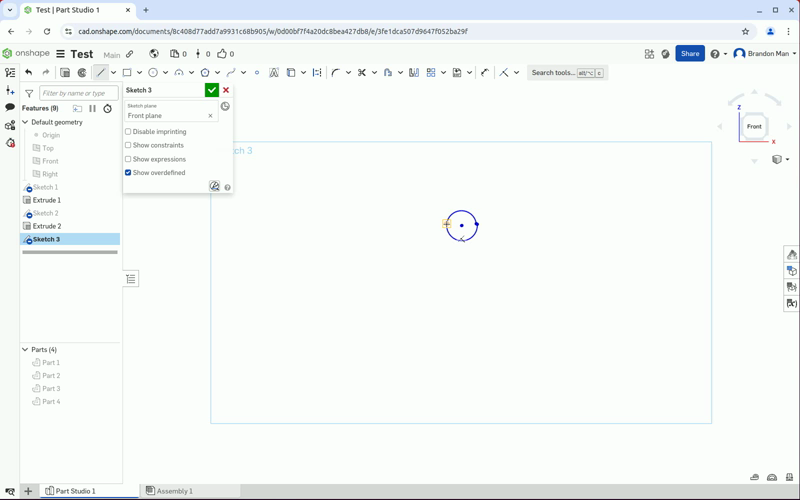
scroll(6)
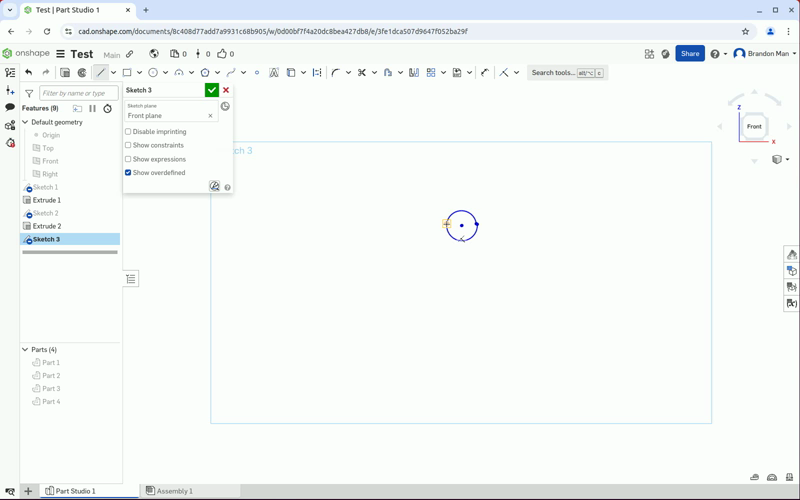
scroll(6)
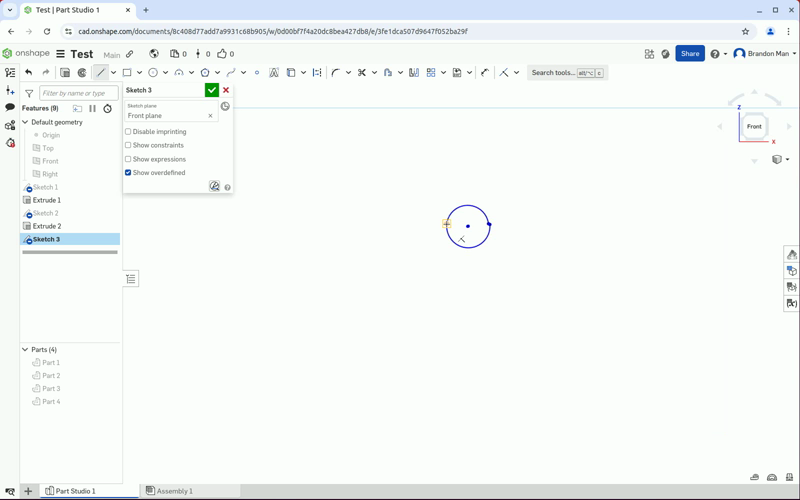
scroll(6)
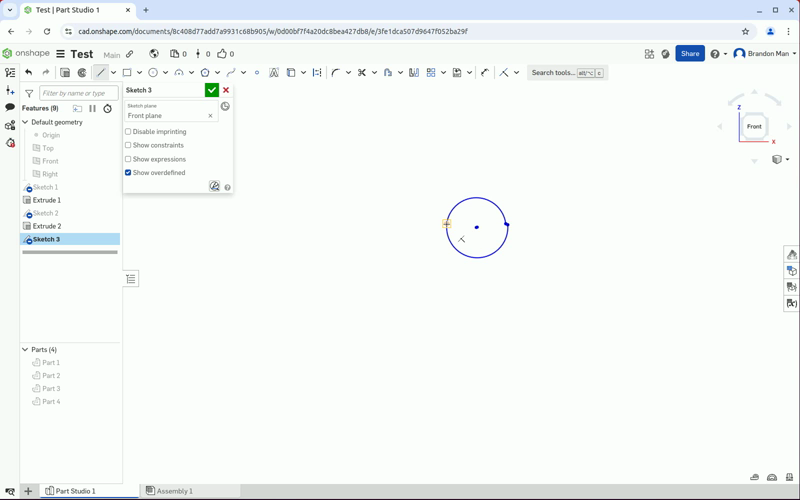
scroll(6)
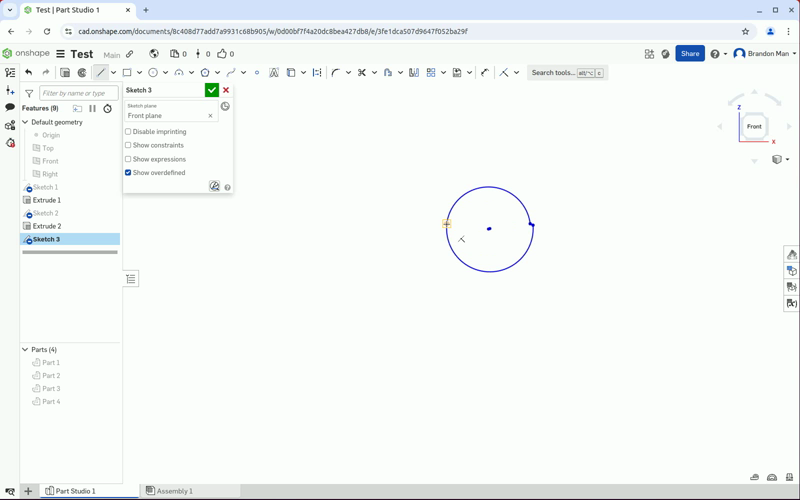
scroll(6)
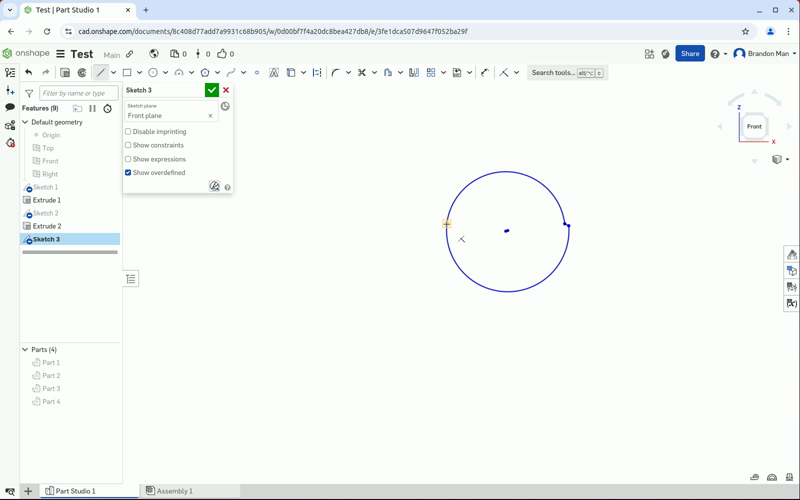
scroll(6)
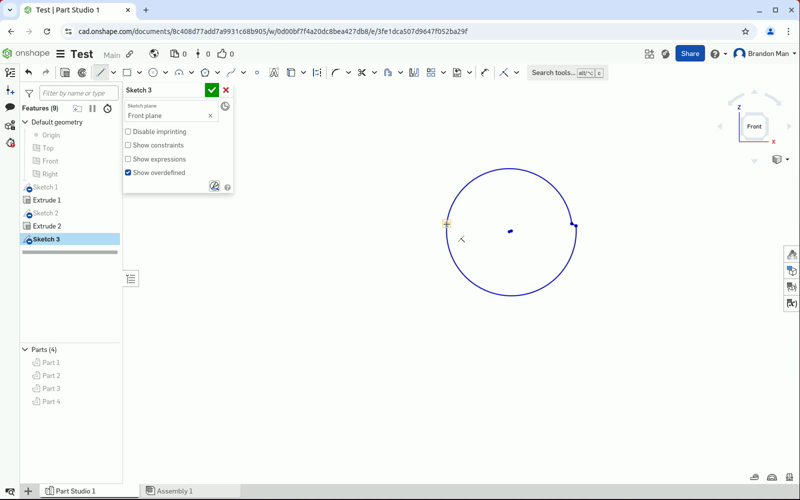
scroll(6)
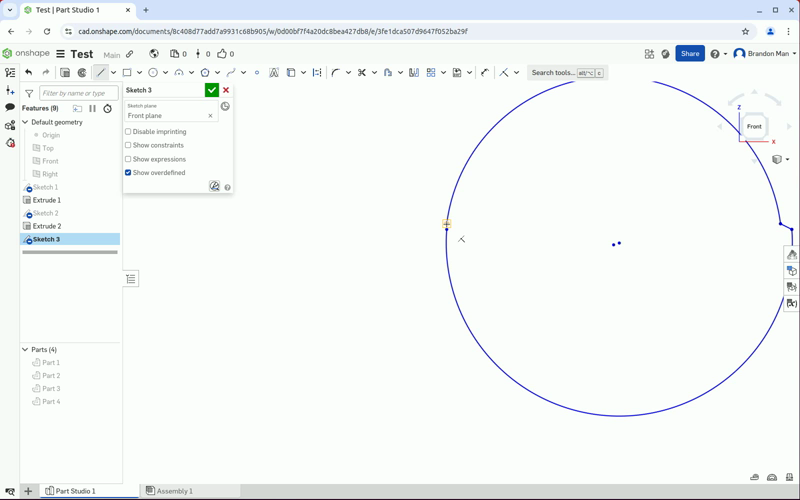
click(446, 223)
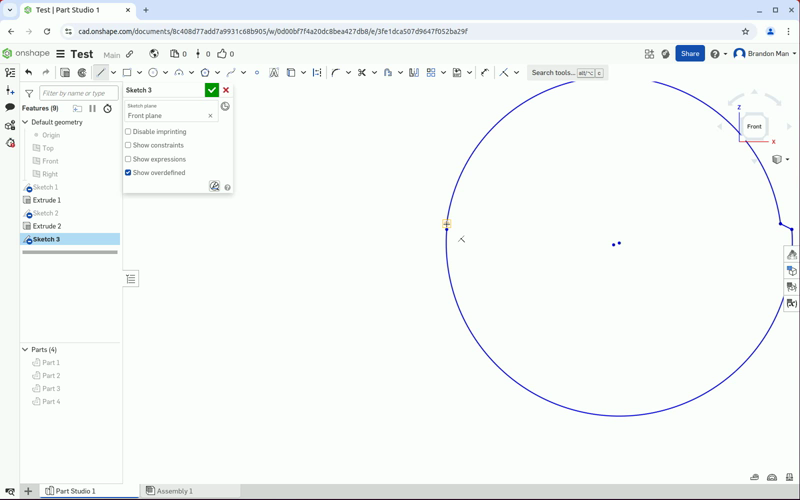
scroll(-6)
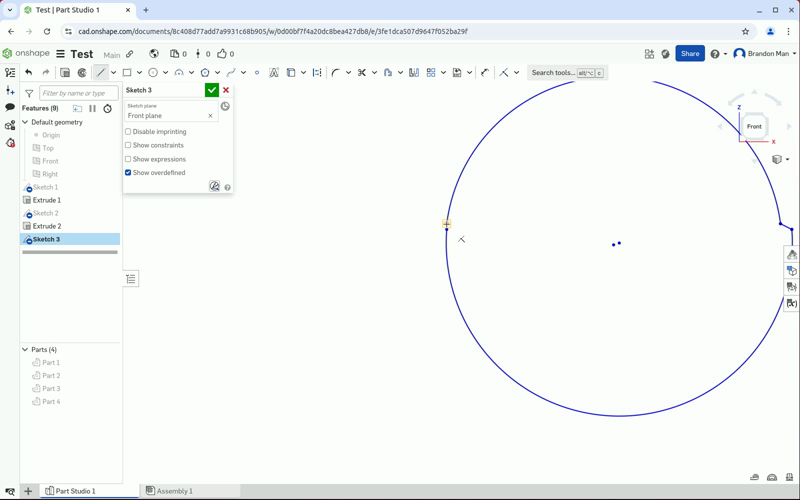
scroll(-6)
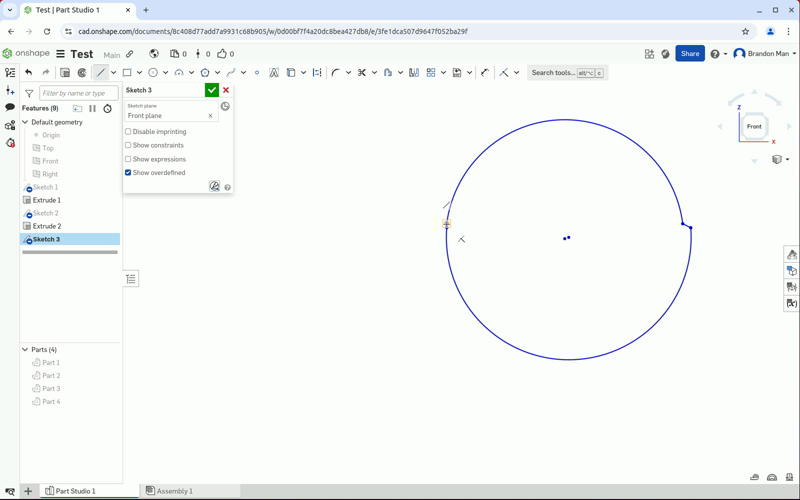
scroll(-6)
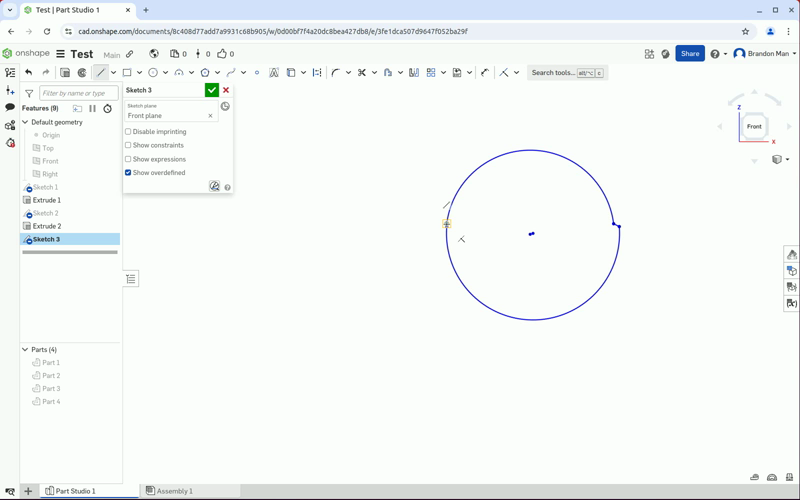
scroll(-6)
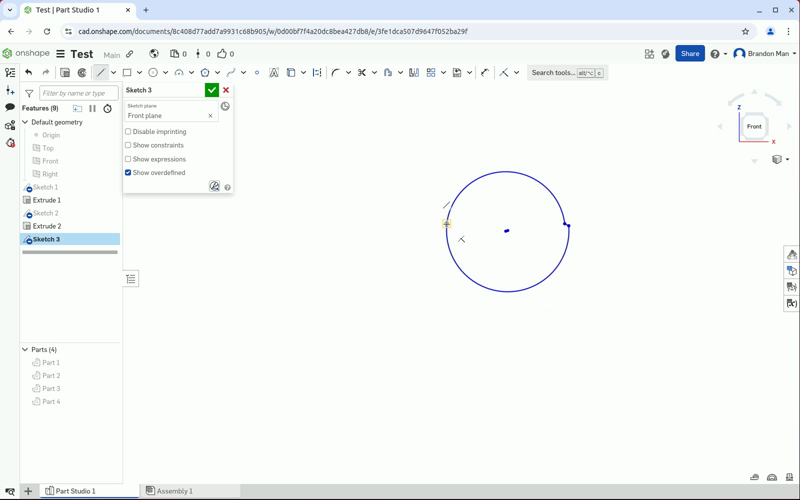
scroll(-6)
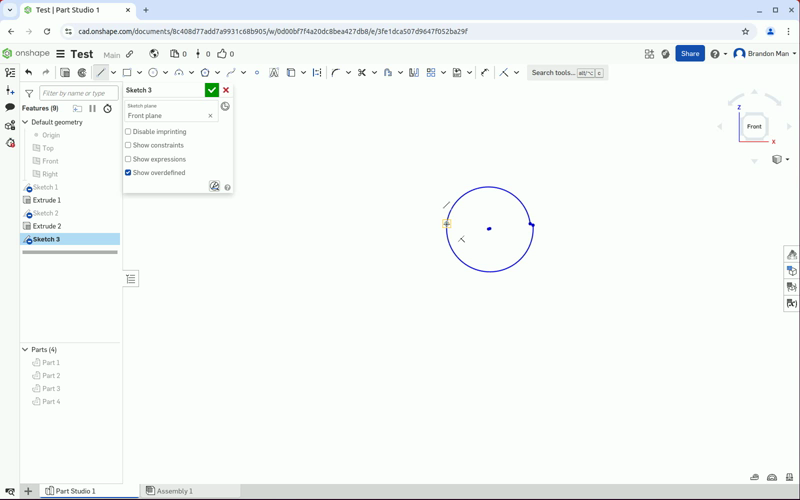
scroll(-6)
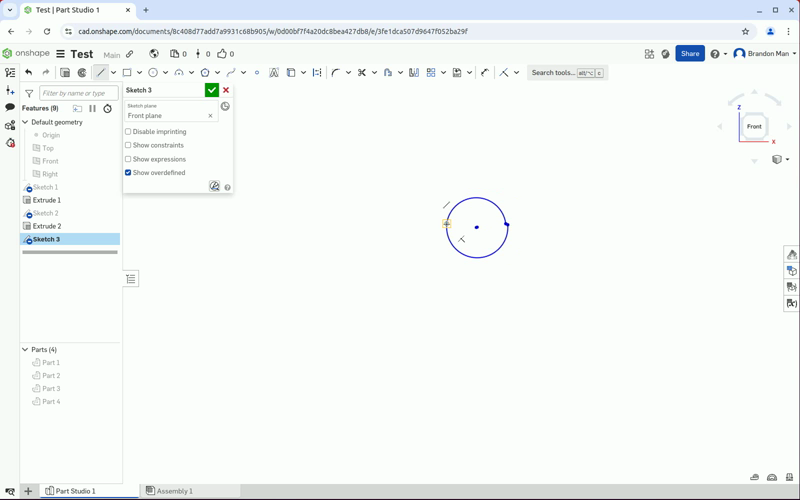
scroll(-6)
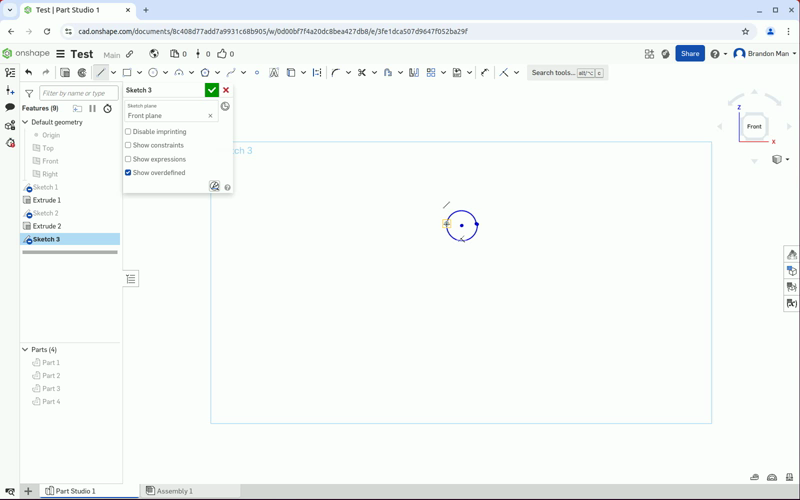
mouse_move(476, 223)
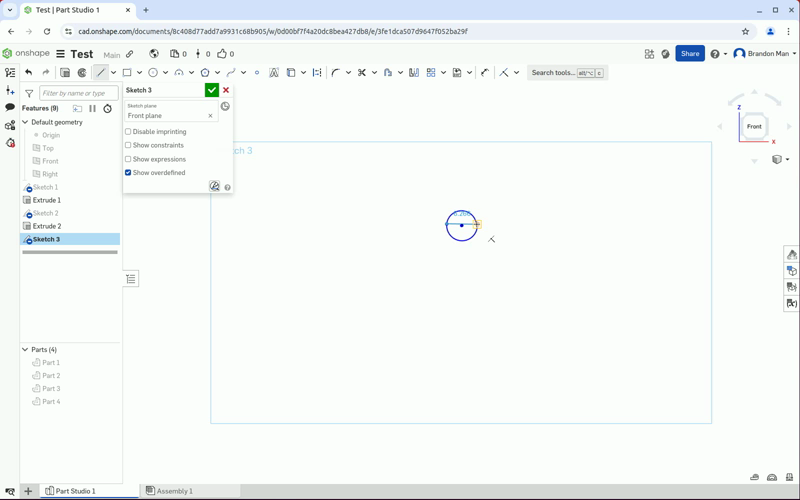
key_down(shift)
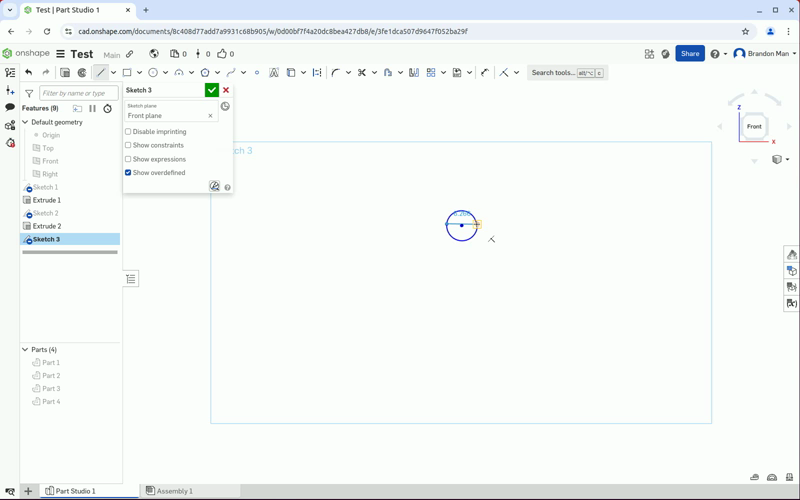
mouse_move(446, 224)
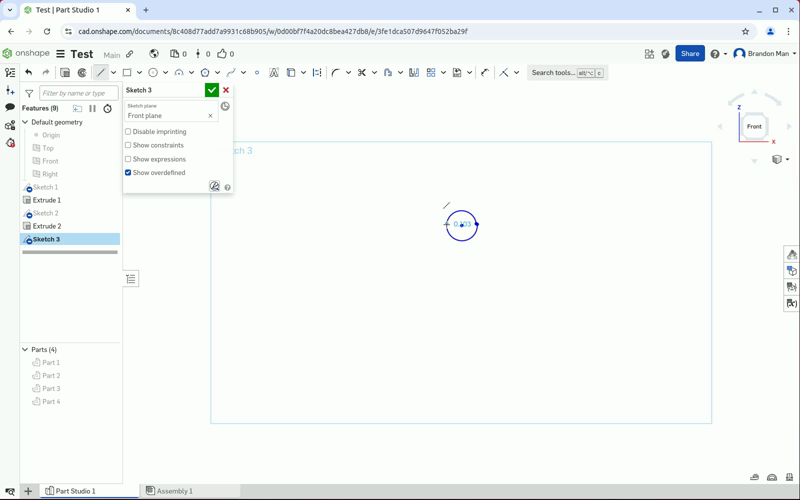
scroll(6)
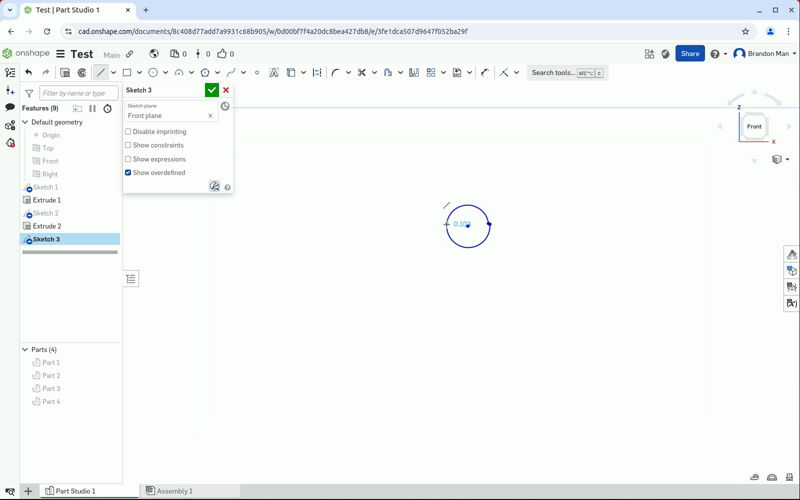
scroll(6)
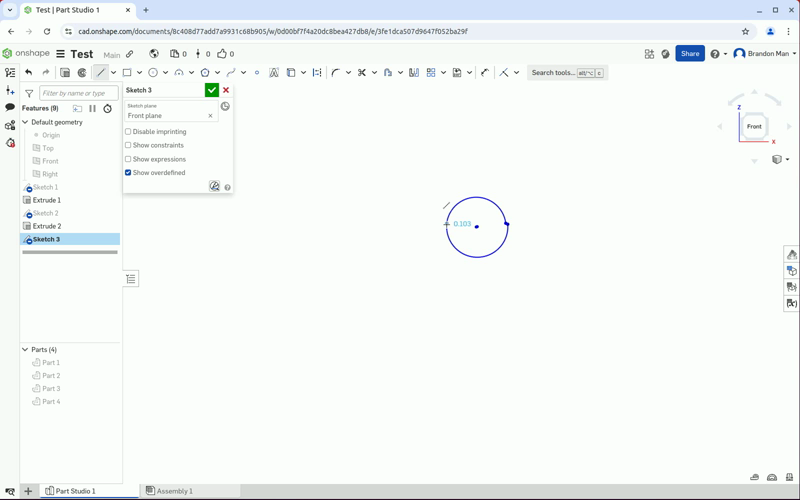
scroll(6)
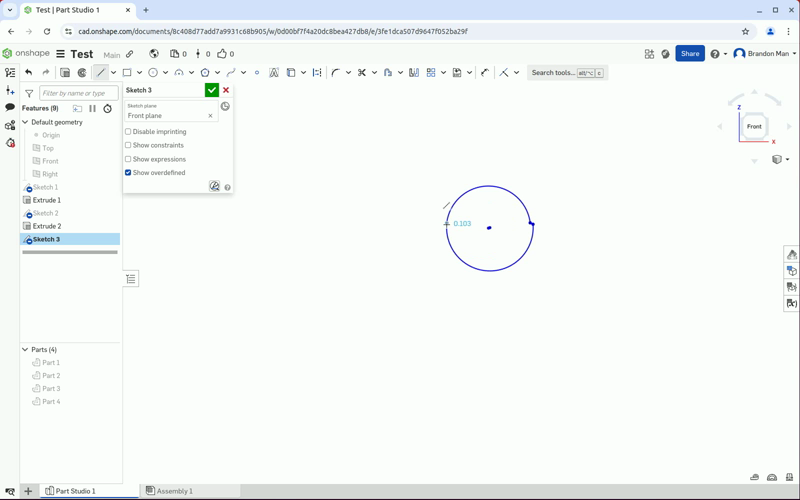
scroll(6)
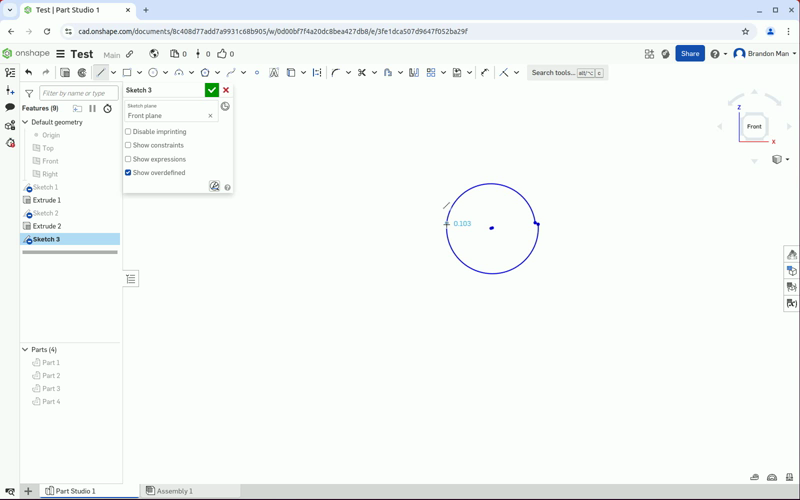
scroll(6)
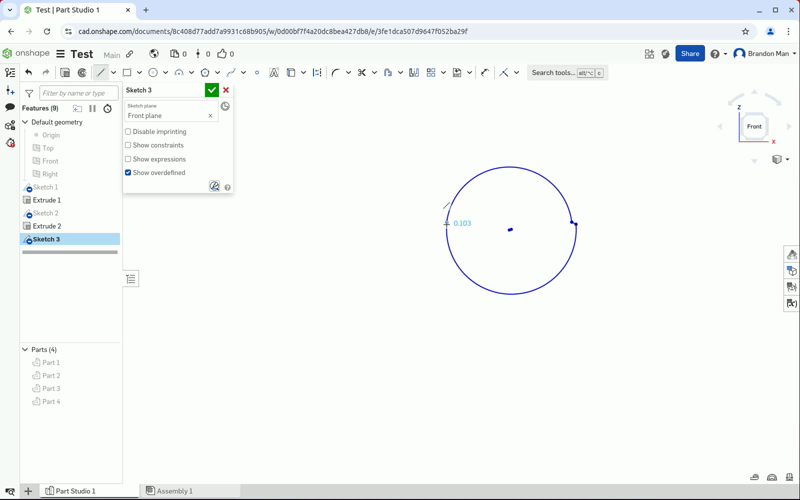
scroll(6)
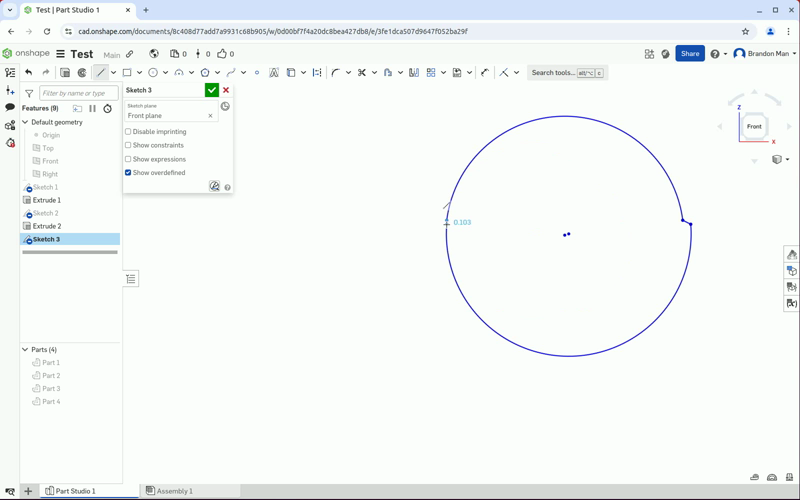
scroll(6)
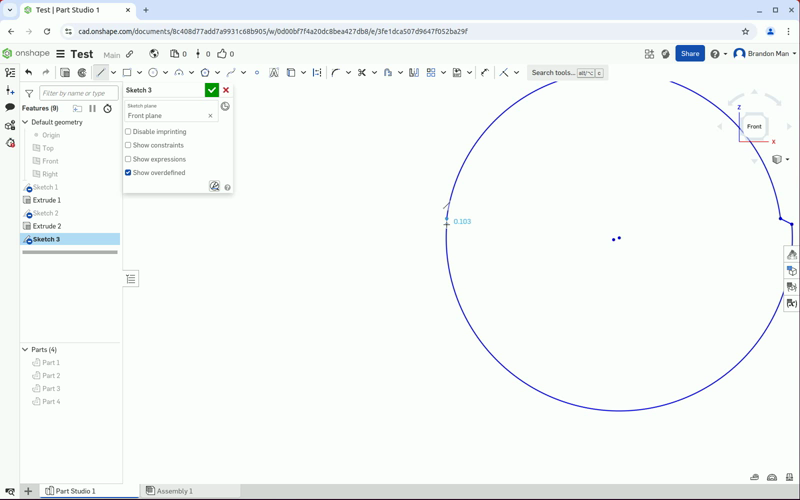
key_up(shift)
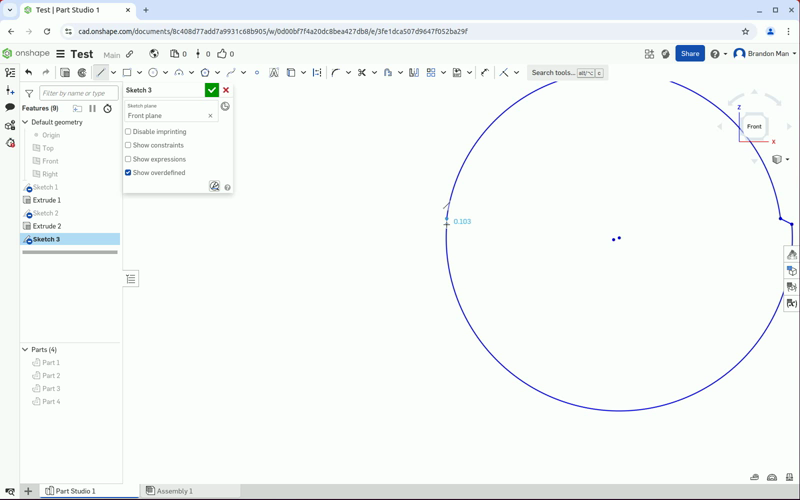
click(446, 224)
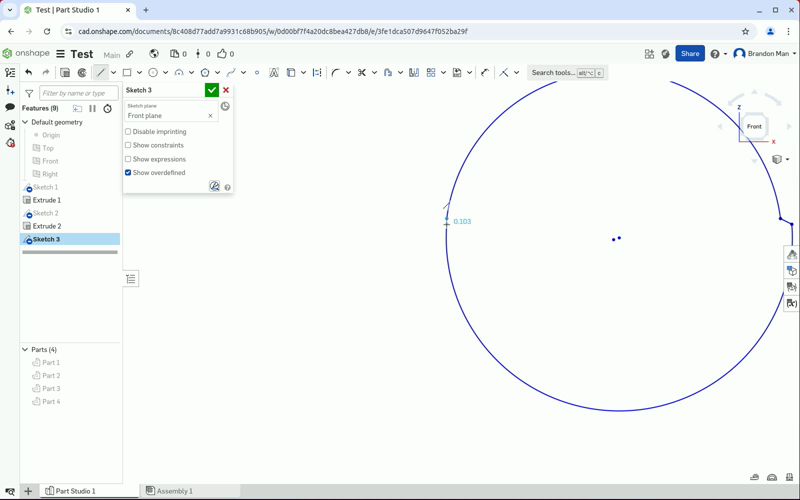
scroll(-6)
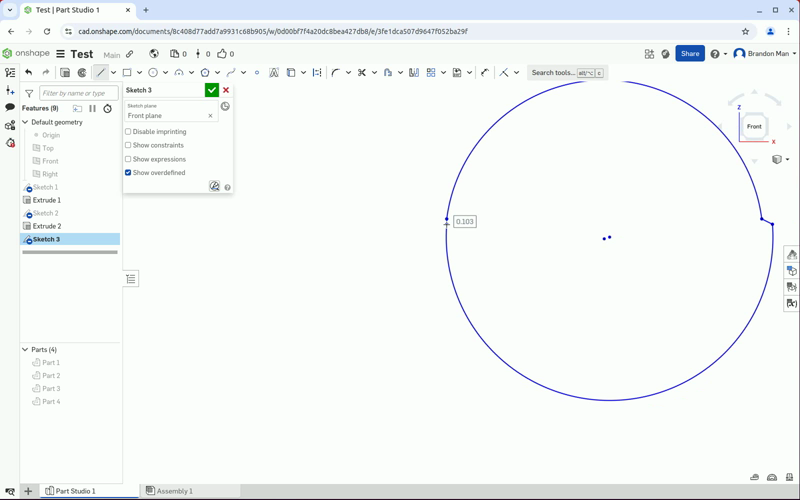
scroll(-6)
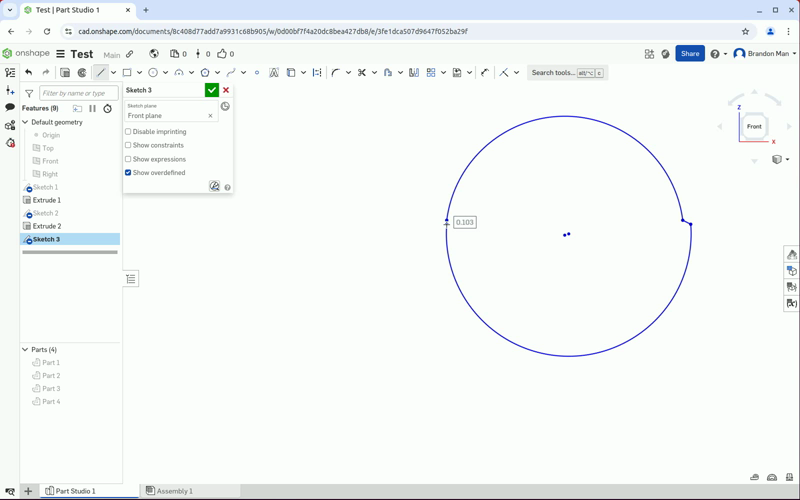
scroll(-6)
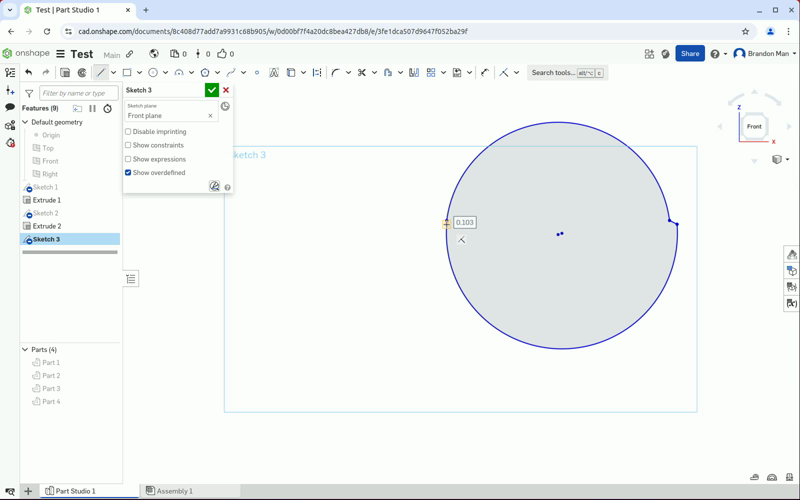
scroll(-6)
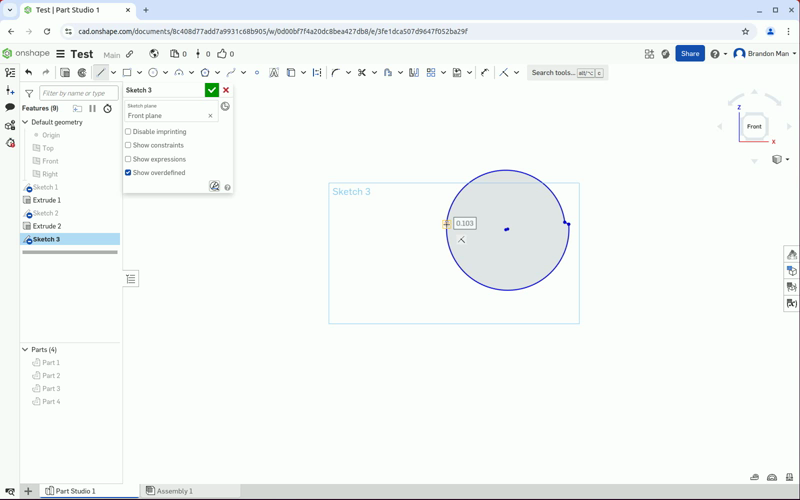
scroll(-6)
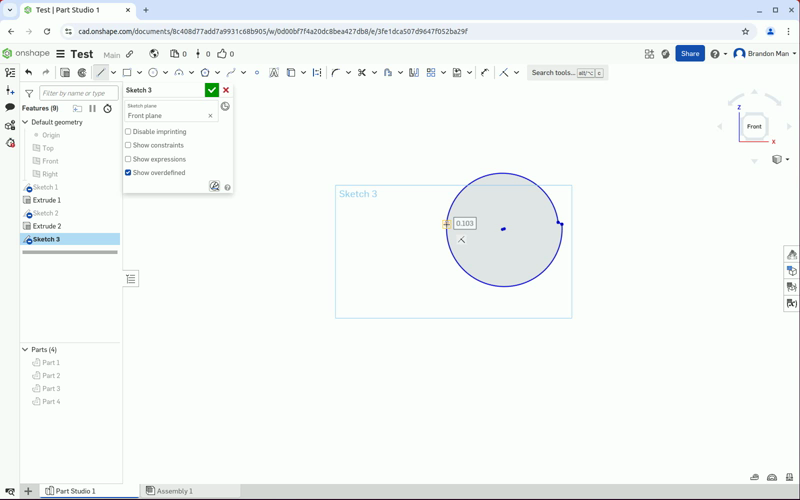
scroll(-6)
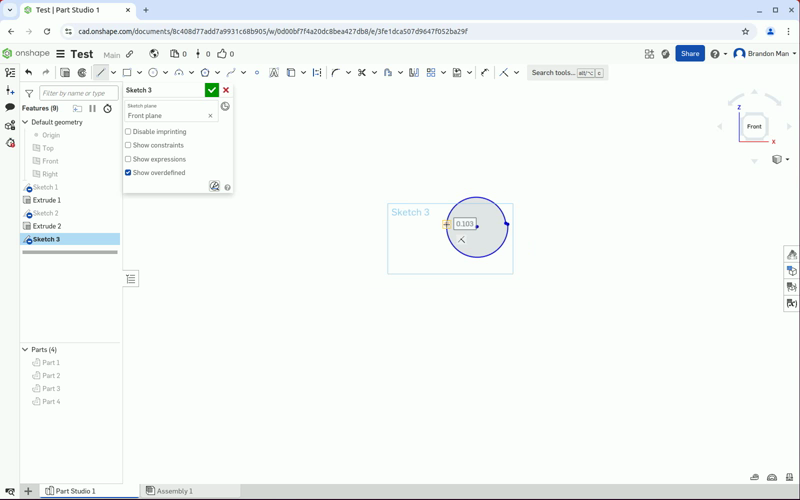
scroll(-6)
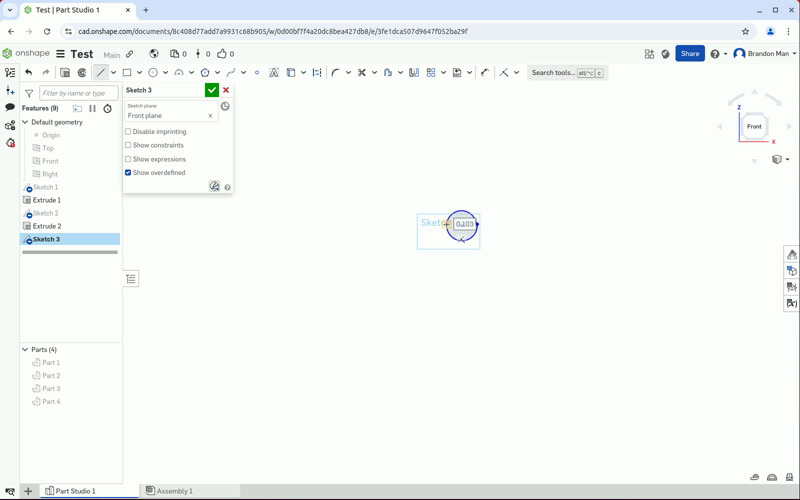
key(esc)
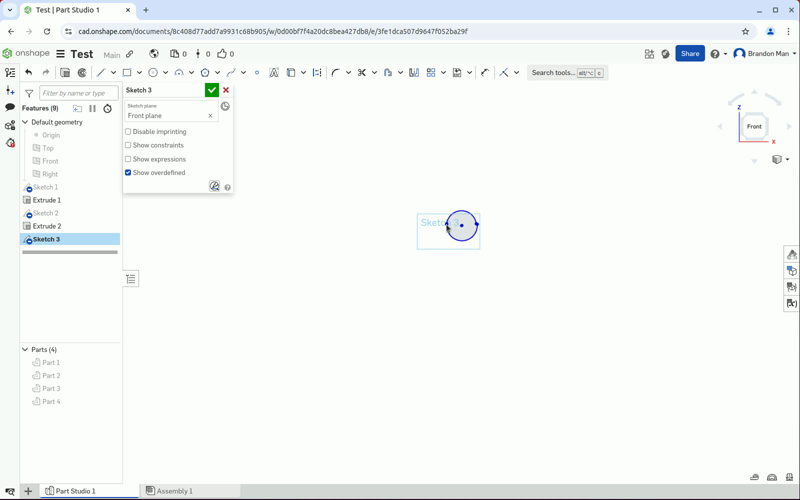
key(c)
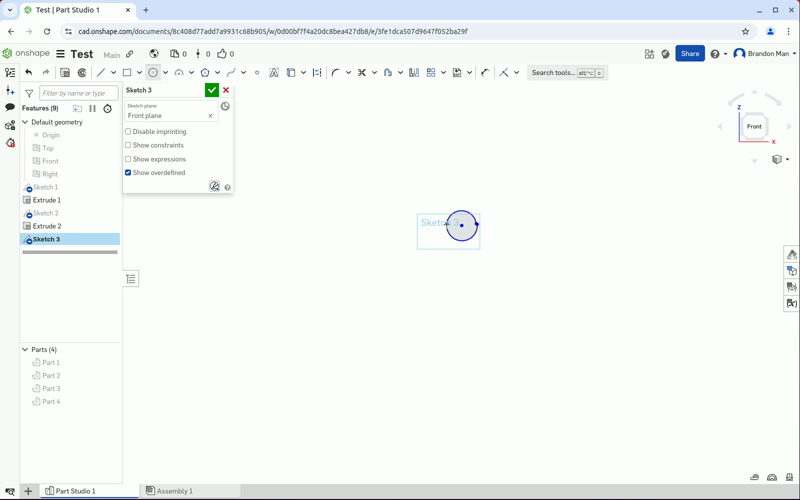
key_down(shift)
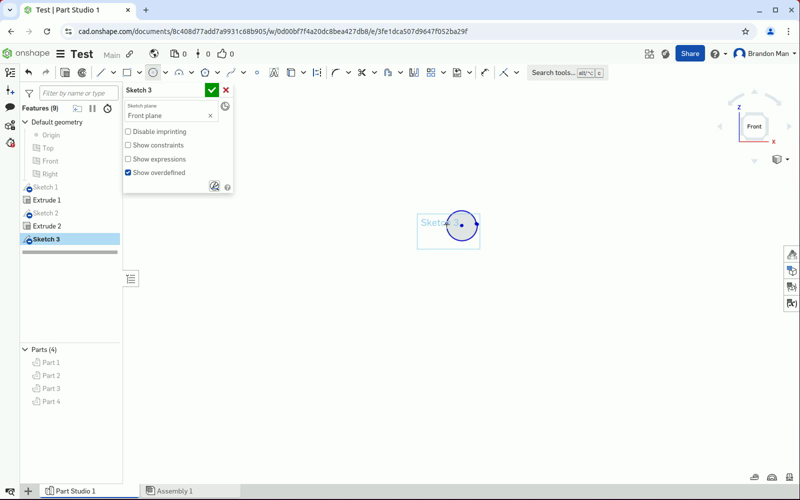
mouse_move(461, 225)
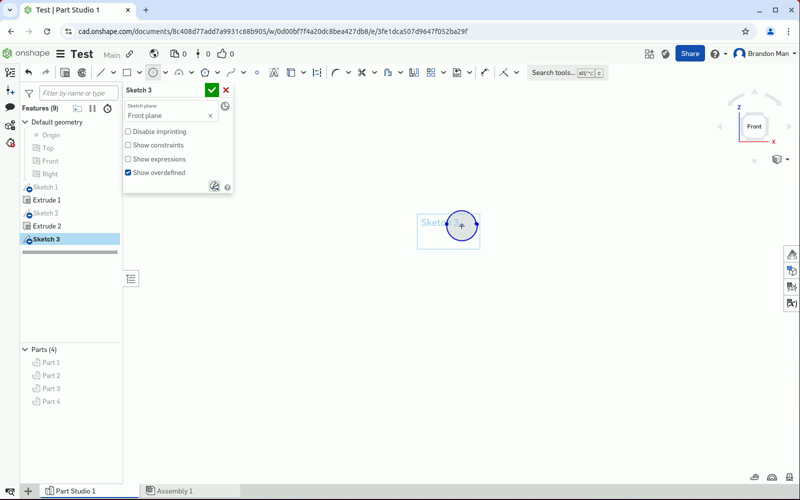
click(461, 225)
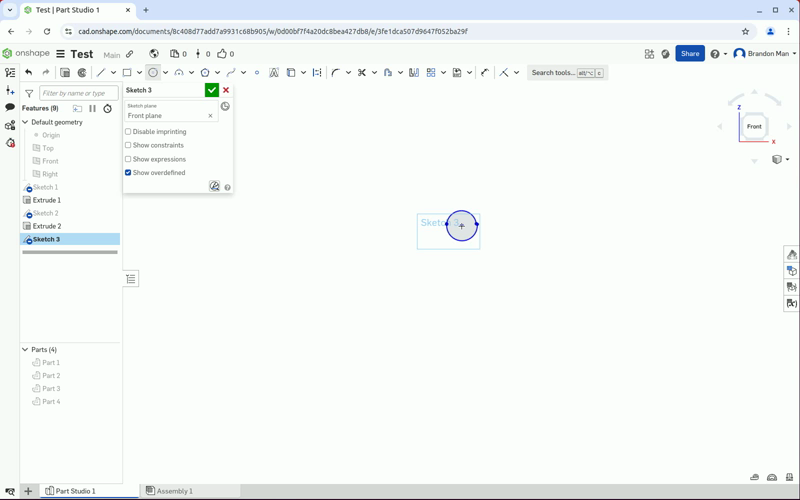
key_up(shift)
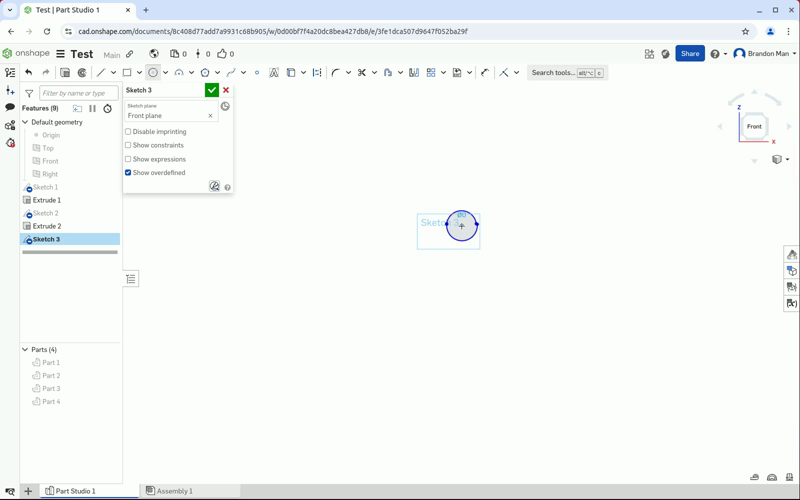
mouse_move(464, 225)
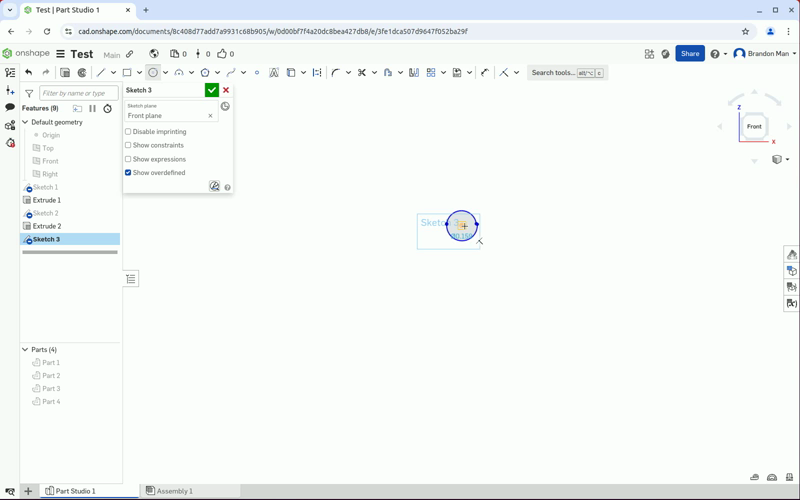
scroll(6)
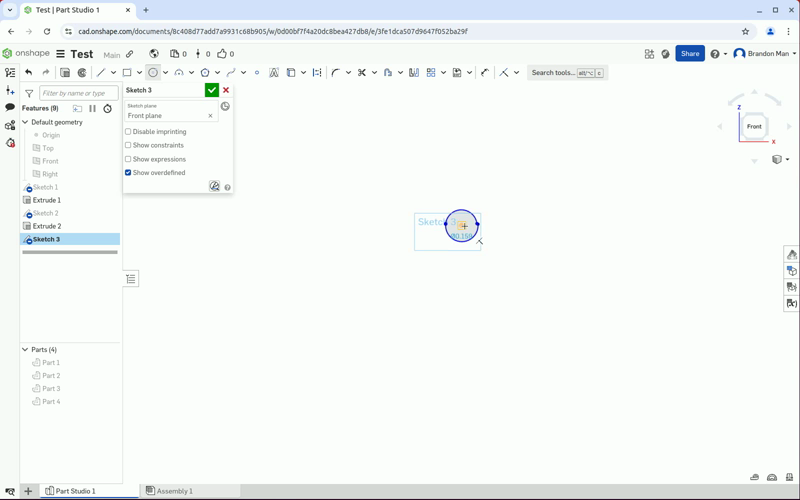
scroll(6)
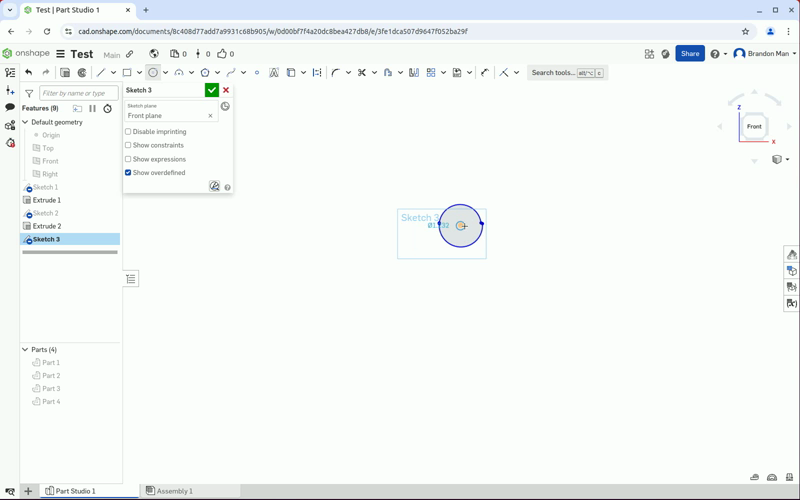
scroll(6)
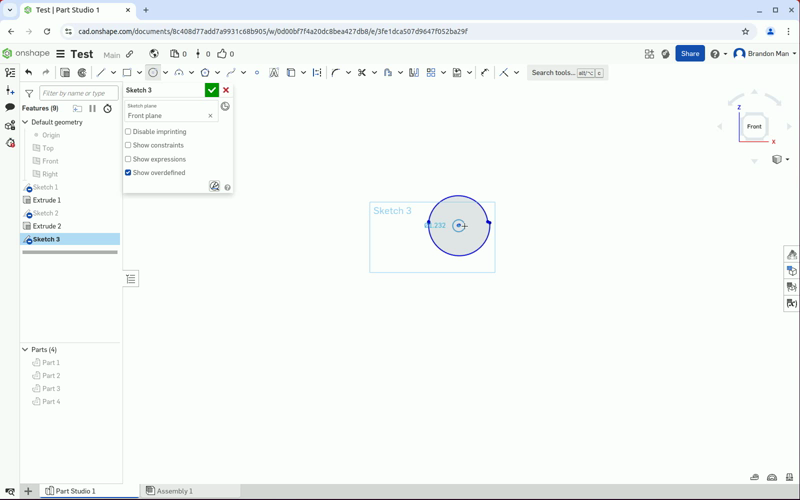
scroll(6)
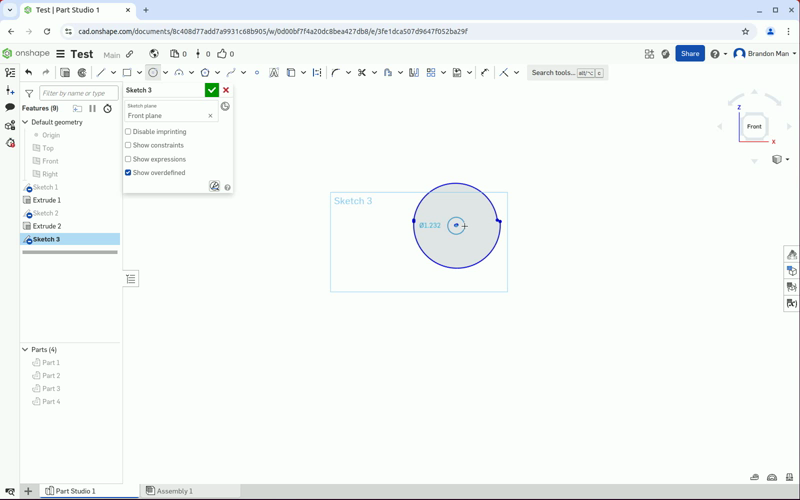
scroll(6)
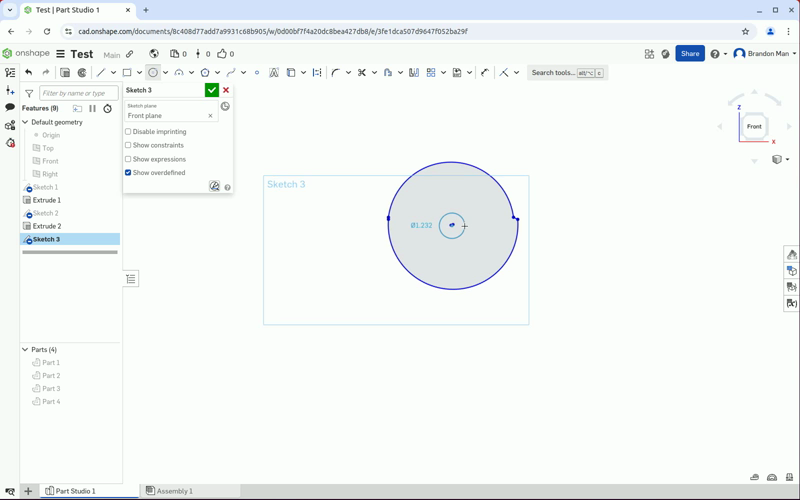
scroll(6)
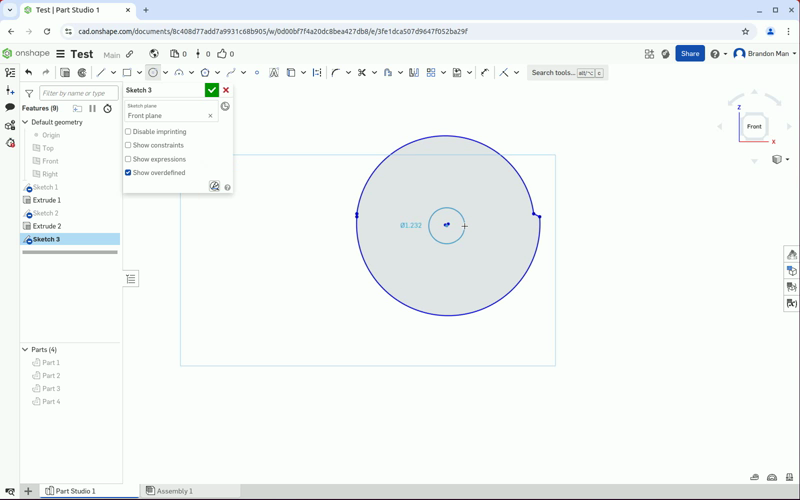
scroll(6)
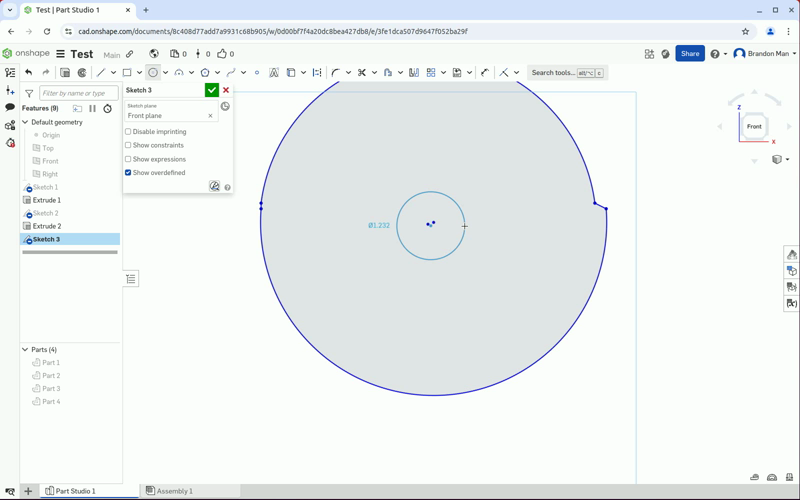
click(464, 225)
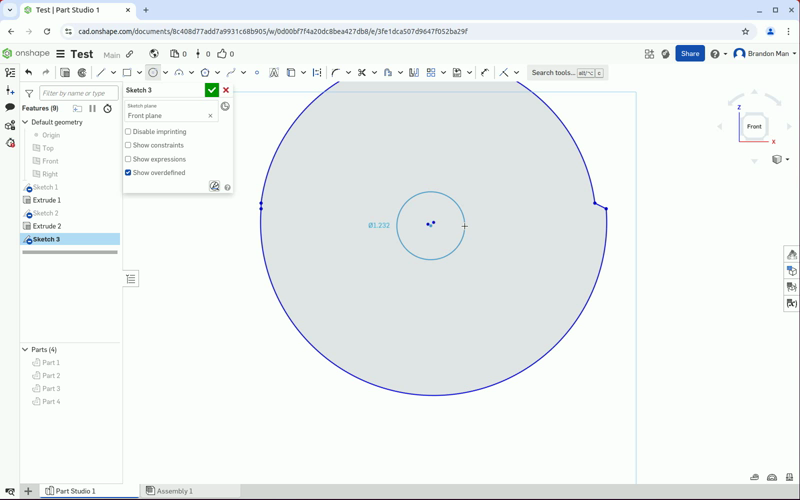
scroll(-6)
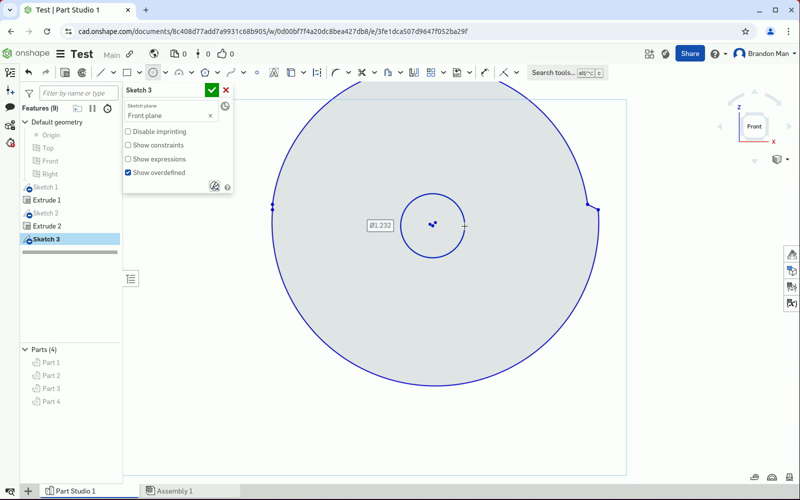
scroll(-6)
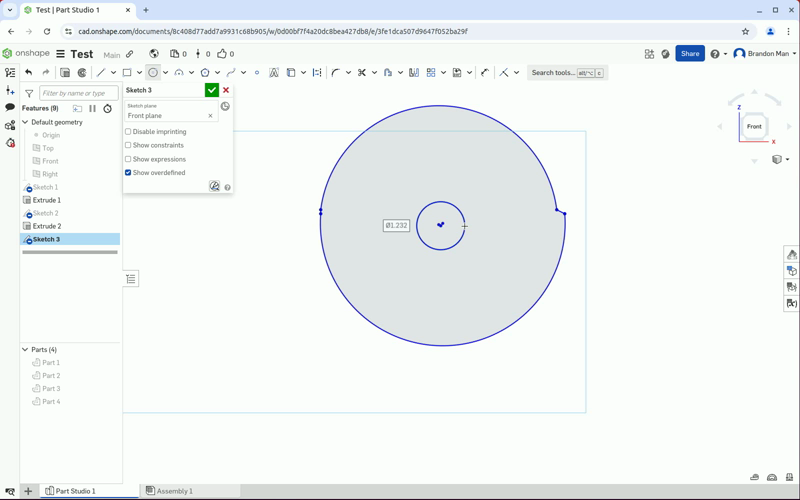
scroll(-6)
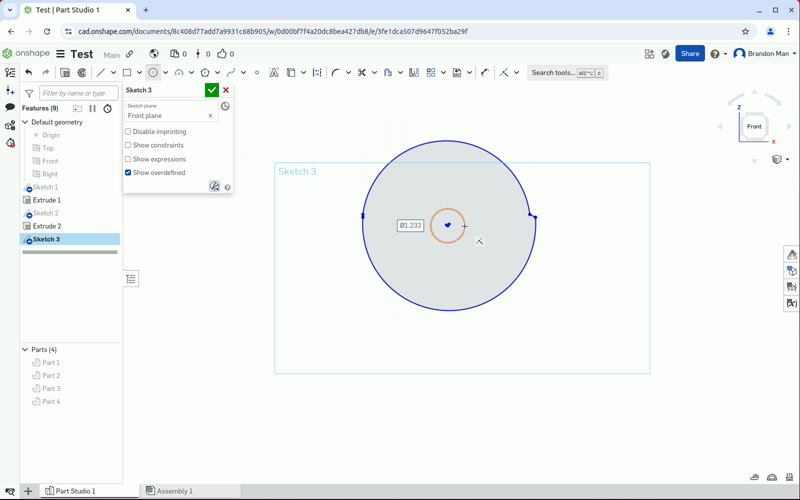
scroll(-6)
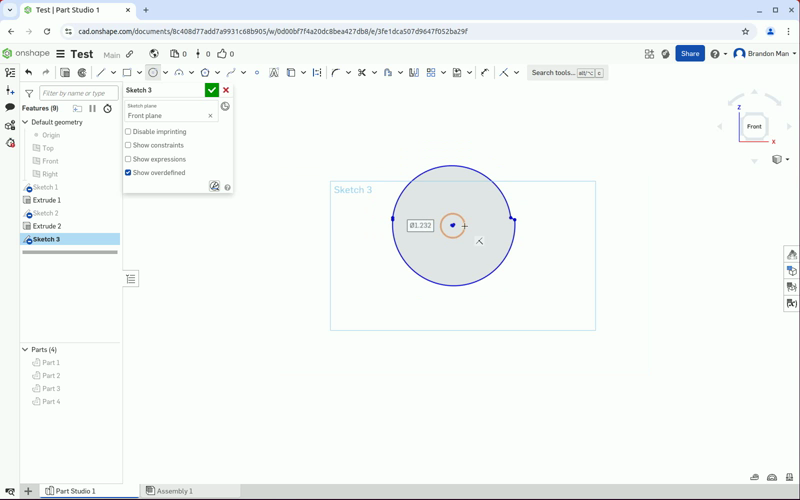
scroll(-6)
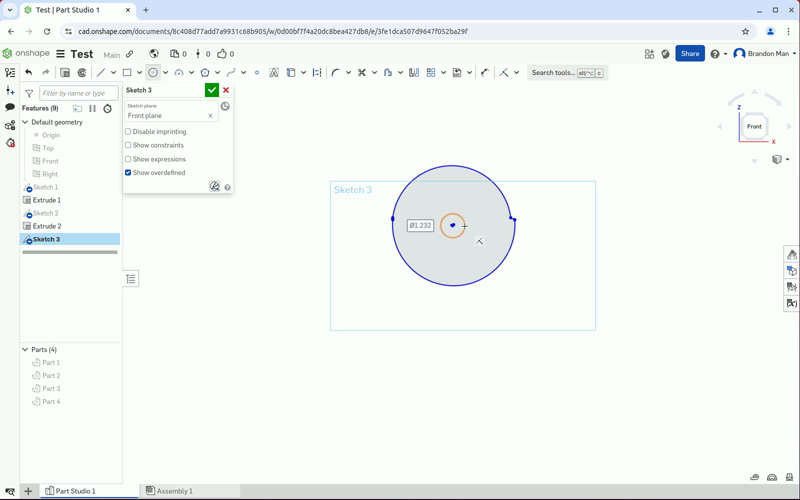
scroll(-6)
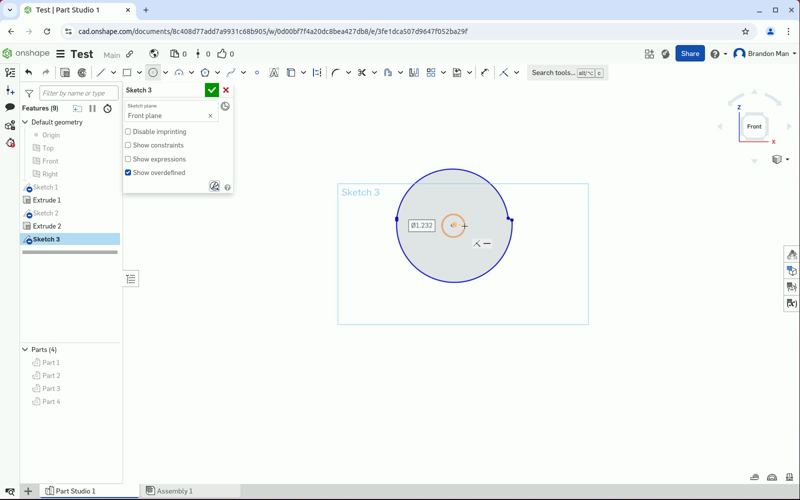
scroll(-6)
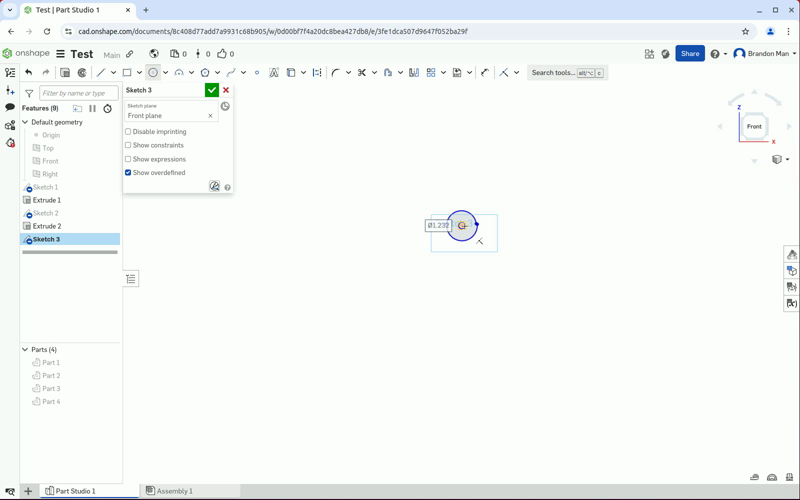
key(esc)
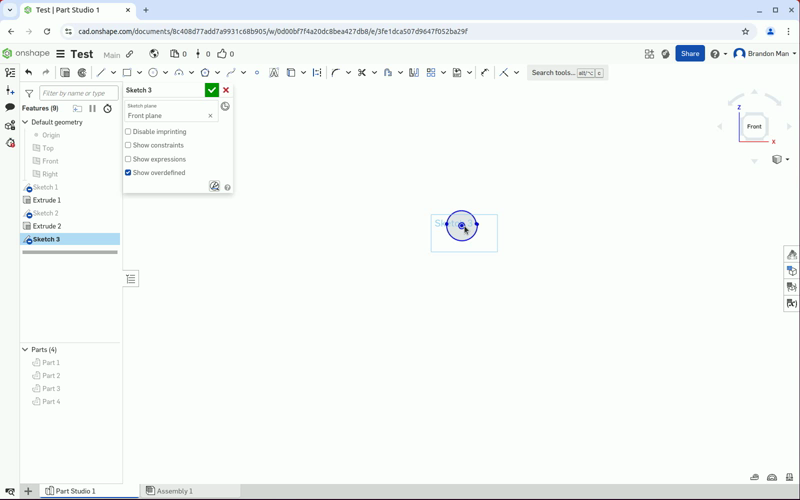
mouse_move(467, 233)
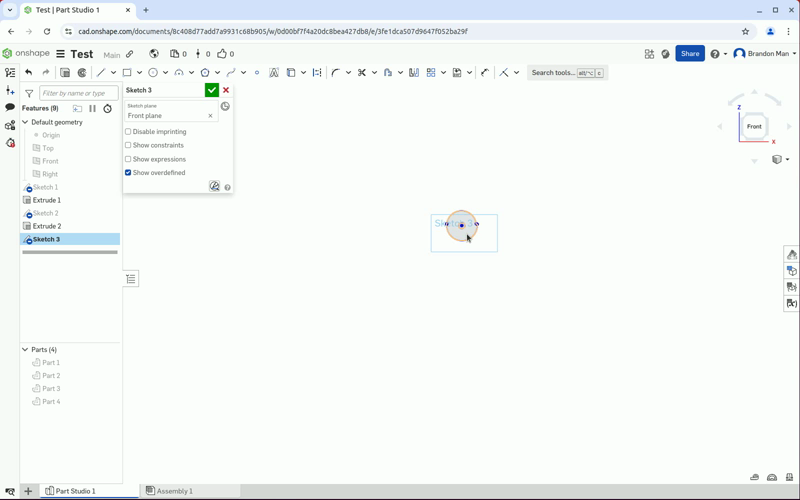
scroll(6)
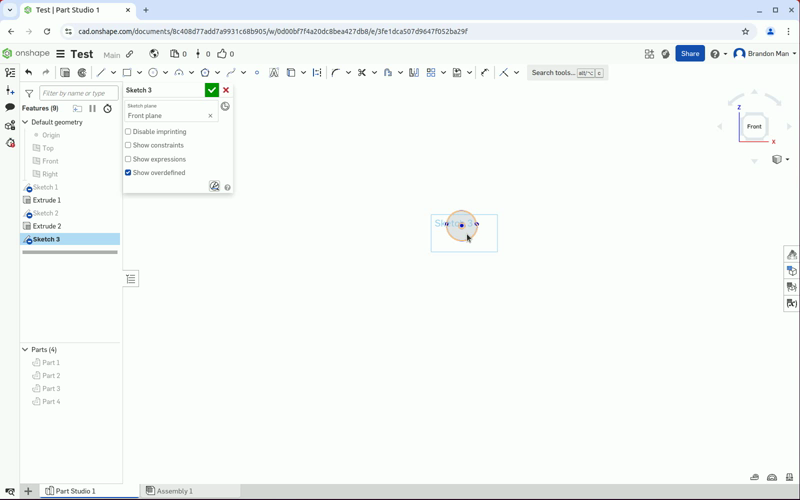
scroll(6)
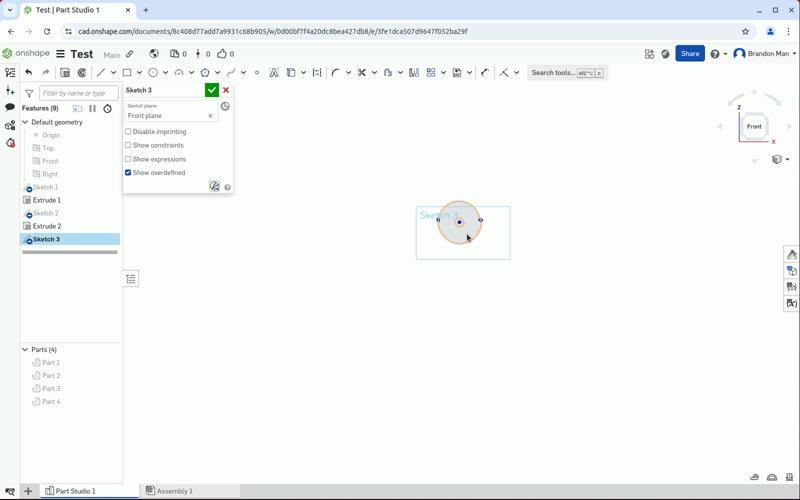
scroll(6)
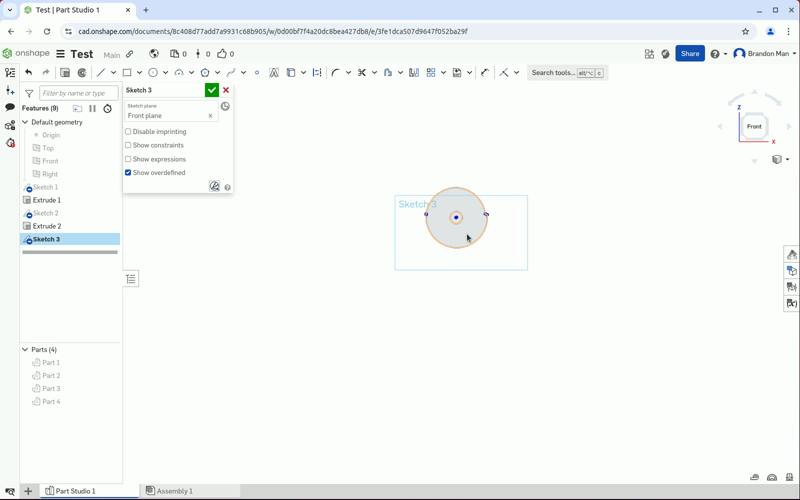
scroll(6)
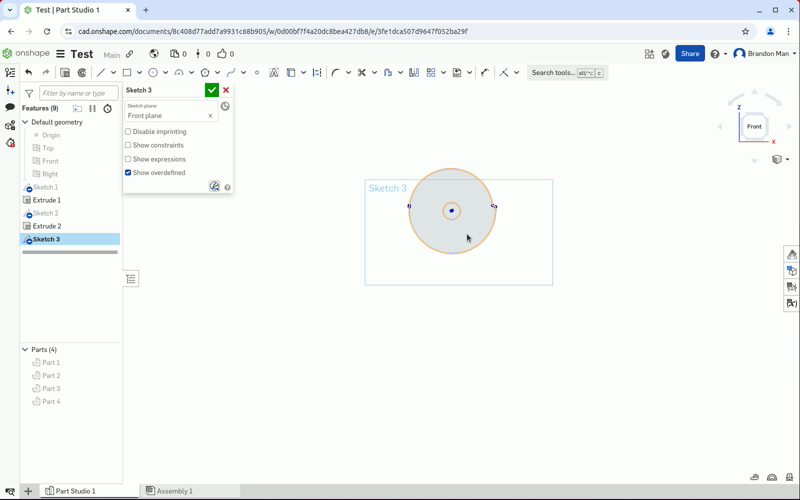
scroll(6)
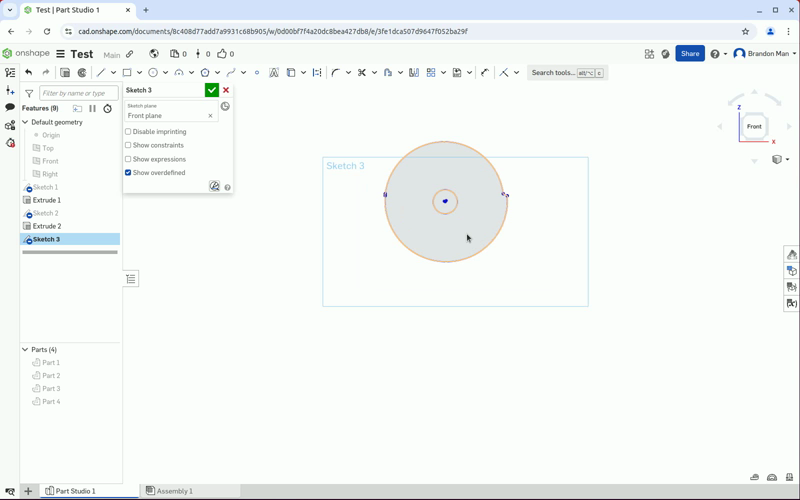
scroll(6)
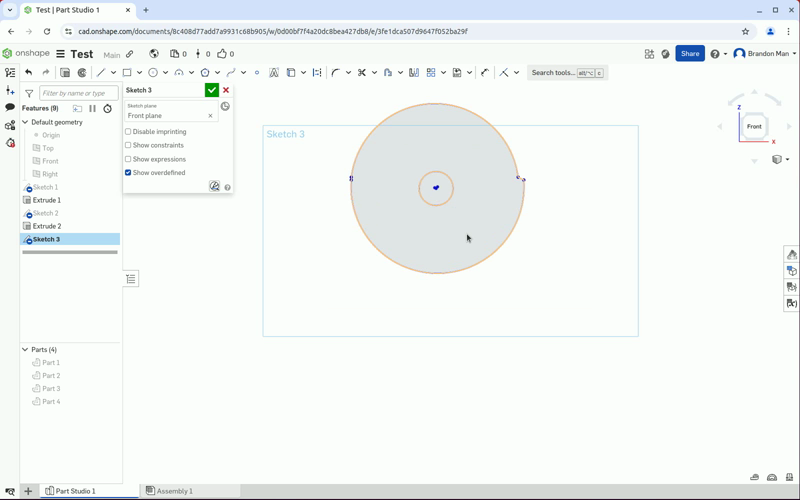
scroll(6)
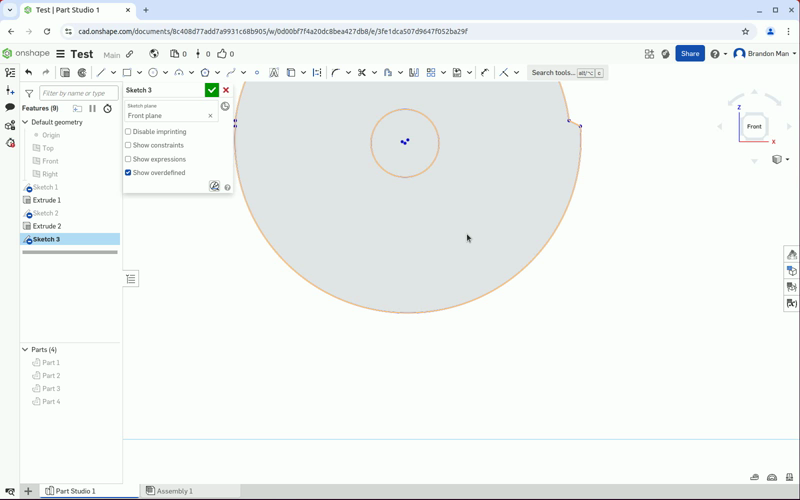
click(467, 233)
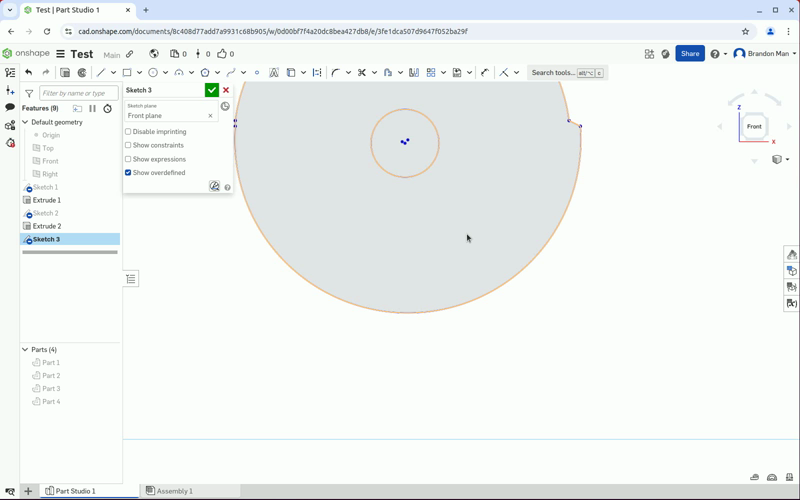
scroll(-6)
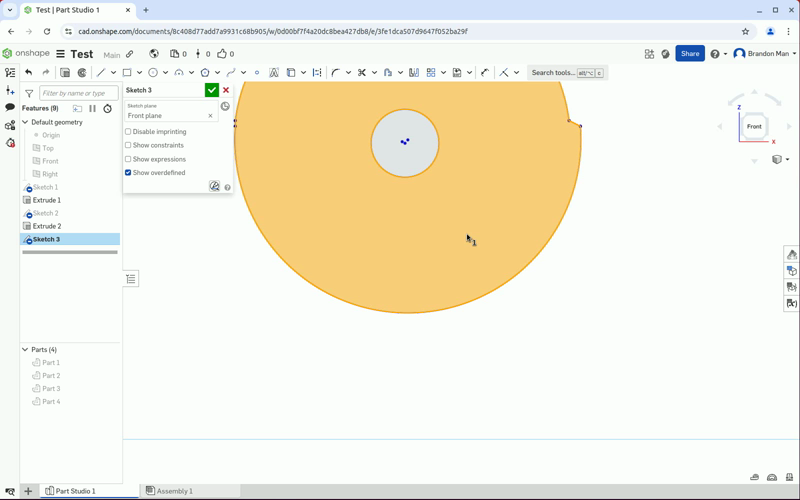
scroll(-6)
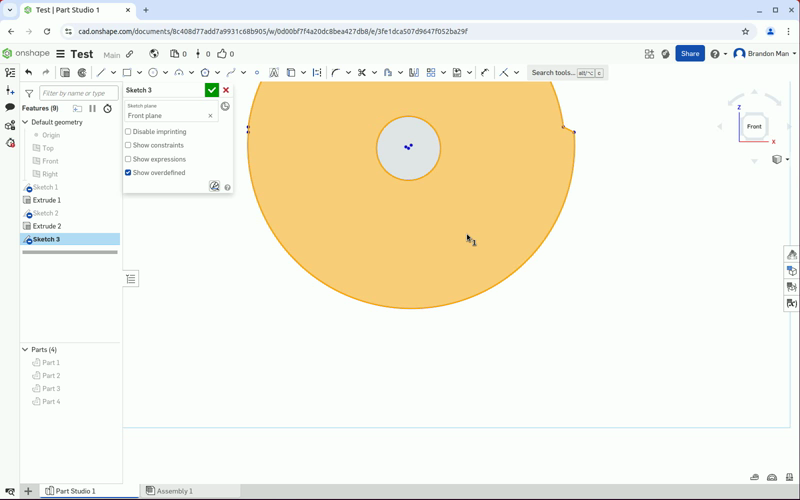
scroll(-6)
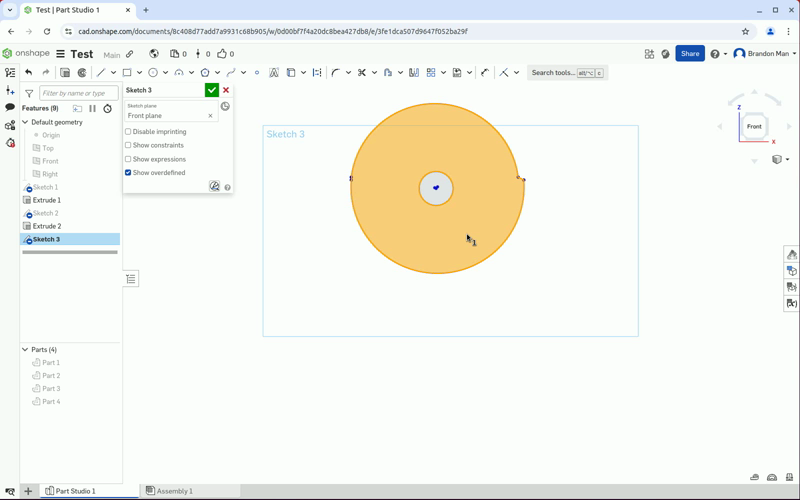
scroll(-6)
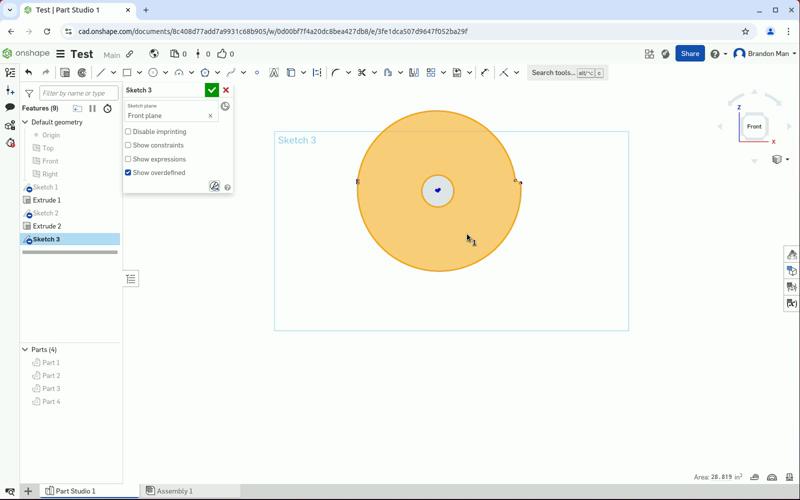
scroll(-6)
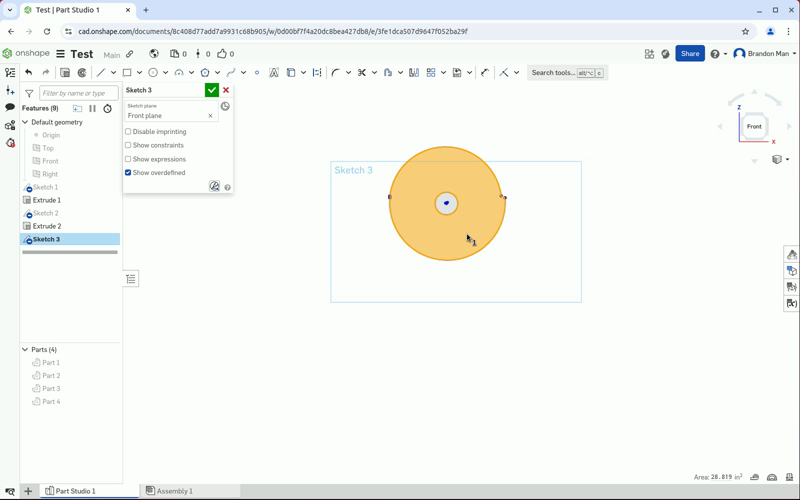
scroll(-6)
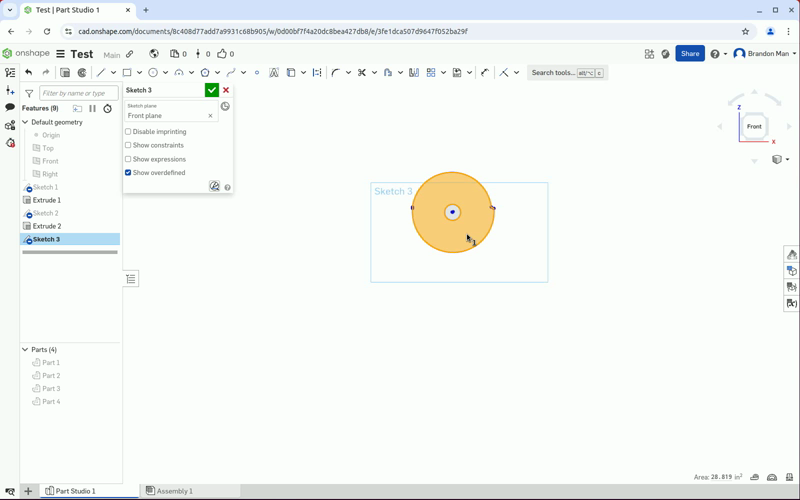
scroll(-6)
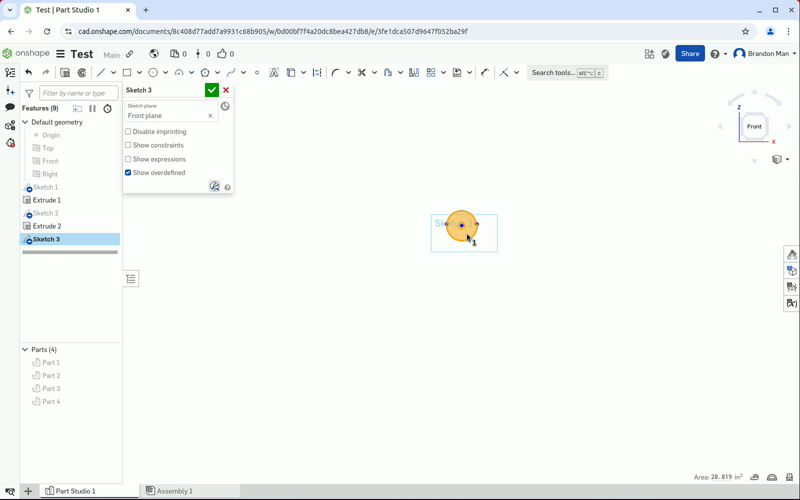
mouse_move(73, 352)
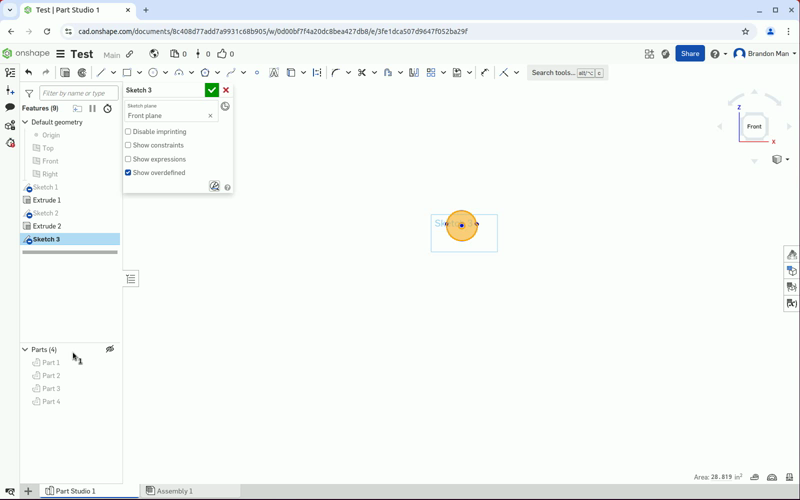
key(shift+y)
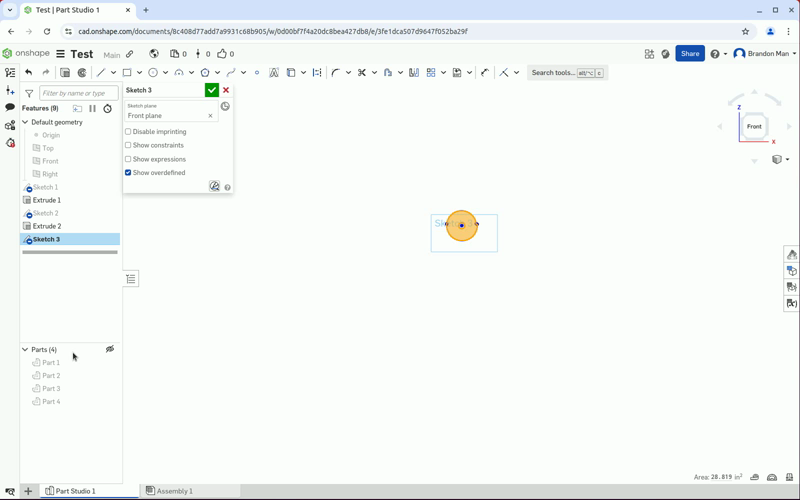
key(shift+e)
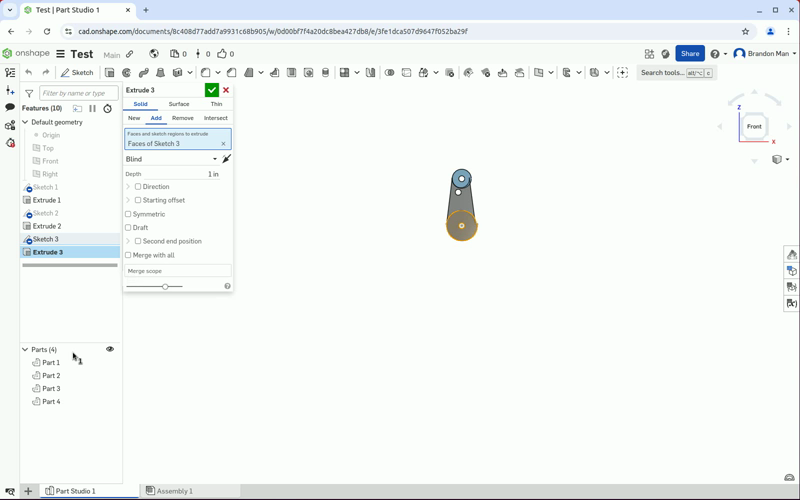
mouse_move(143, 106)
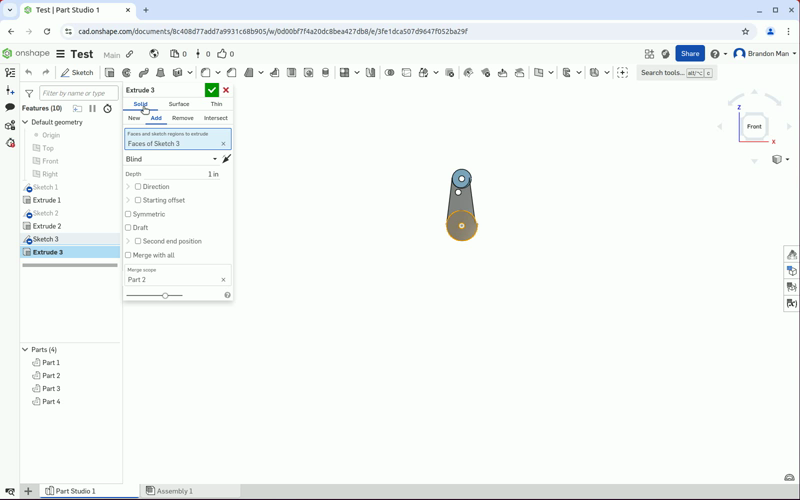
click(143, 106)
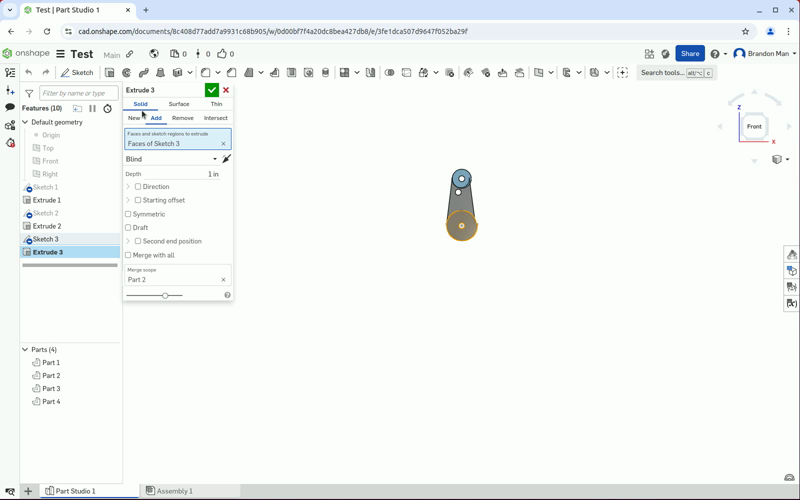
mouse_move(137, 120)
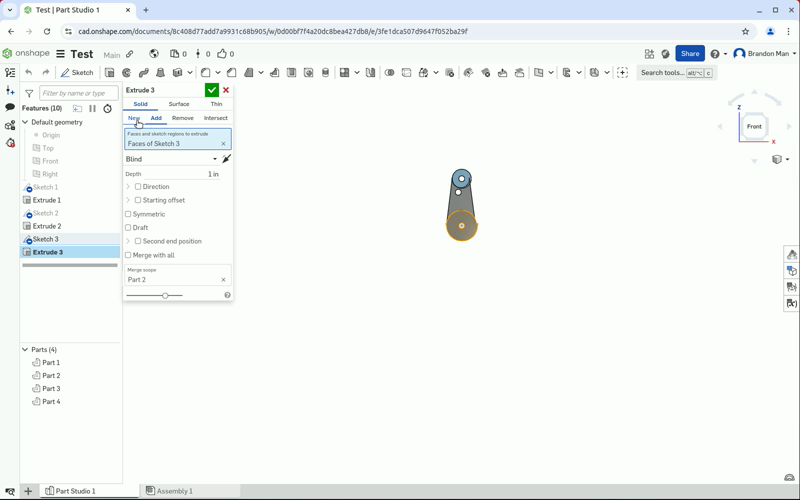
click(137, 120)
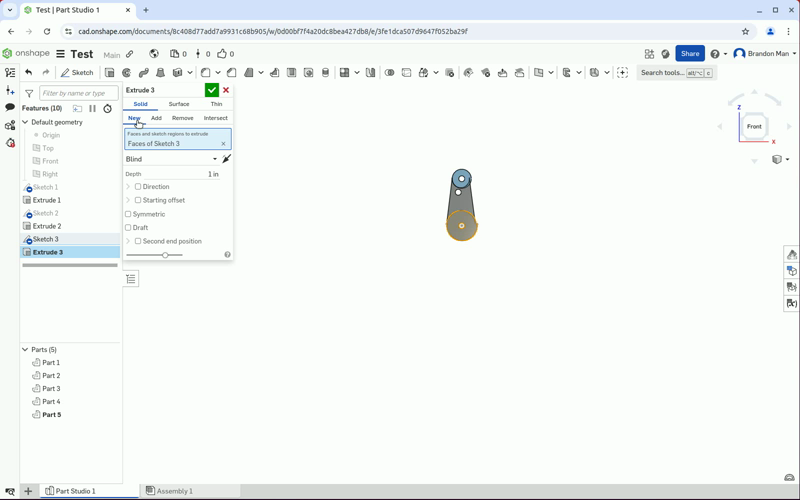
key(tab, 4)
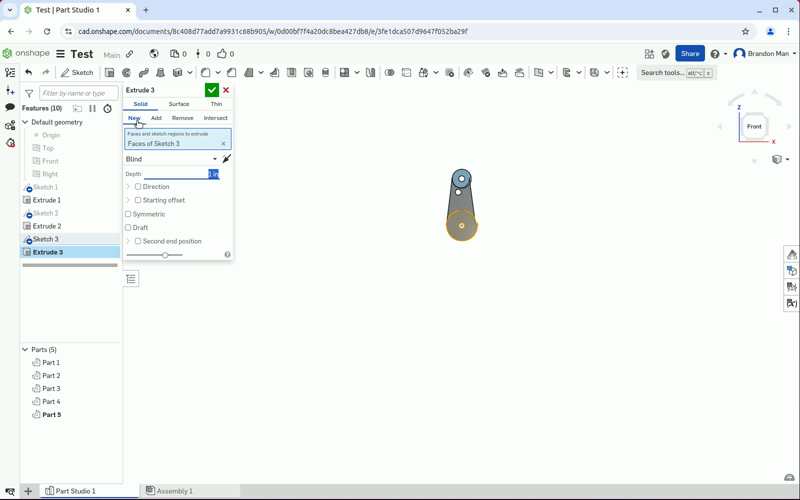
text(0.481)
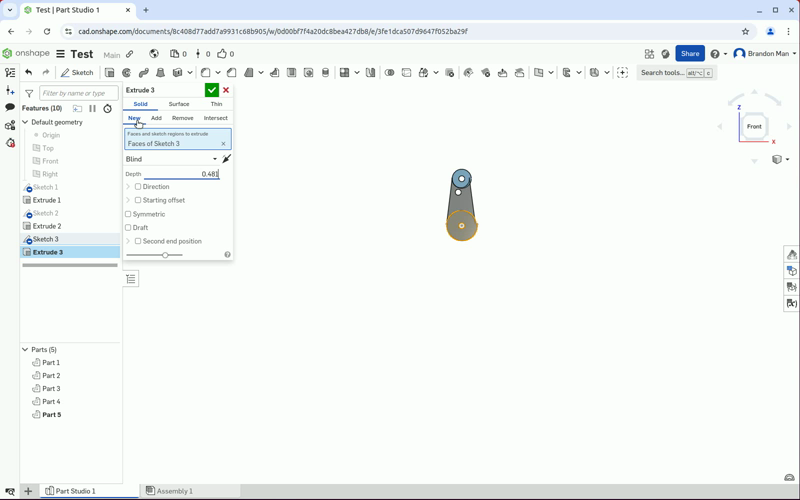
key(enter)
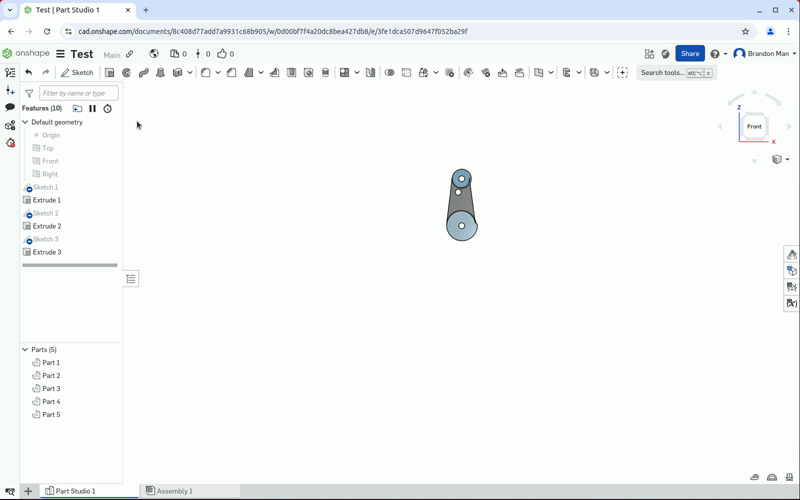
key(shift+h)
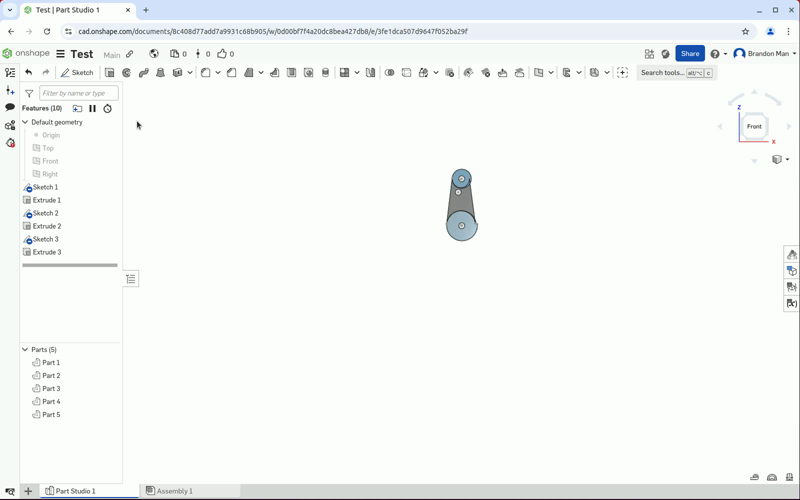
key(shift+h)
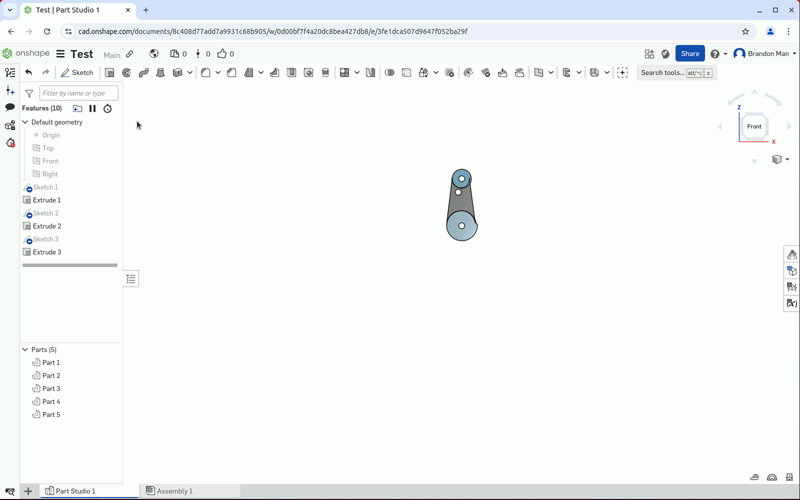
mouse_move(73, 189)
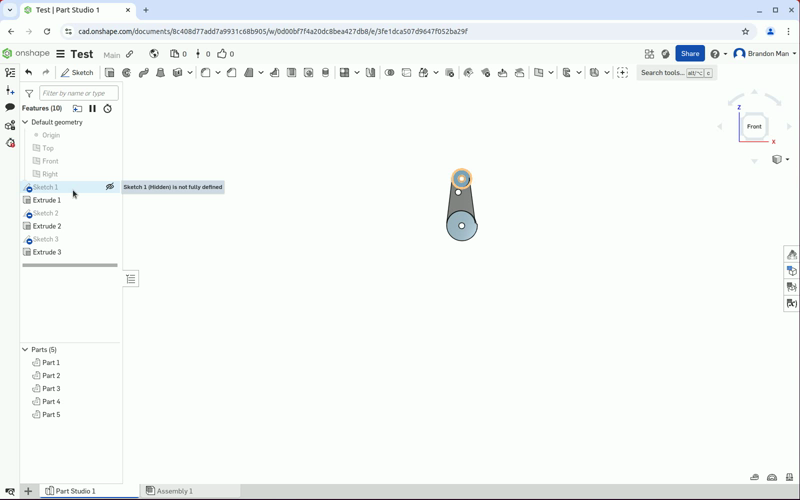
click(73, 189)
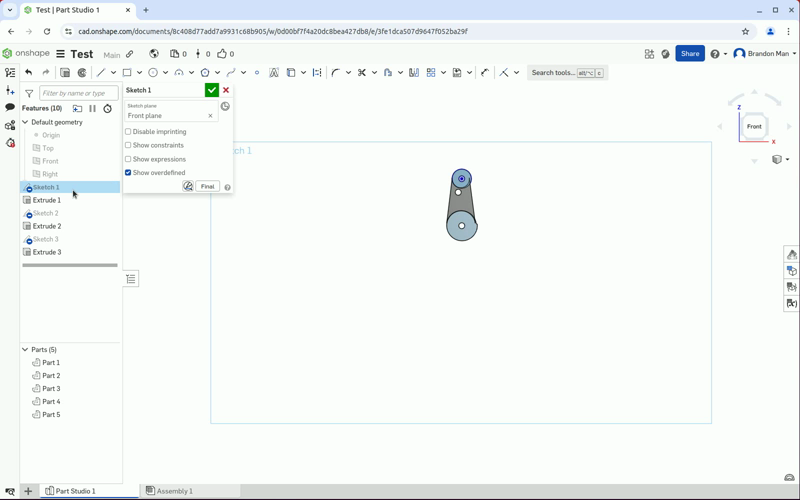
mouse_move(229, 92)
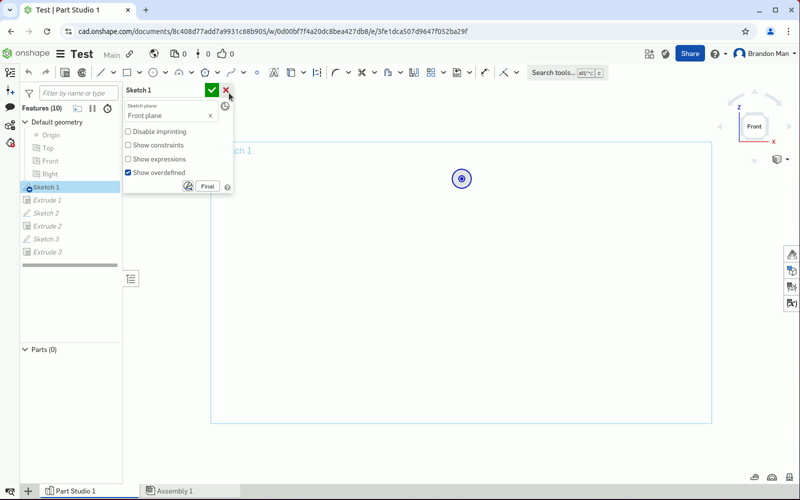
click(229, 92)
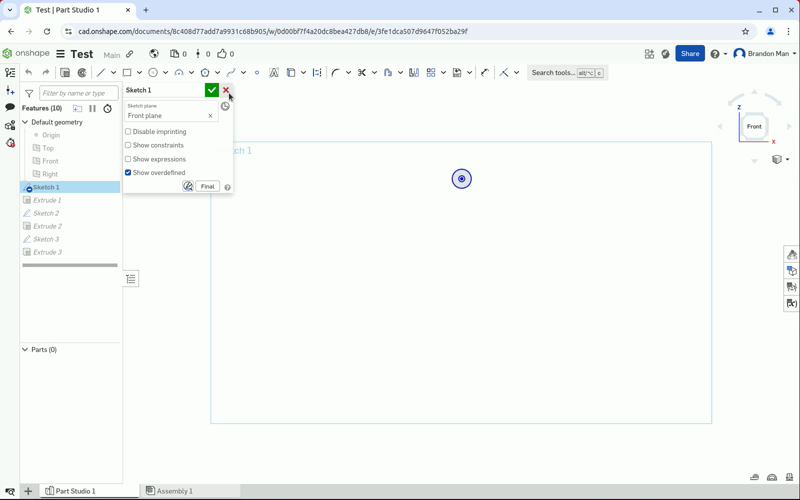
key(shift+s)
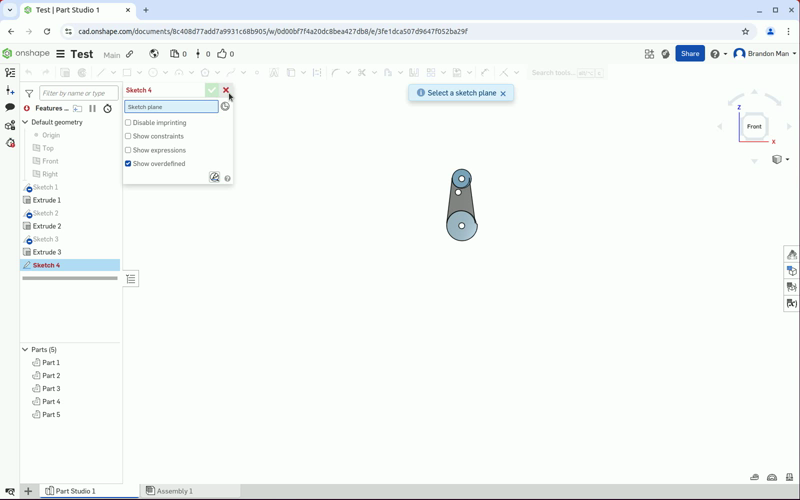
mouse_move(73, 163)
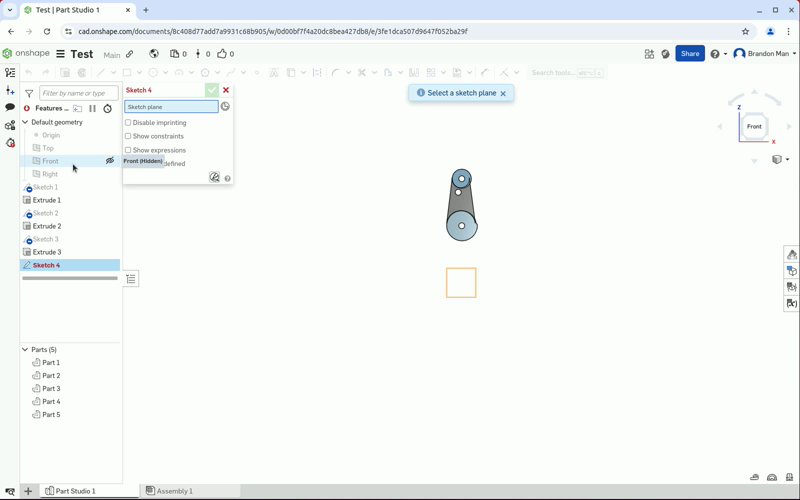
click(73, 163)
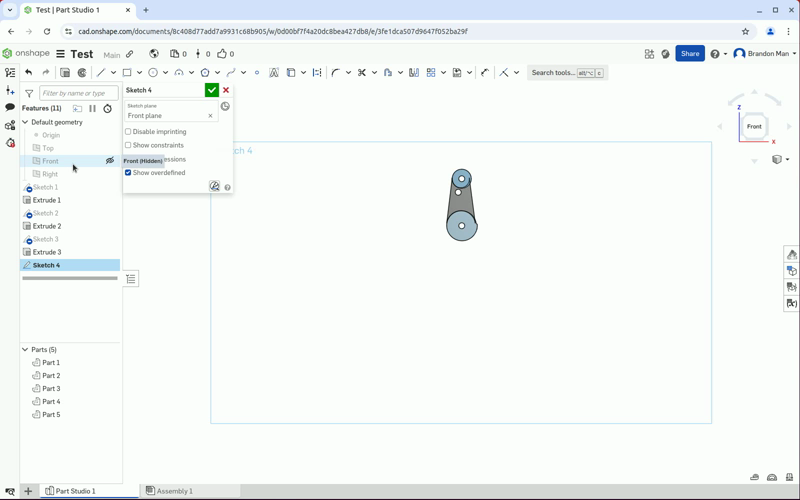
mouse_move(73, 352)
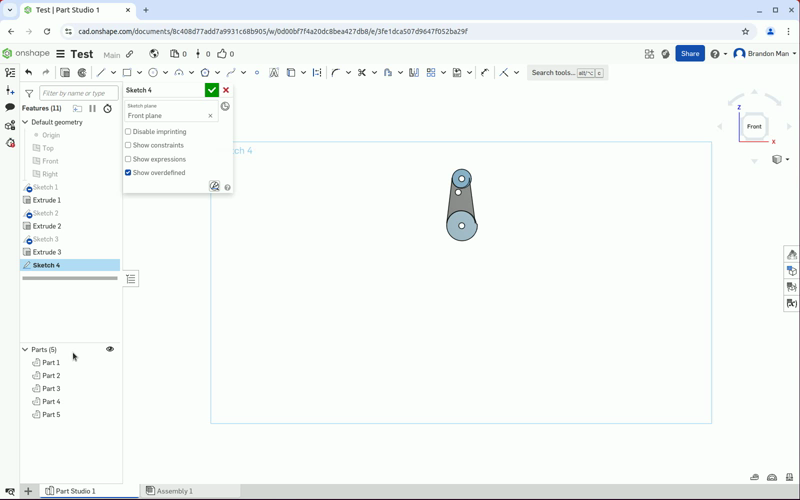
key(y)
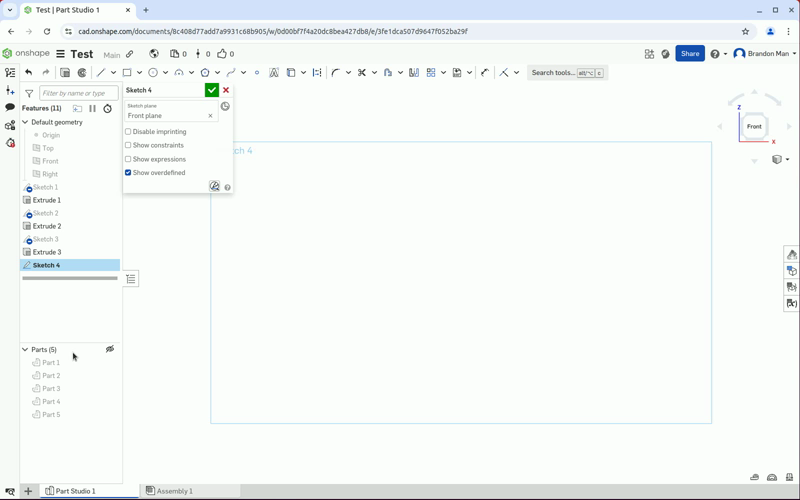
key(l)
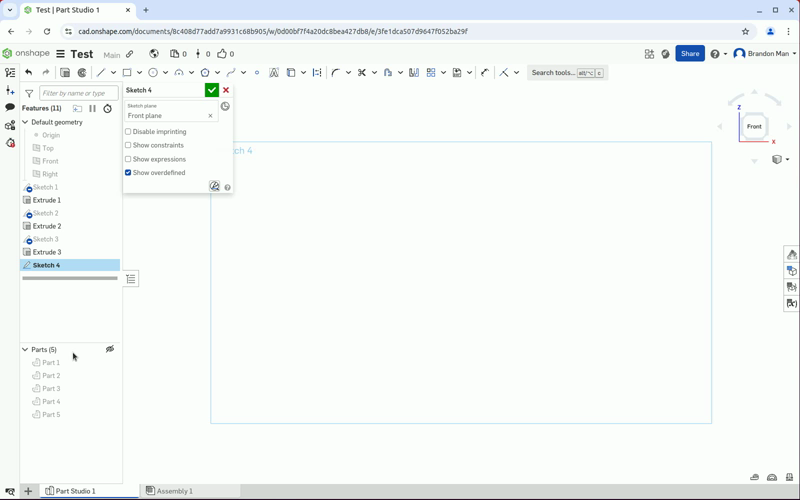
key_down(shift)
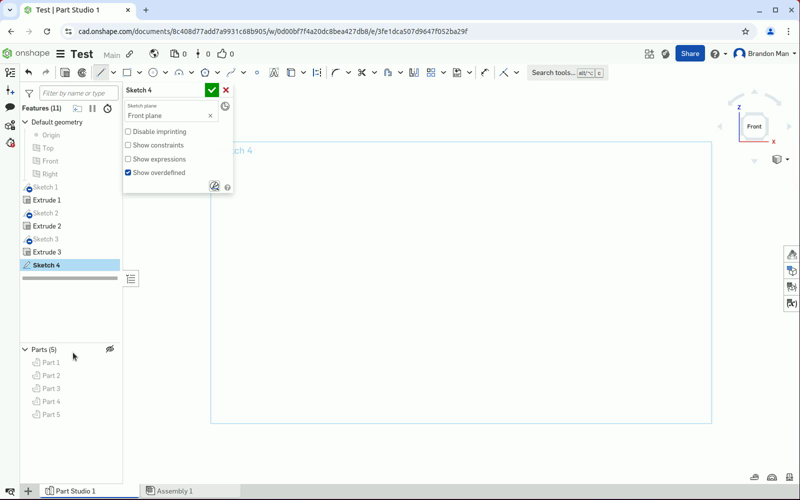
mouse_move(446, 226)
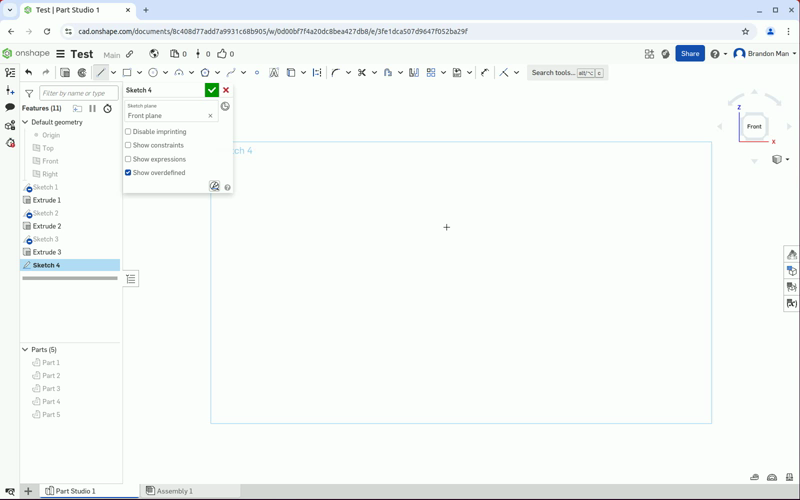
click(446, 226)
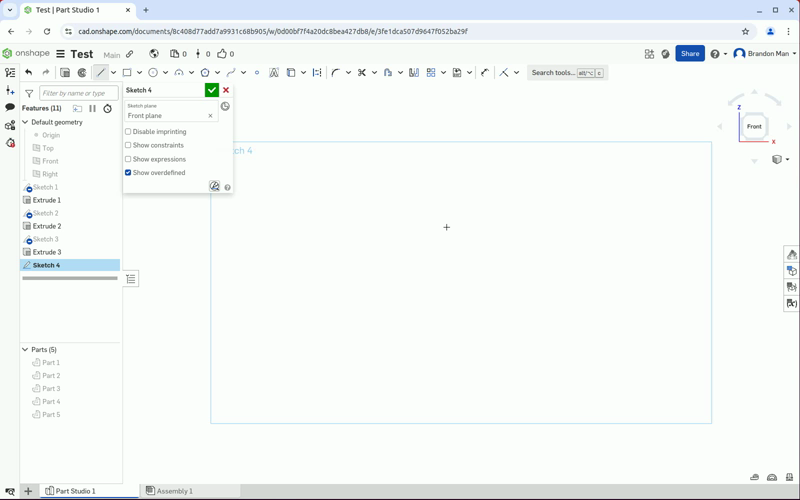
key_up(shift)
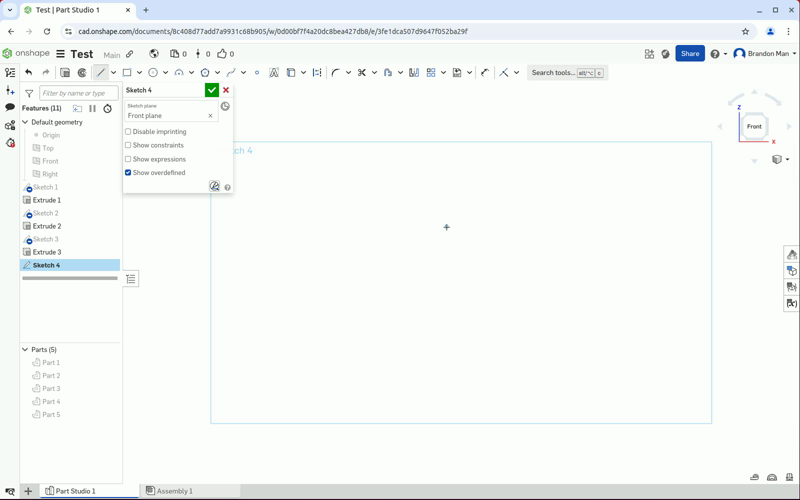
key_down(shift)
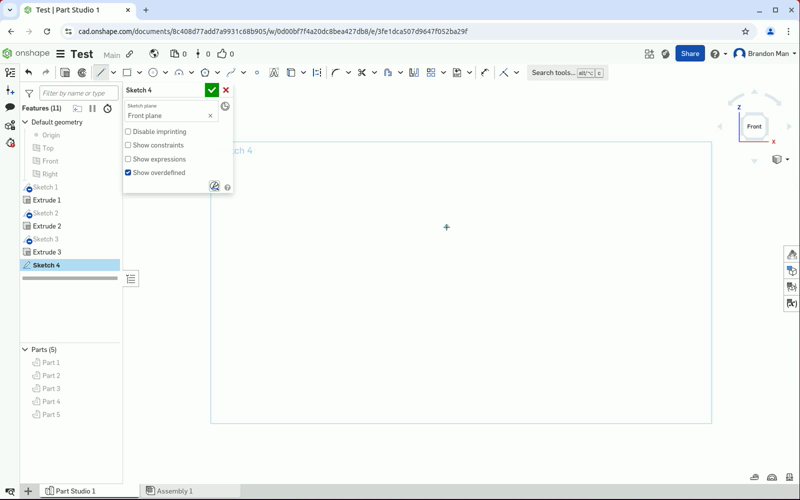
mouse_move(476, 226)
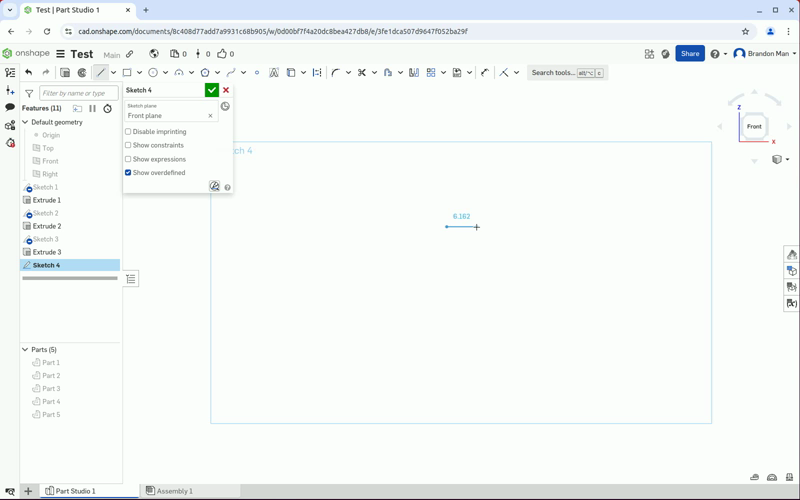
mouse_move(452, 284)
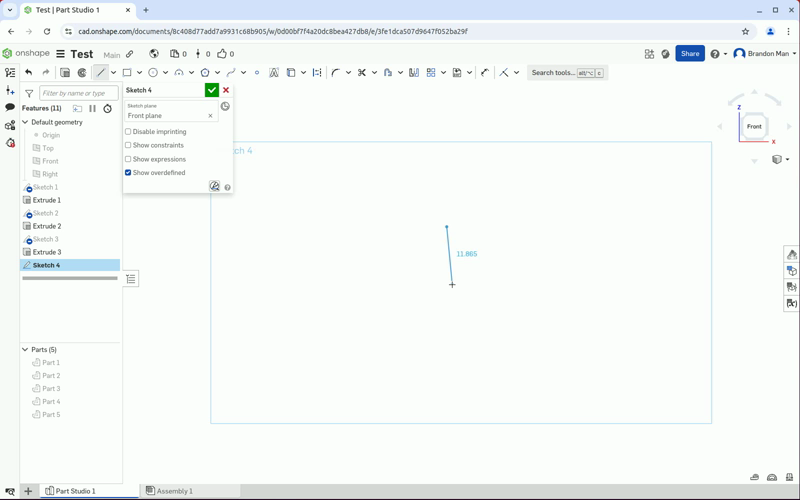
click(452, 284)
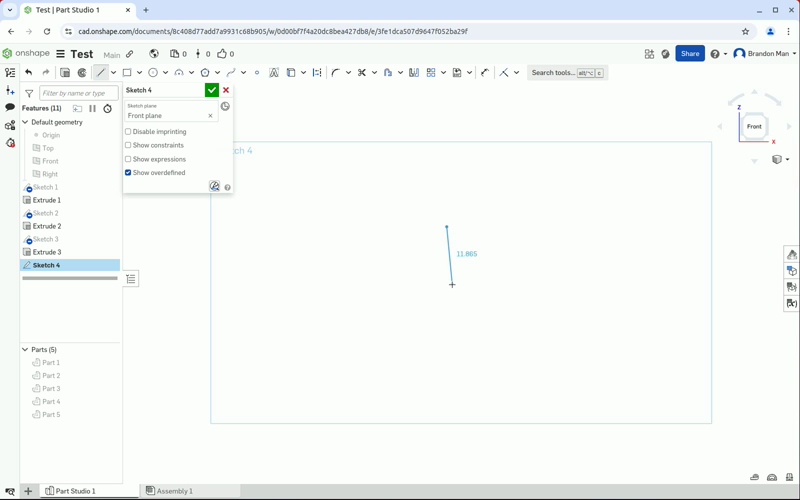
key_up(shift)
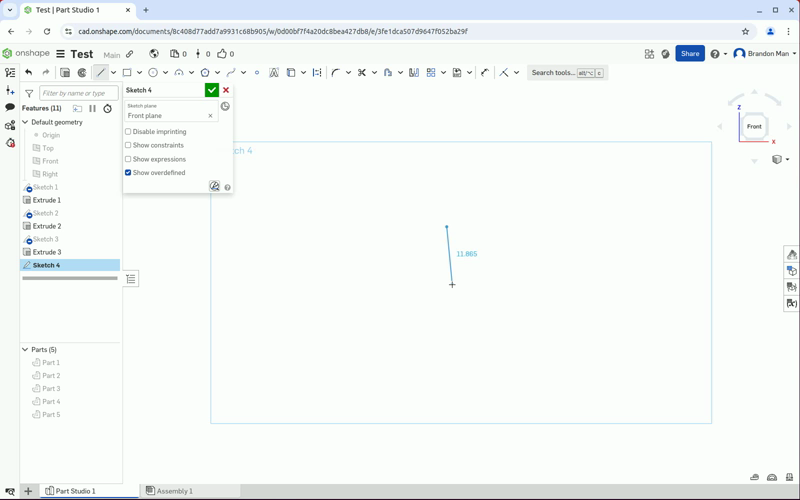
key(esc)
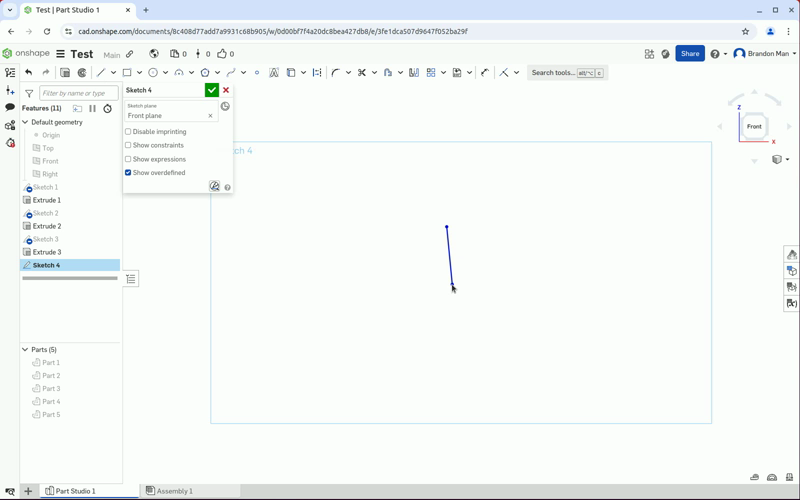
key(a)
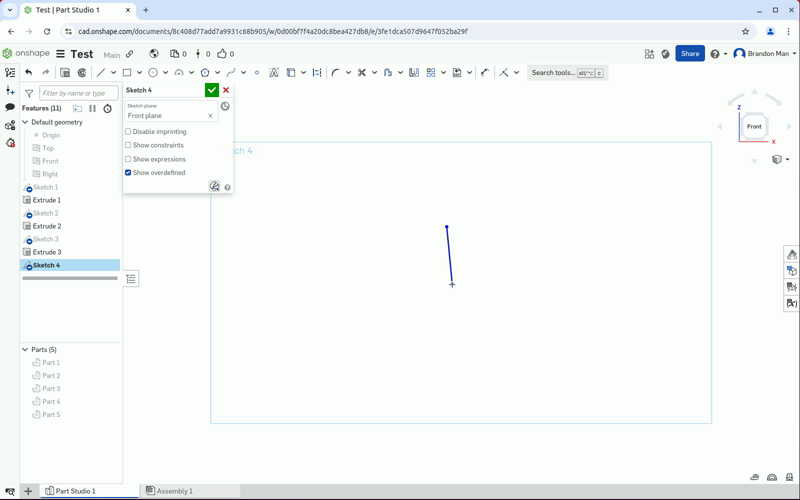
mouse_move(452, 284)
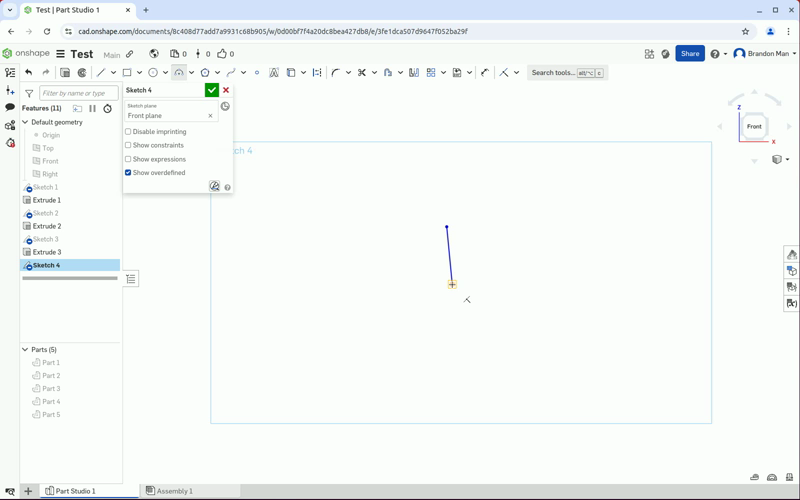
click(452, 284)
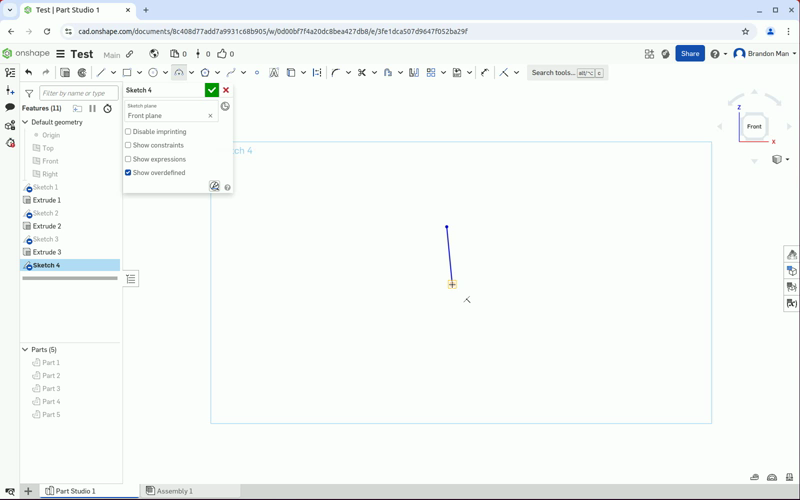
key_down(shift)
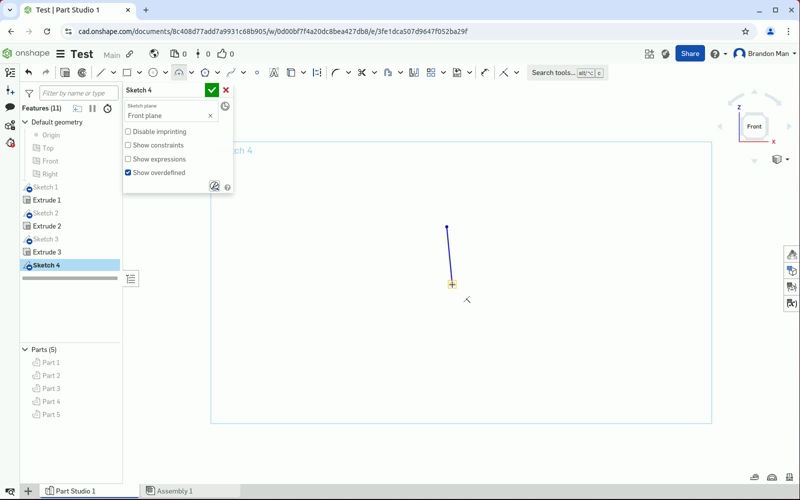
mouse_move(461, 291)
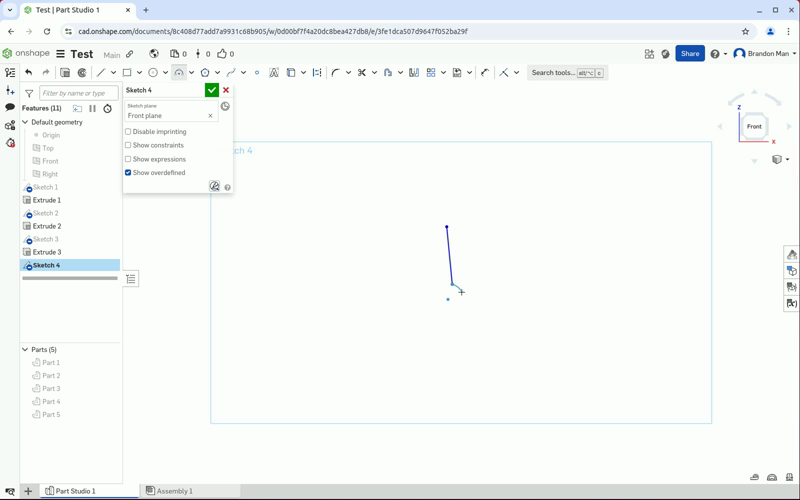
click(461, 291)
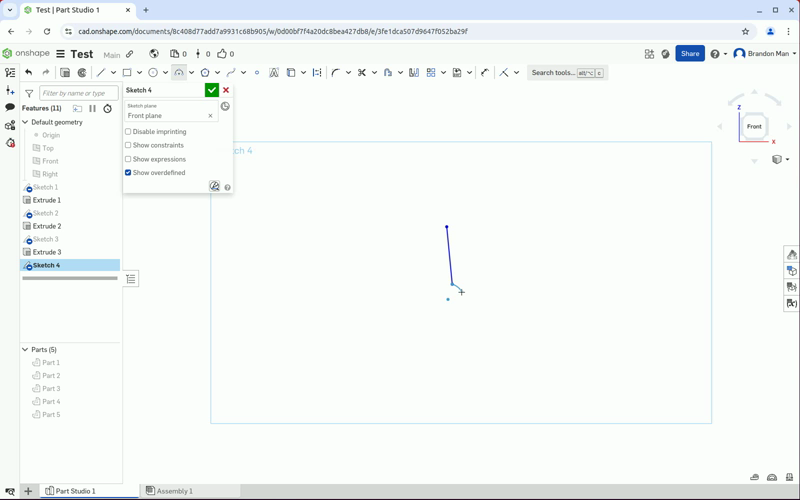
mouse_move(466, 276)
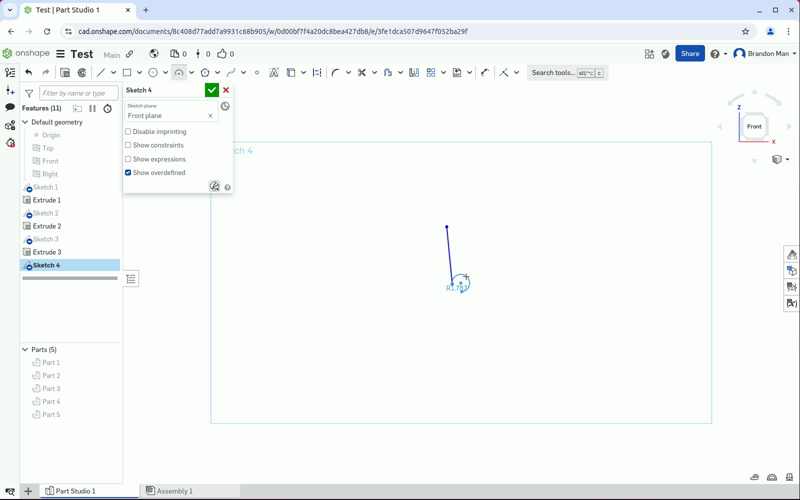
click(466, 276)
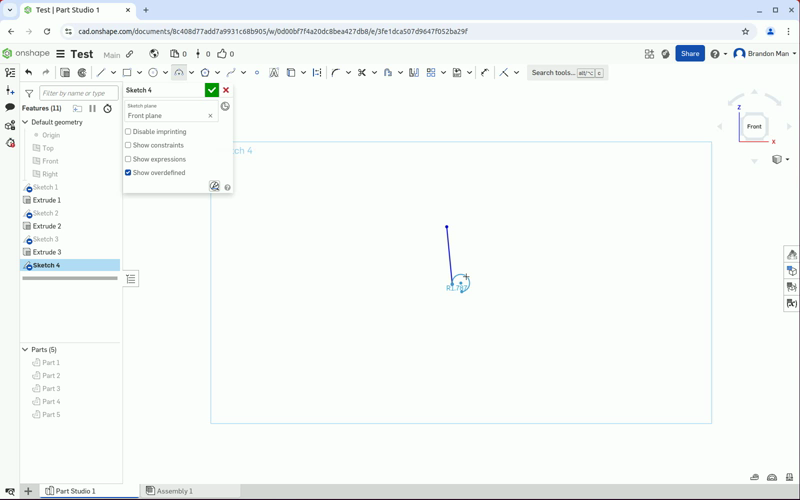
key_up(shift)
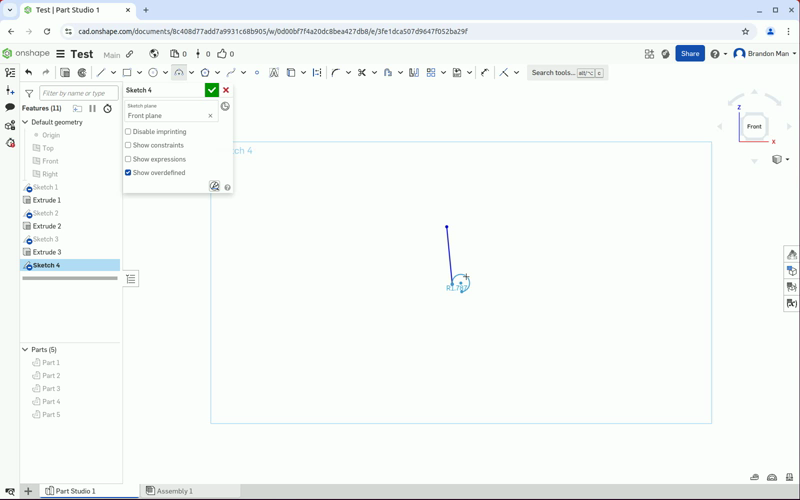
key(esc)
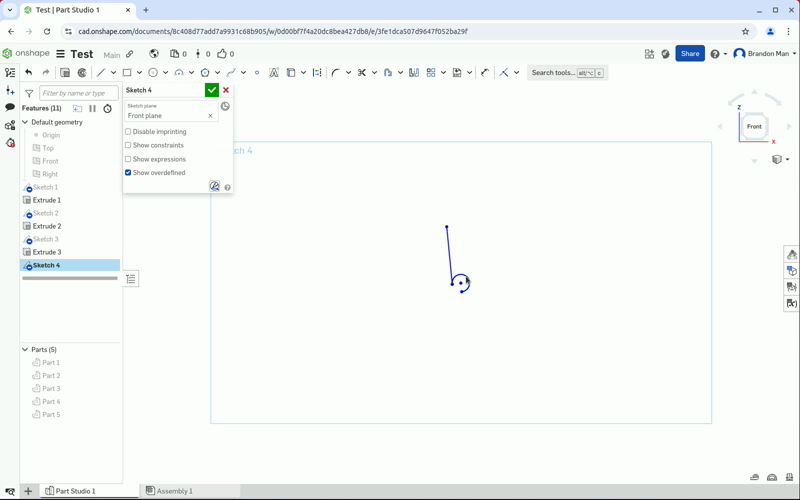
key(l)
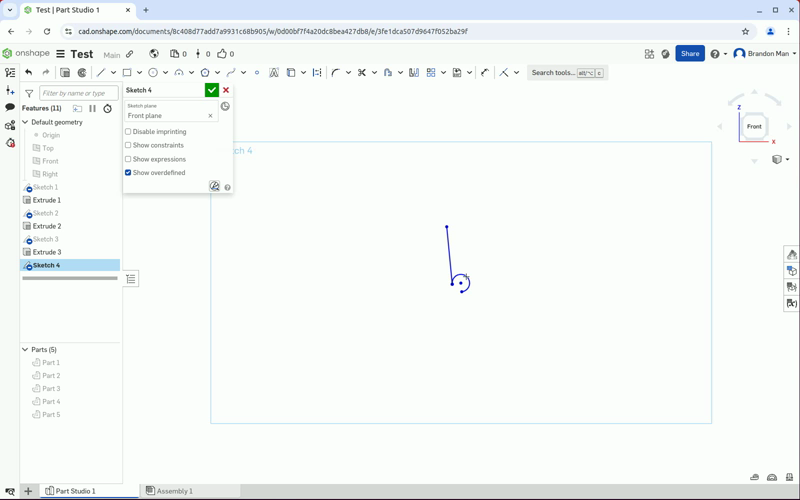
mouse_move(461, 291)
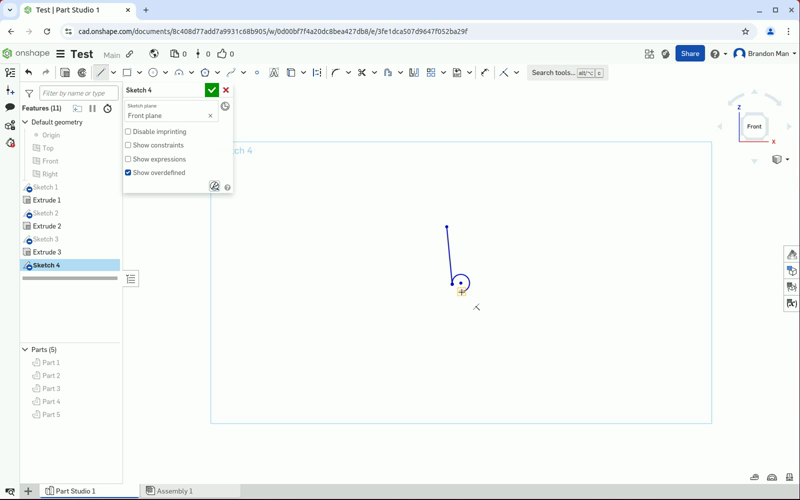
click(461, 291)
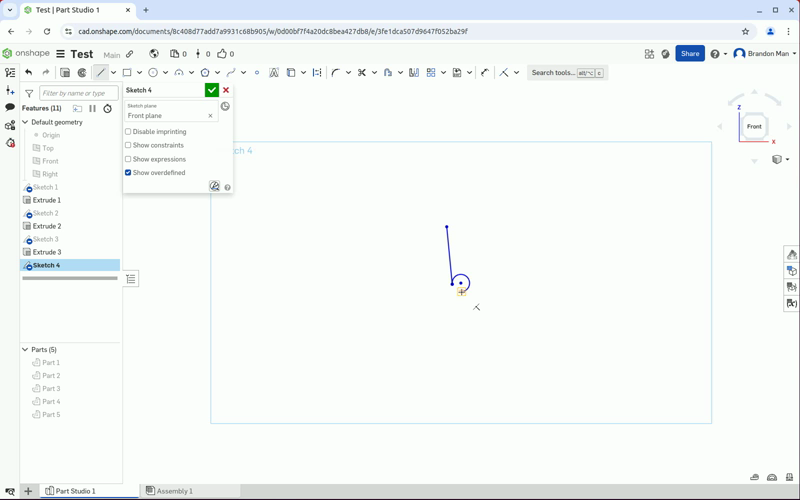
key_down(shift)
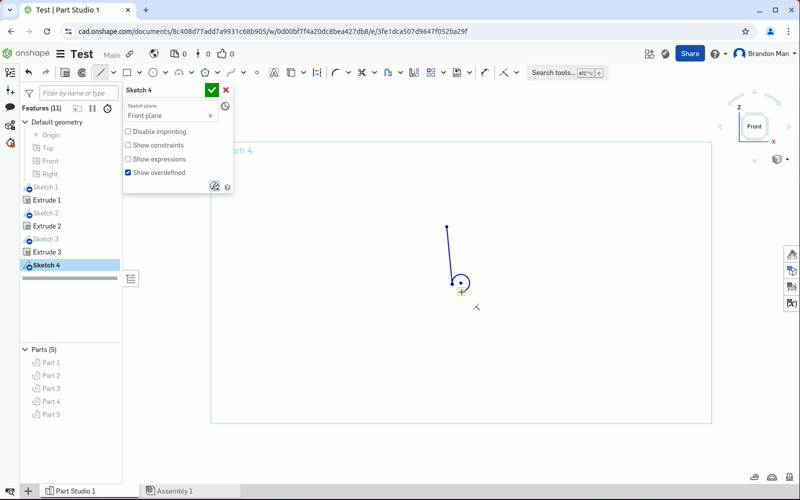
mouse_move(491, 291)
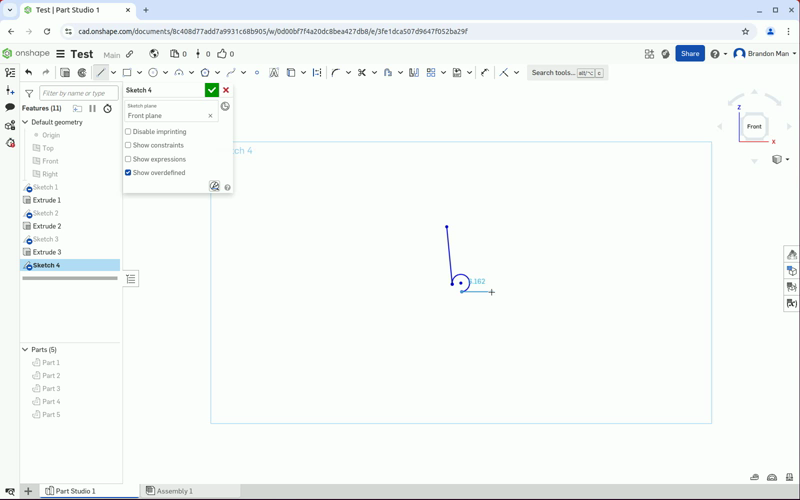
mouse_move(502, 290)
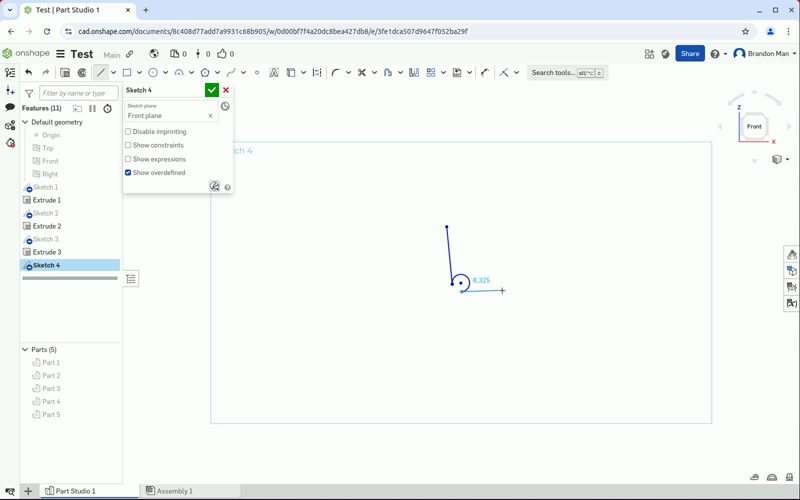
click(502, 290)
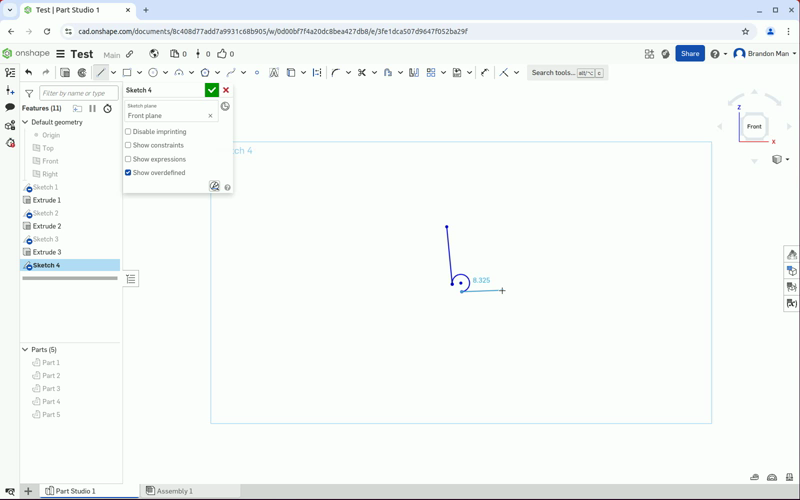
key_up(shift)
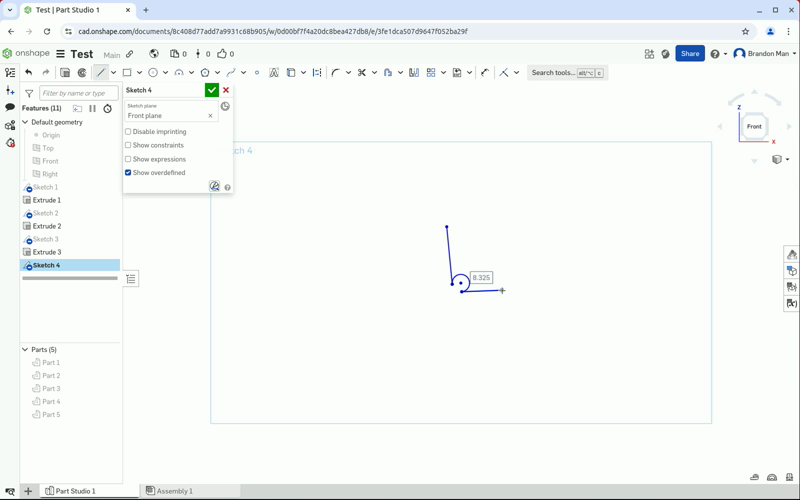
key(esc)
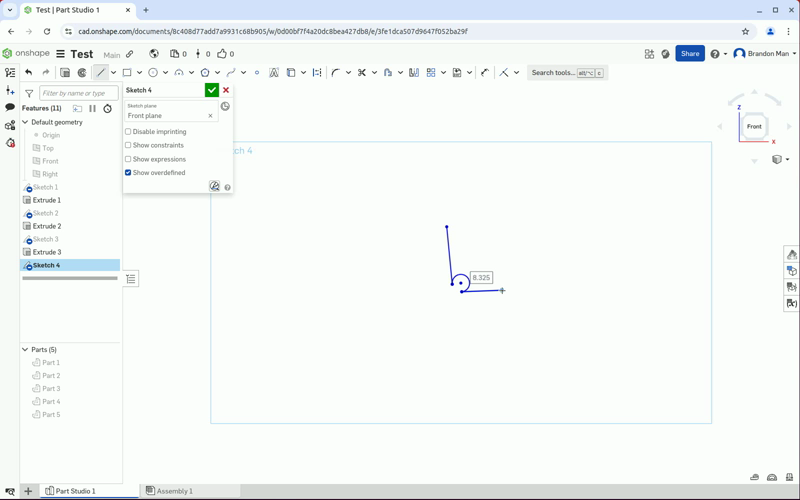
key(a)
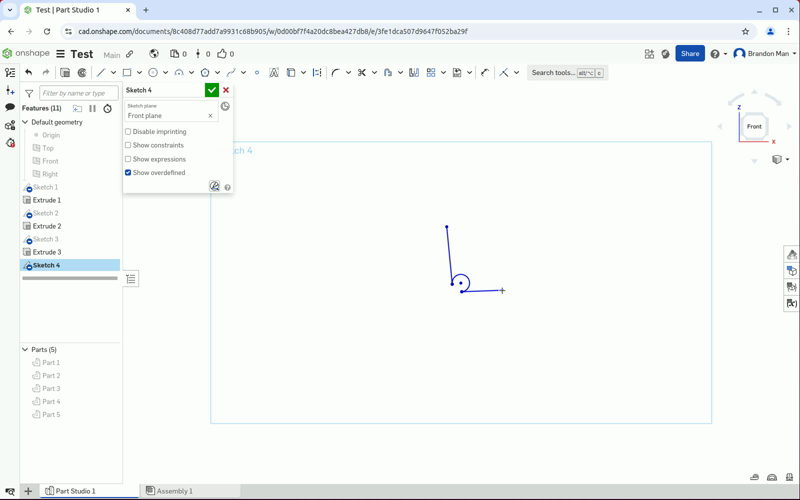
mouse_move(502, 290)
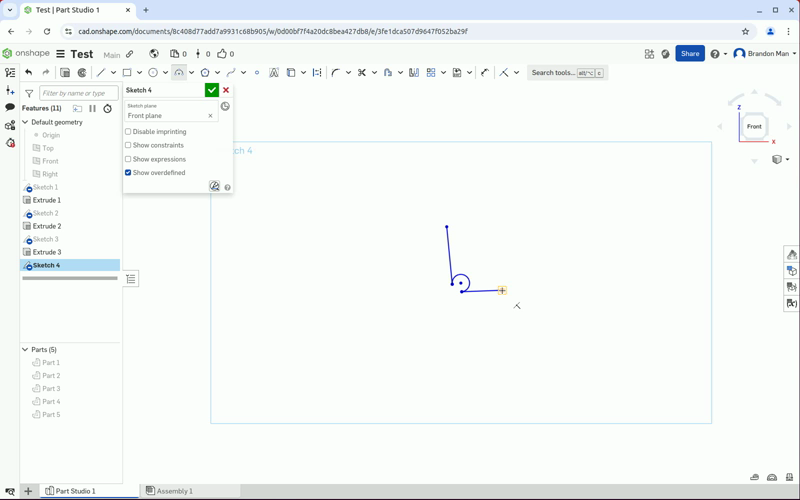
click(502, 290)
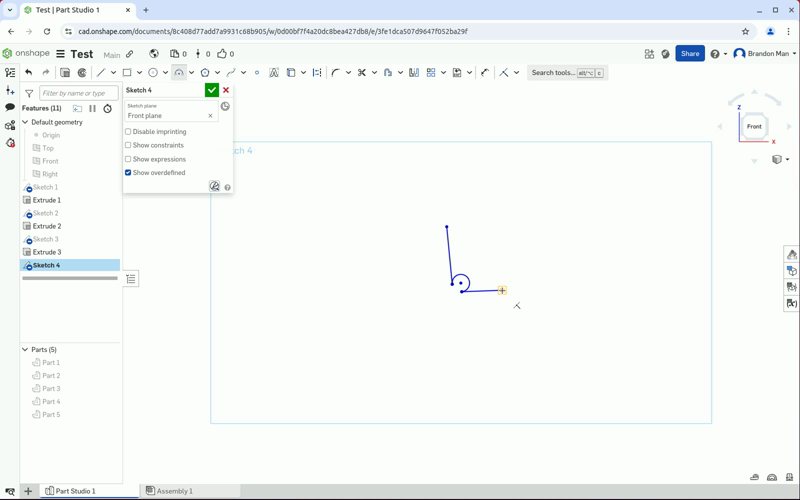
key_down(shift)
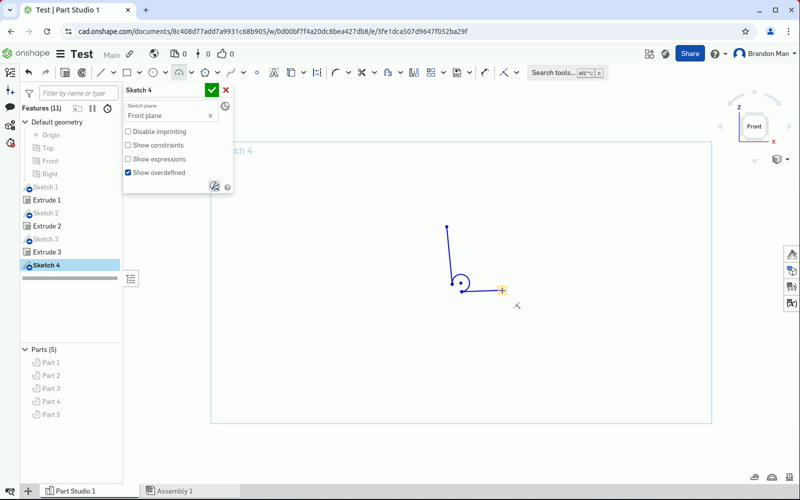
mouse_move(502, 276)
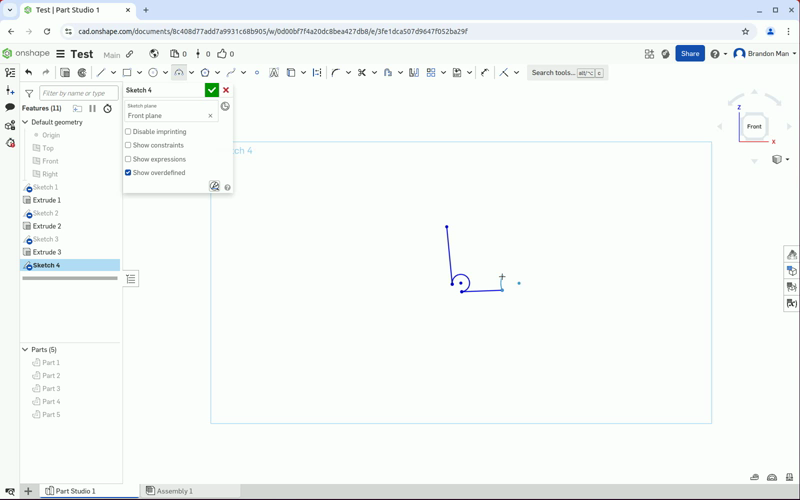
click(502, 276)
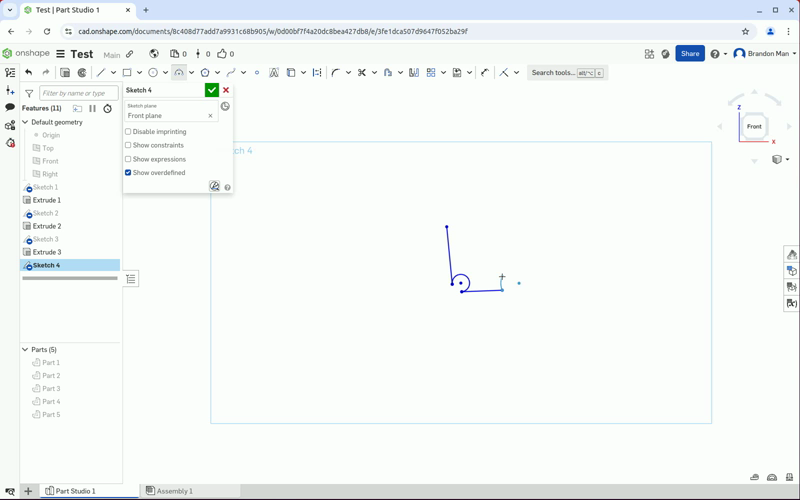
mouse_move(494, 282)
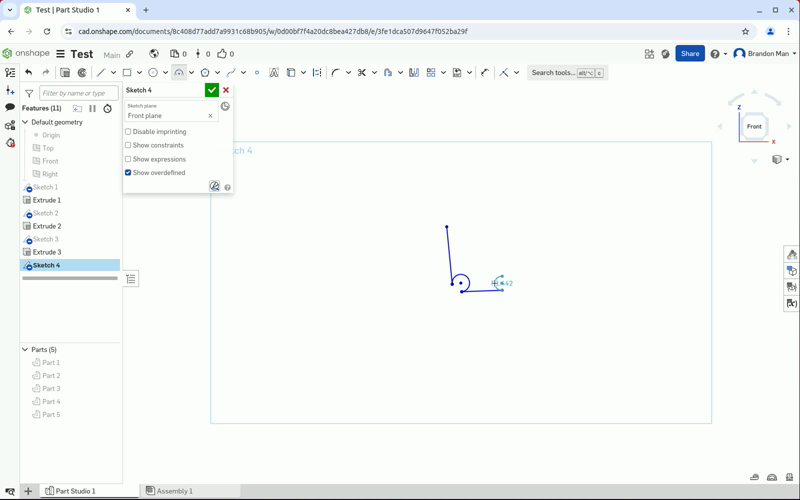
click(494, 282)
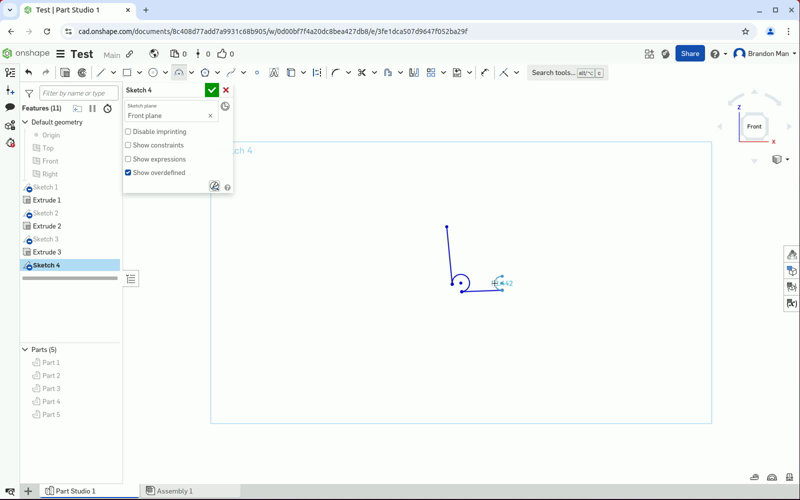
key_up(shift)
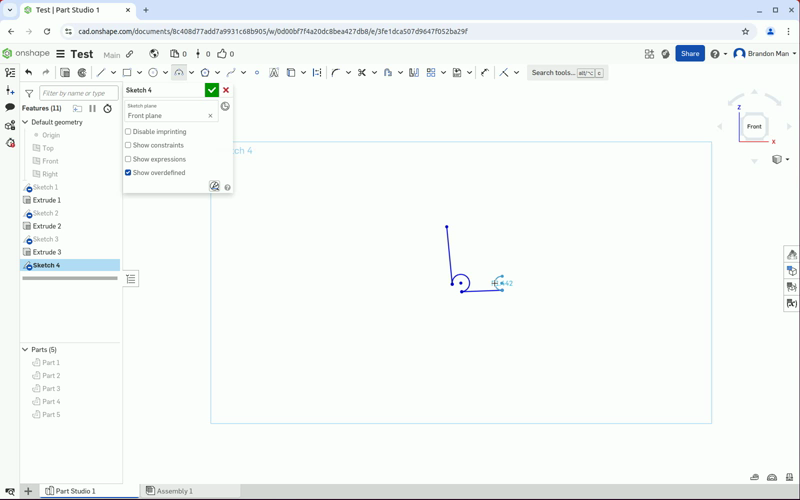
key(esc)
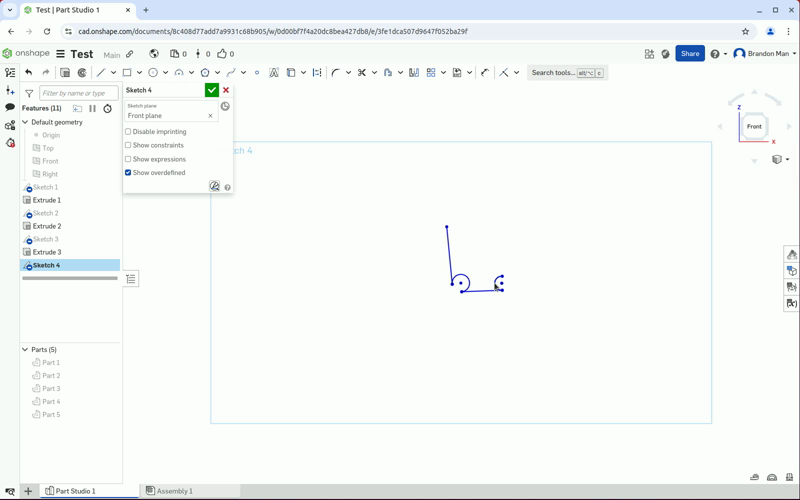
key(l)
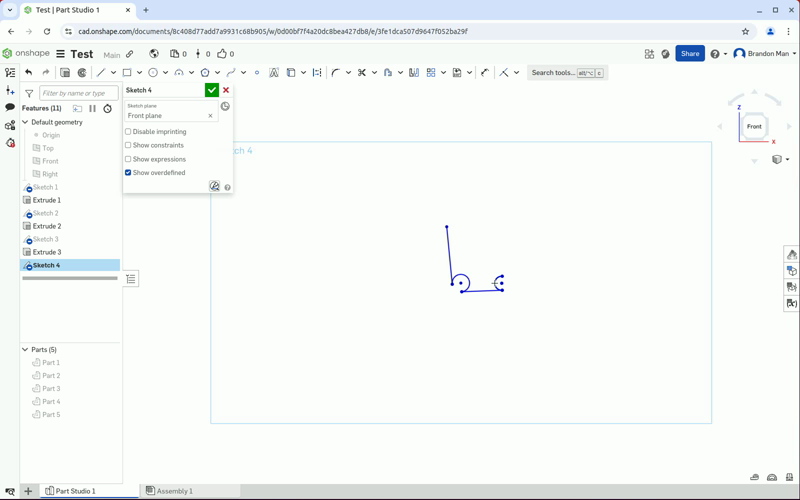
mouse_move(502, 276)
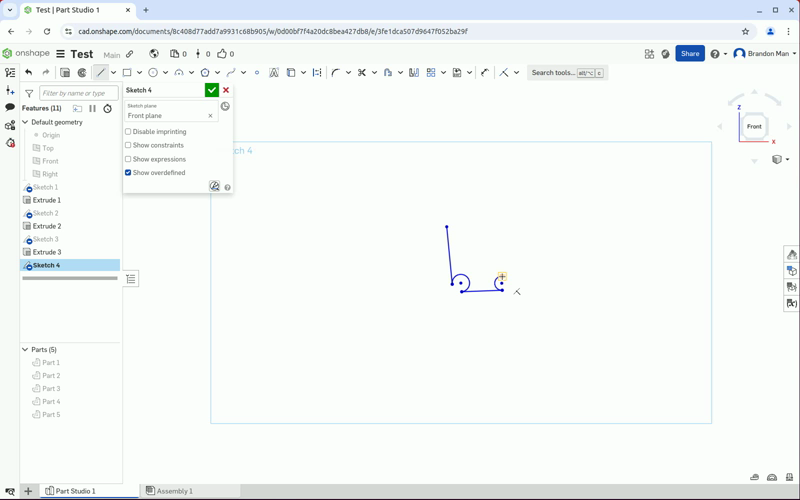
click(502, 276)
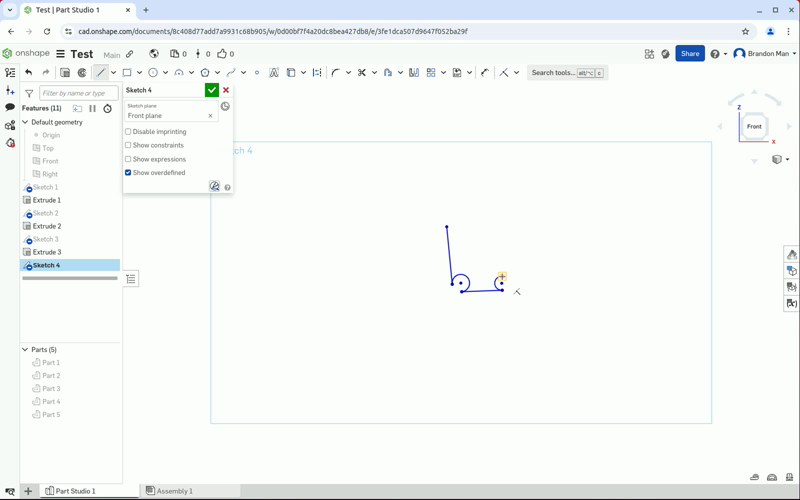
key_down(shift)
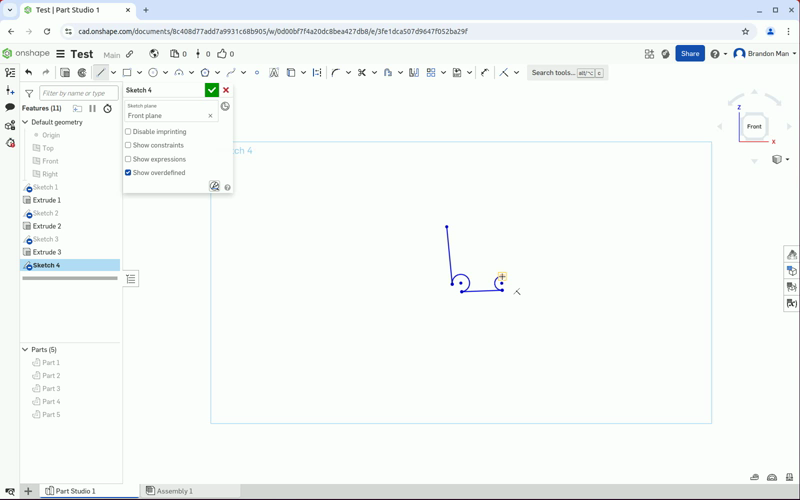
mouse_move(532, 276)
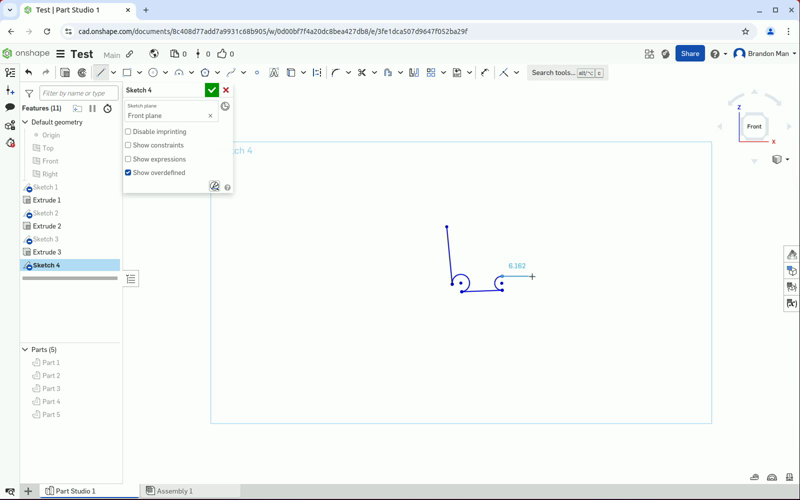
mouse_move(478, 275)
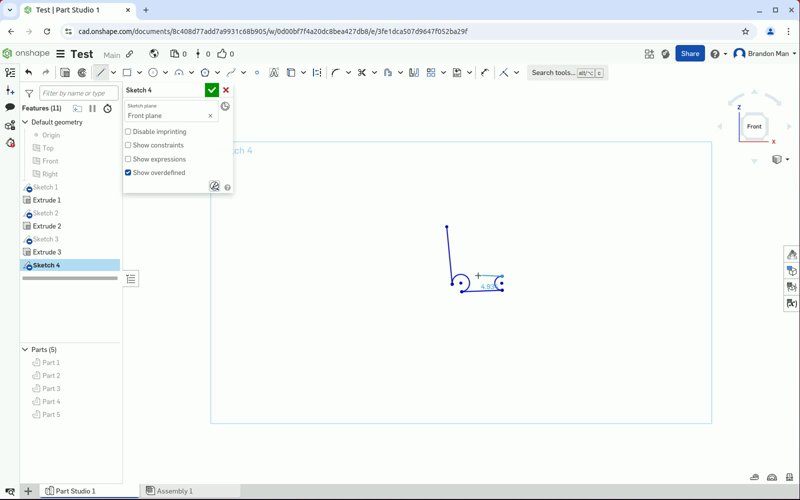
click(478, 275)
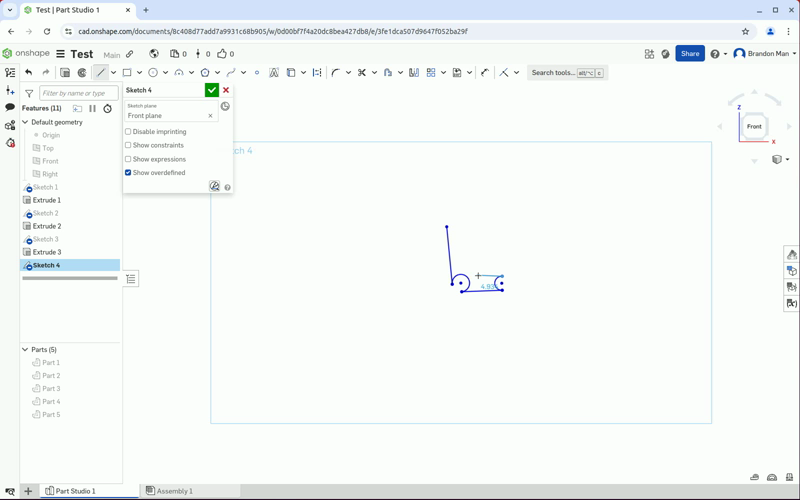
key_up(shift)
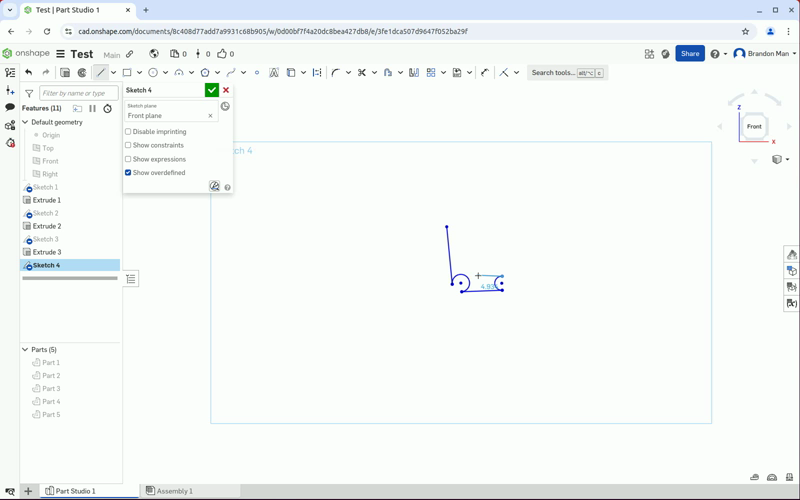
key(esc)
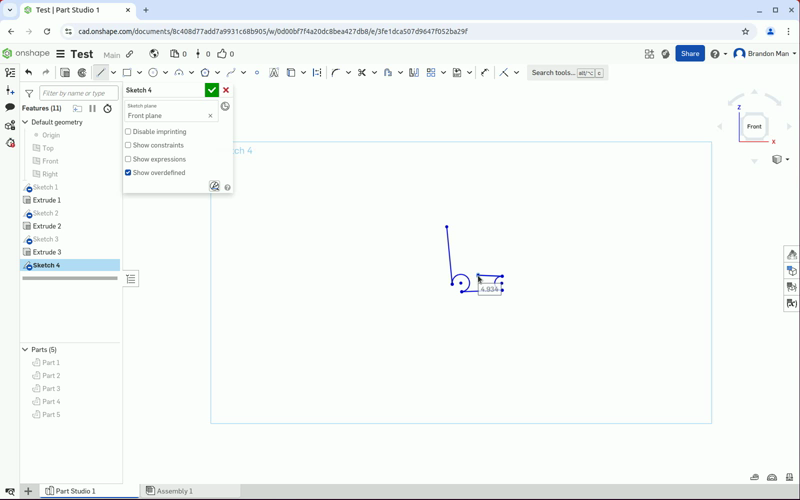
key(a)
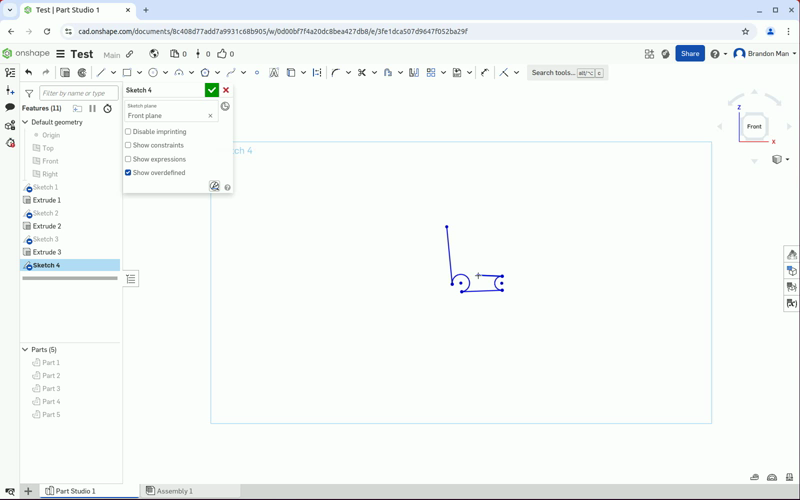
mouse_move(478, 275)
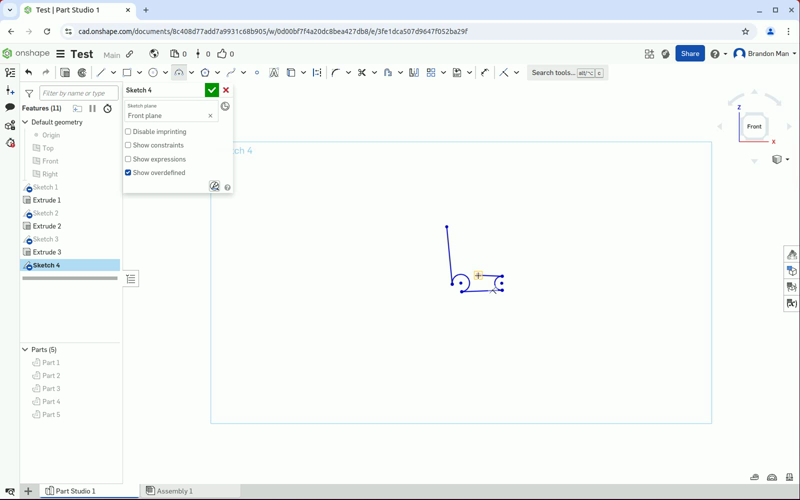
click(478, 275)
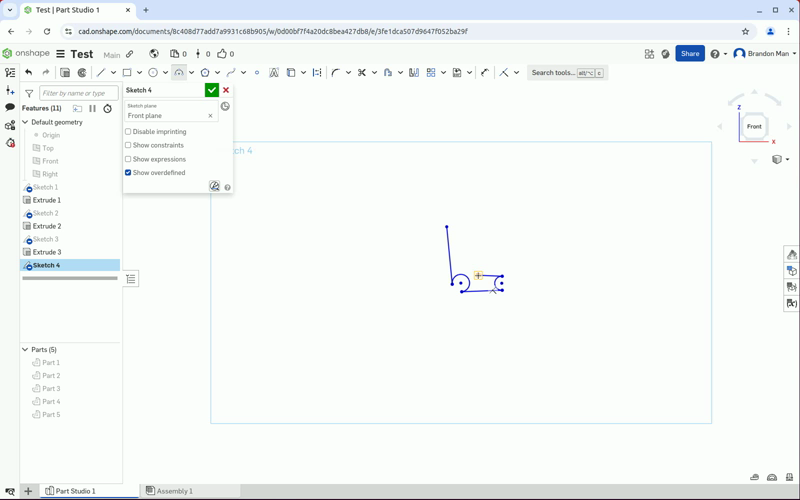
key_down(shift)
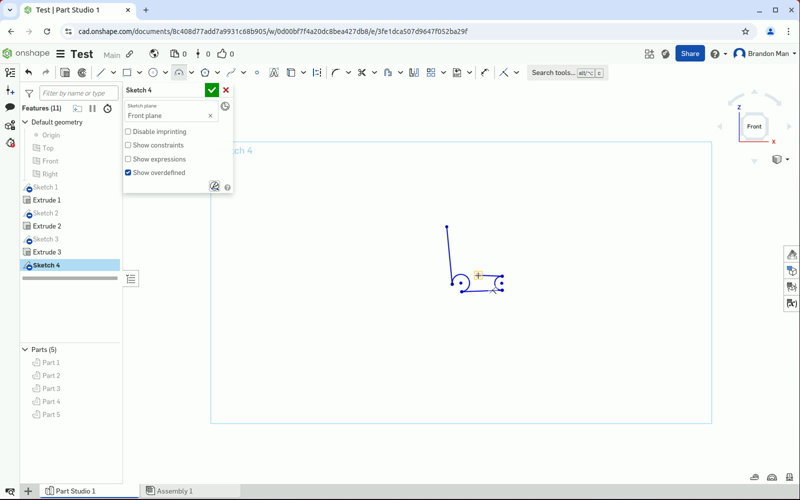
mouse_move(471, 267)
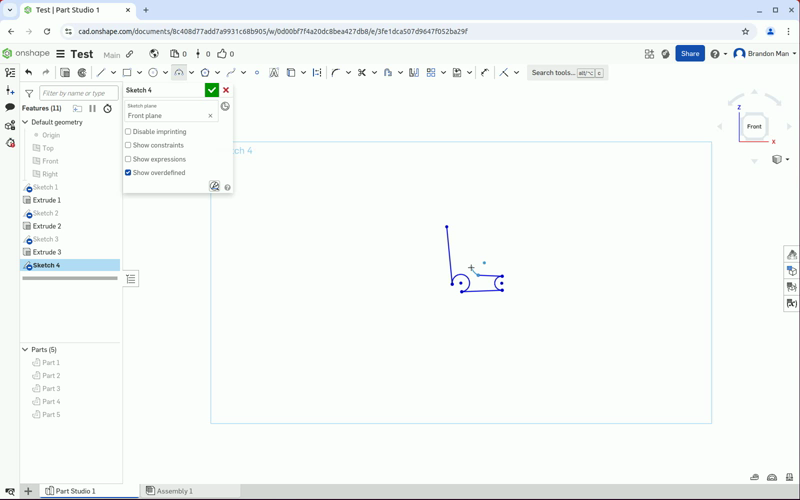
click(471, 267)
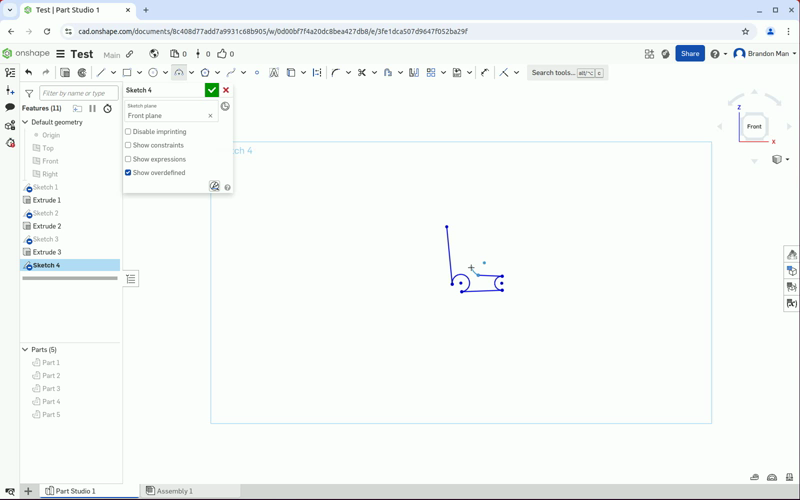
mouse_move(472, 272)
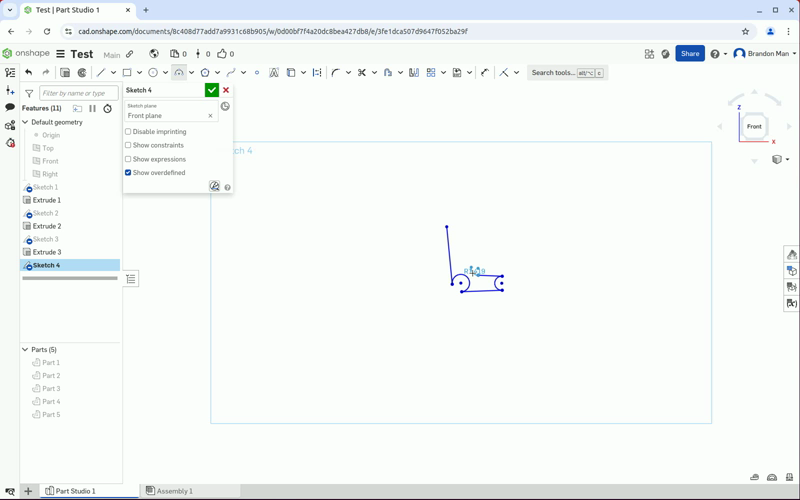
click(472, 272)
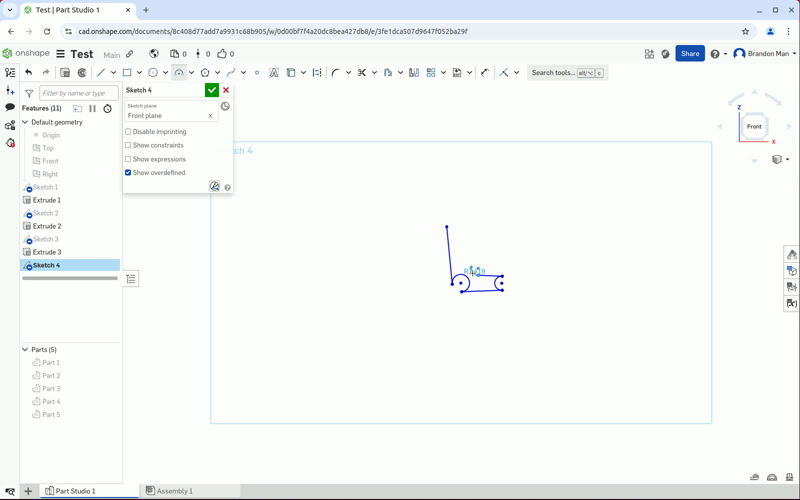
key_up(shift)
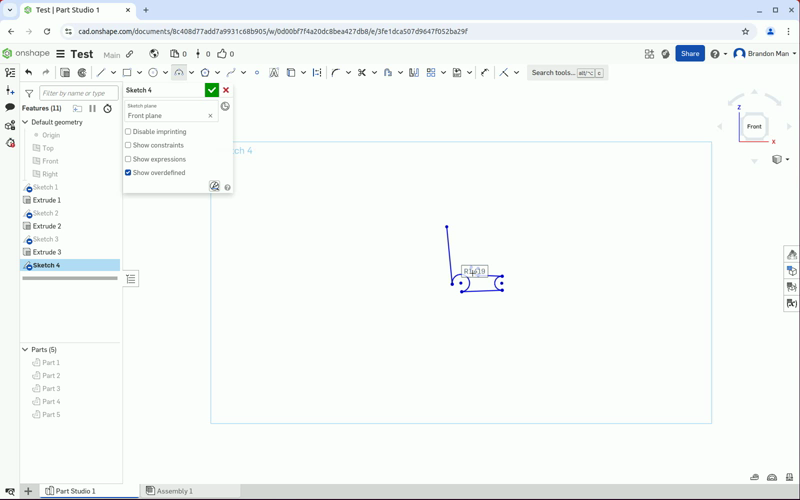
key(esc)
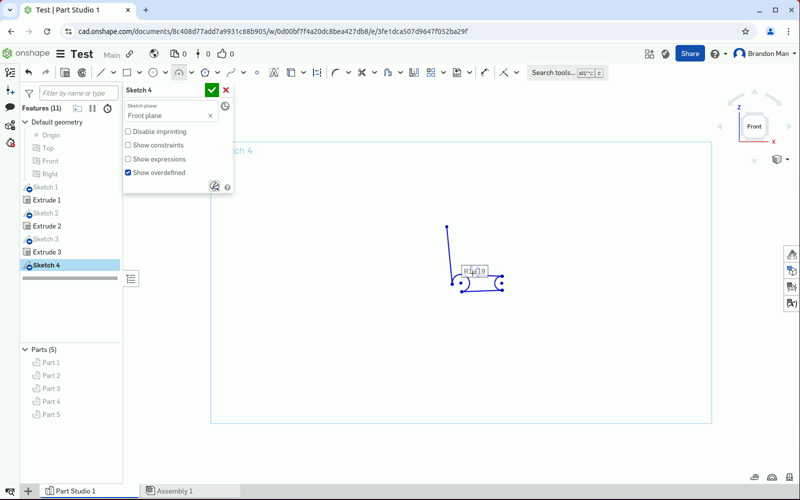
key(l)
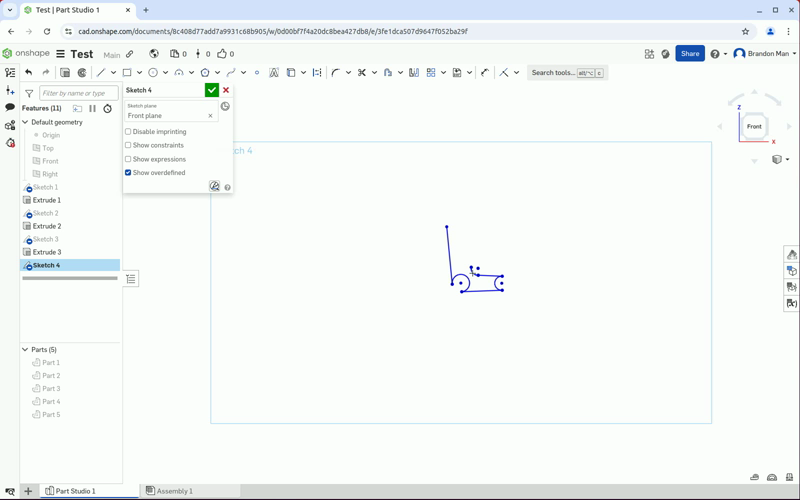
mouse_move(471, 267)
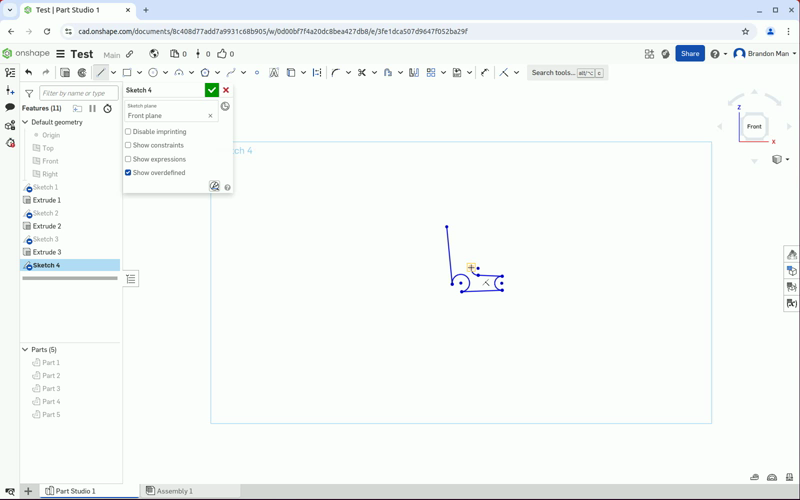
click(471, 267)
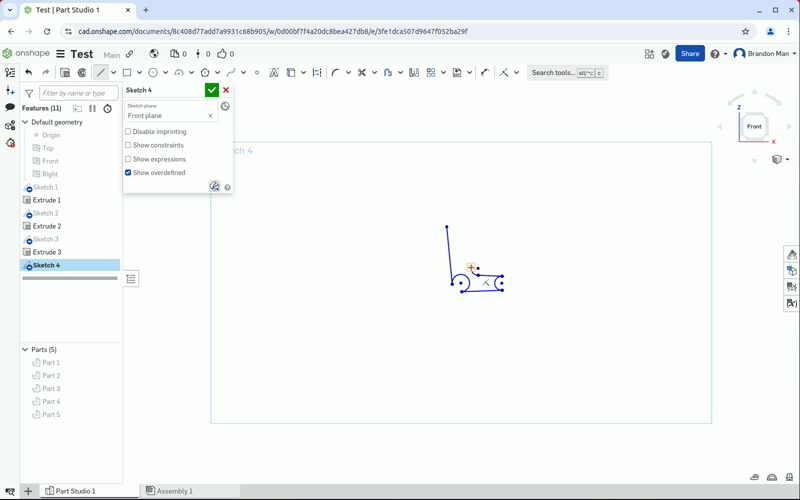
key_down(shift)
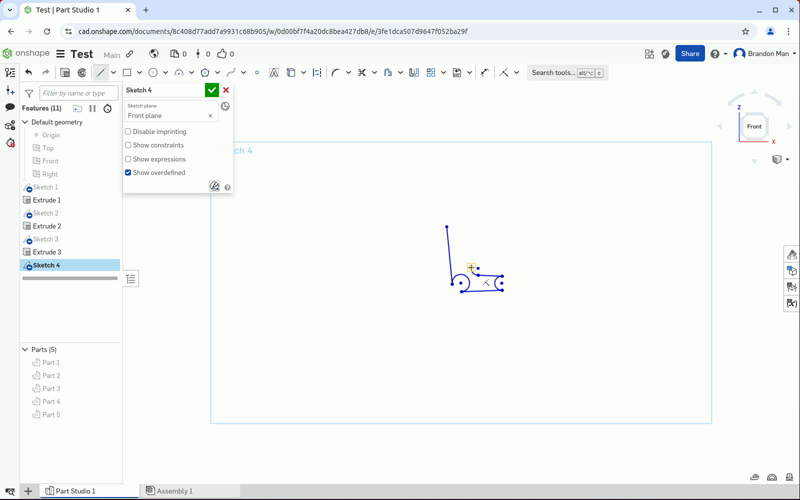
mouse_move(501, 267)
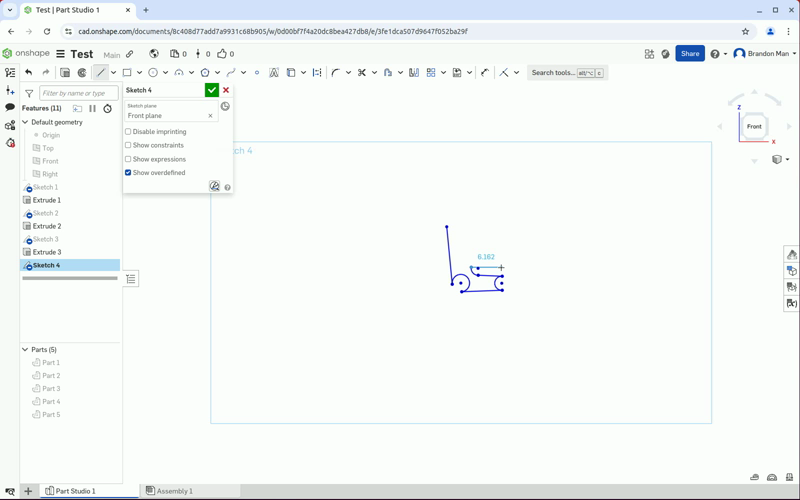
mouse_move(475, 226)
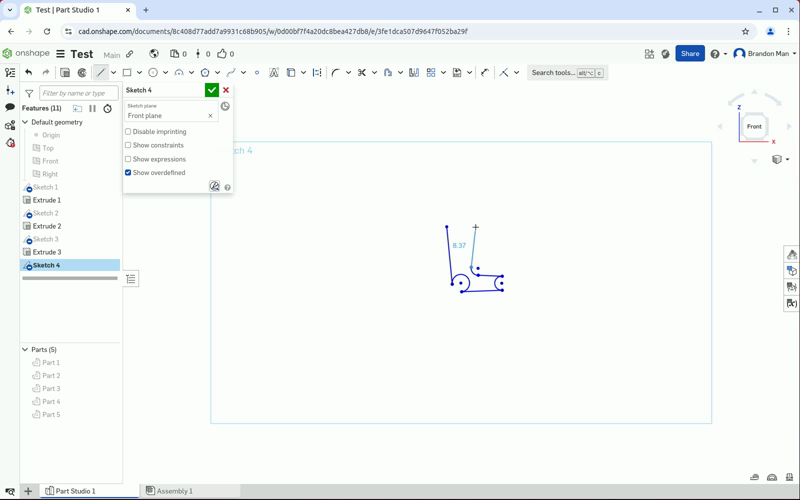
click(475, 226)
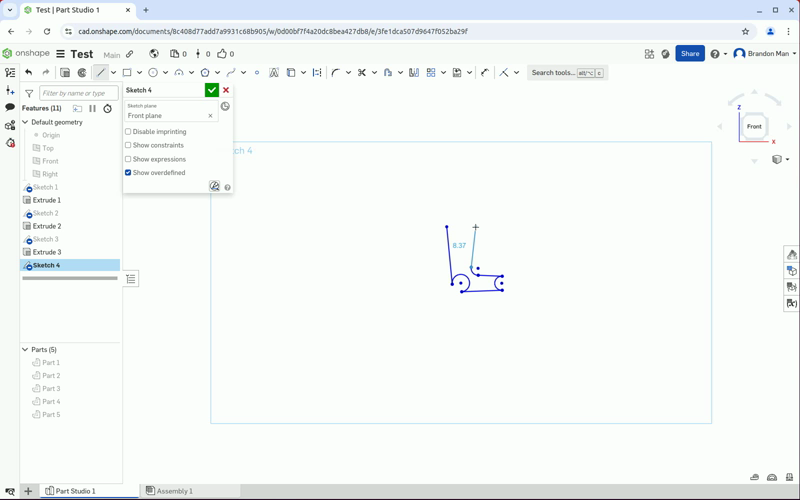
key_up(shift)
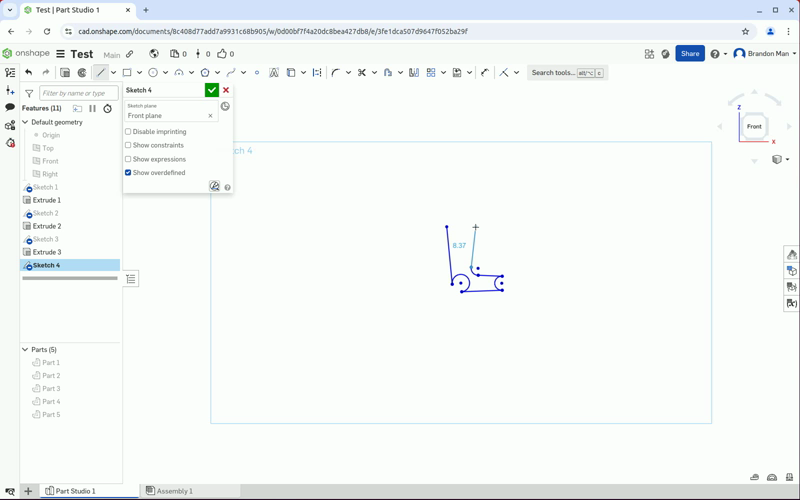
key(esc)
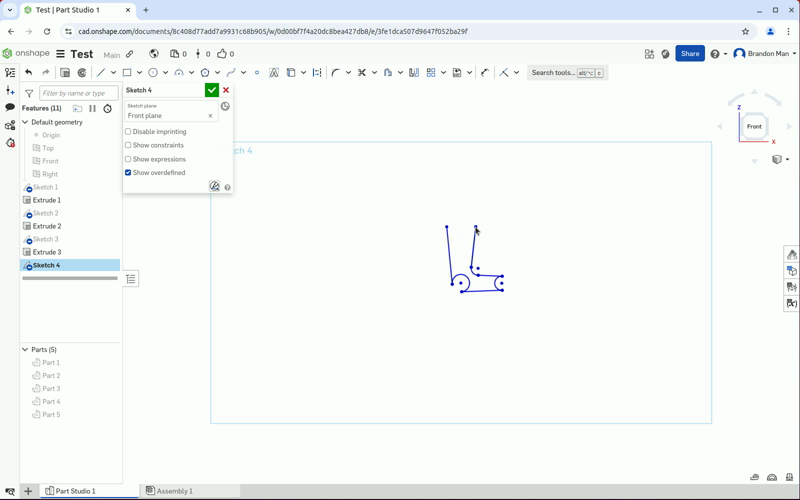
key(a)
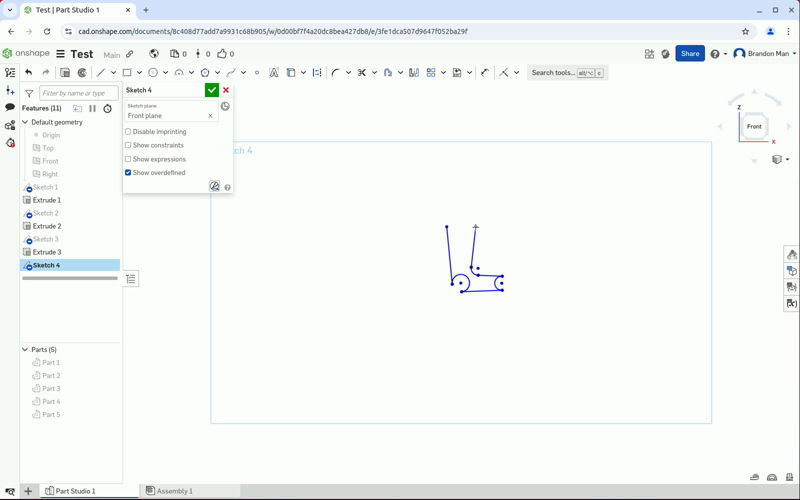
mouse_move(475, 226)
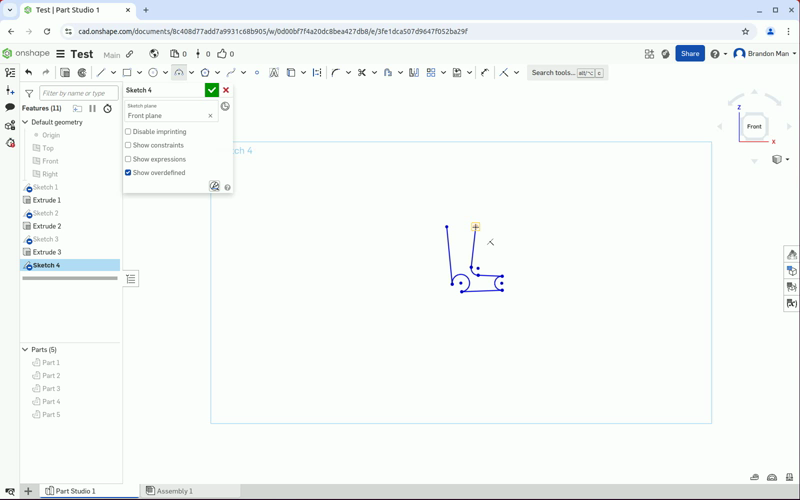
click(475, 226)
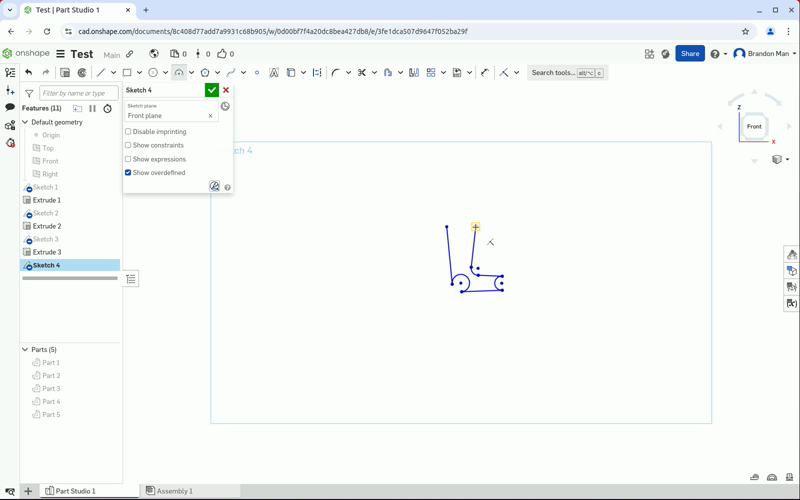
mouse_move(446, 226)
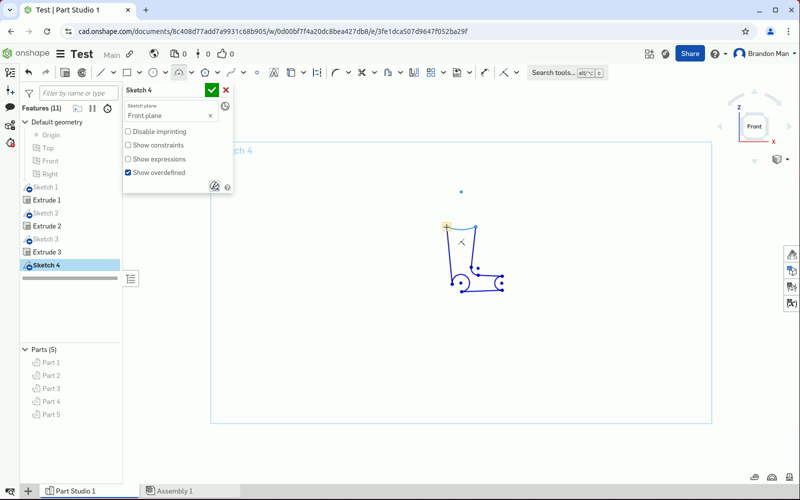
click(446, 226)
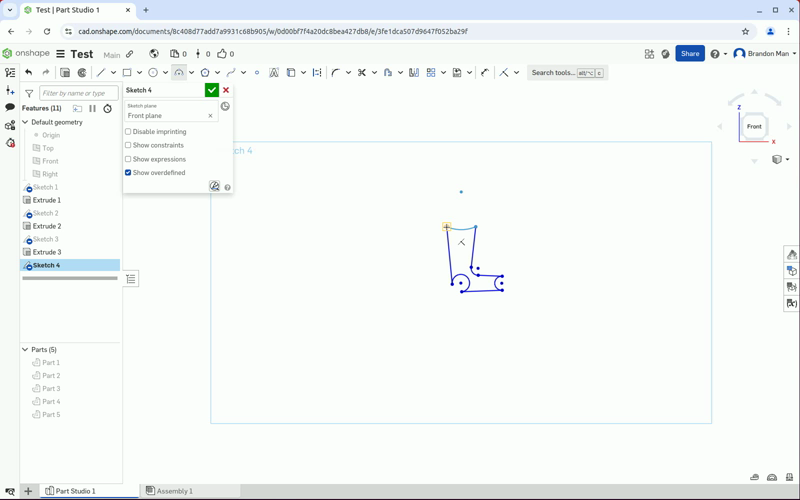
key_down(shift)
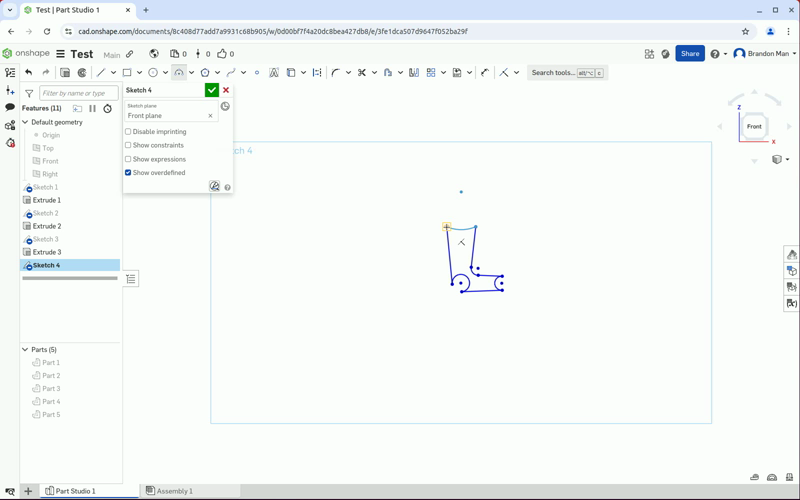
mouse_move(461, 239)
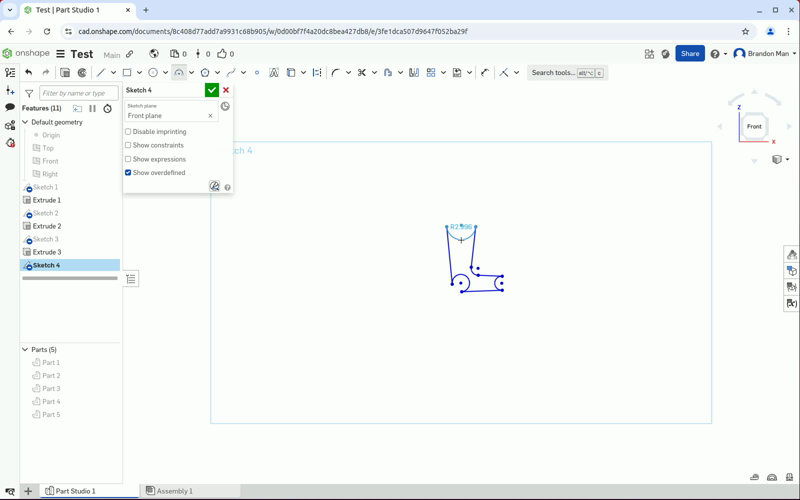
click(461, 239)
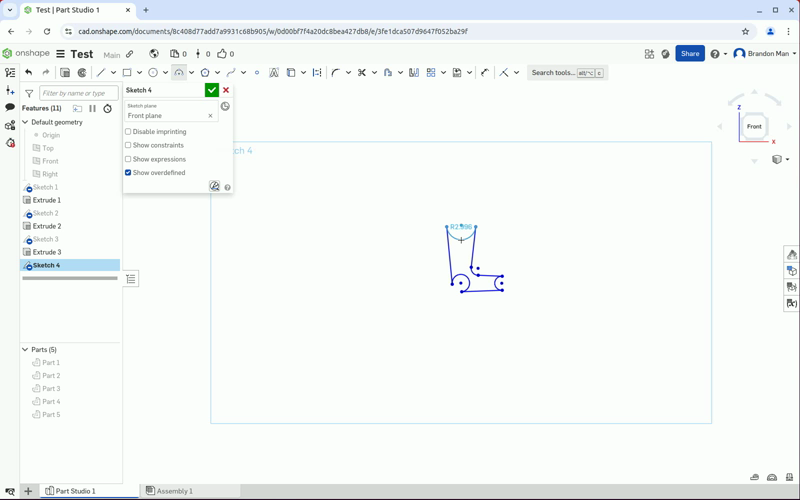
key_up(shift)
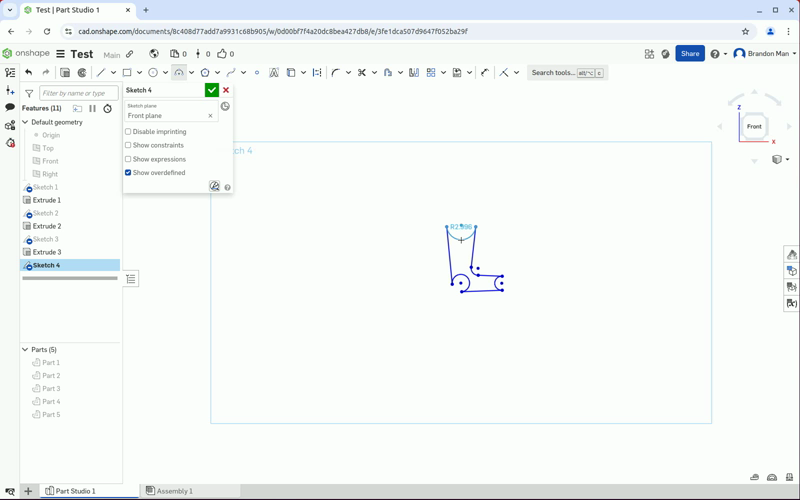
key(esc)
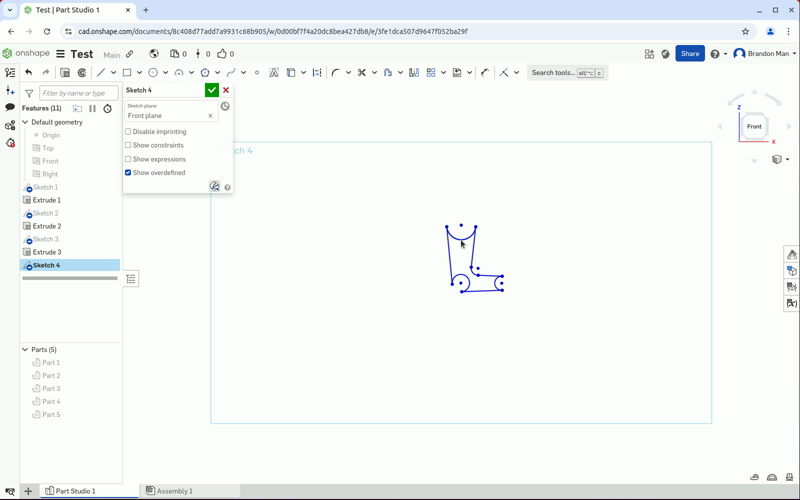
mouse_move(460, 242)
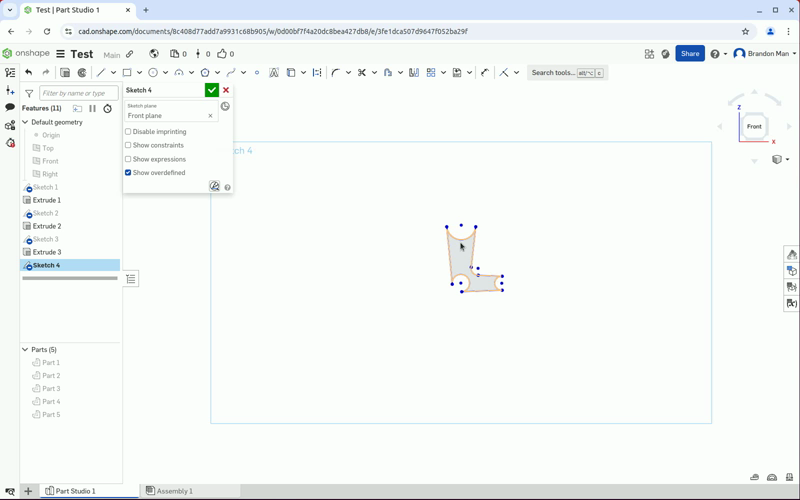
scroll(6)
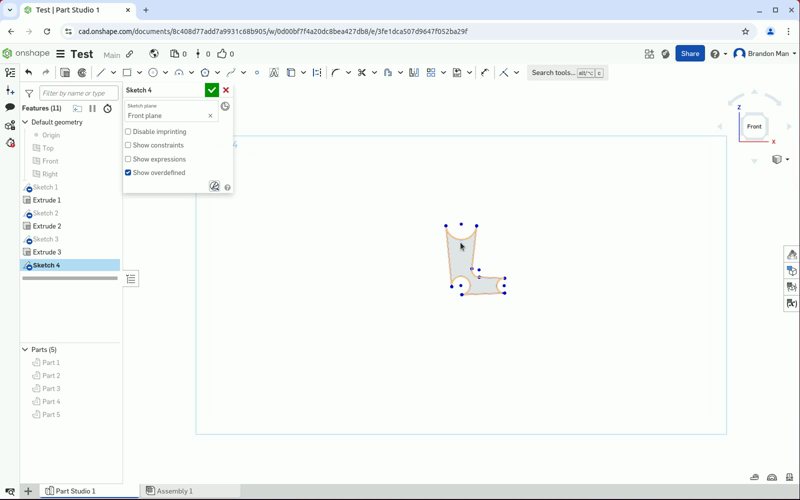
scroll(6)
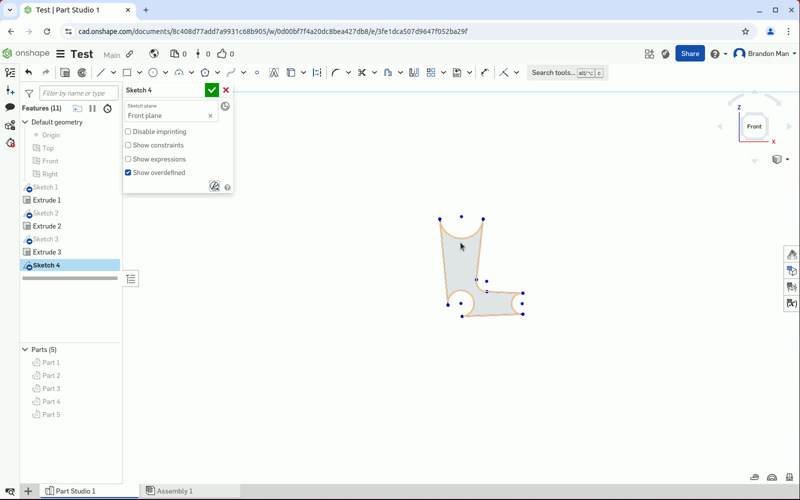
scroll(6)
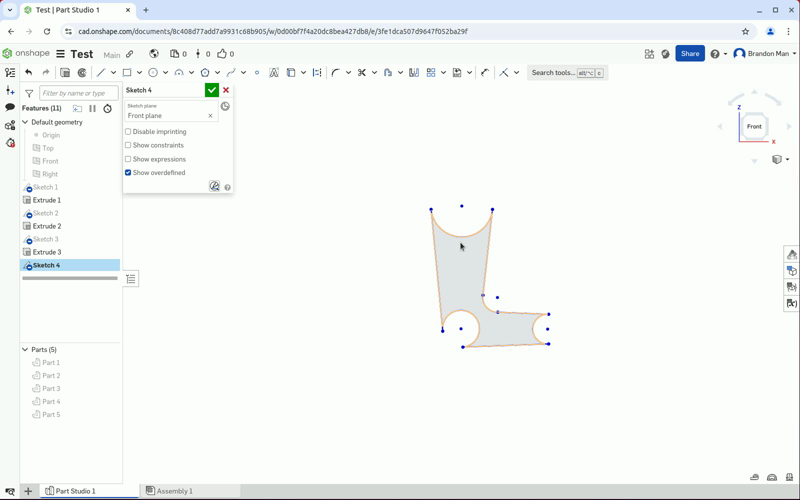
scroll(6)
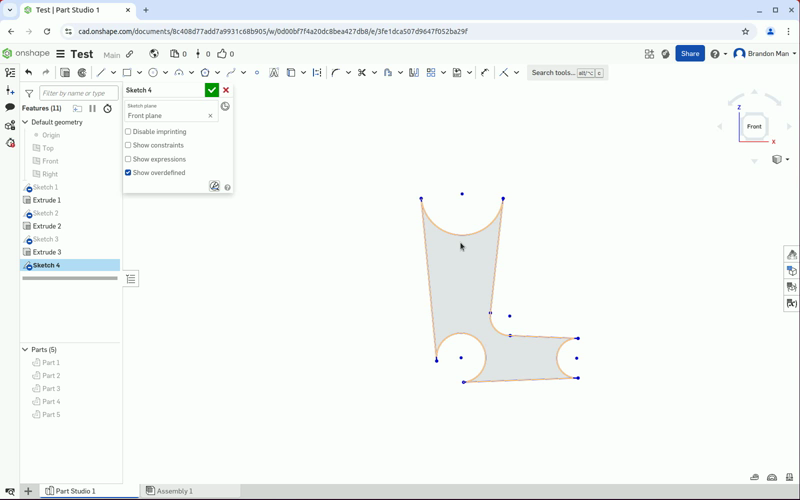
scroll(6)
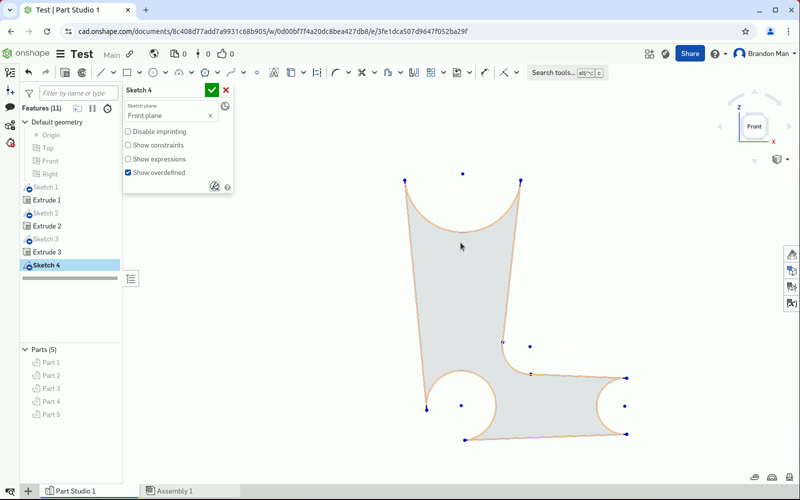
scroll(6)
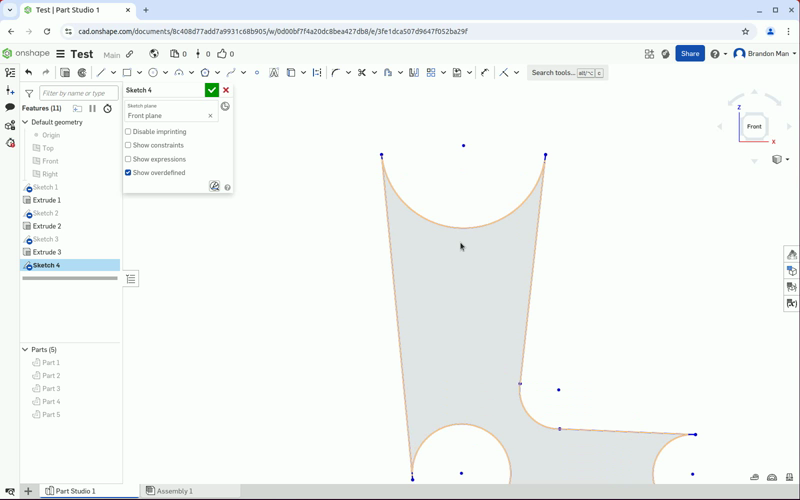
scroll(6)
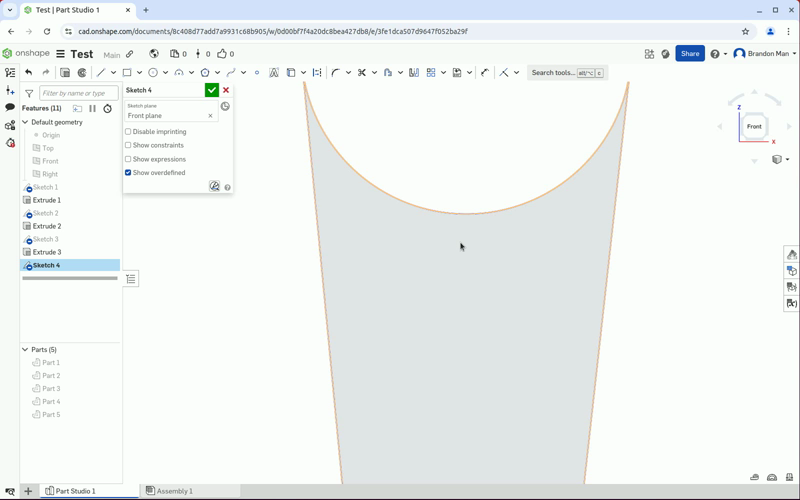
click(460, 242)
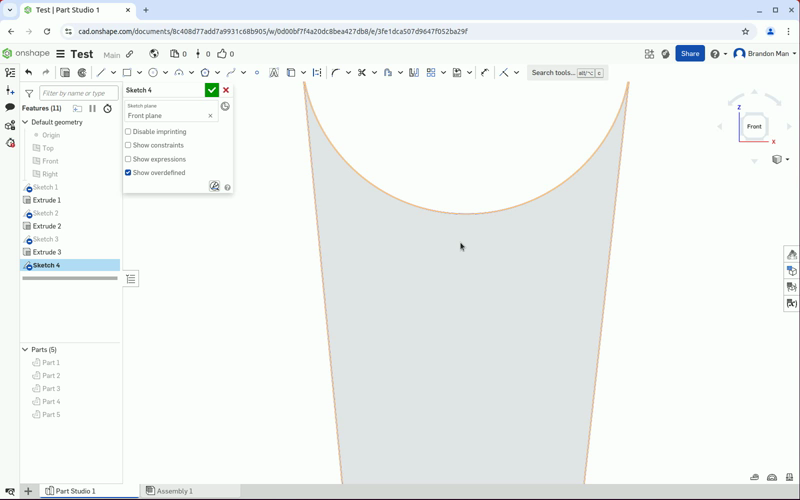
scroll(-6)
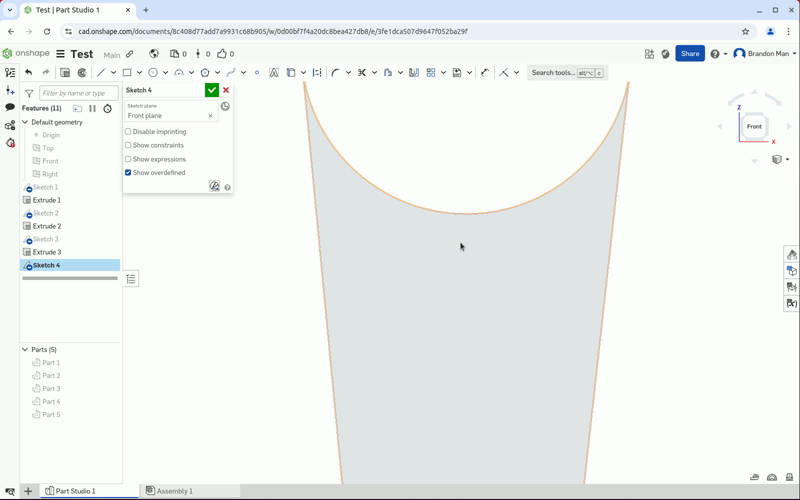
scroll(-6)
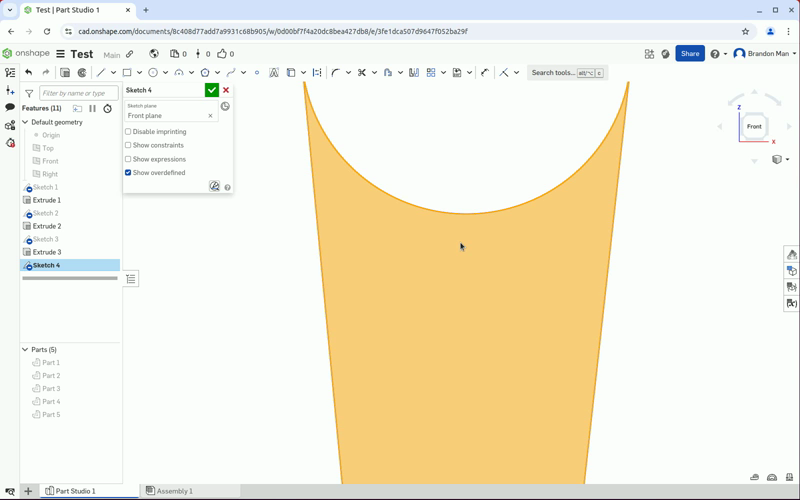
scroll(-6)
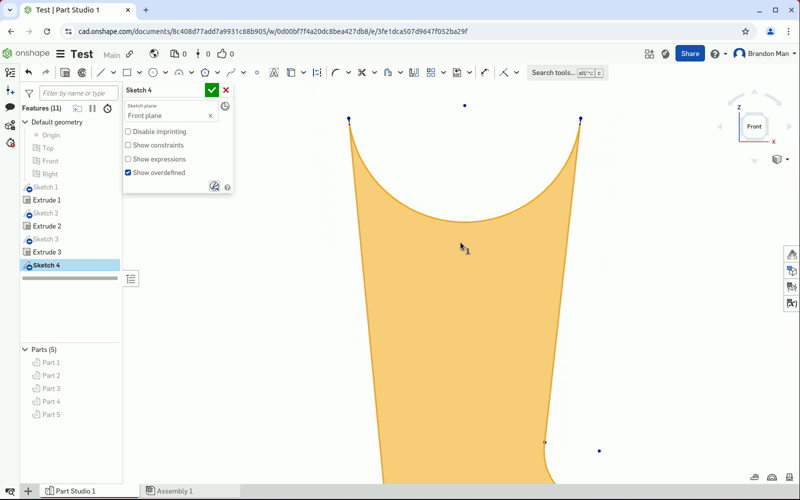
scroll(-6)
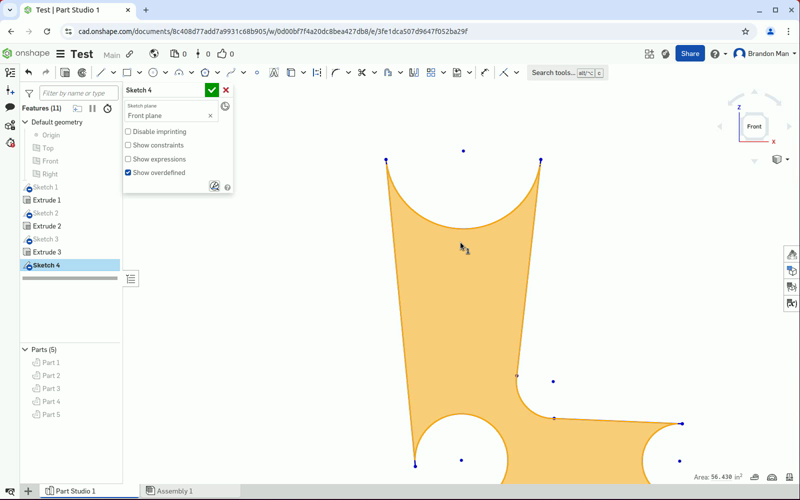
scroll(-6)
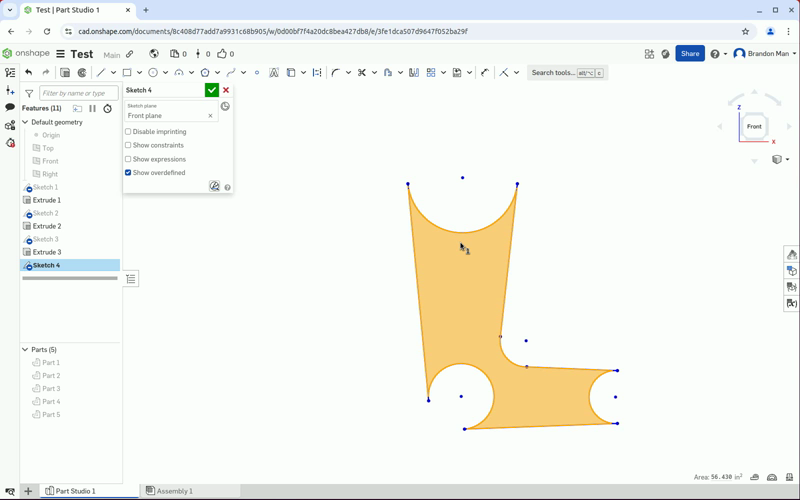
scroll(-6)
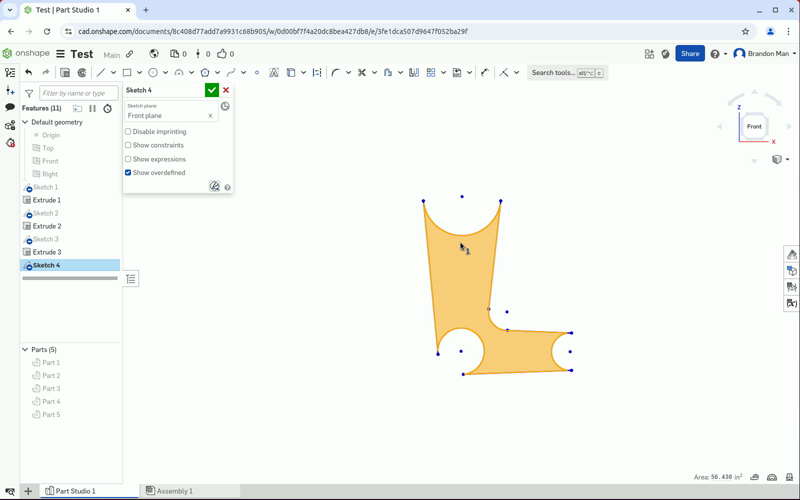
scroll(-6)
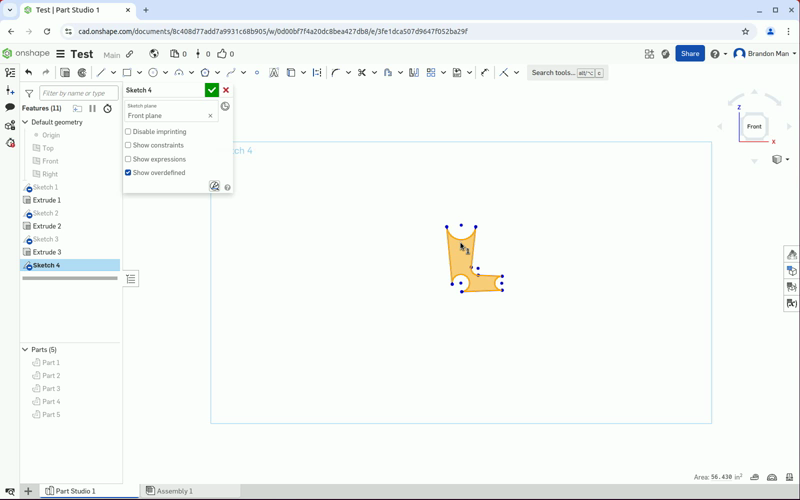
mouse_move(73, 352)
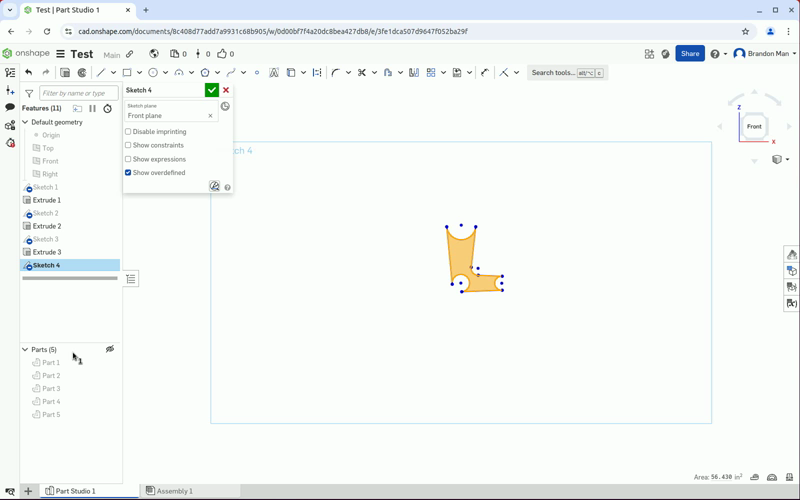
key(shift+y)
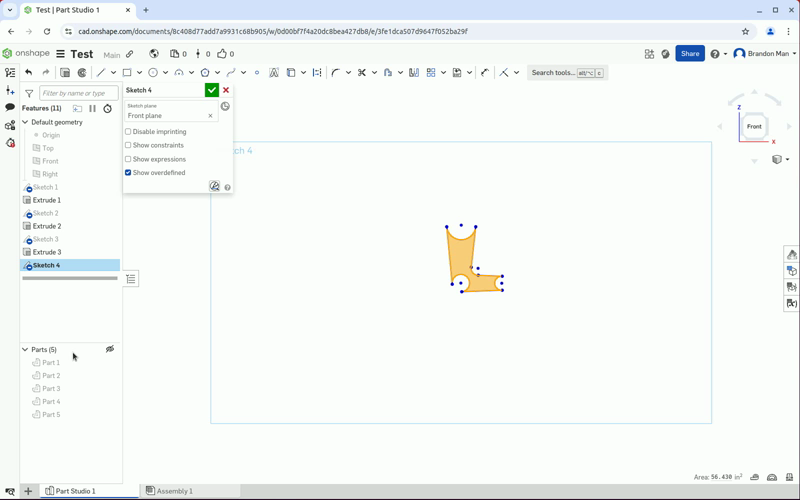
key(shift+e)
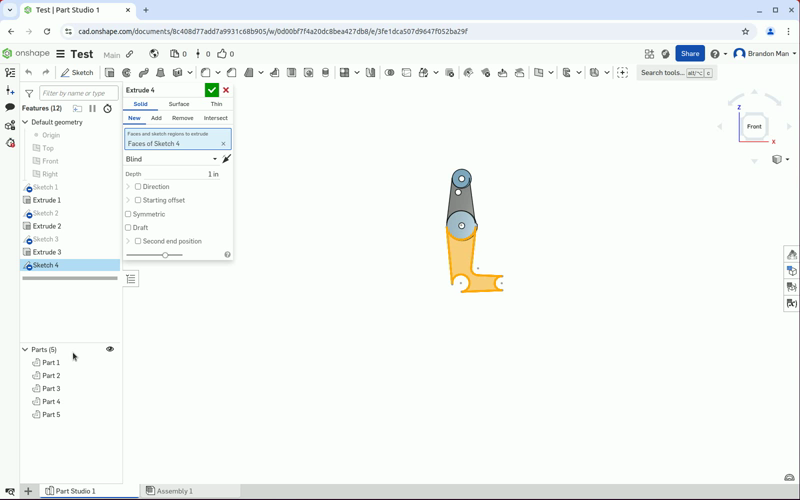
mouse_move(143, 106)
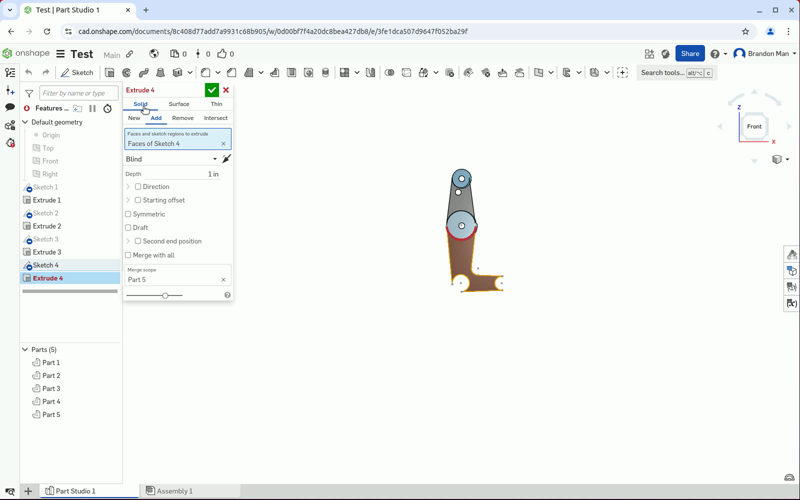
click(143, 106)
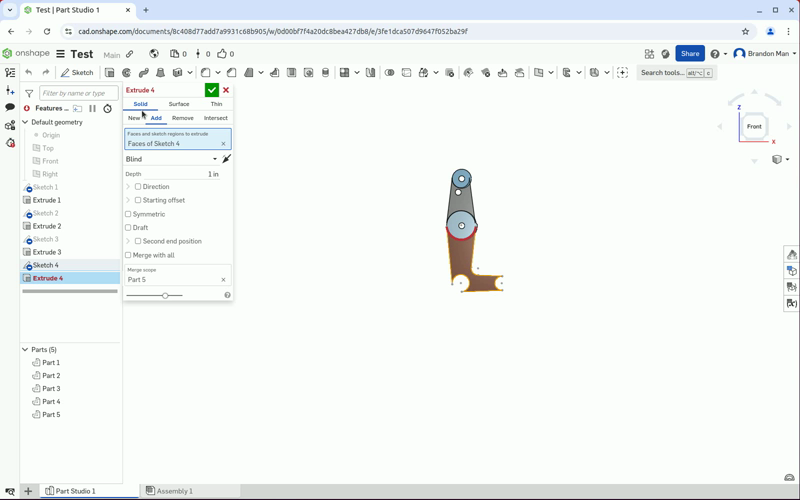
mouse_move(137, 120)
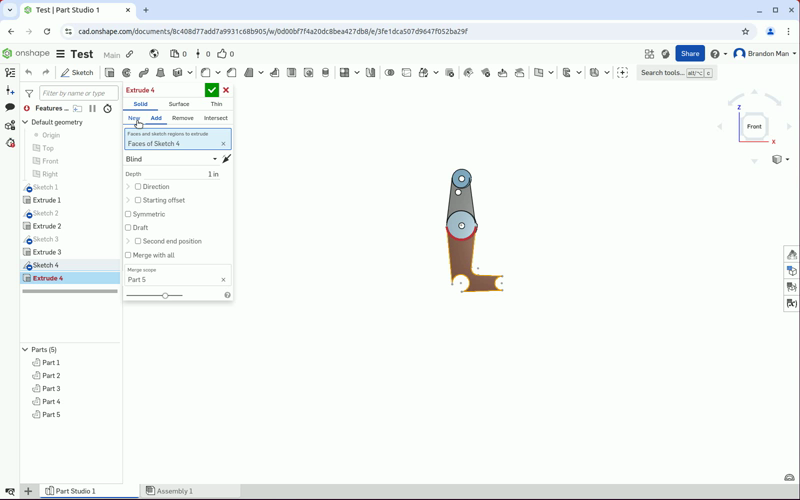
click(137, 120)
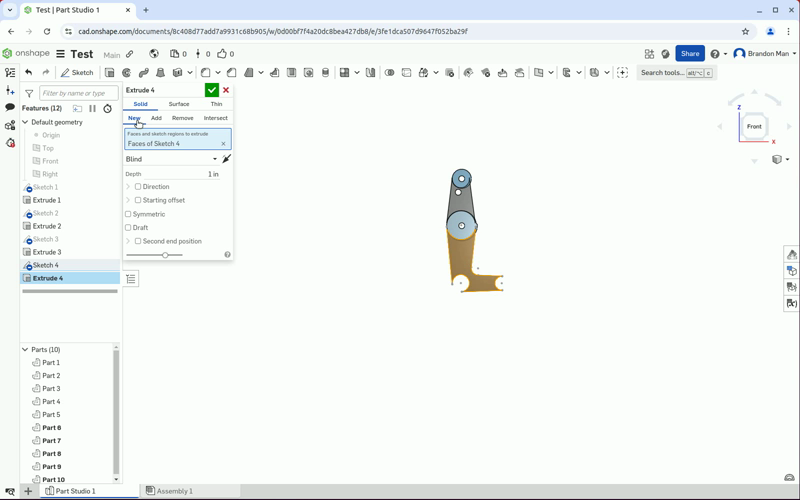
key(tab, 4)
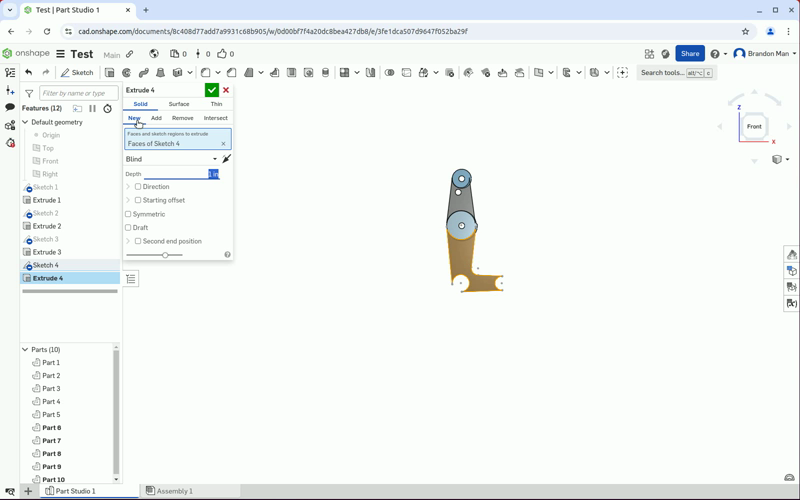
text(0.481)
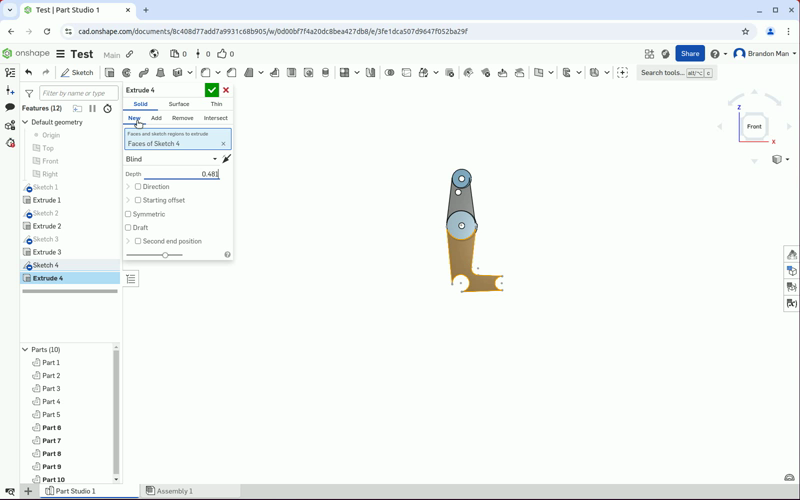
key(enter)
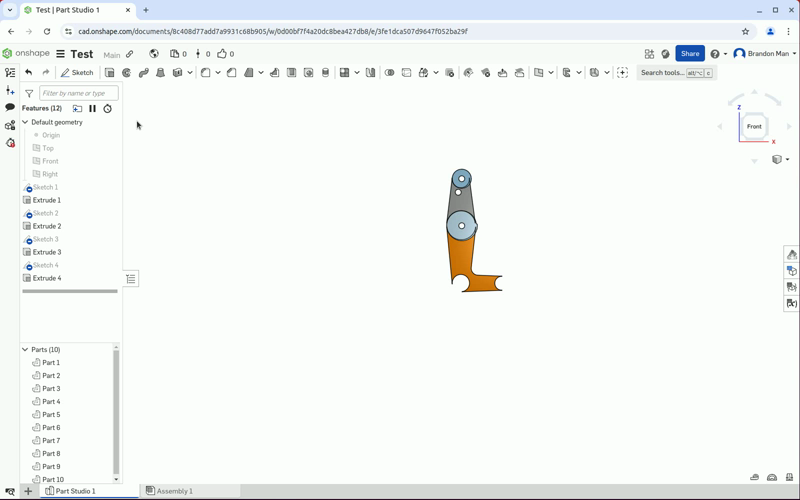
key(shift+h)
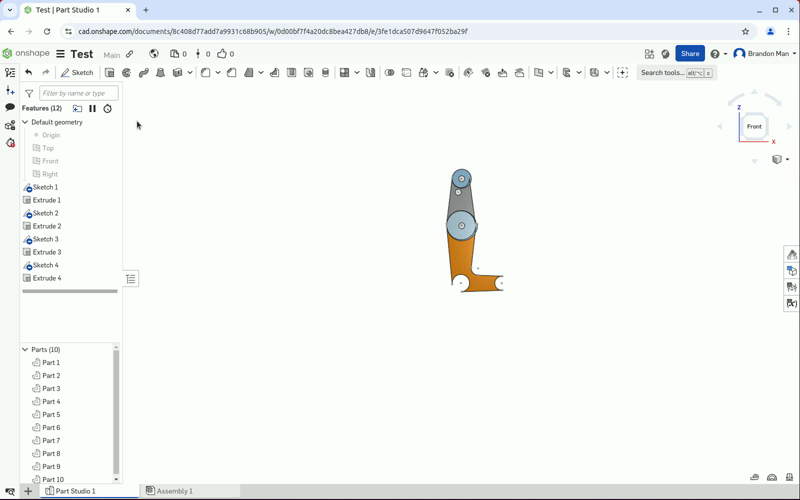
key(shift+h)
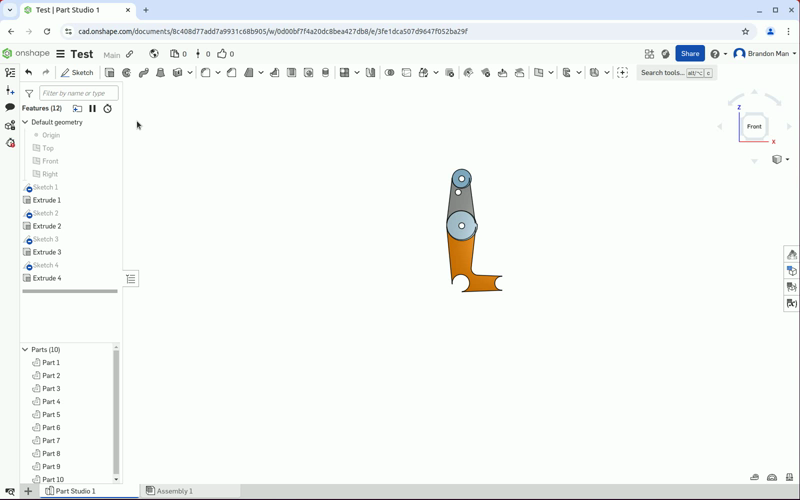
mouse_move(73, 189)
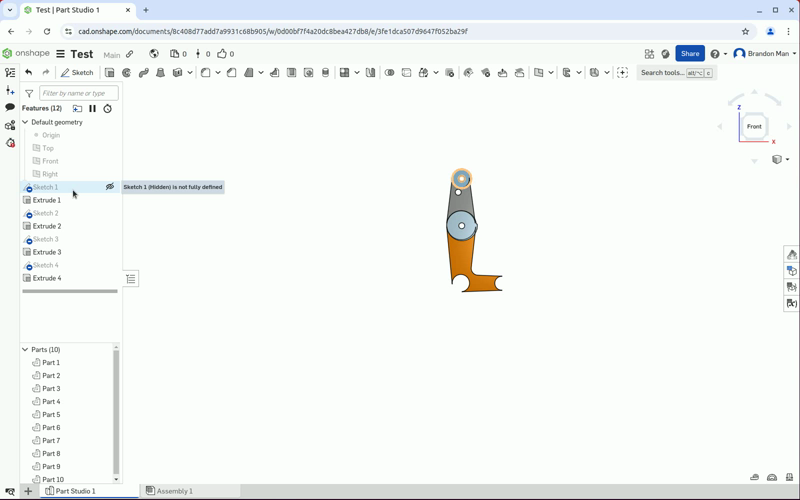
click(73, 189)
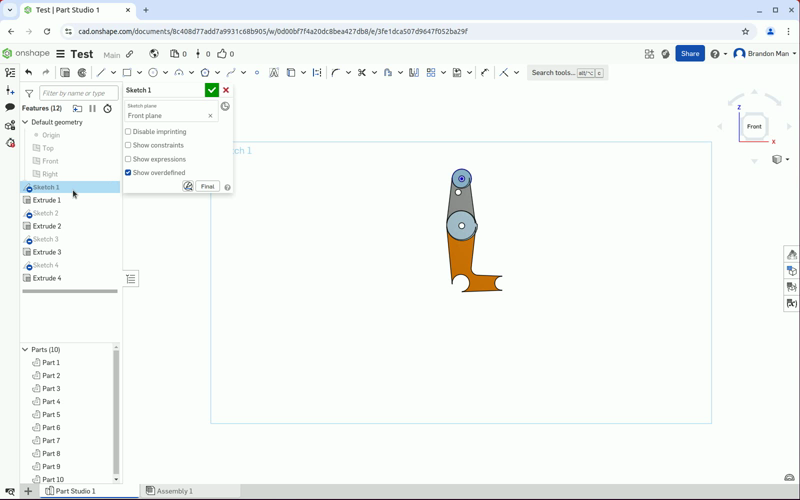
mouse_move(229, 92)
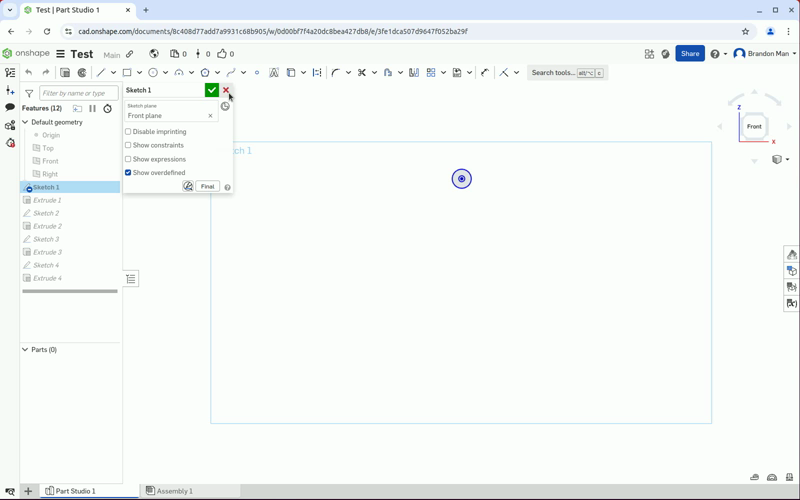
click(229, 92)
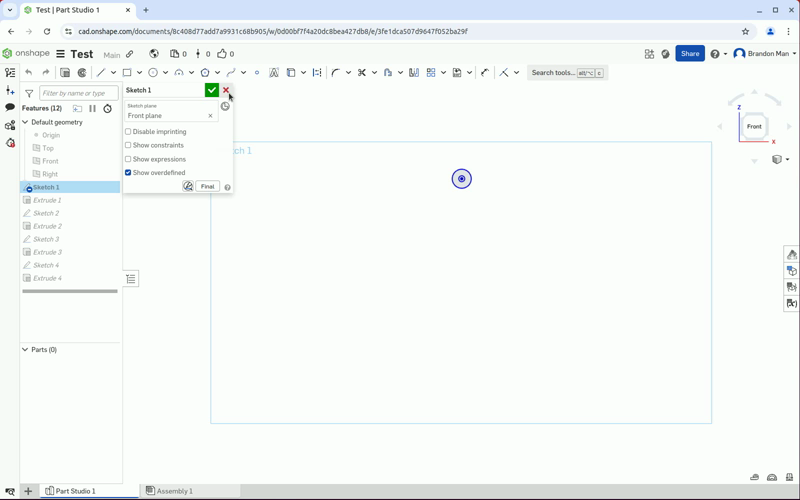
key(shift+s)
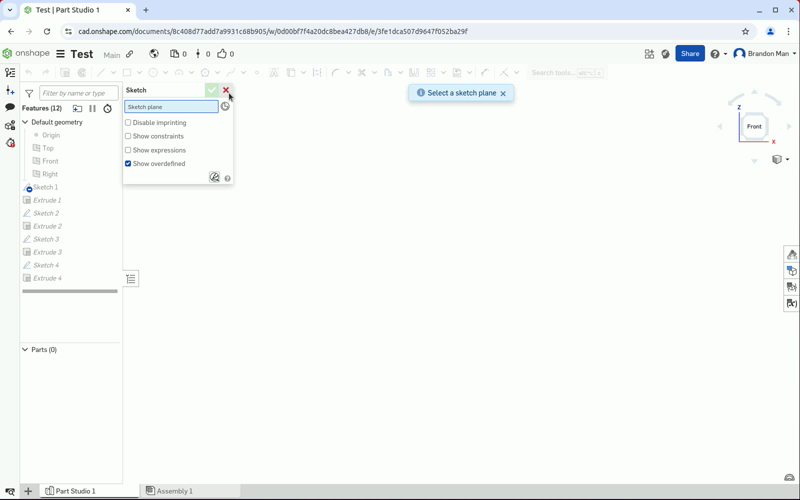
mouse_move(73, 163)
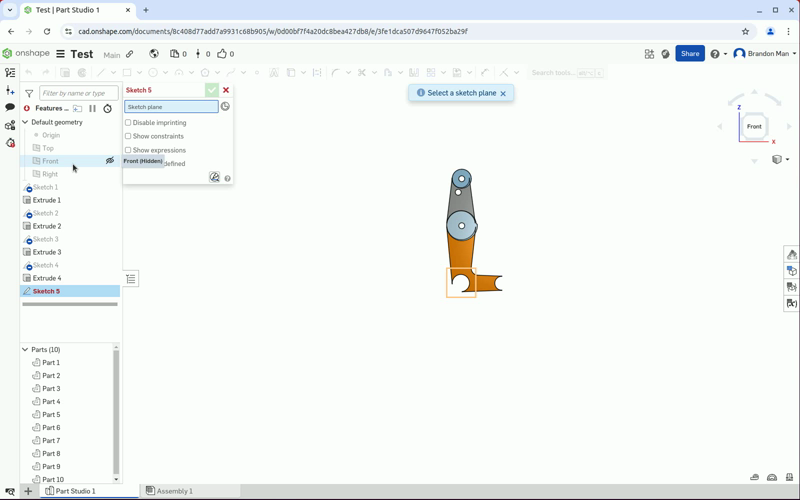
click(73, 163)
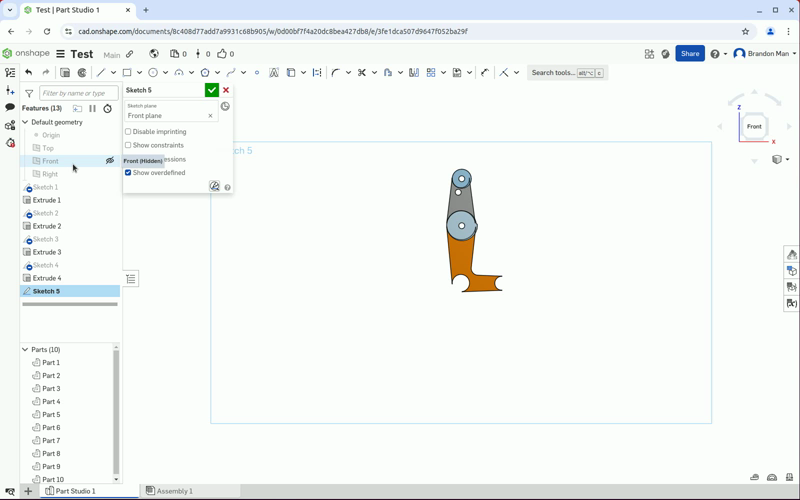
mouse_move(69, 352)
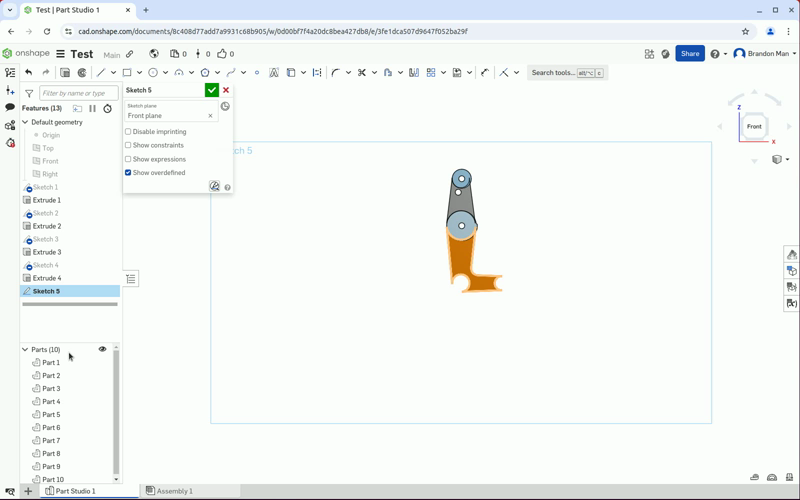
key(y)
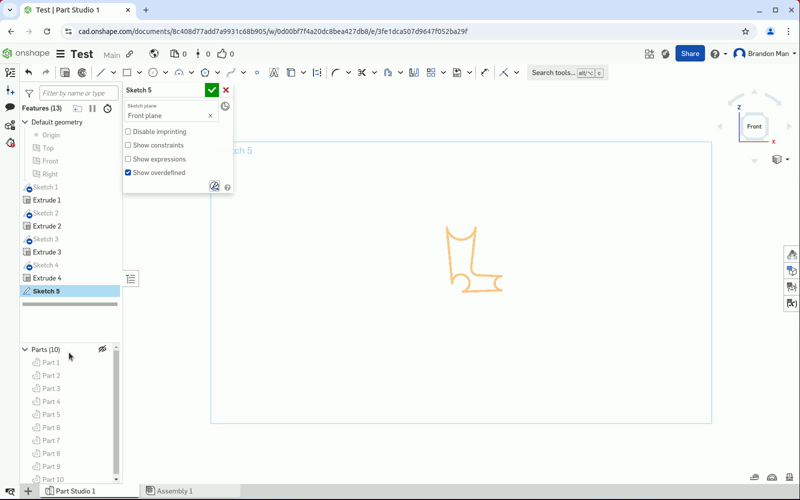
key(c)
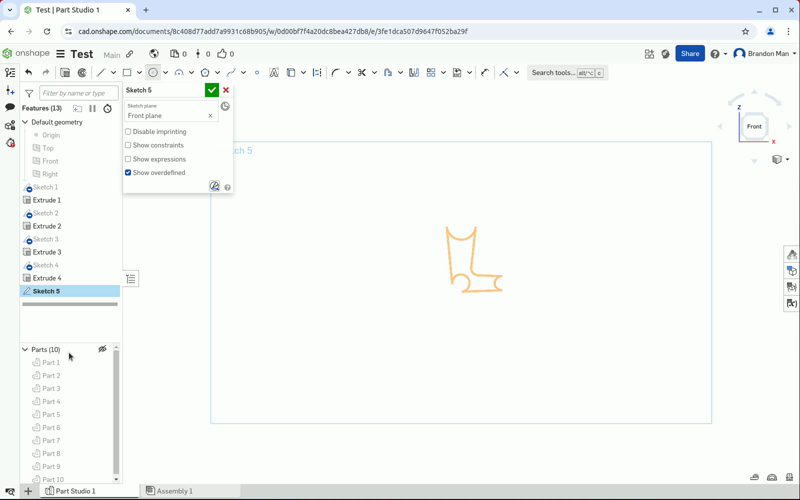
key_down(shift)
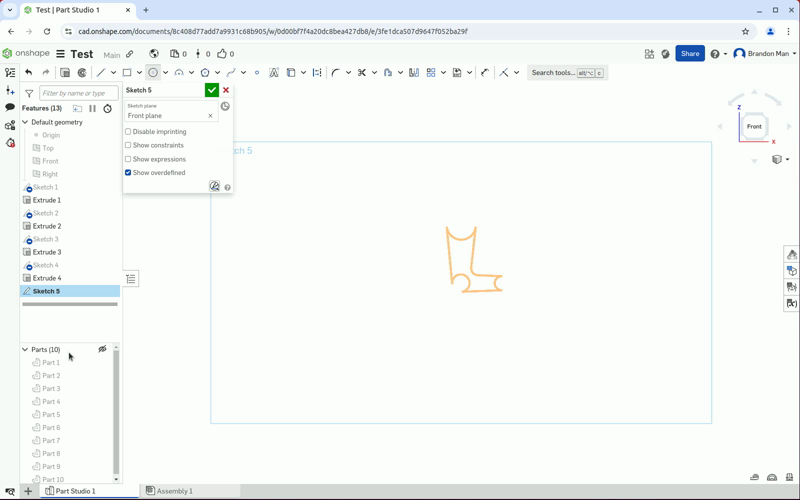
mouse_move(501, 282)
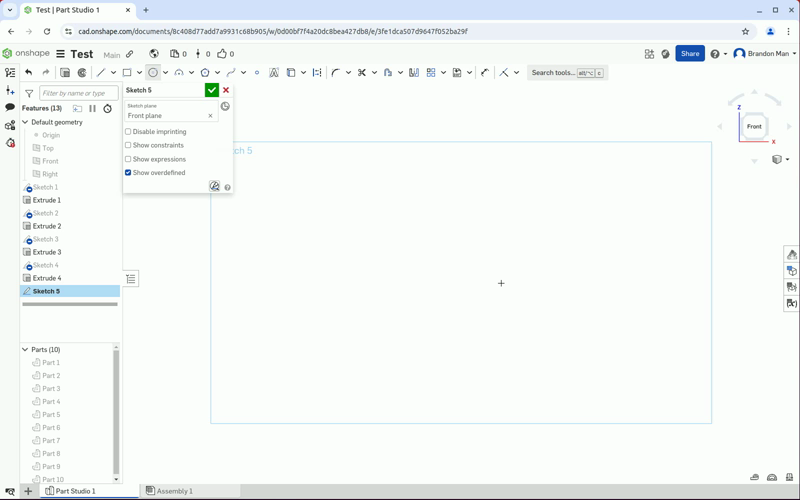
click(501, 282)
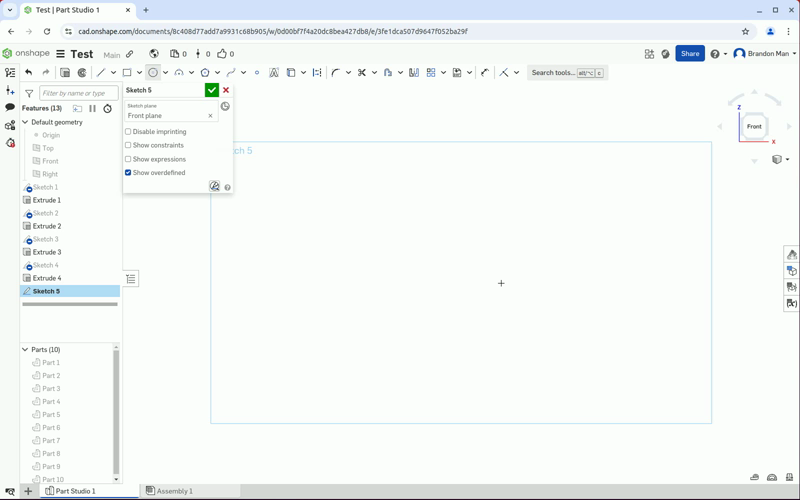
key_up(shift)
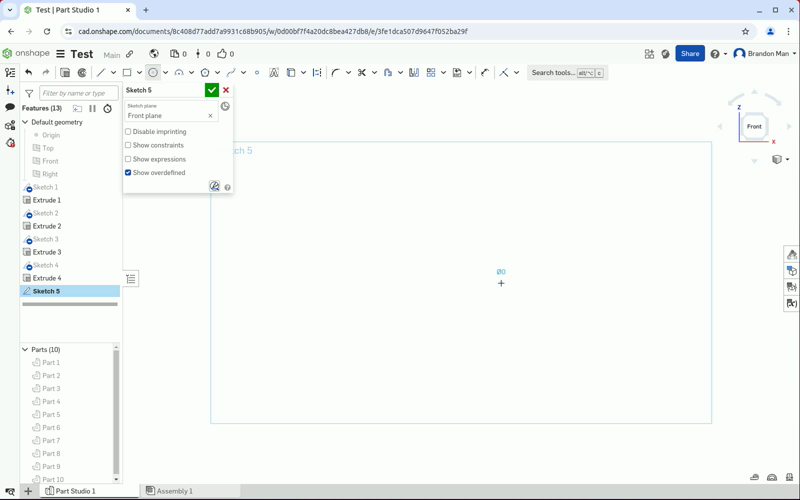
mouse_move(508, 282)
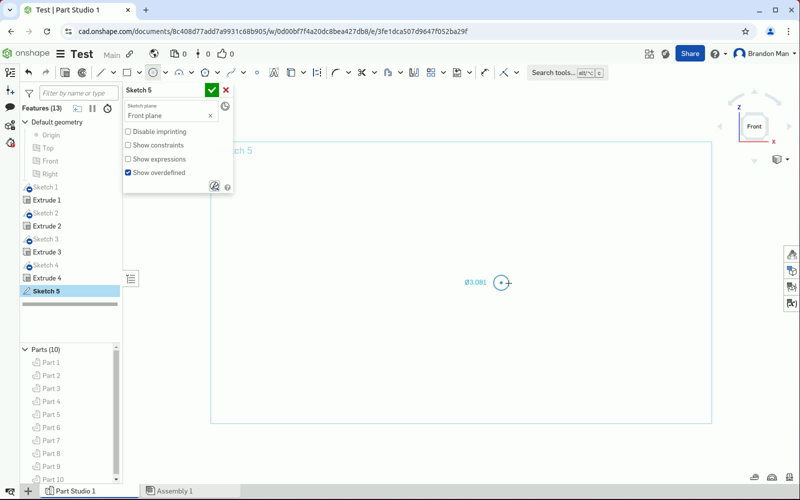
click(508, 282)
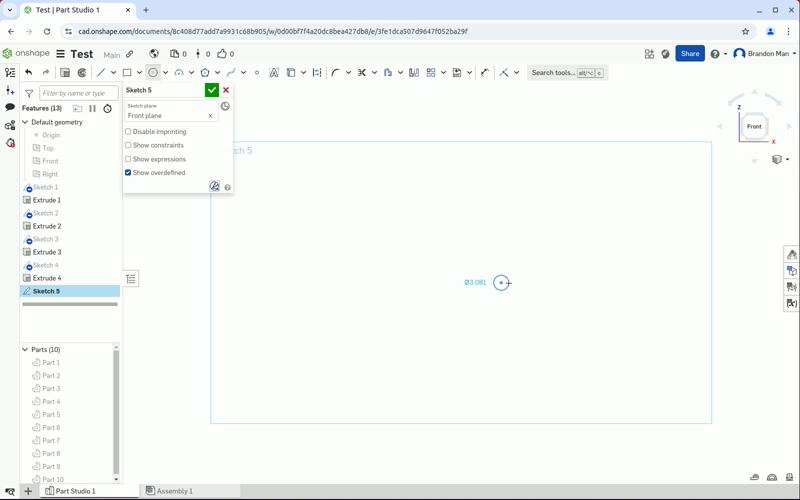
key(esc)
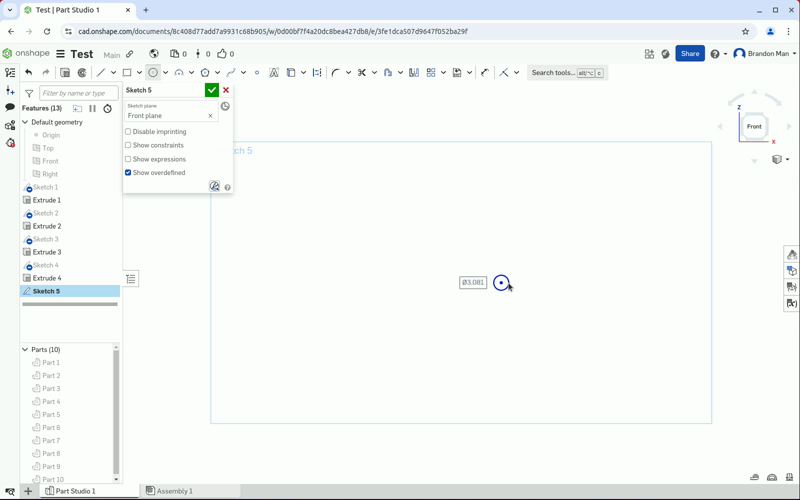
key(c)
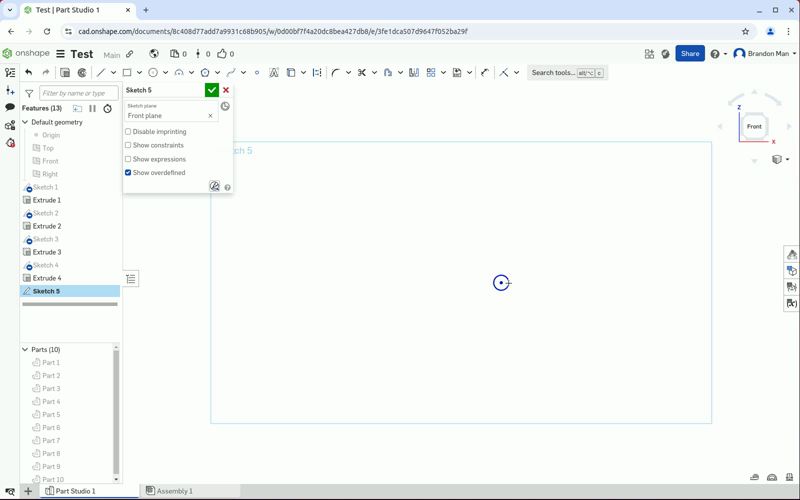
key_down(shift)
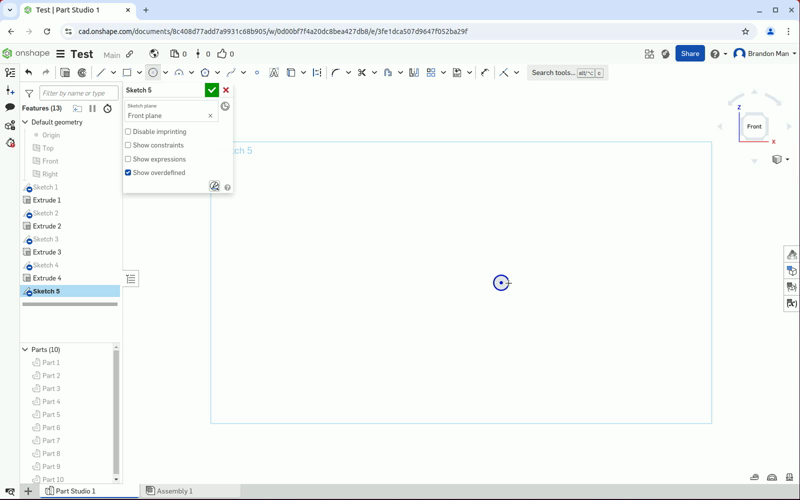
mouse_move(501, 282)
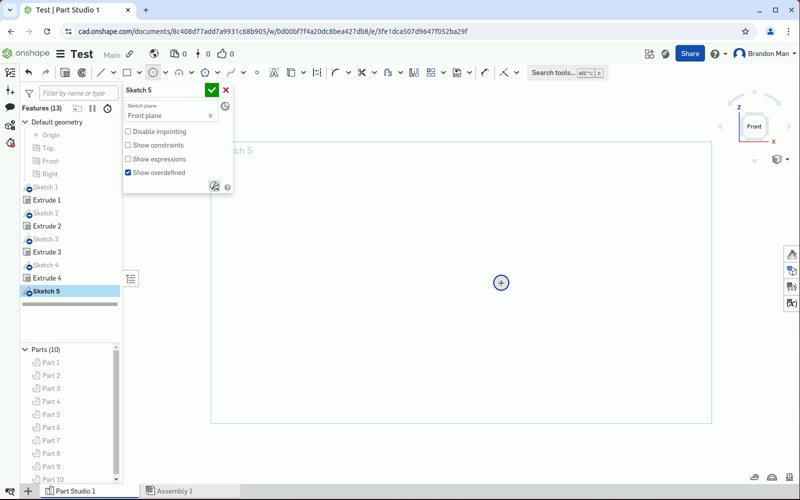
click(501, 282)
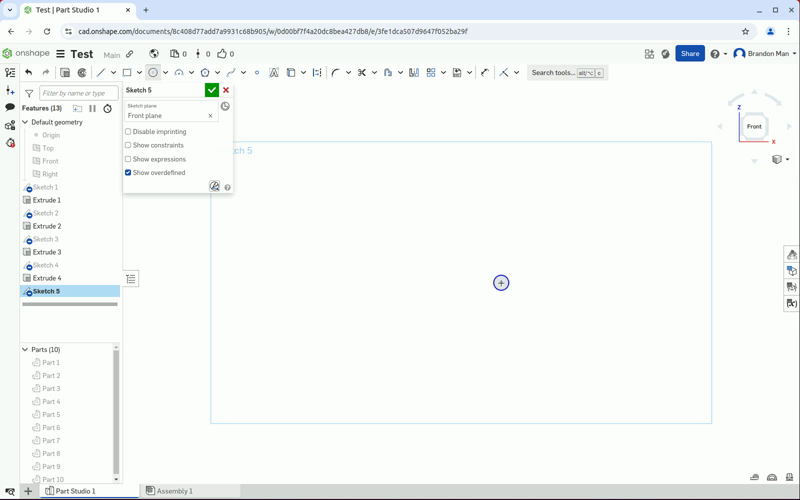
key_up(shift)
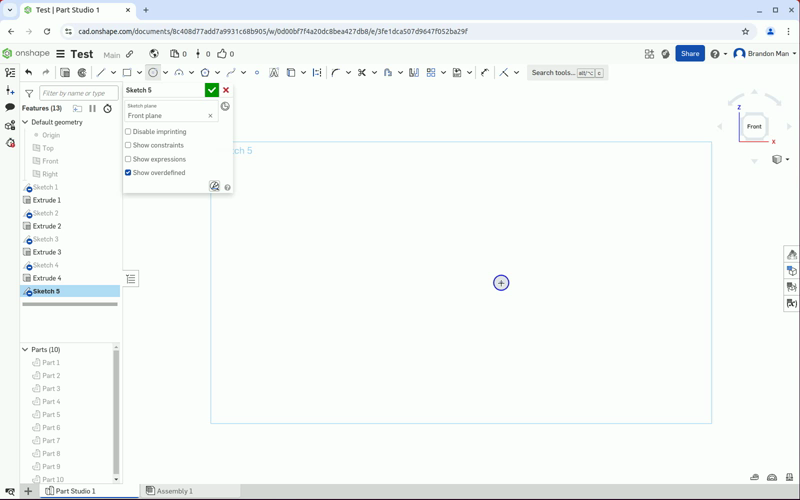
mouse_move(504, 282)
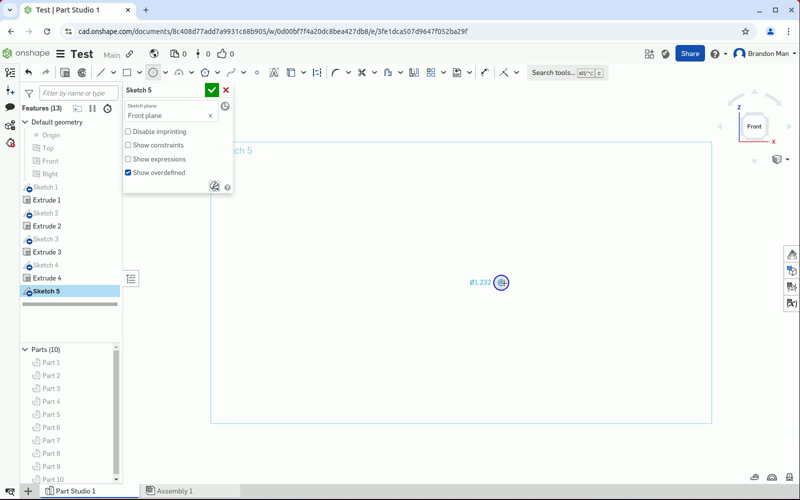
scroll(6)
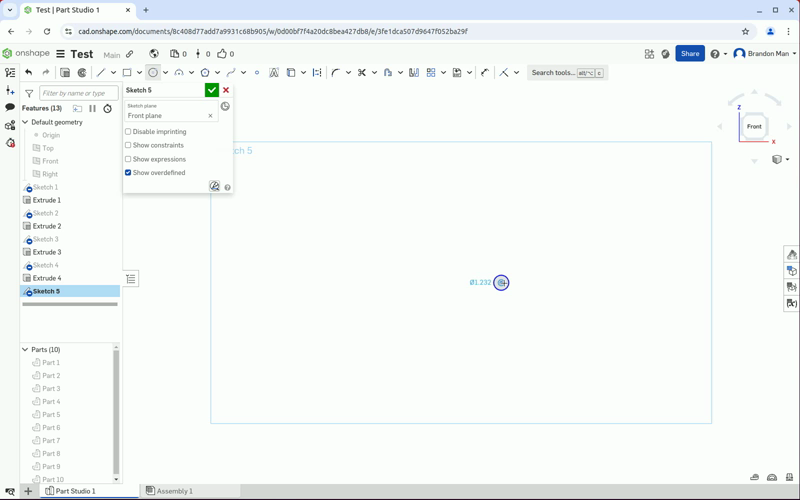
scroll(6)
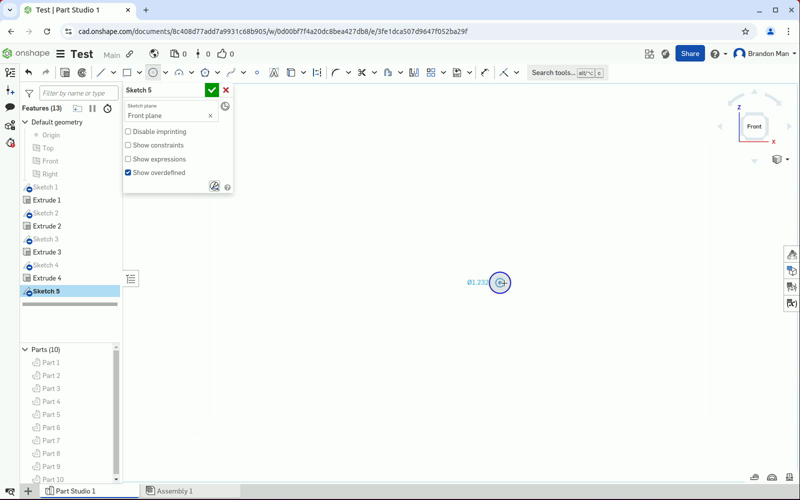
scroll(6)
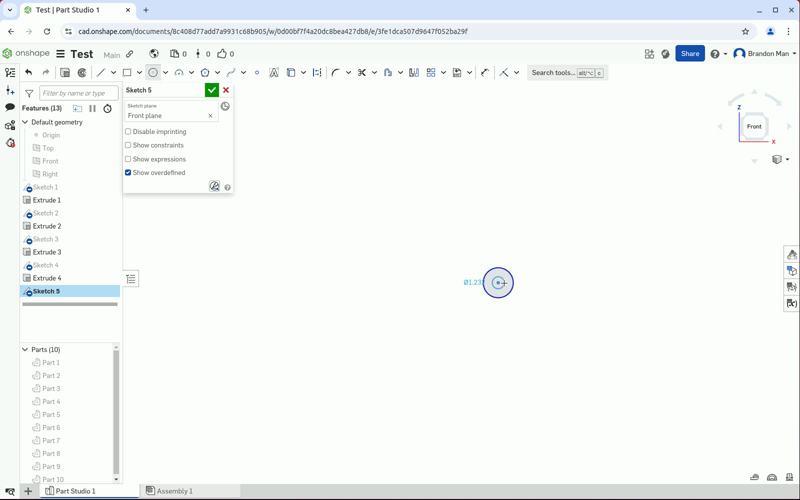
scroll(6)
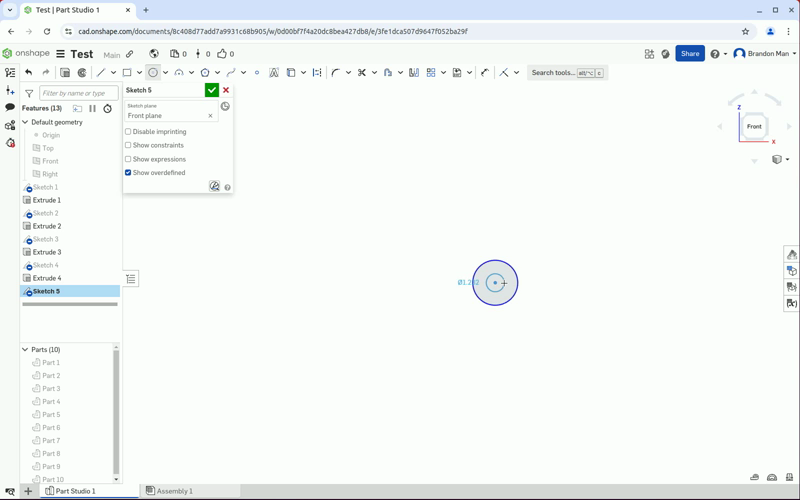
scroll(6)
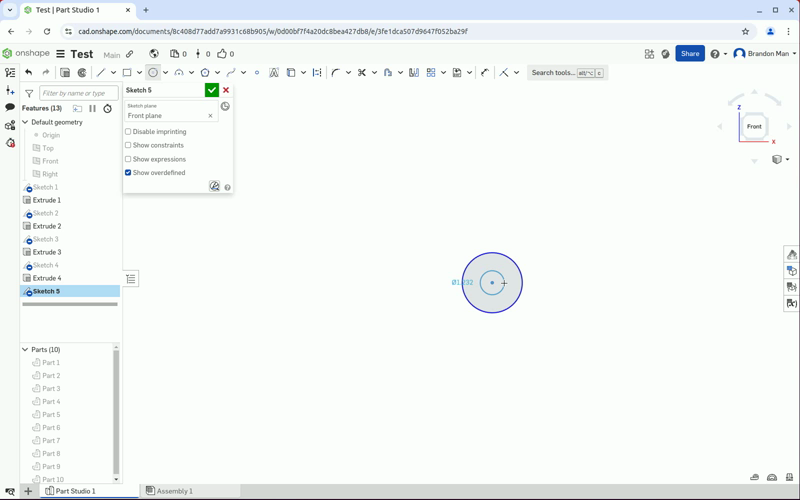
scroll(6)
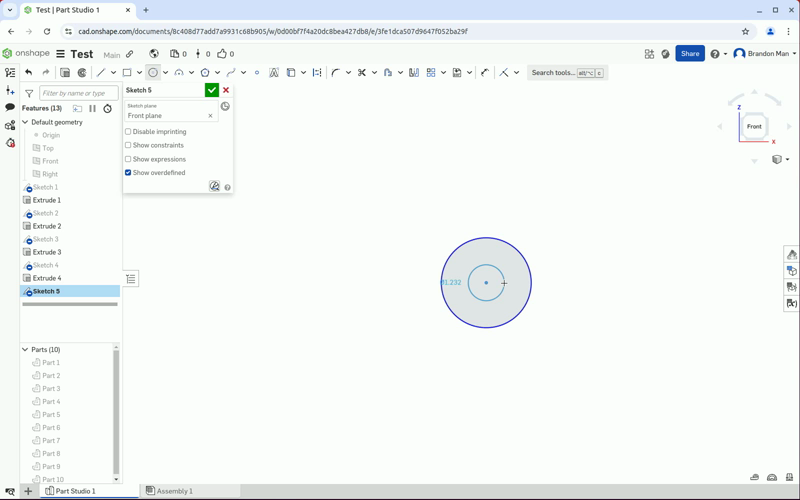
scroll(6)
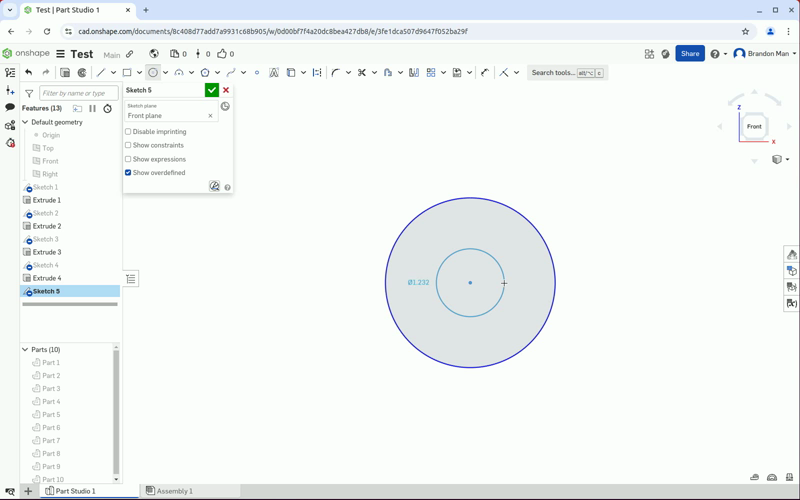
click(504, 282)
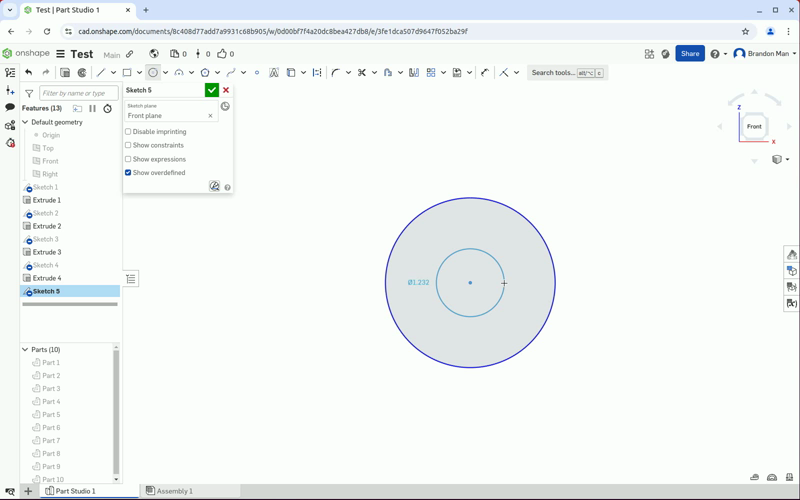
scroll(-6)
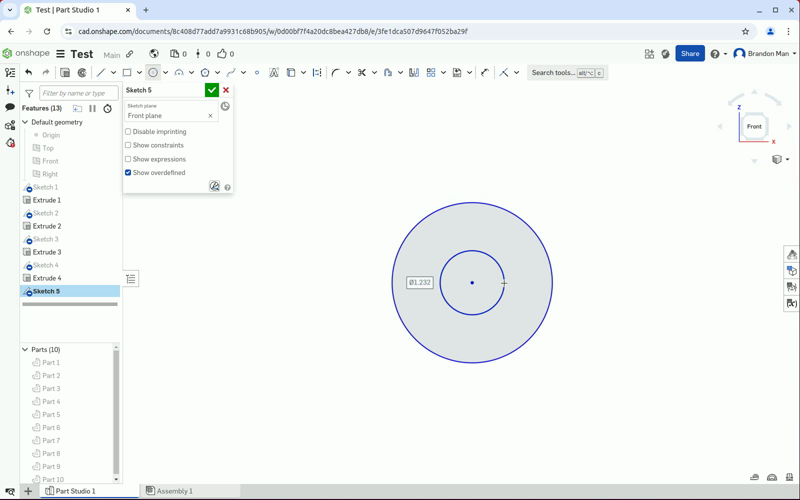
scroll(-6)
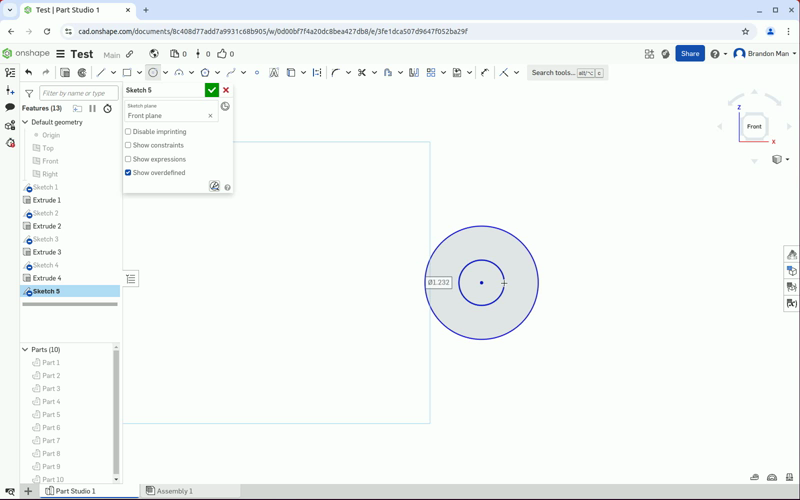
scroll(-6)
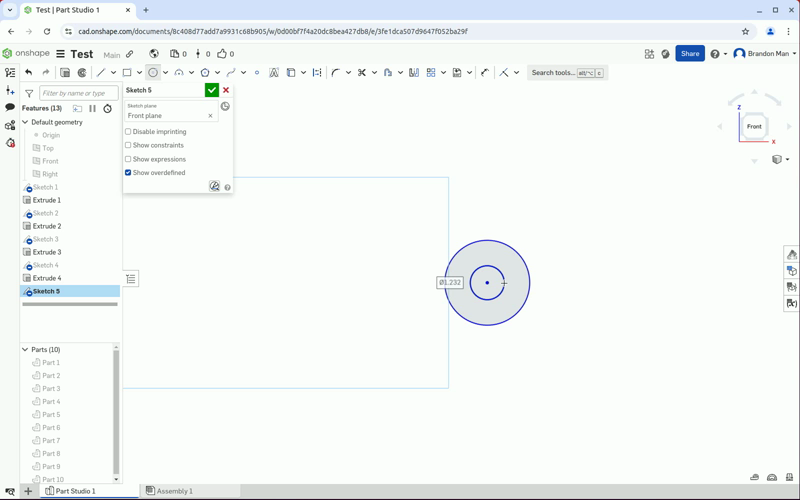
scroll(-6)
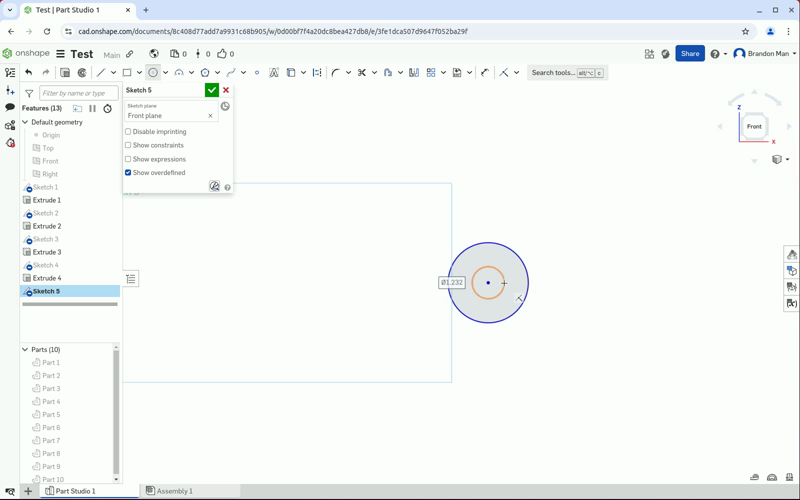
scroll(-6)
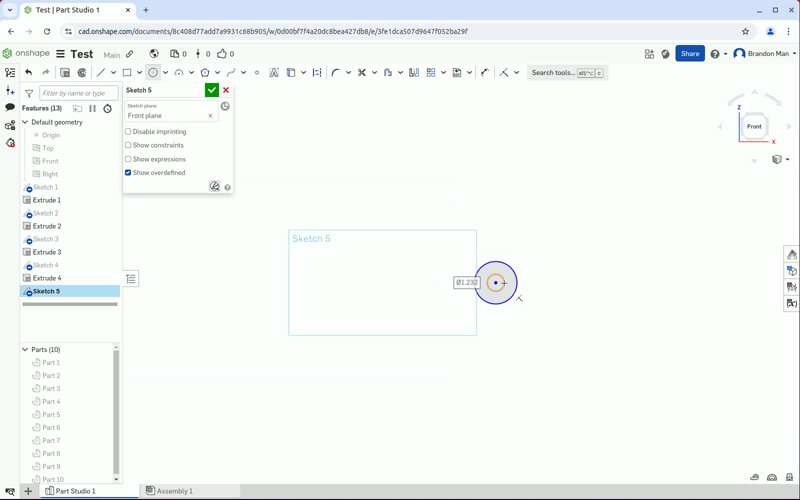
scroll(-6)
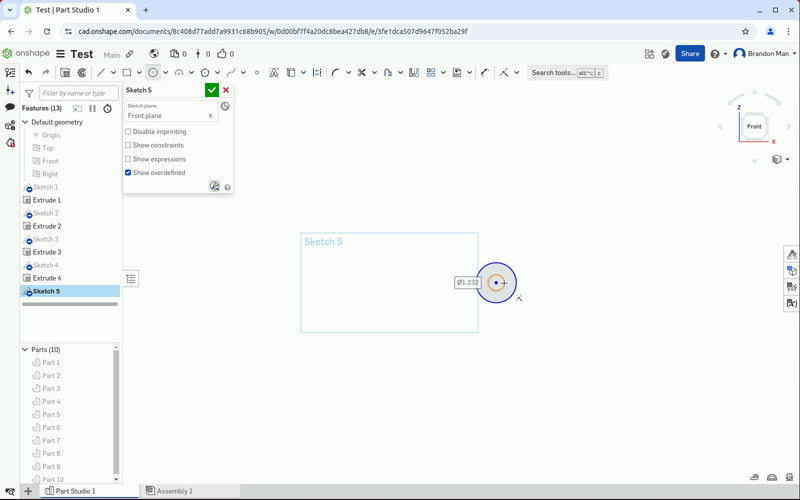
scroll(-6)
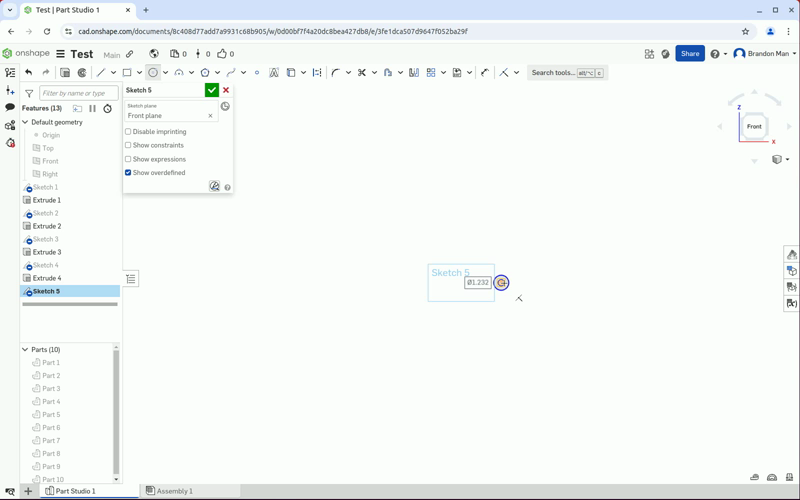
key(esc)
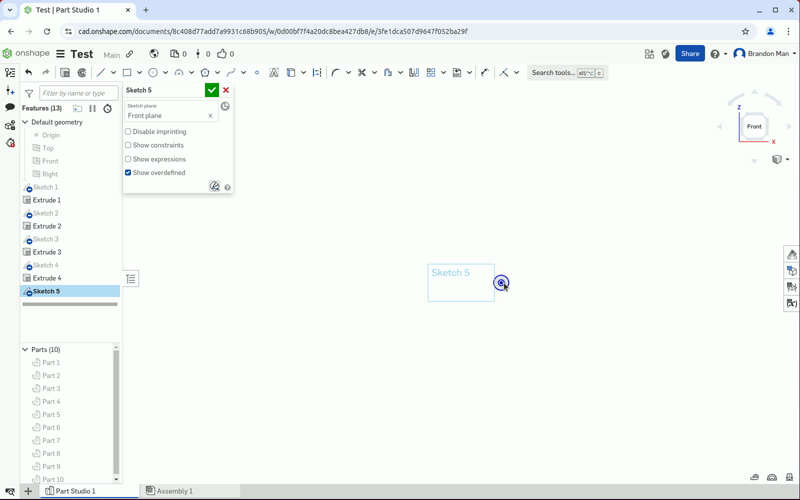
mouse_move(507, 283)
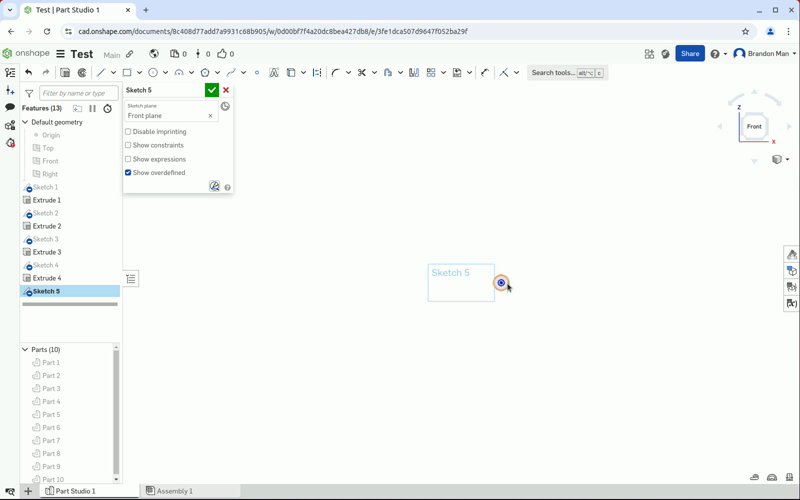
scroll(6)
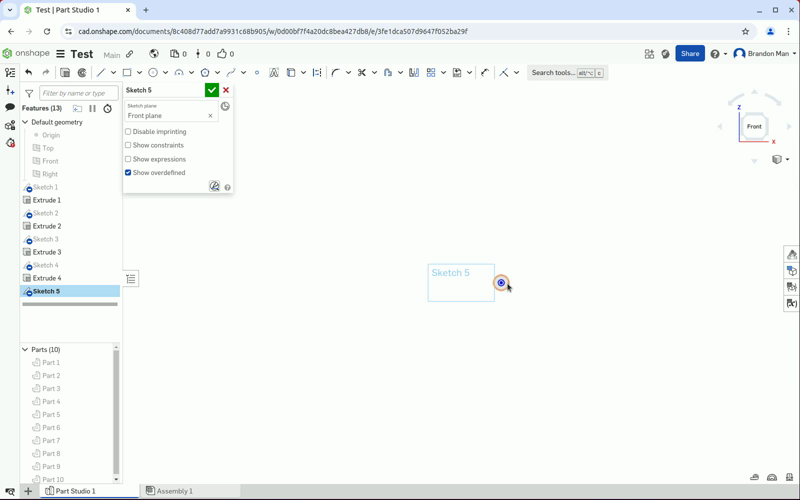
scroll(6)
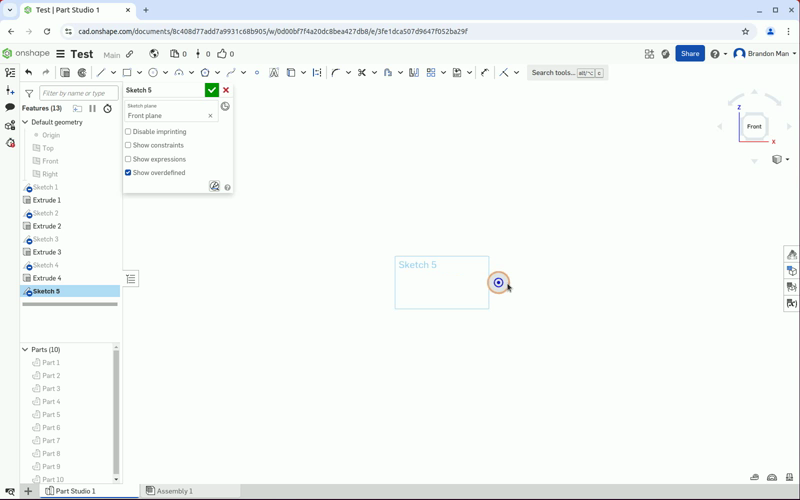
scroll(6)
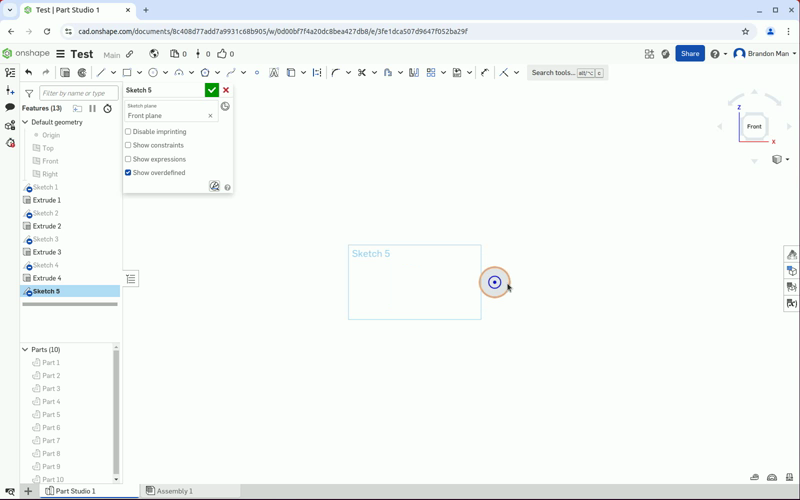
scroll(6)
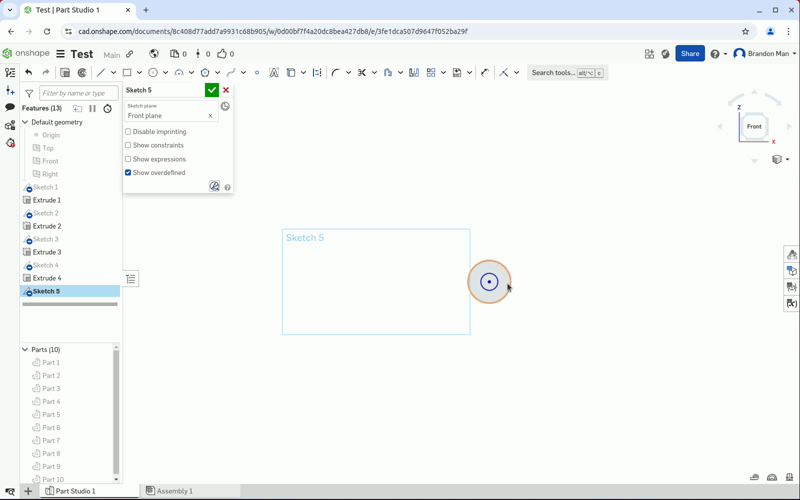
scroll(6)
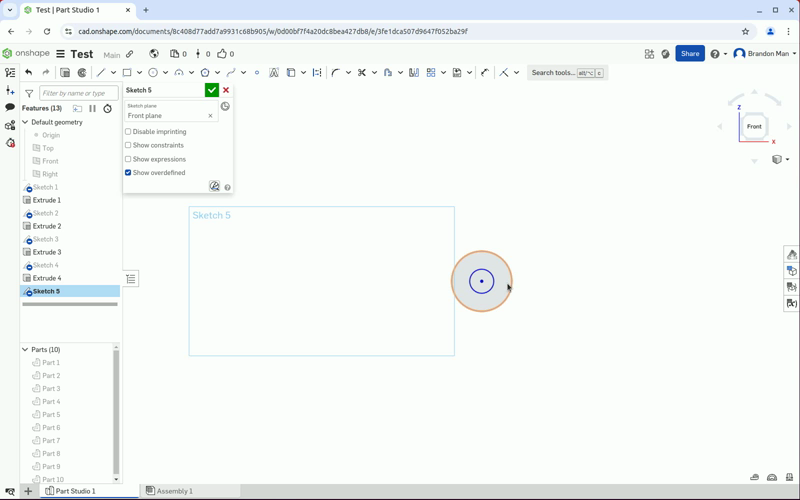
scroll(6)
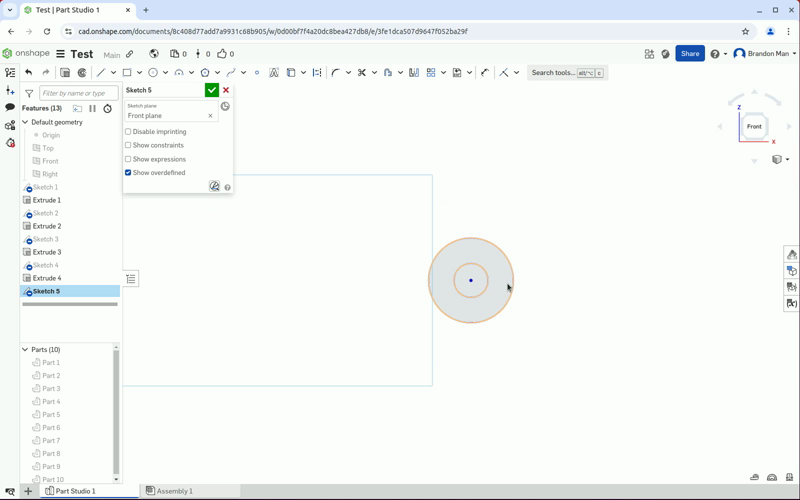
scroll(6)
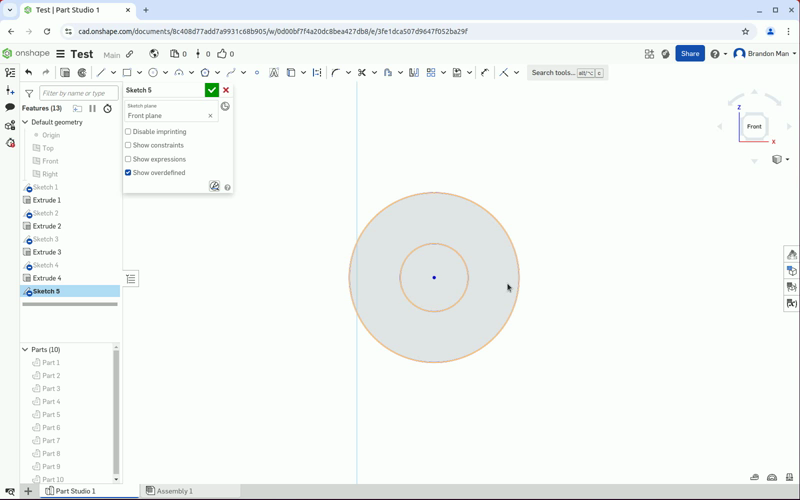
click(507, 283)
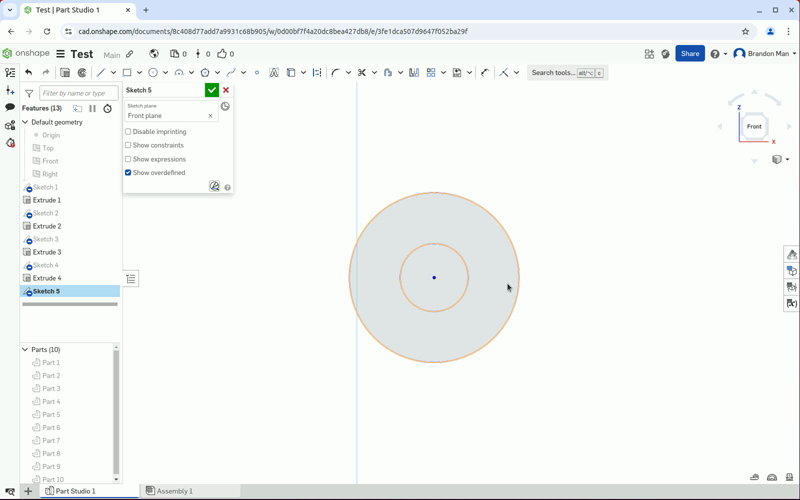
scroll(-6)
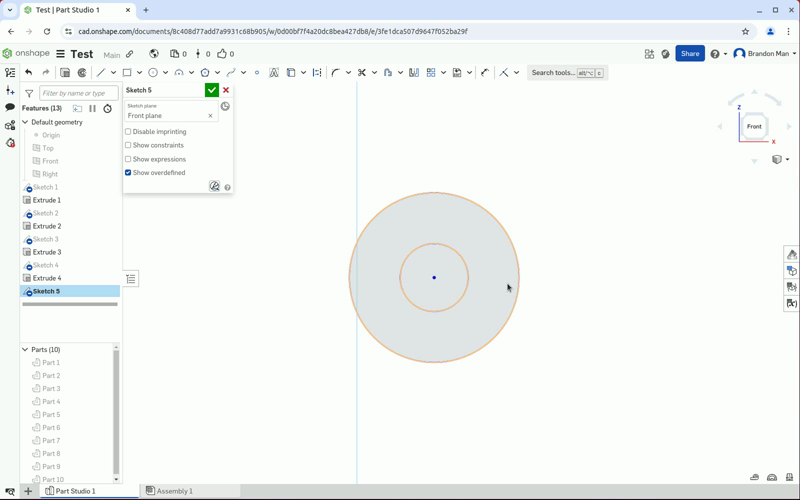
scroll(-6)
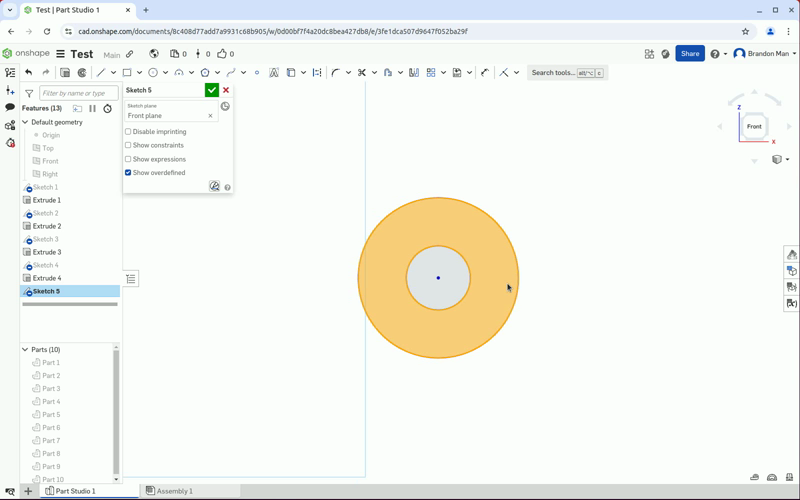
scroll(-6)
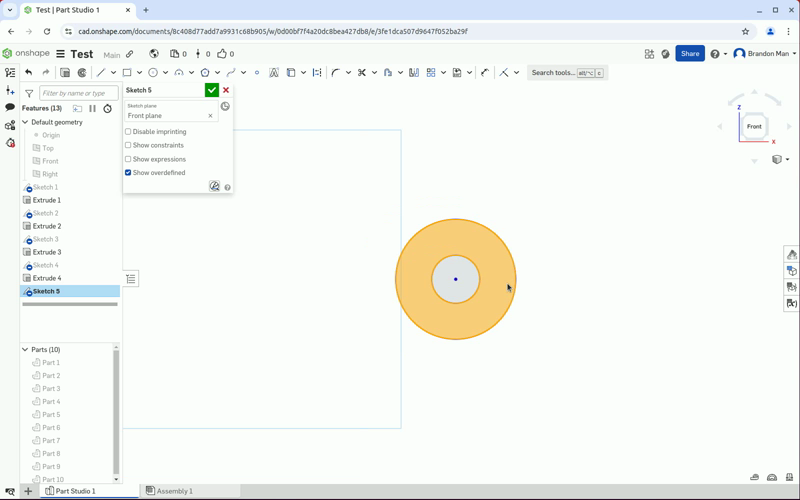
scroll(-6)
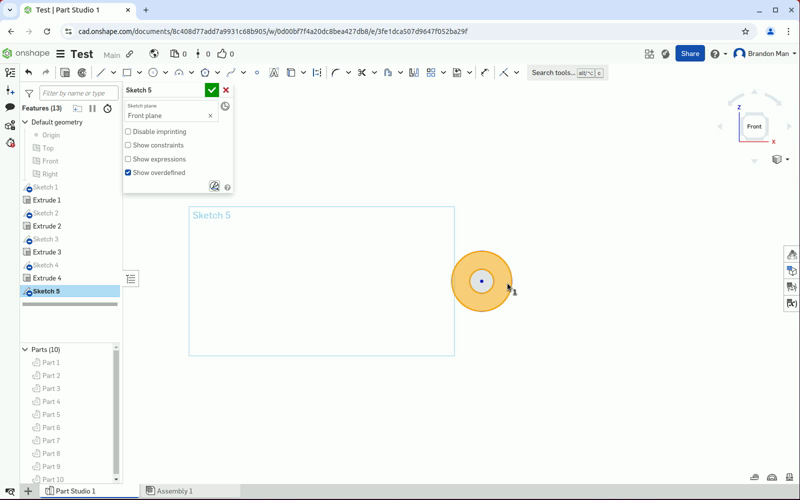
scroll(-6)
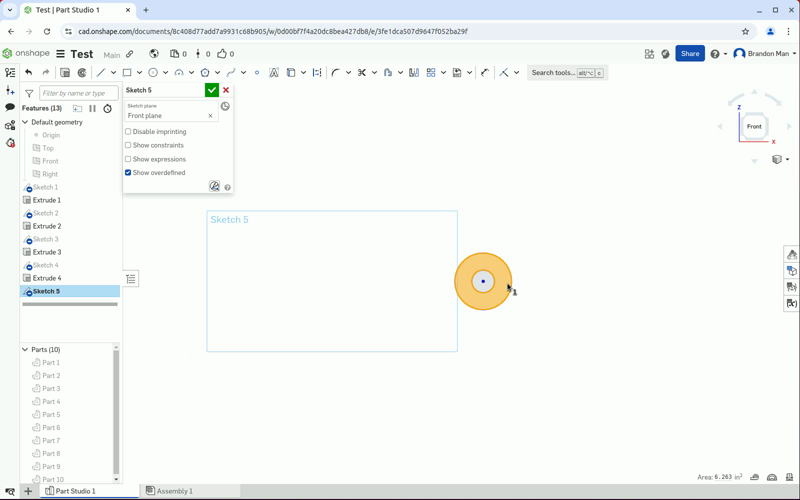
scroll(-6)
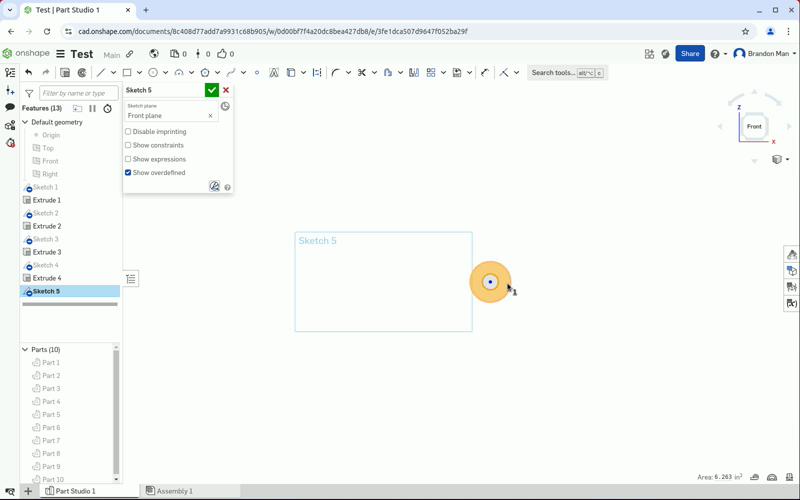
scroll(-6)
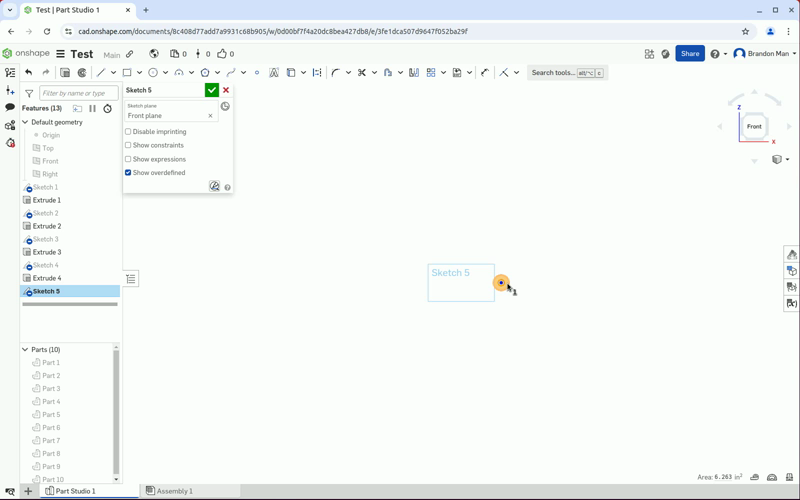
mouse_move(69, 352)
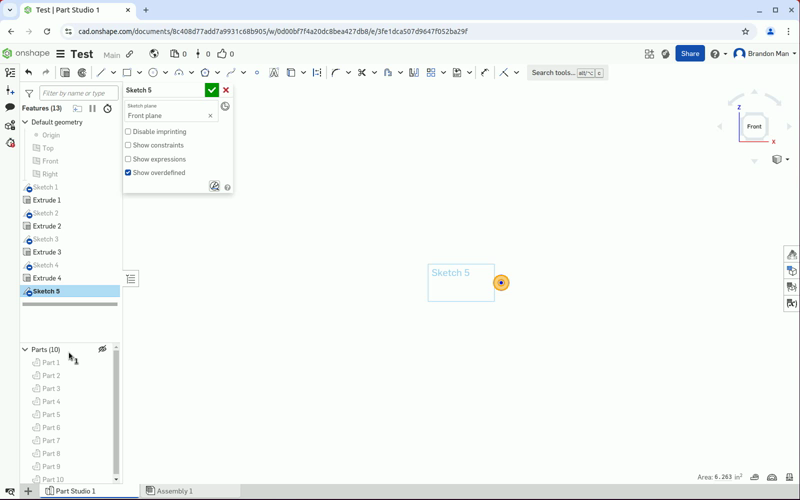
key(shift+y)
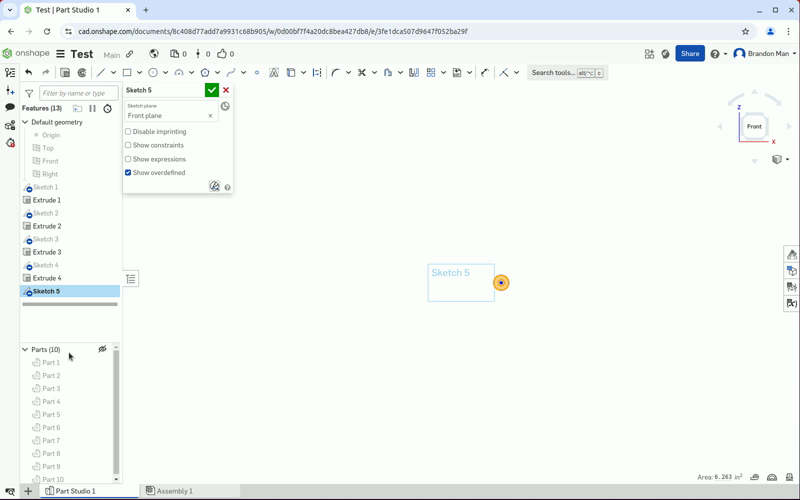
key(shift+e)
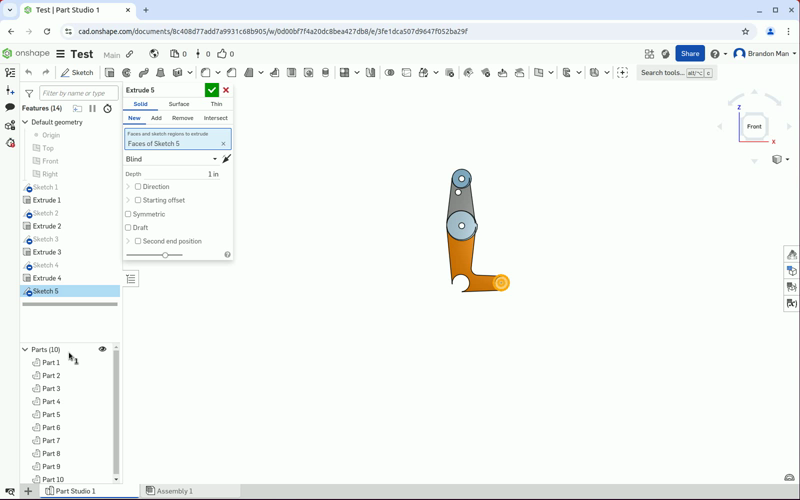
mouse_move(143, 106)
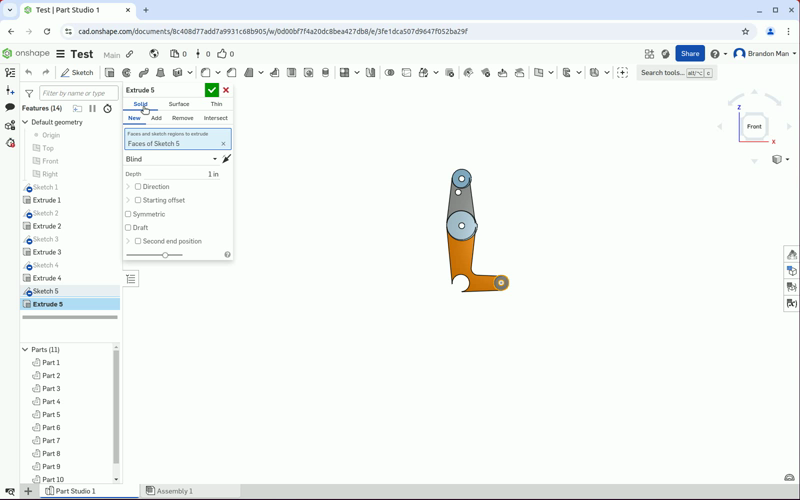
click(143, 106)
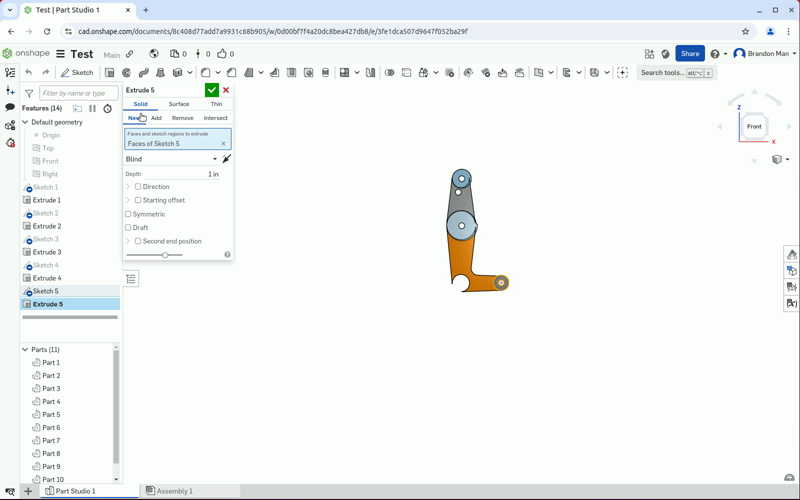
mouse_move(137, 120)
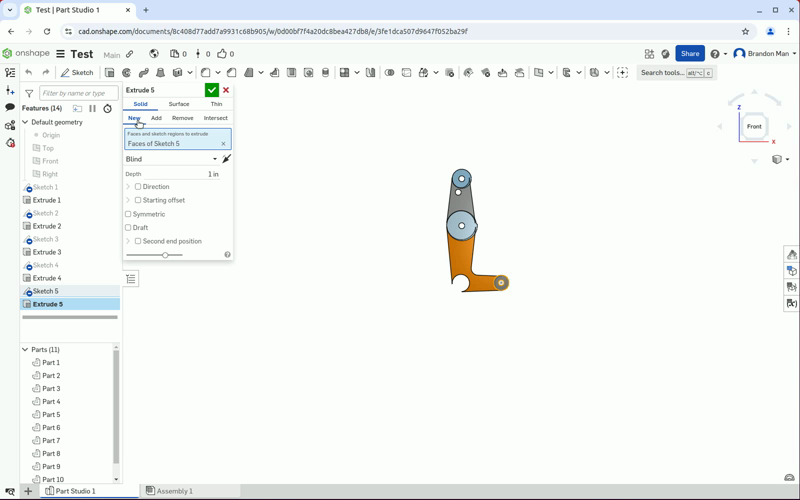
click(137, 120)
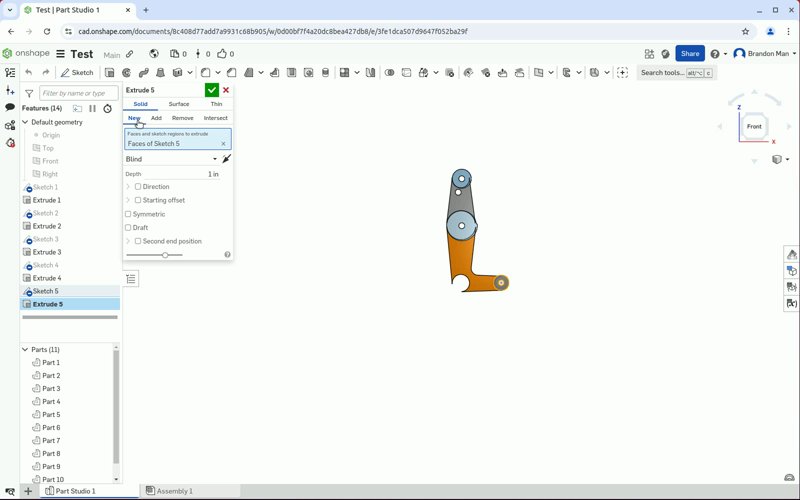
key(tab, 4)
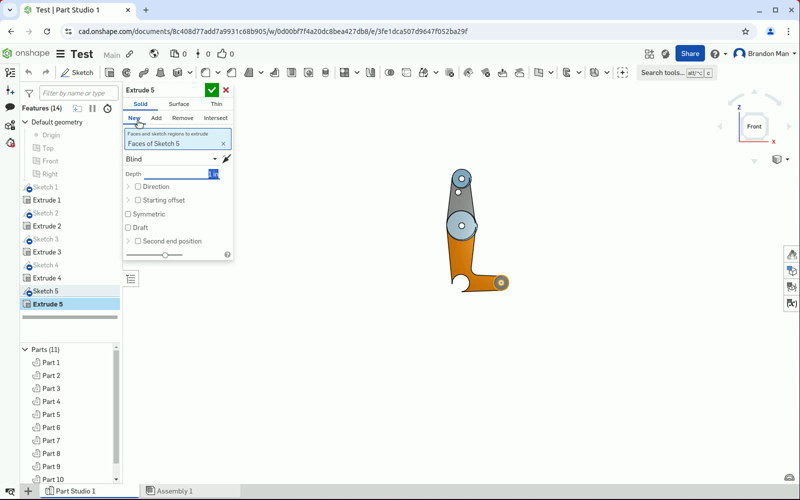
text(0.481)
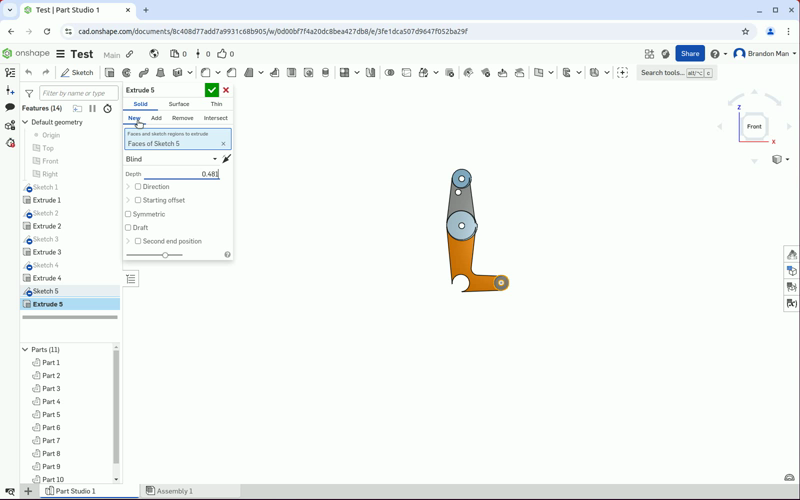
key(enter)
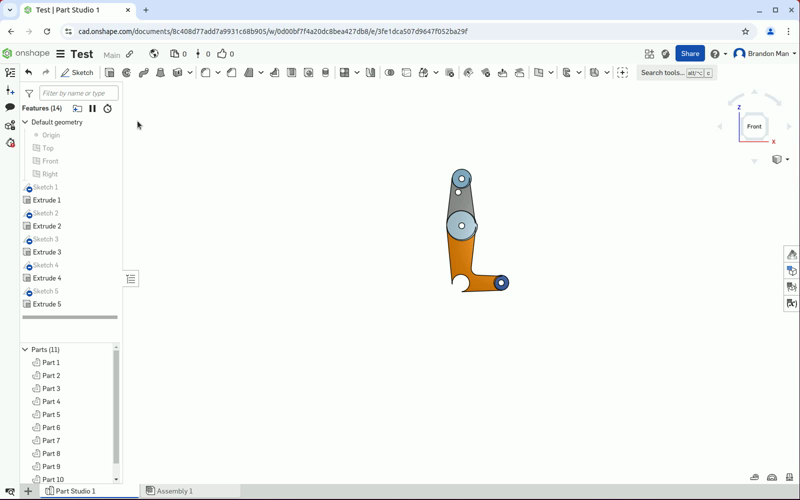
key(shift+h)
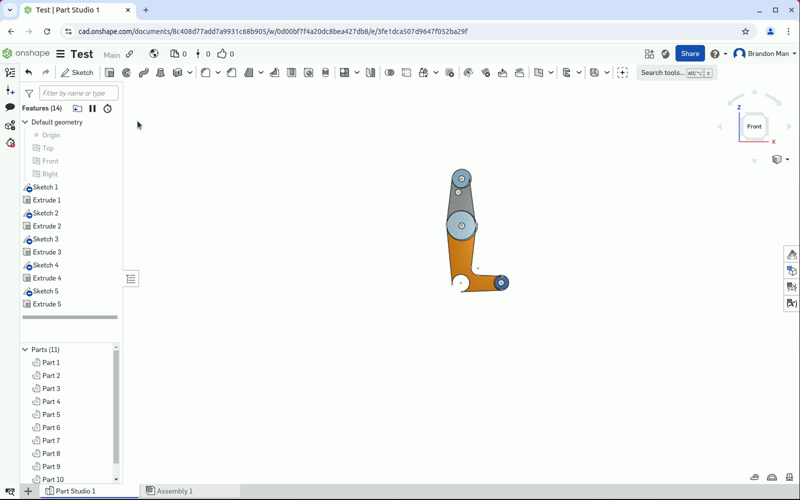
key(shift+h)
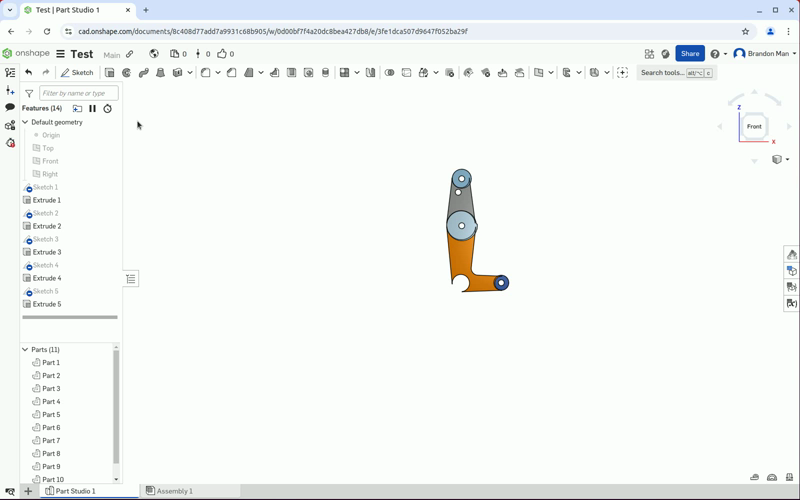
mouse_move(73, 189)
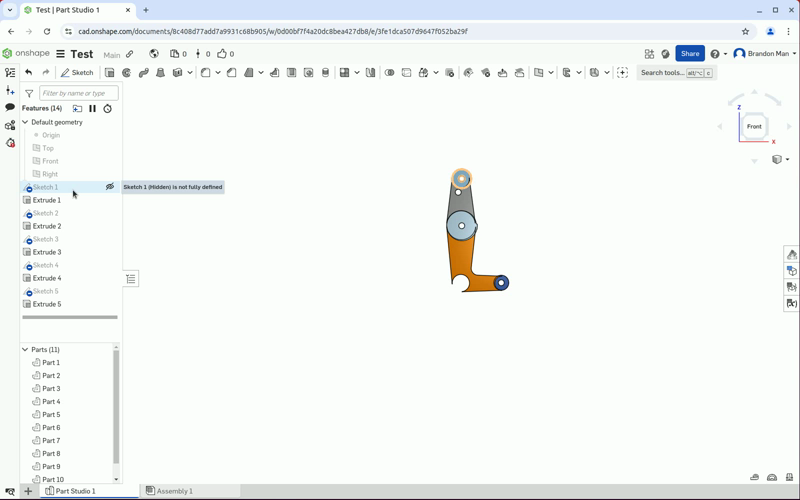
click(73, 189)
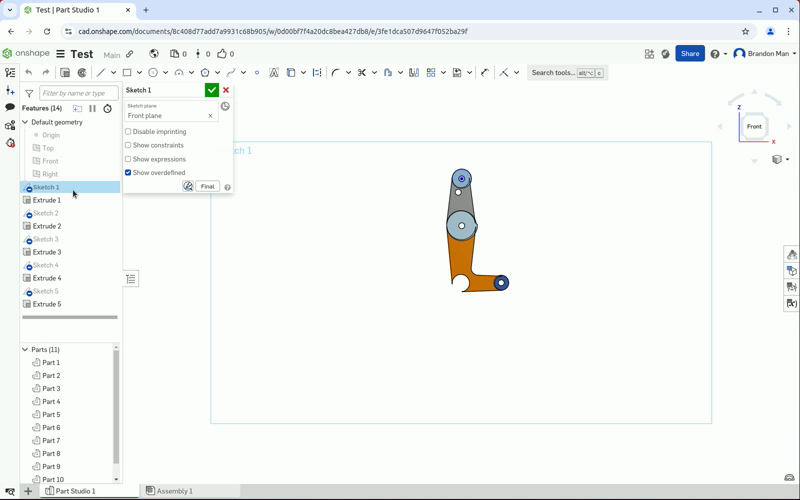
mouse_move(229, 92)
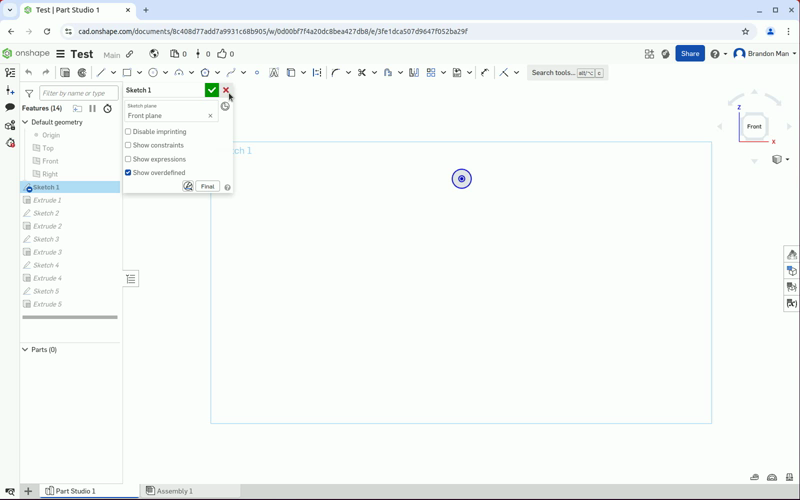
click(229, 92)
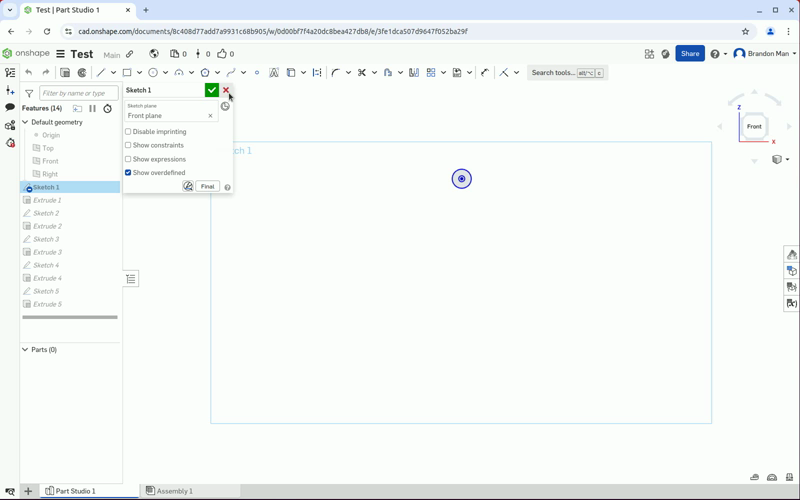
key(shift+s)
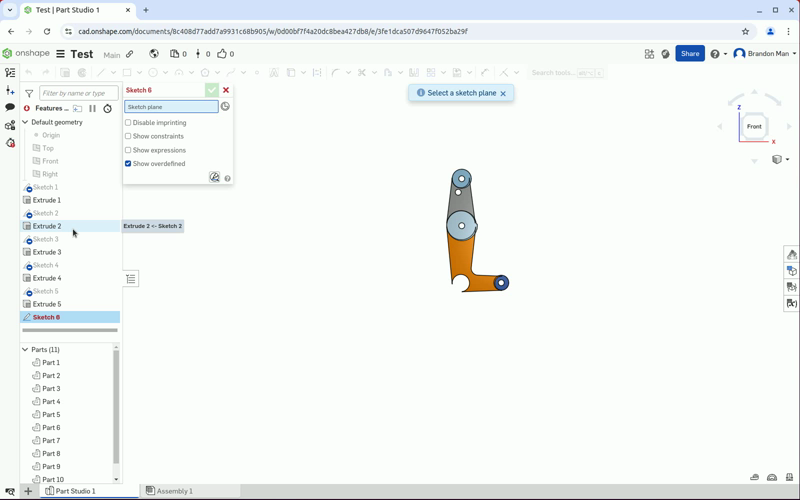
scroll(3)
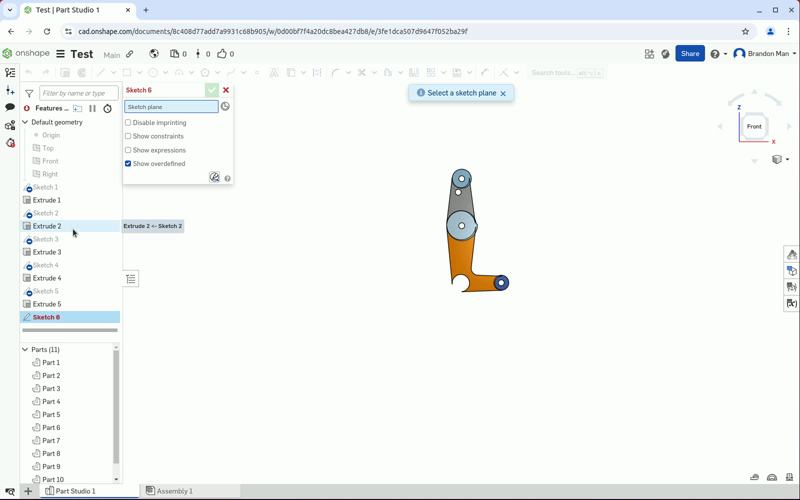
mouse_move(73, 163)
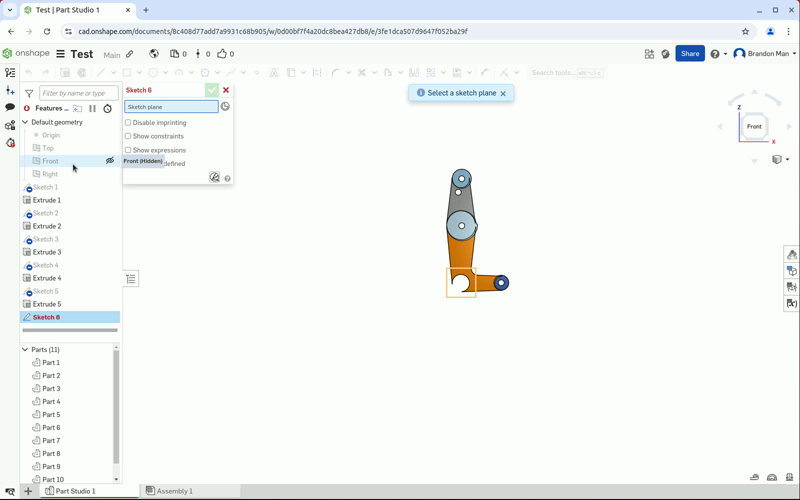
click(73, 163)
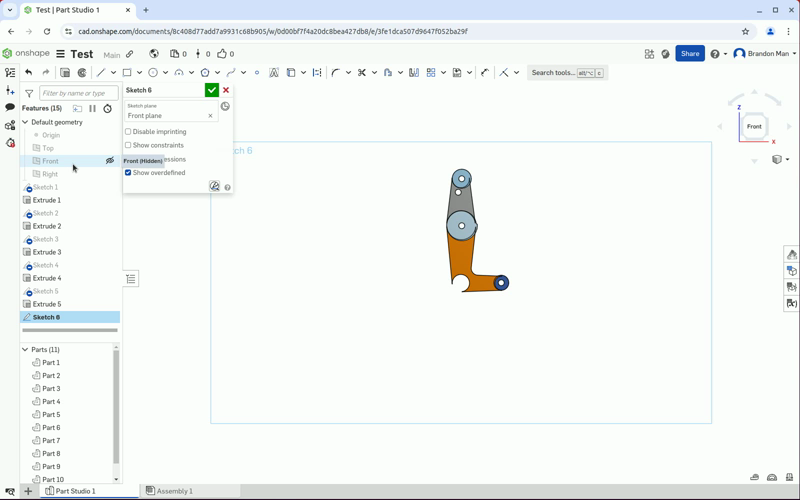
mouse_move(69, 352)
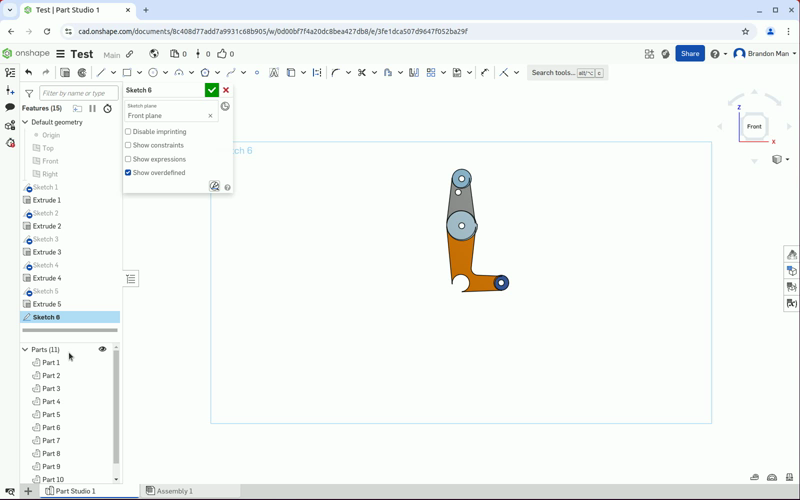
key(y)
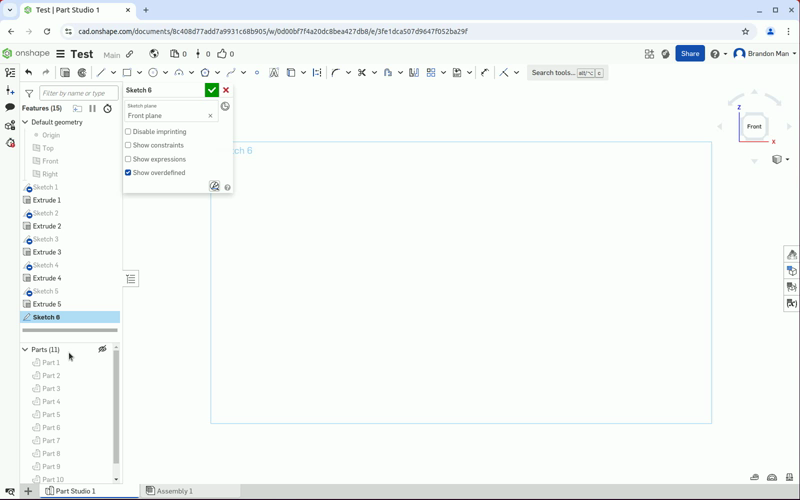
key(l)
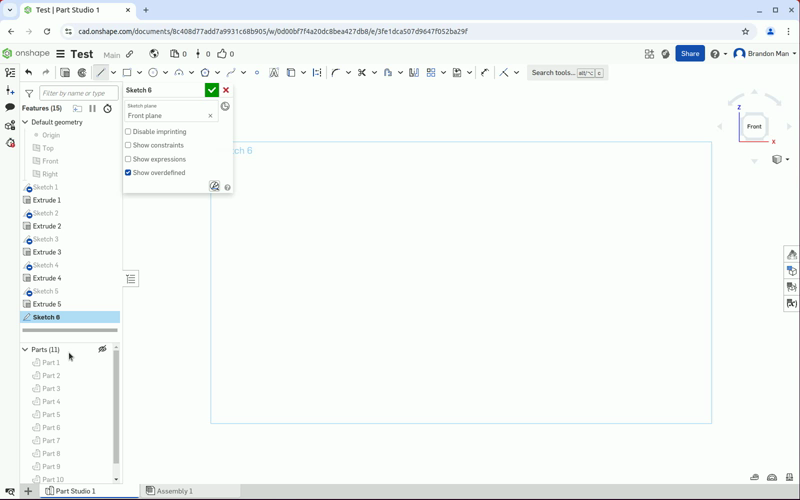
key_down(shift)
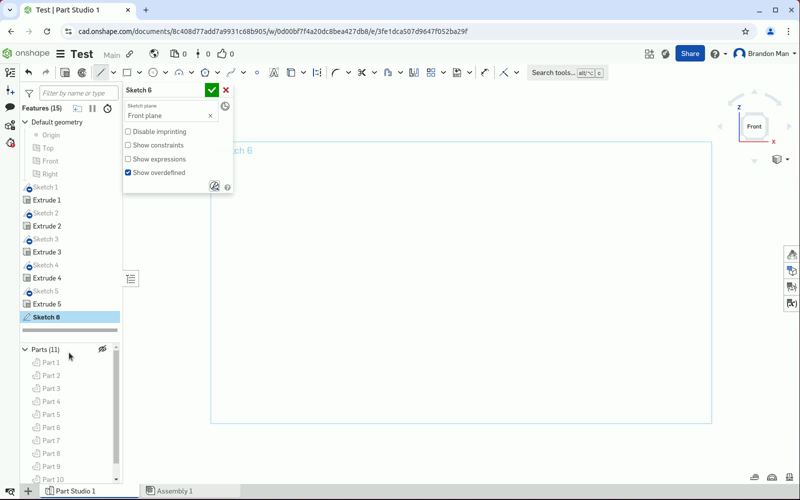
mouse_move(460, 291)
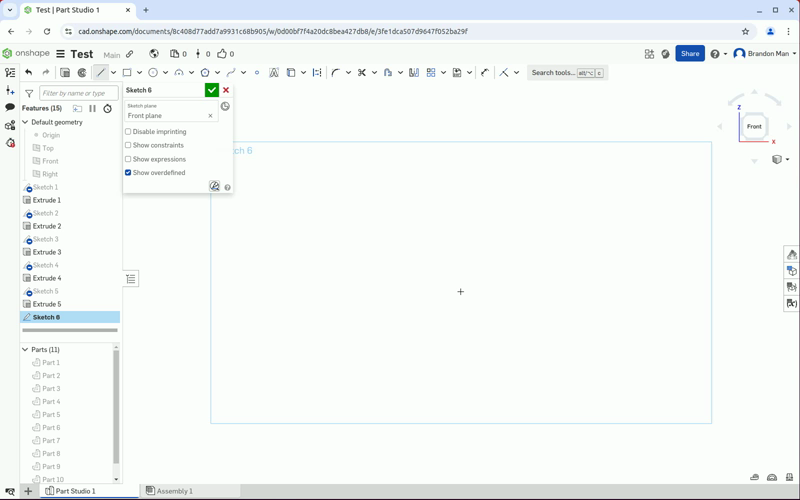
click(460, 291)
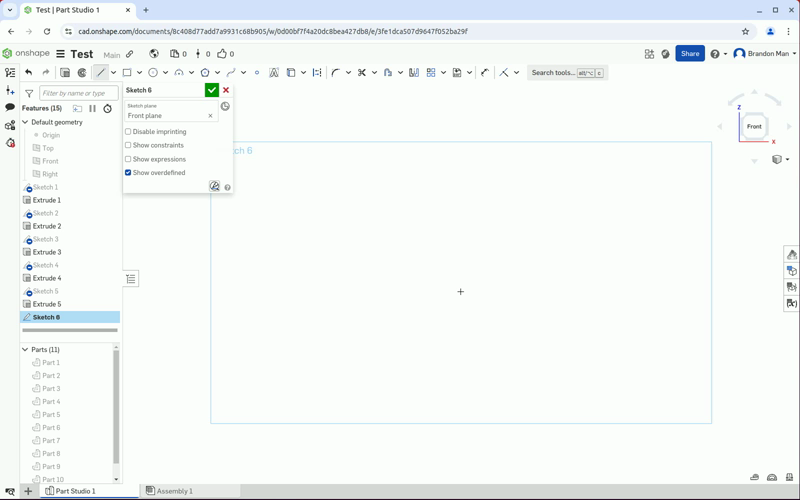
key_up(shift)
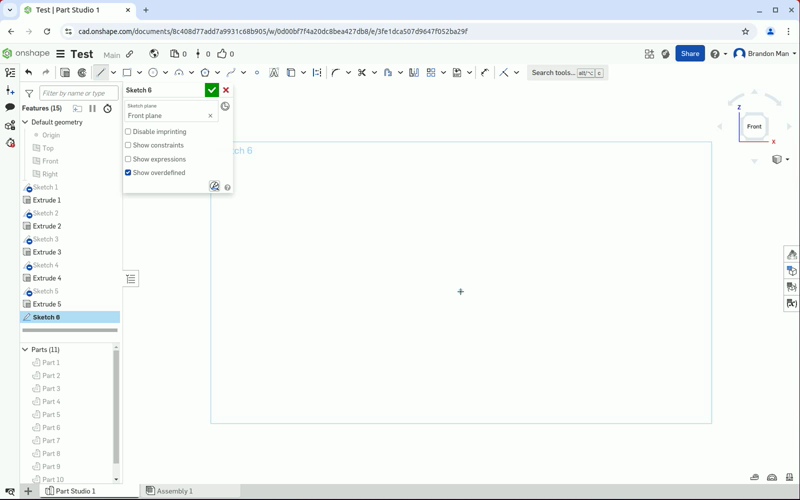
key_down(shift)
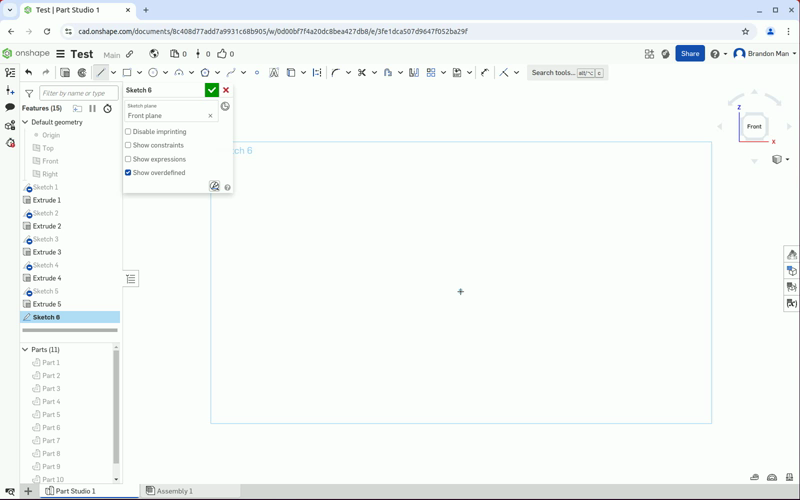
mouse_move(490, 291)
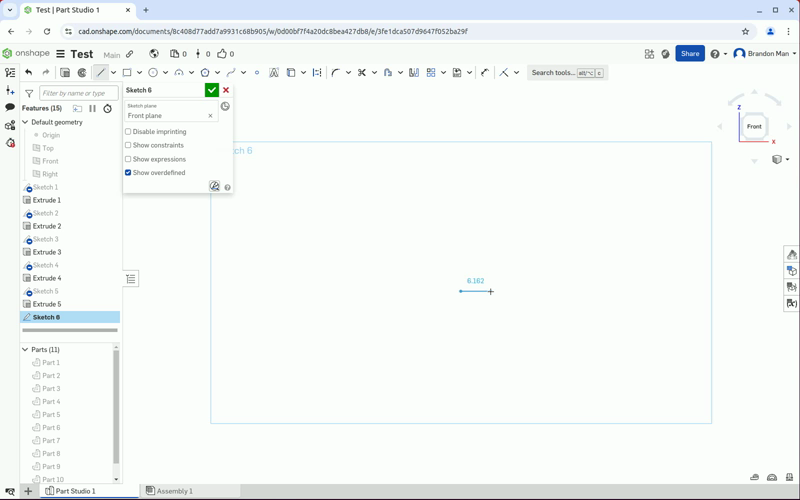
mouse_move(461, 291)
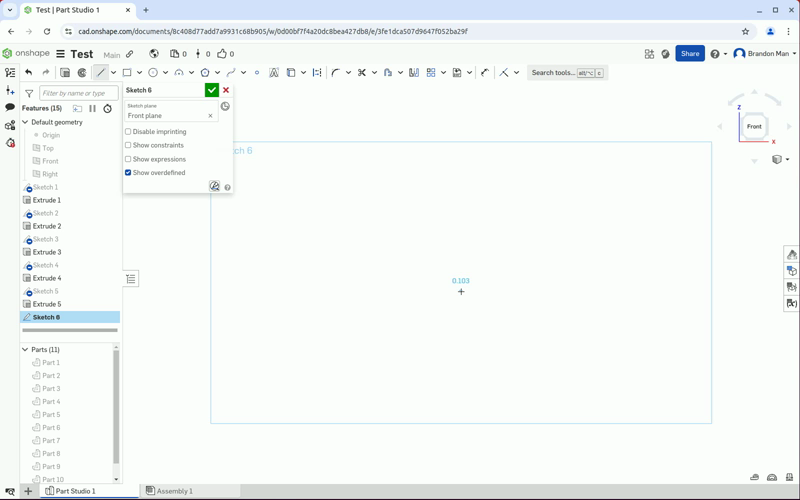
scroll(6)
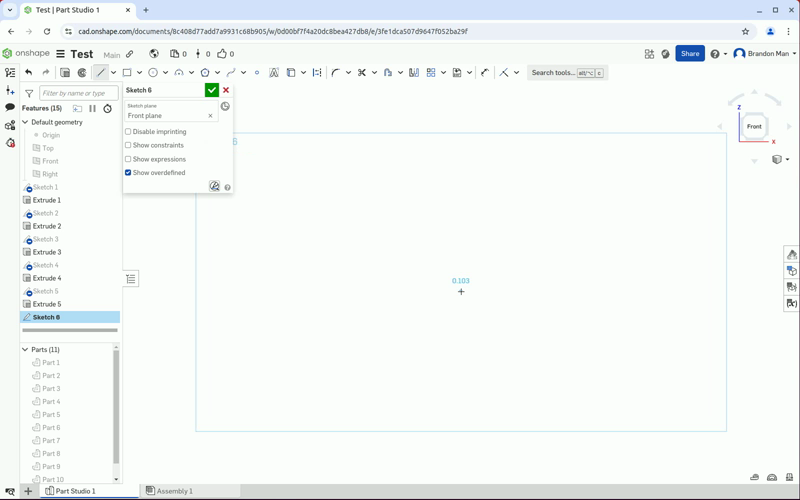
scroll(6)
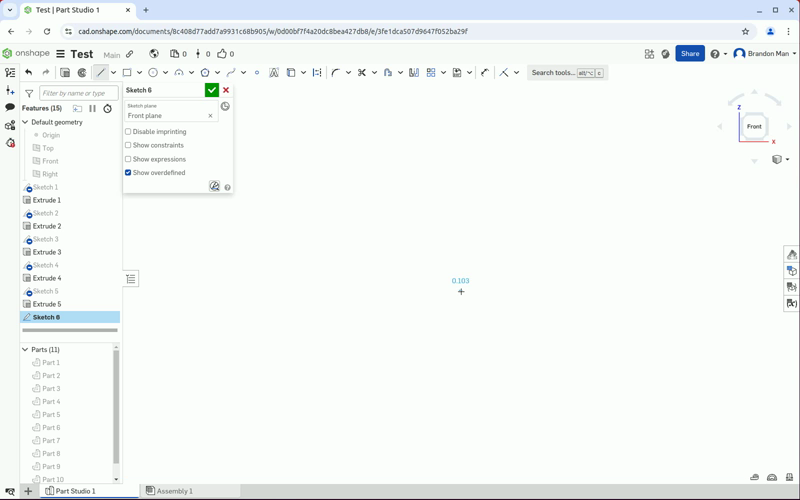
scroll(6)
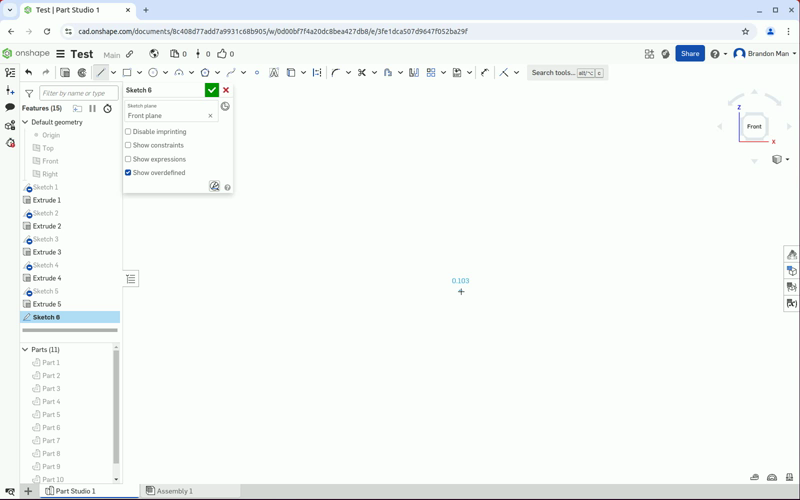
scroll(6)
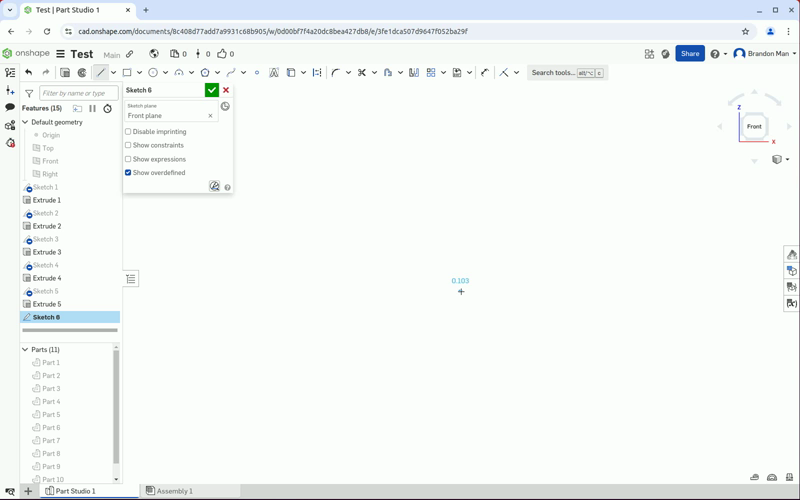
scroll(6)
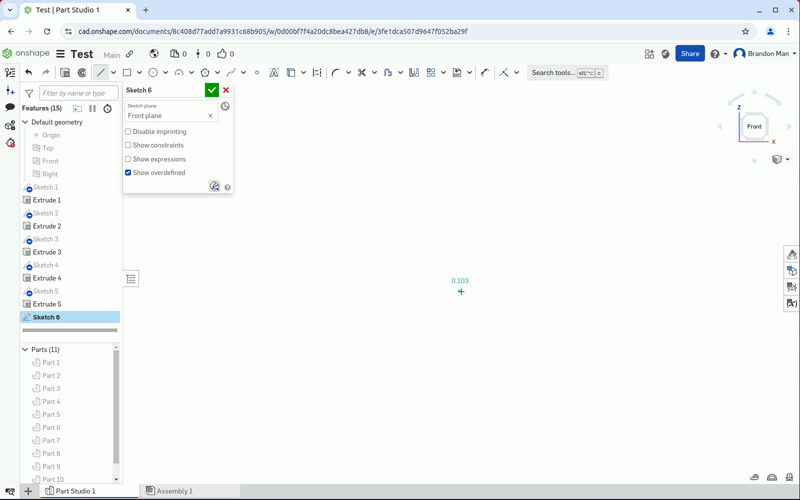
scroll(6)
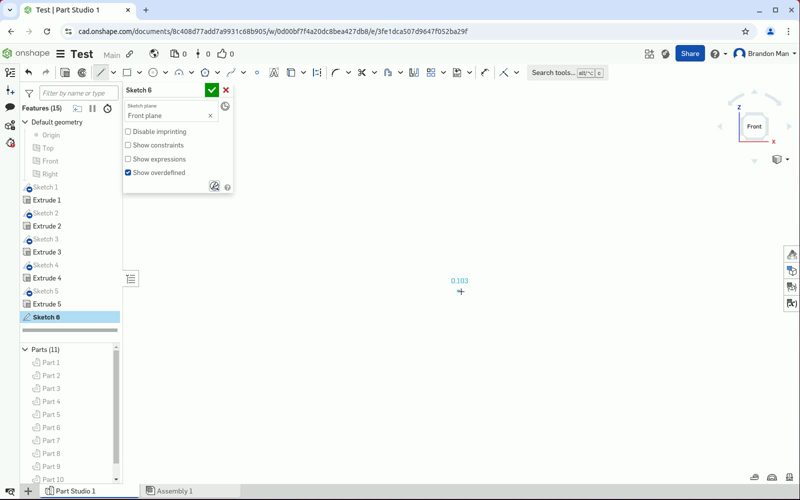
scroll(6)
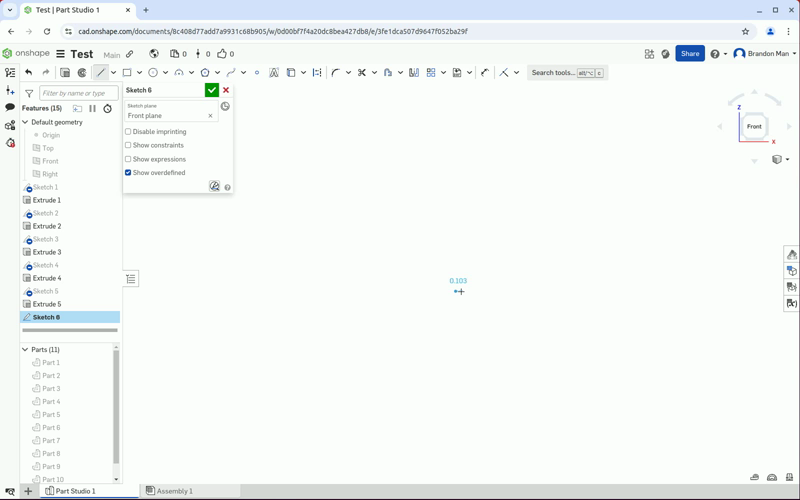
click(461, 291)
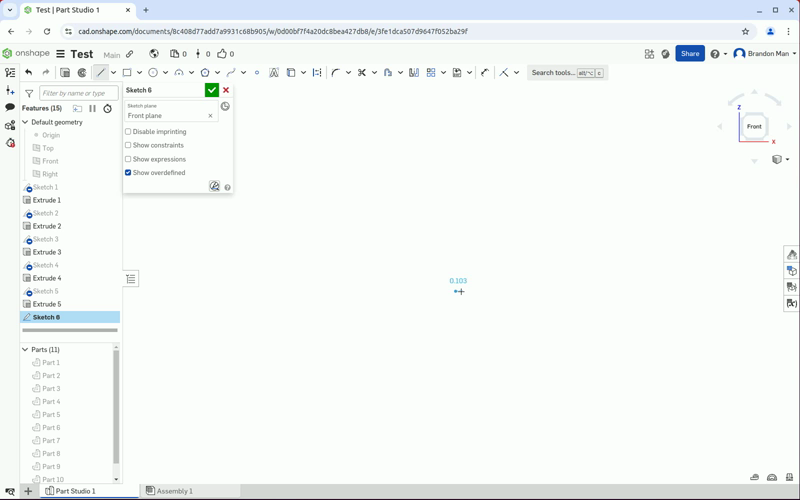
scroll(-6)
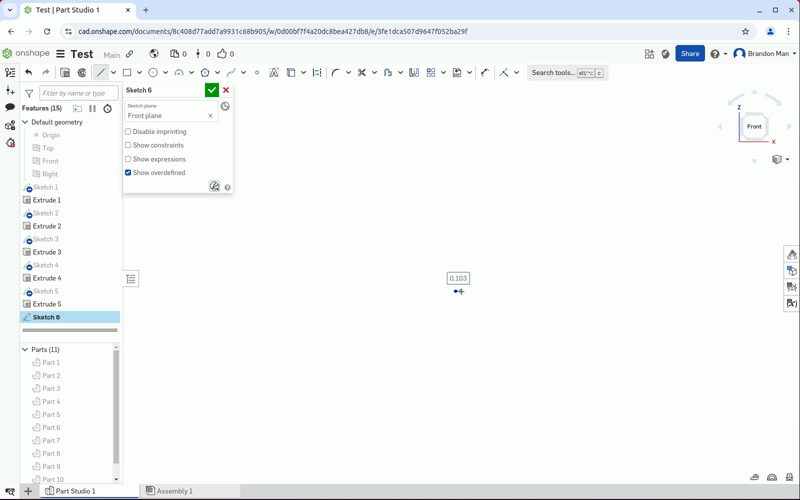
scroll(-6)
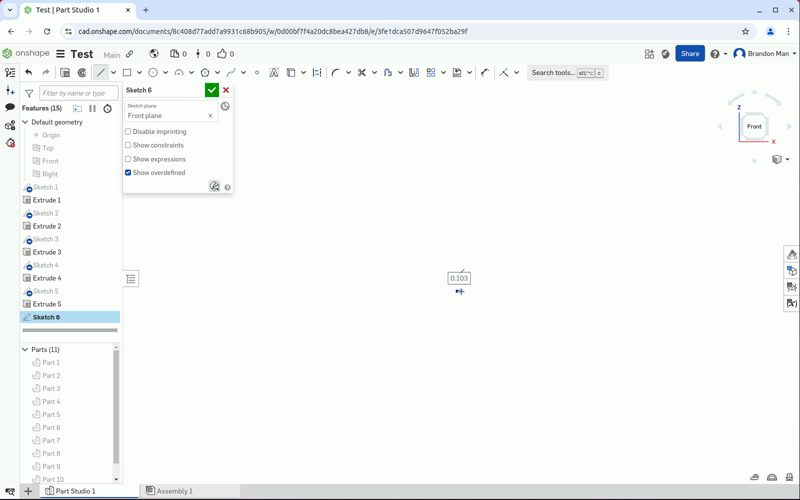
scroll(-6)
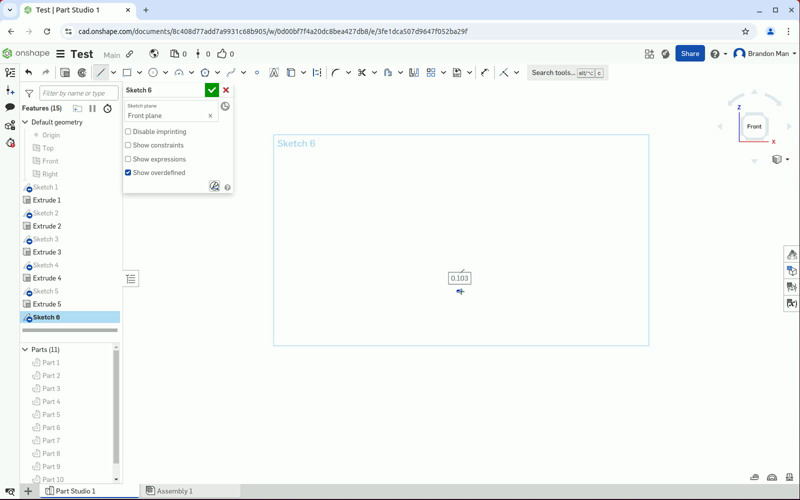
scroll(-6)
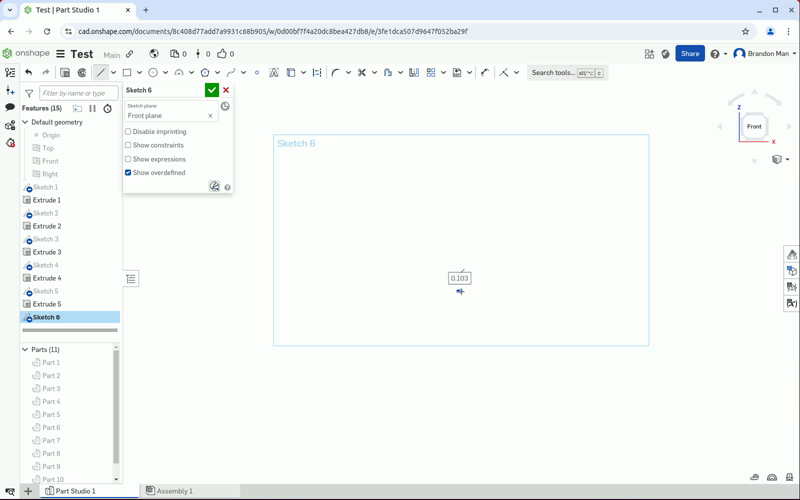
scroll(-6)
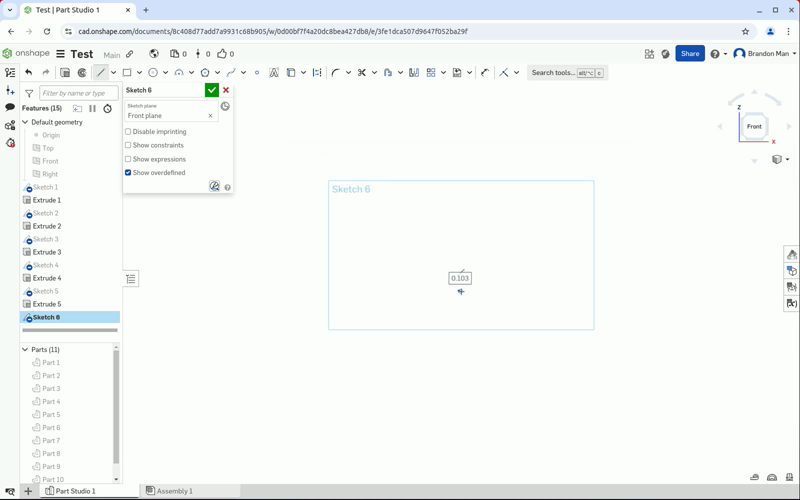
scroll(-6)
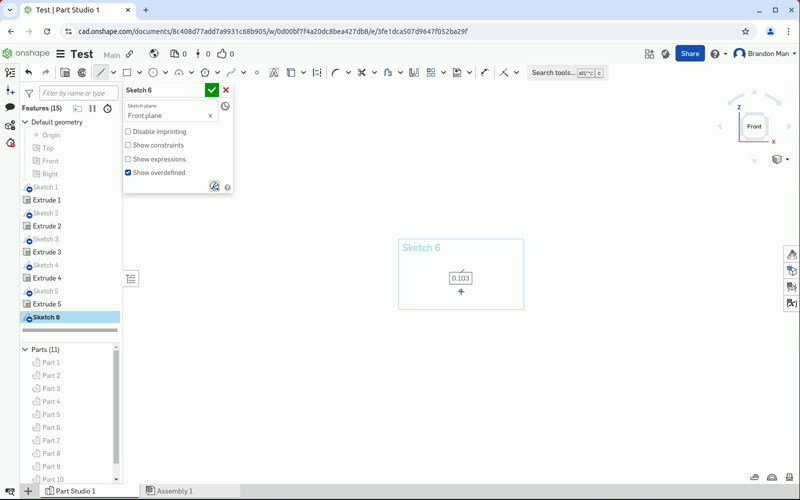
scroll(-6)
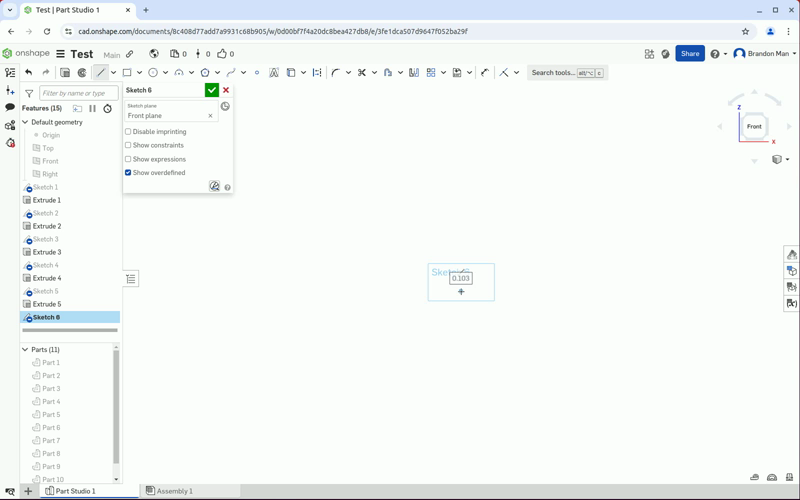
key_up(shift)
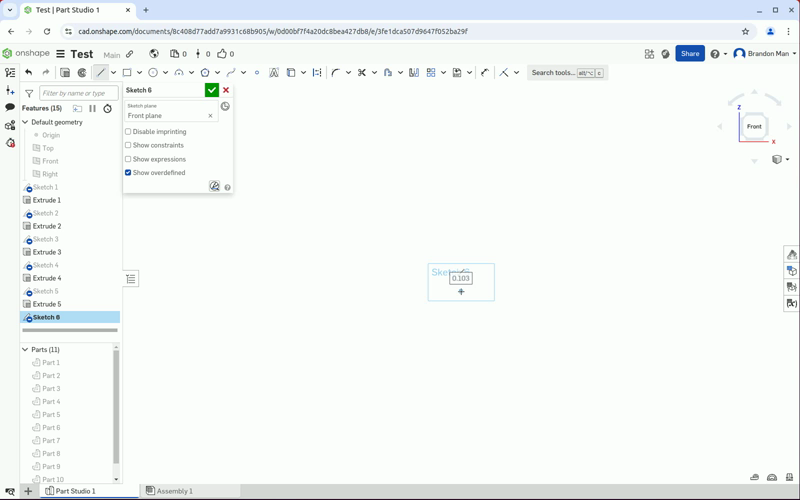
key(esc)
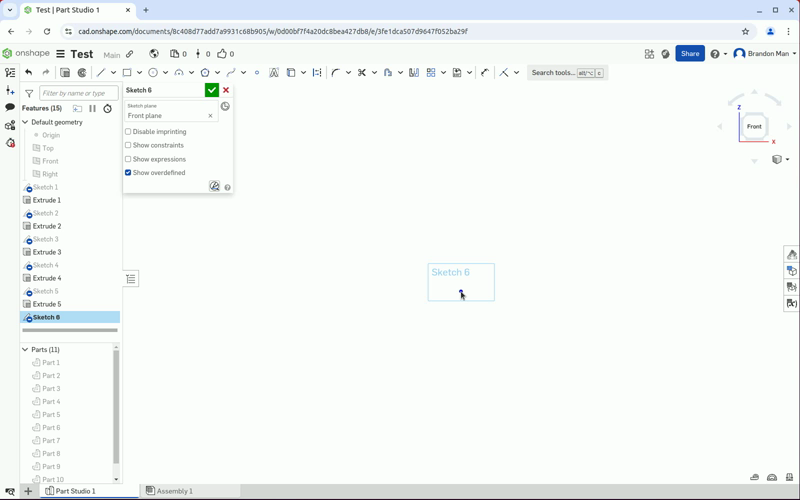
key(a)
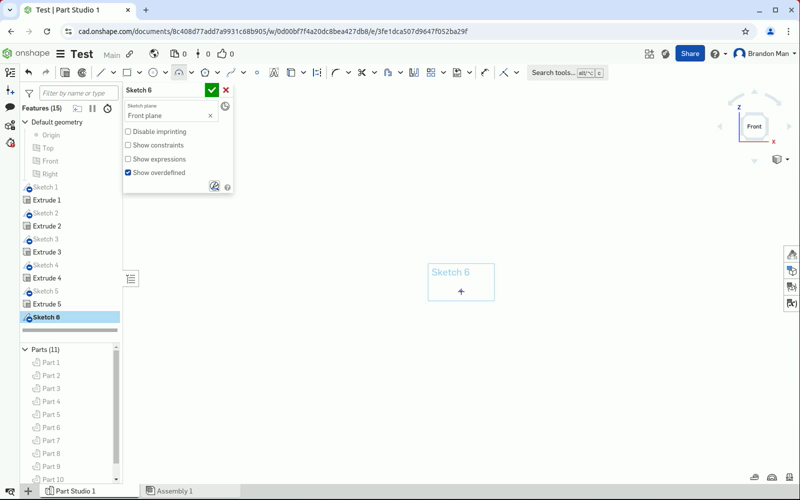
mouse_move(461, 291)
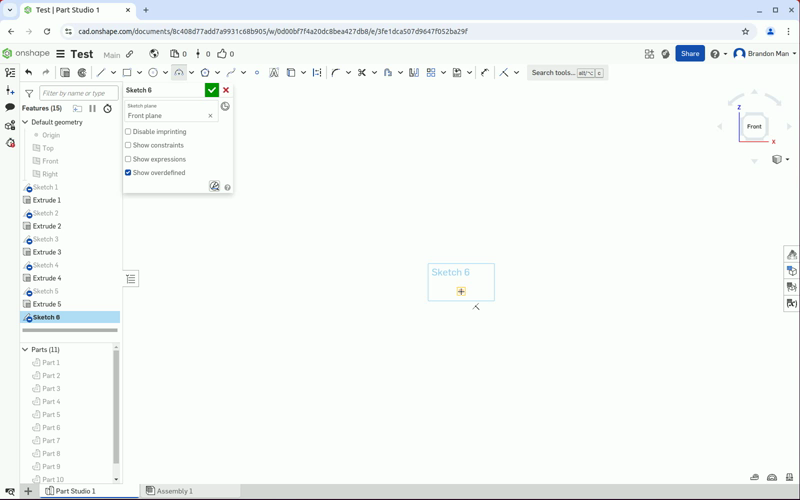
scroll(6)
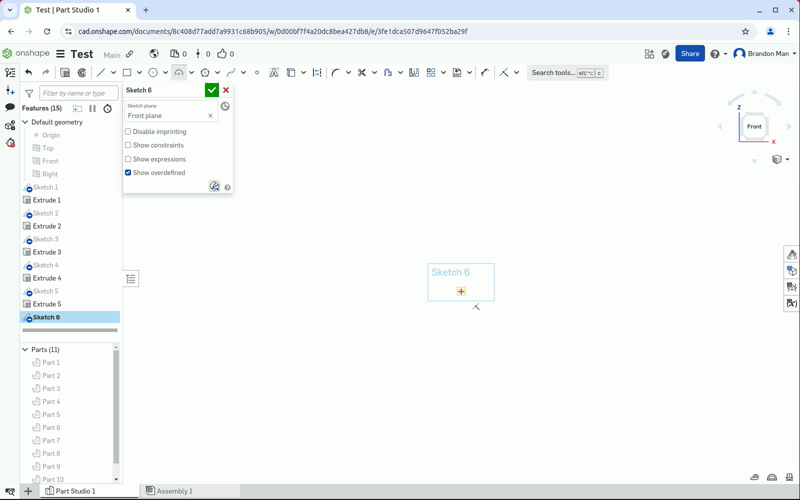
scroll(6)
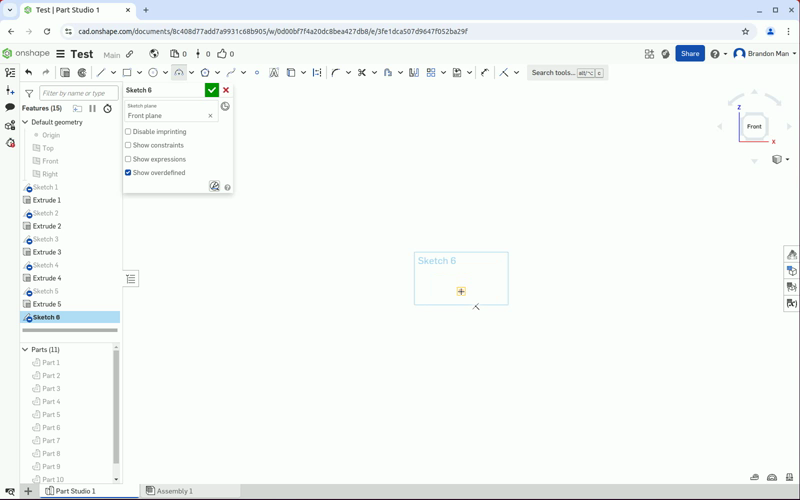
scroll(6)
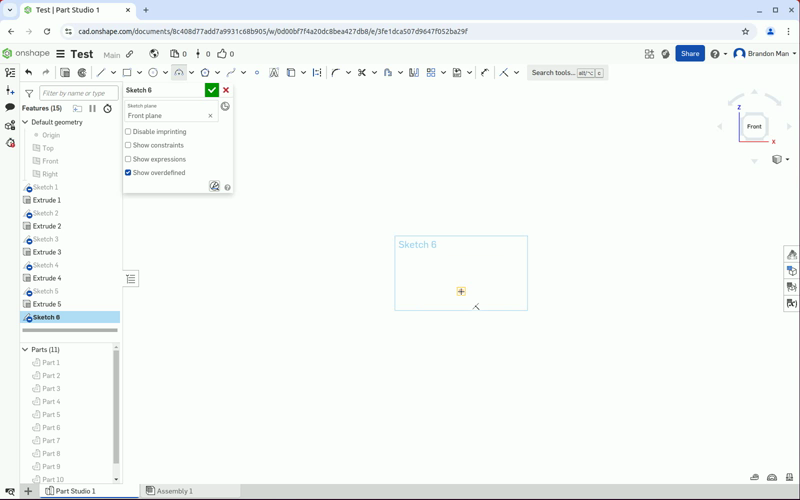
scroll(6)
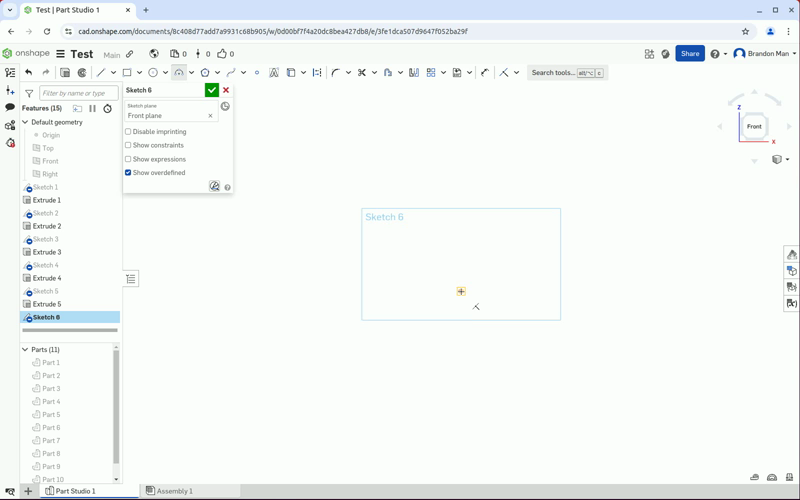
scroll(6)
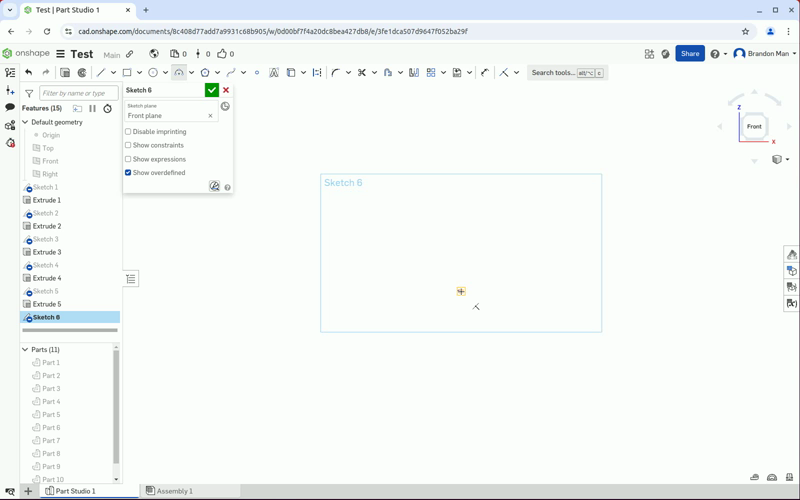
scroll(6)
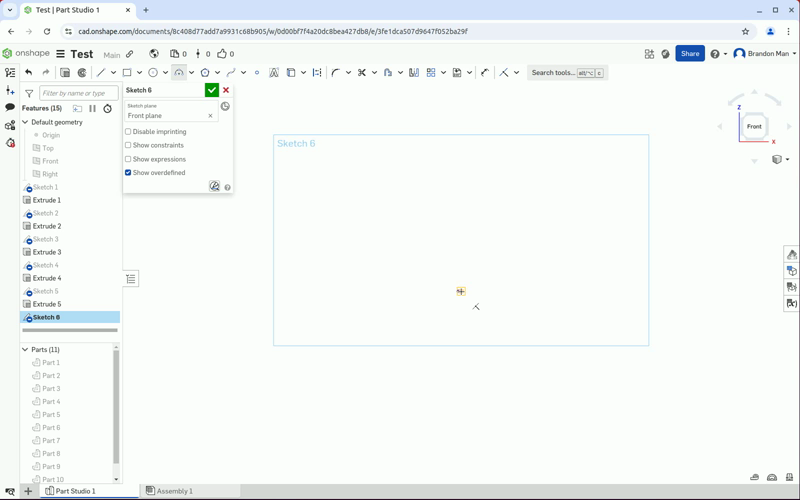
scroll(6)
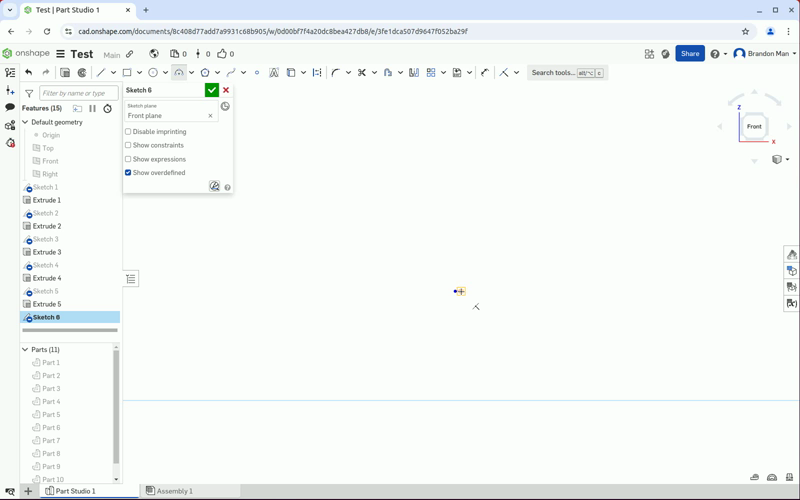
click(461, 291)
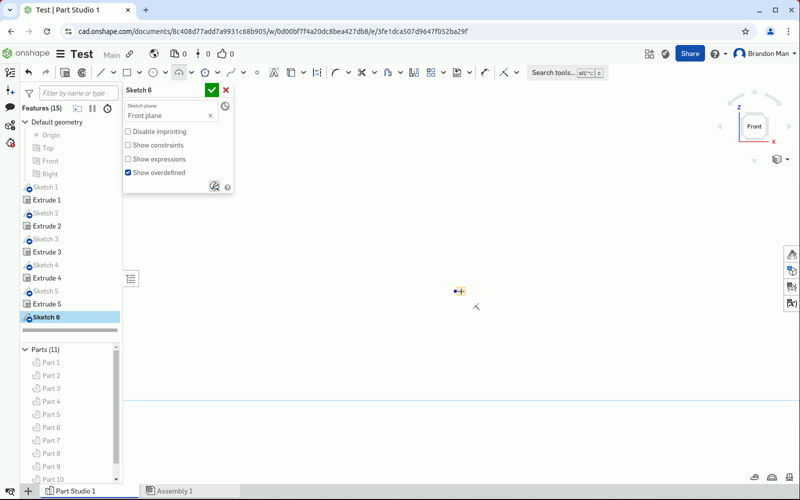
scroll(-6)
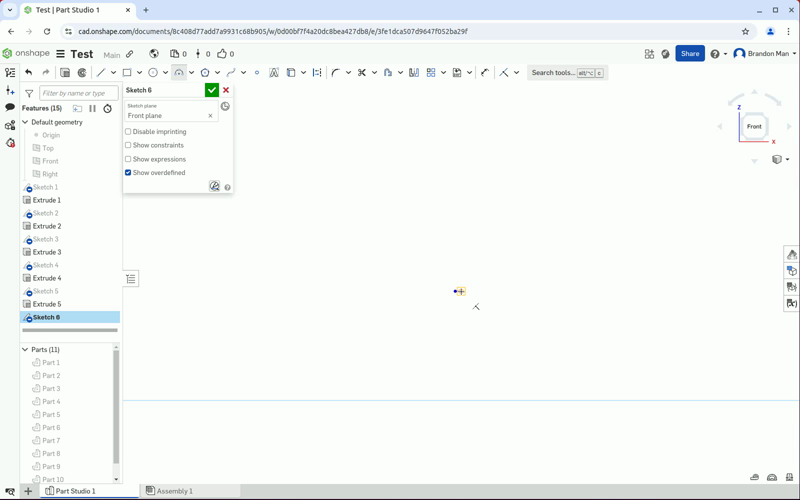
scroll(-6)
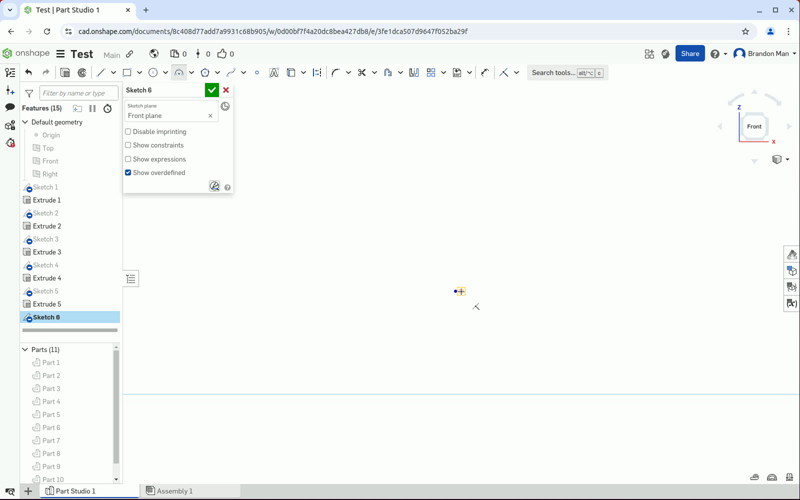
scroll(-6)
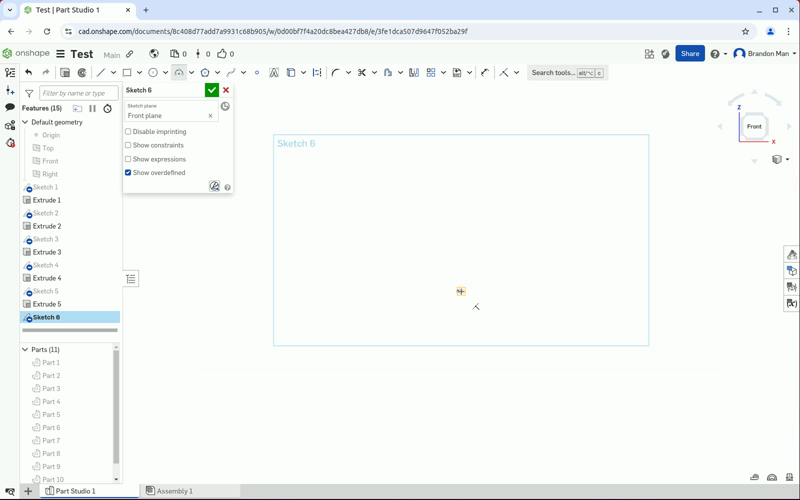
scroll(-6)
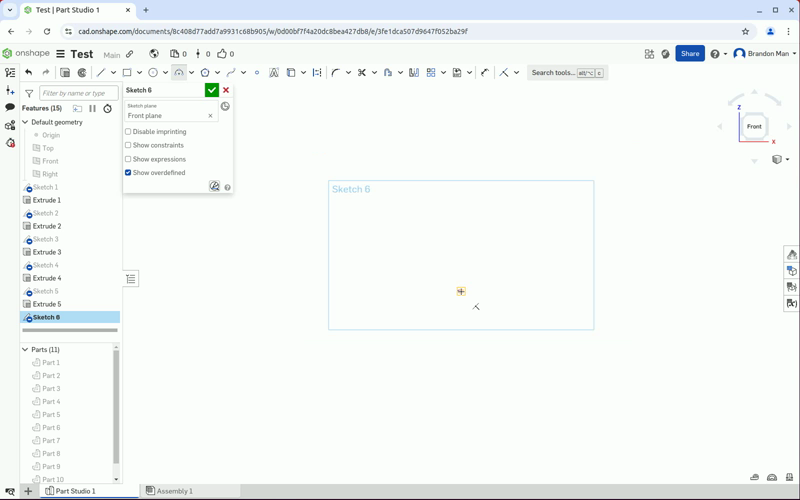
scroll(-6)
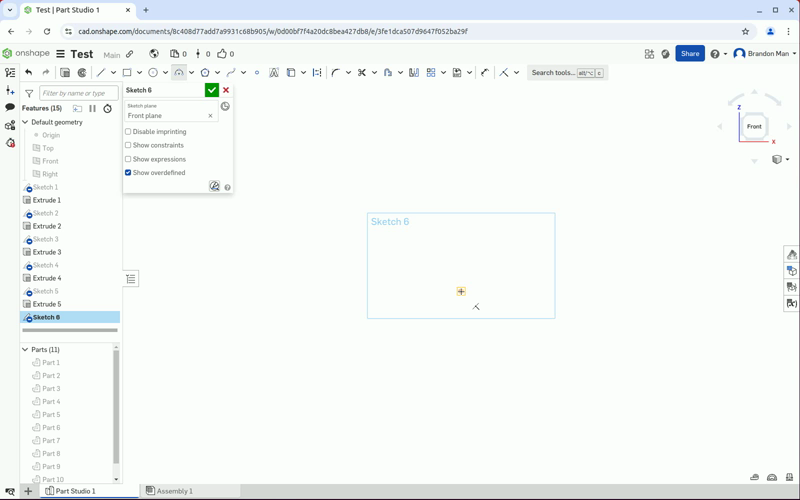
scroll(-6)
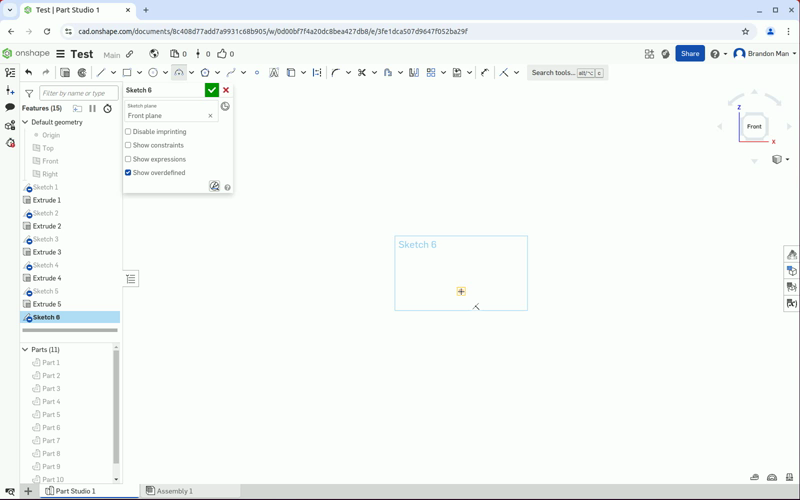
scroll(-6)
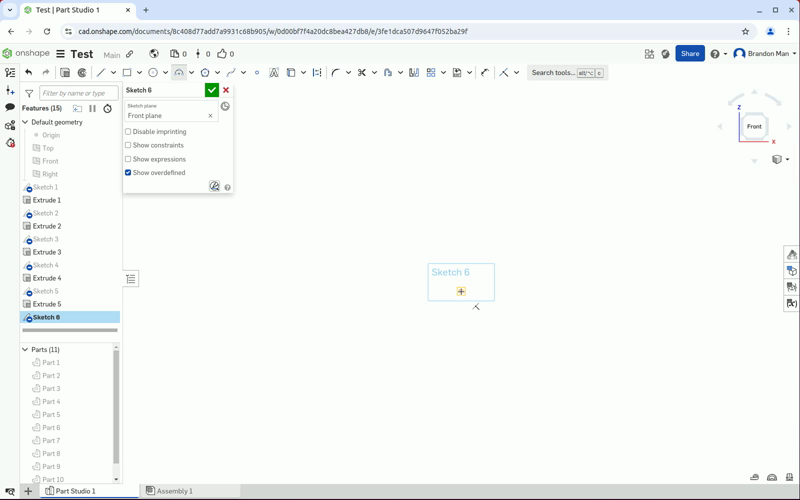
mouse_move(460, 291)
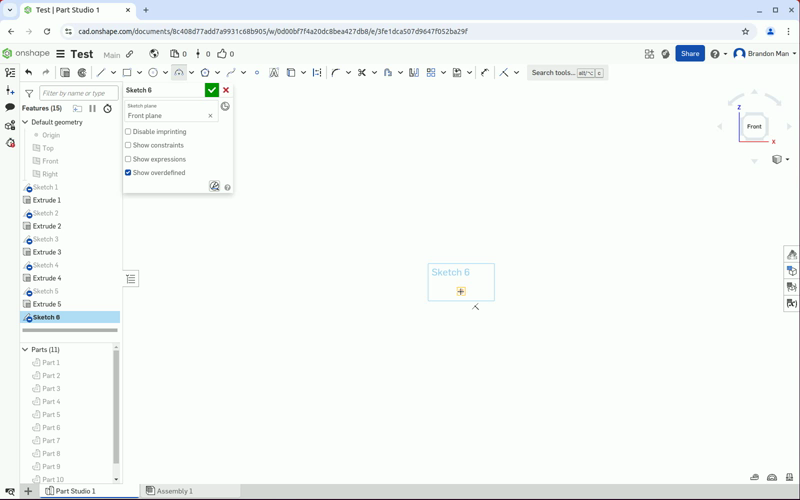
scroll(6)
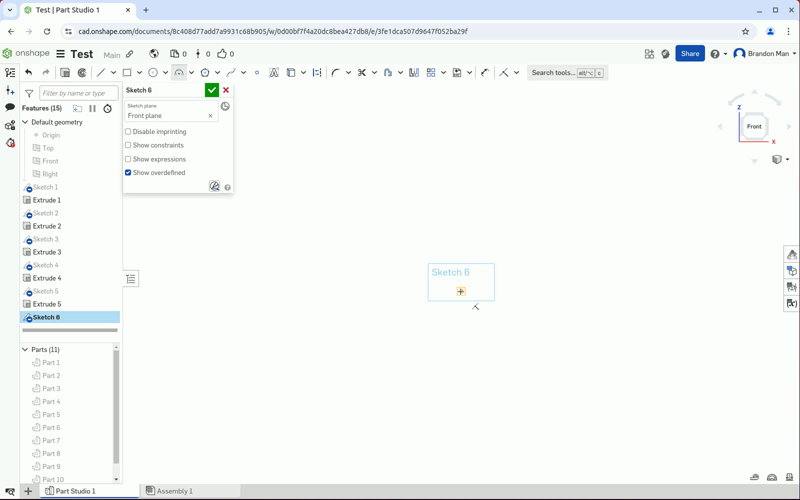
scroll(6)
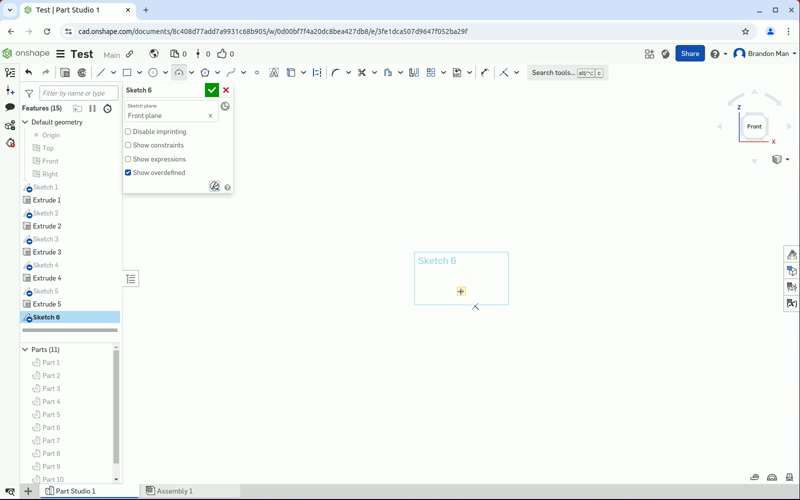
scroll(6)
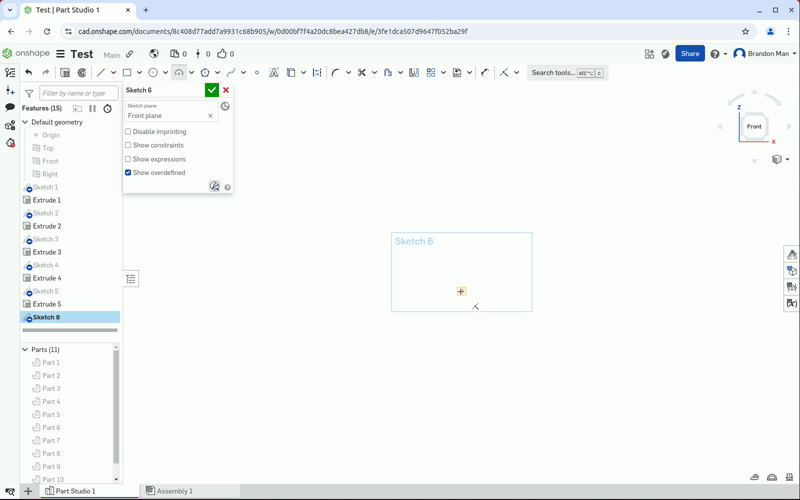
scroll(6)
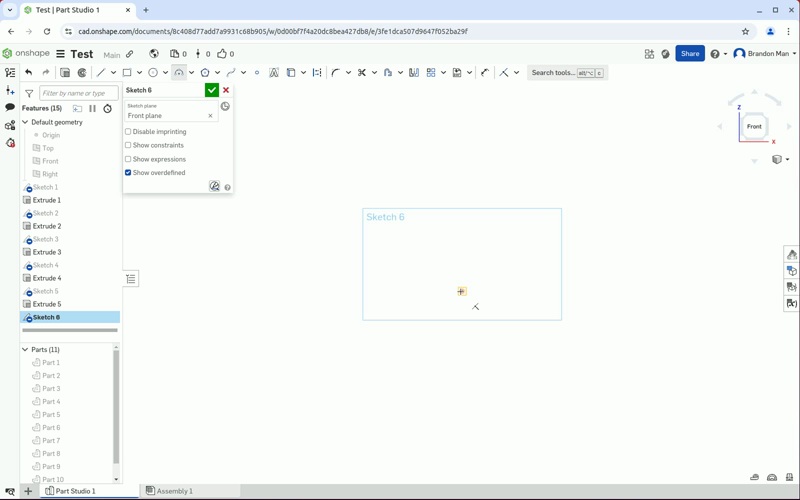
scroll(6)
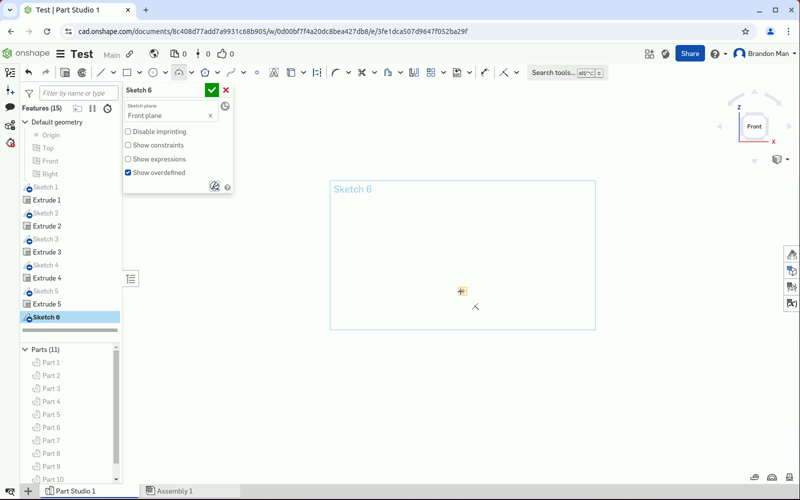
scroll(6)
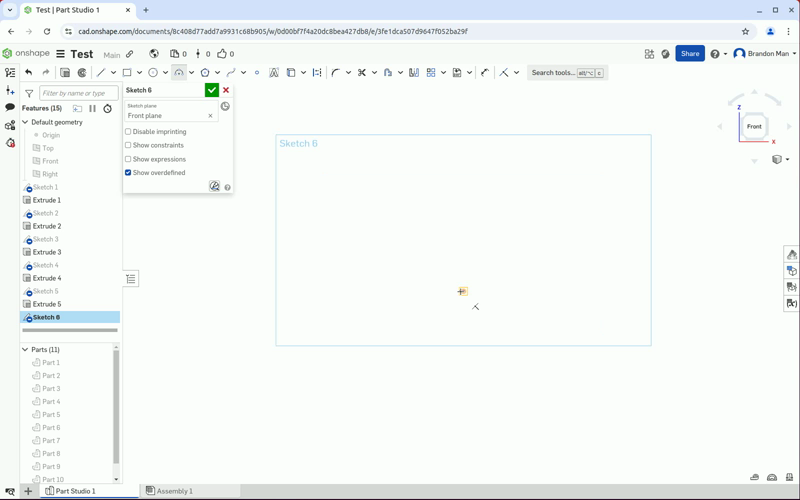
scroll(6)
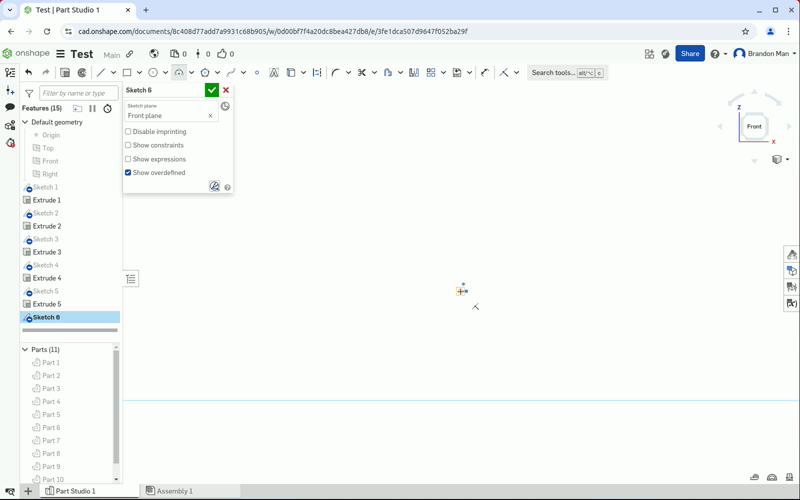
click(460, 291)
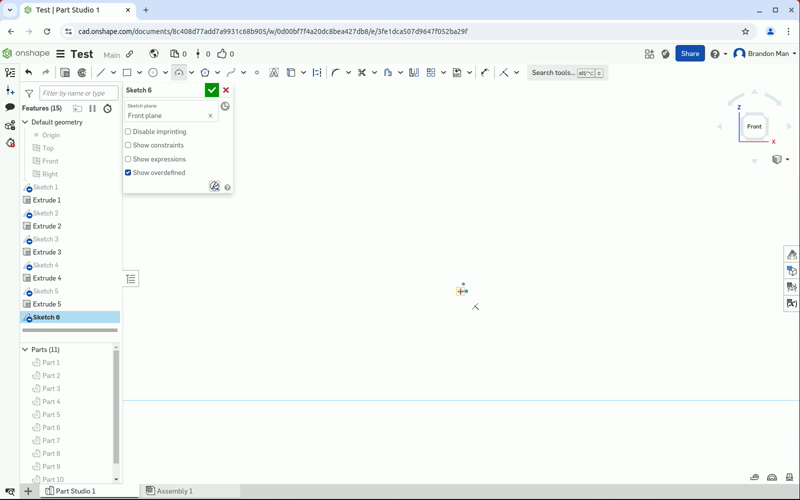
scroll(-6)
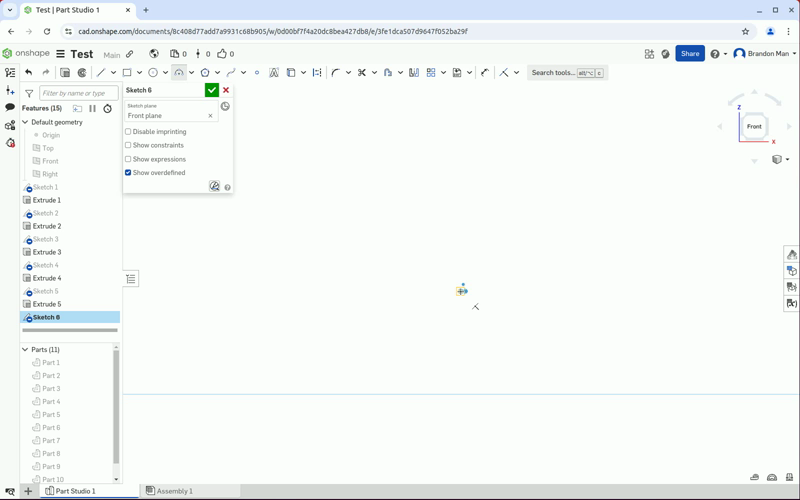
scroll(-6)
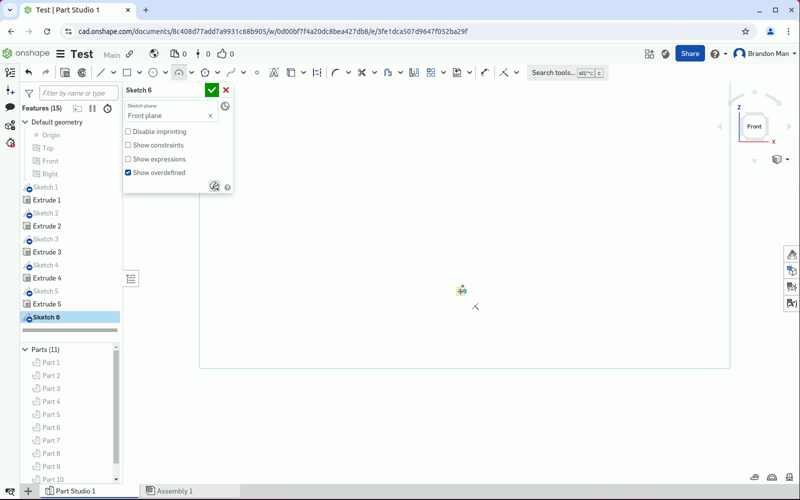
scroll(-6)
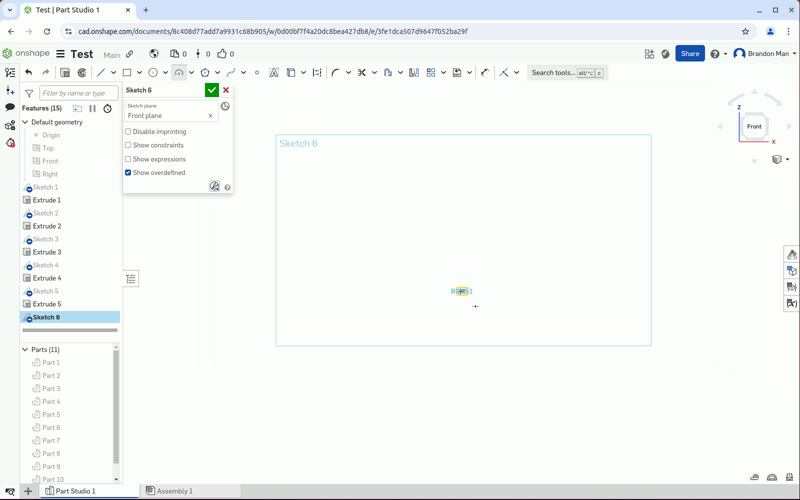
scroll(-6)
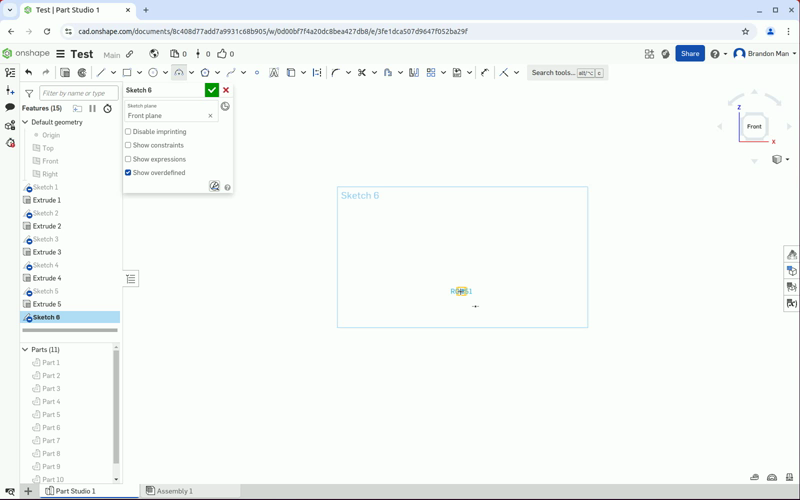
scroll(-6)
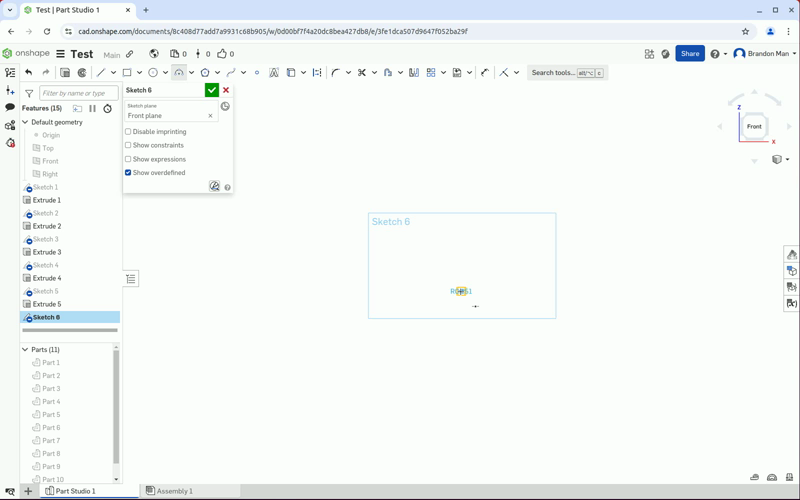
scroll(-6)
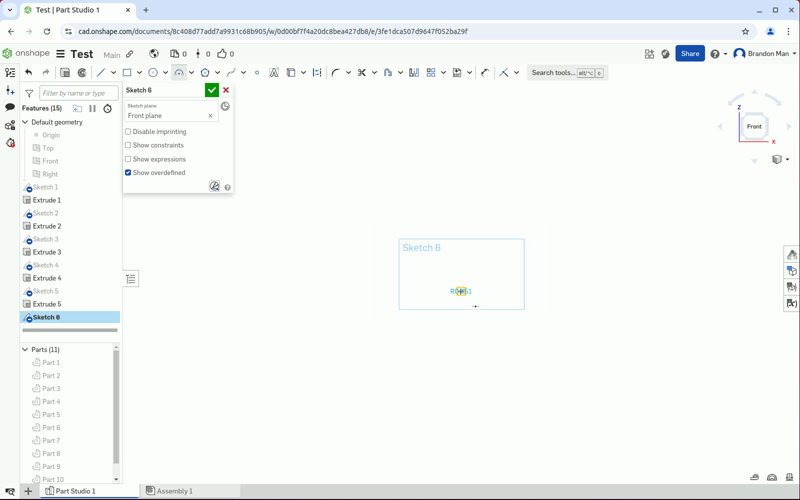
scroll(-6)
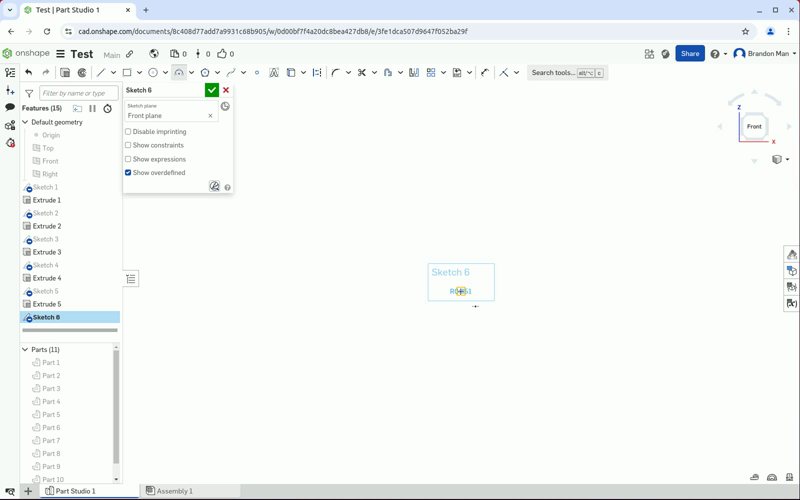
key_down(shift)
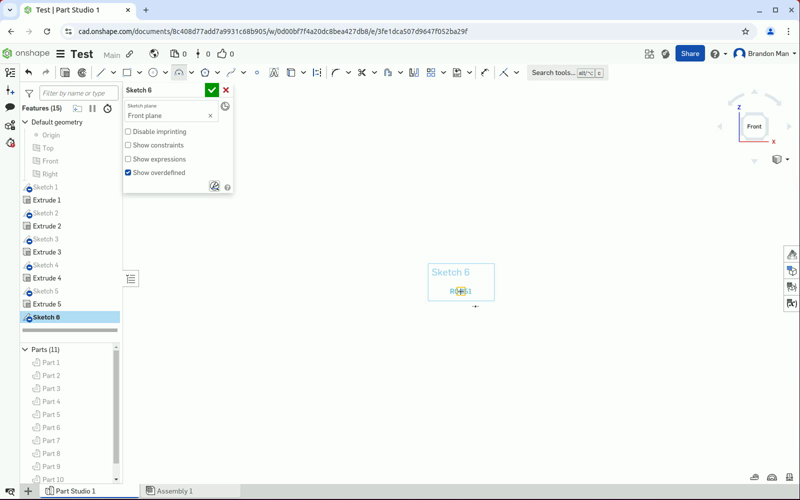
mouse_move(461, 275)
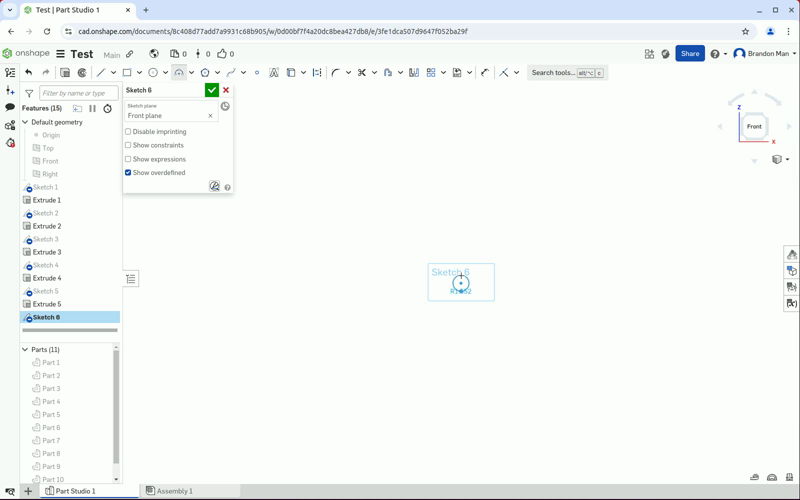
scroll(6)
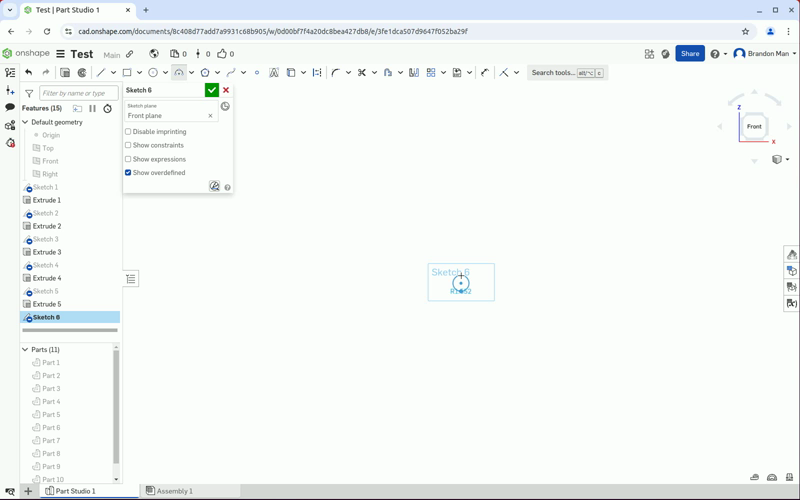
scroll(6)
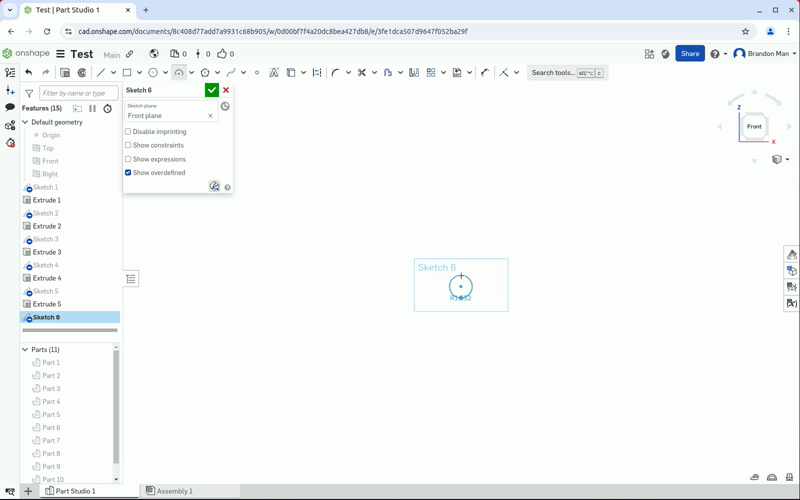
scroll(6)
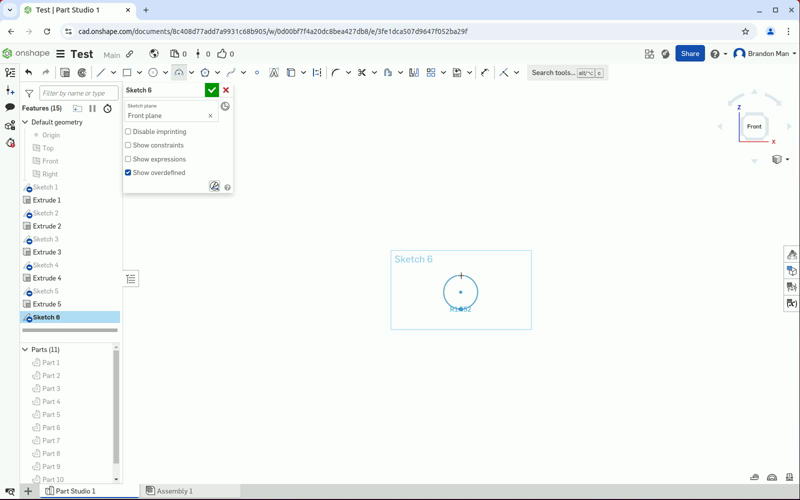
scroll(6)
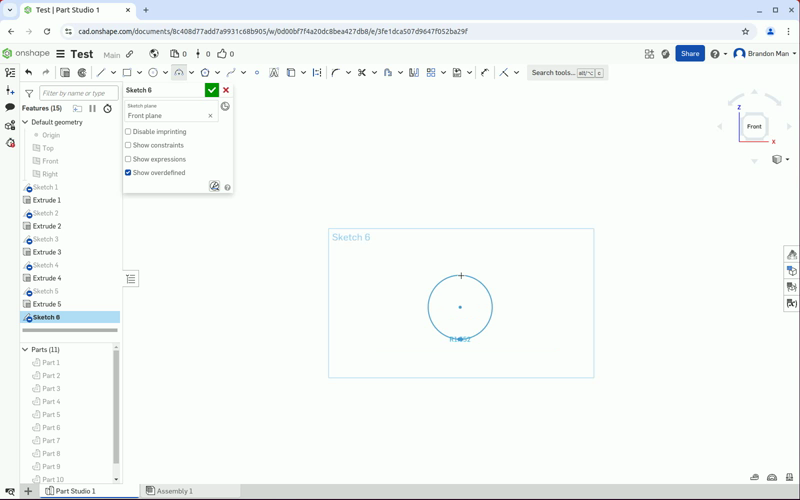
scroll(6)
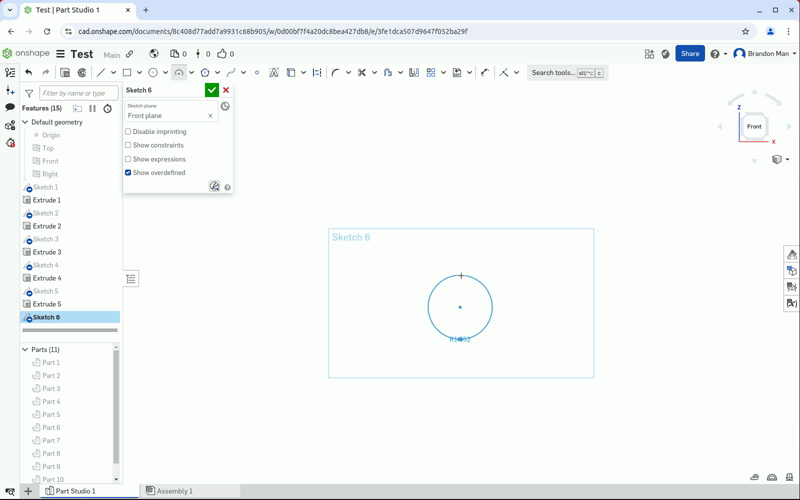
scroll(6)
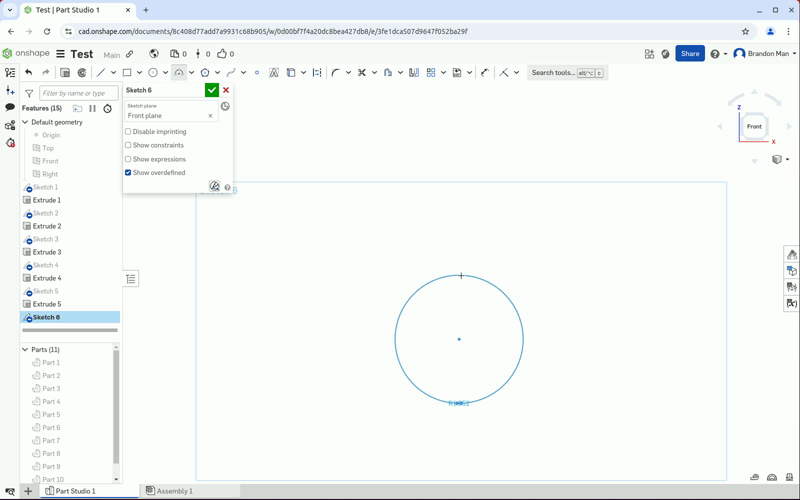
scroll(6)
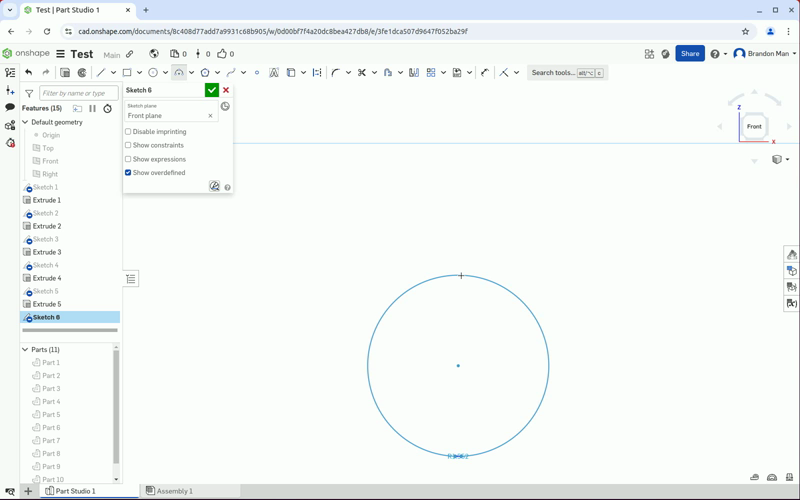
click(461, 275)
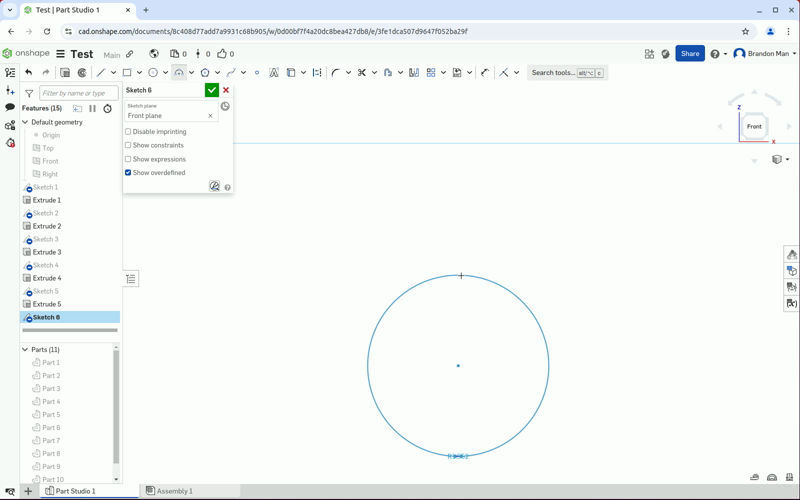
scroll(-6)
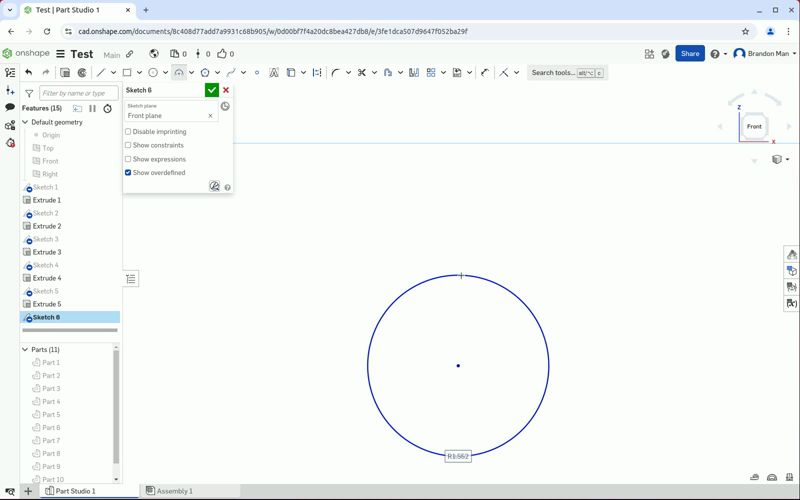
scroll(-6)
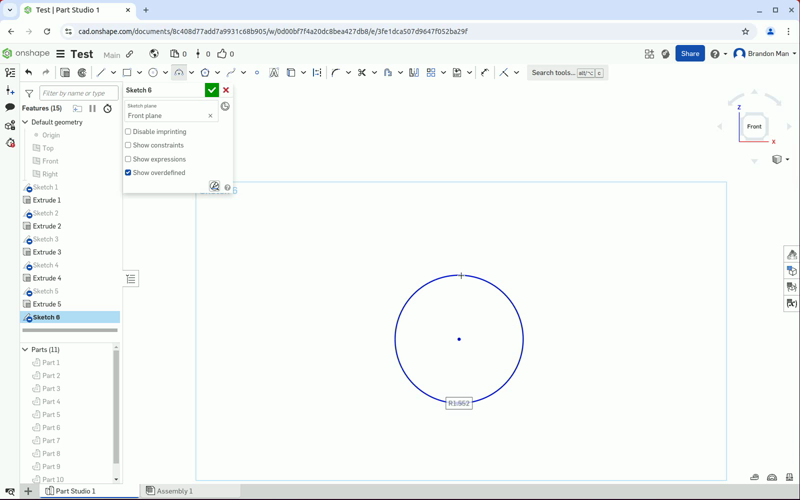
scroll(-6)
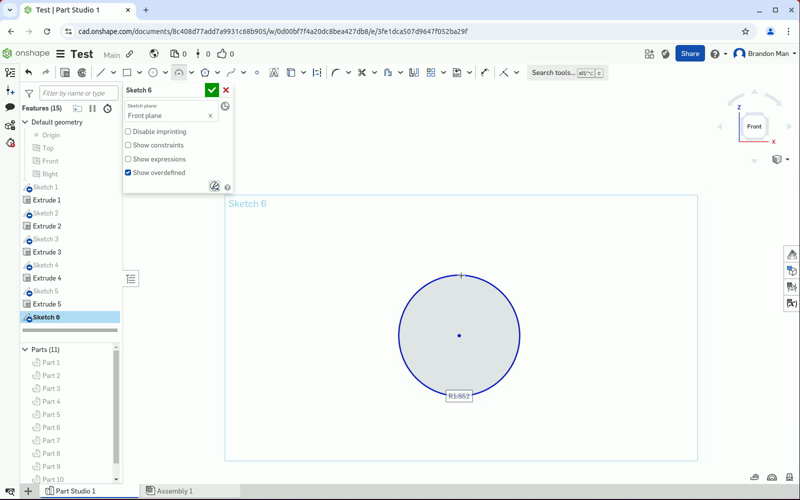
scroll(-6)
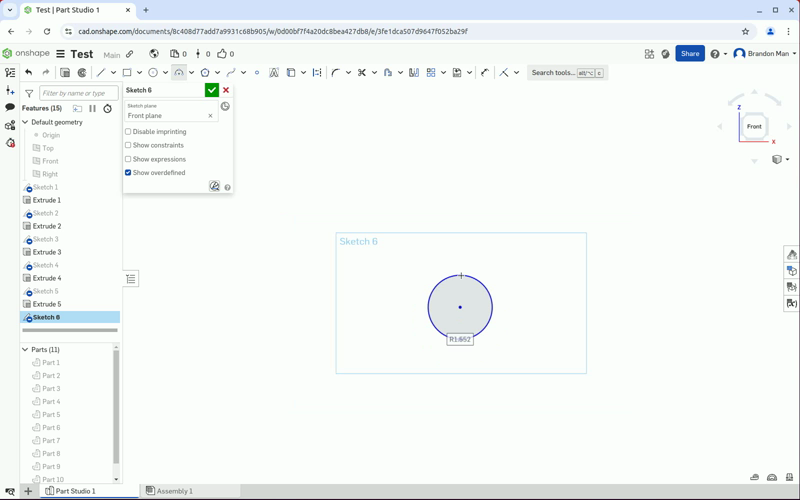
scroll(-6)
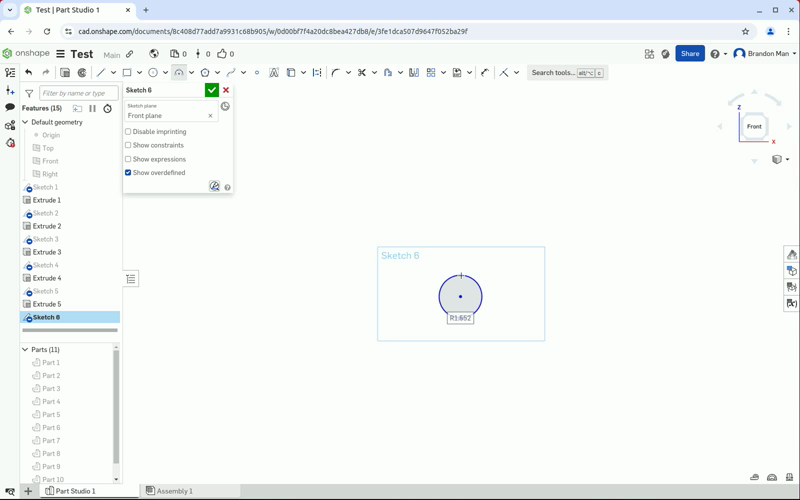
scroll(-6)
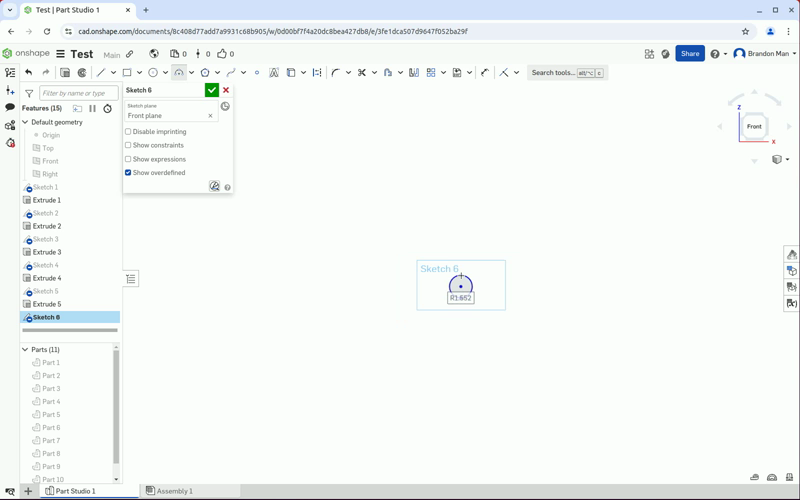
scroll(-6)
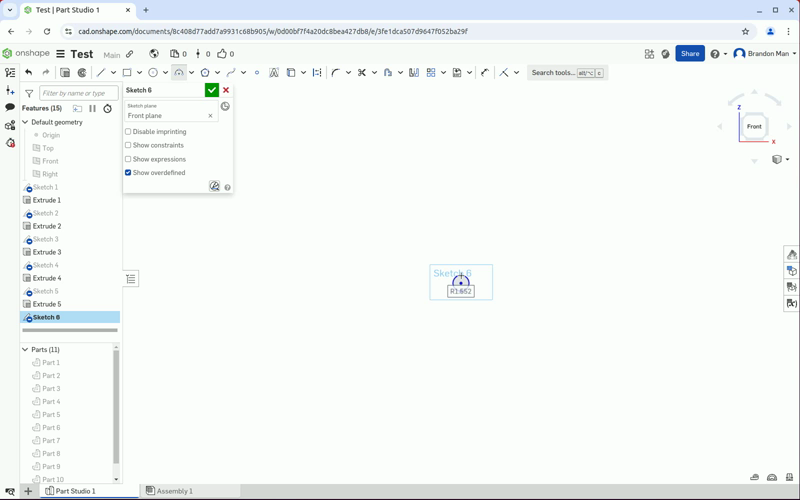
key_up(shift)
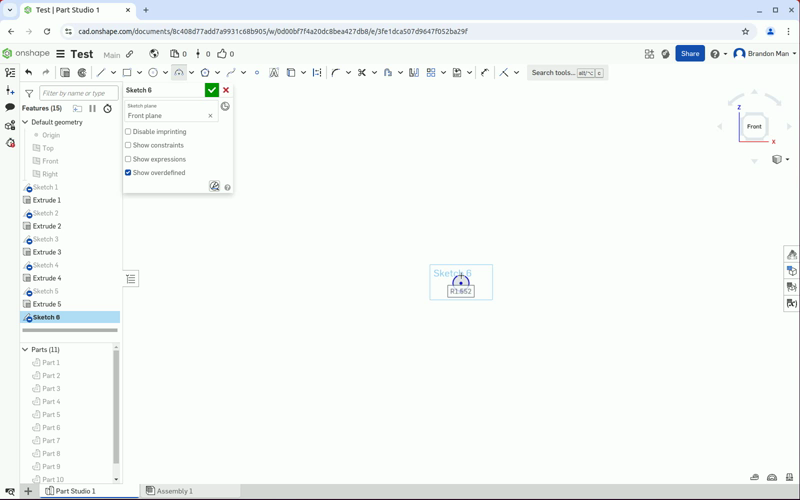
key(esc)
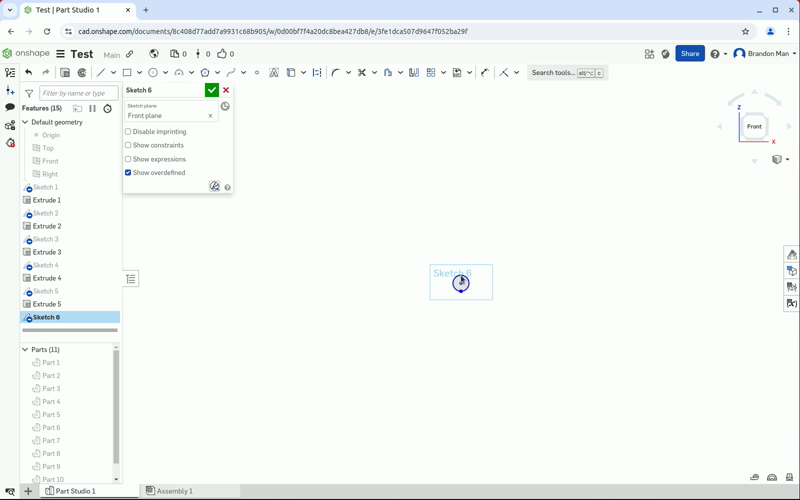
key(c)
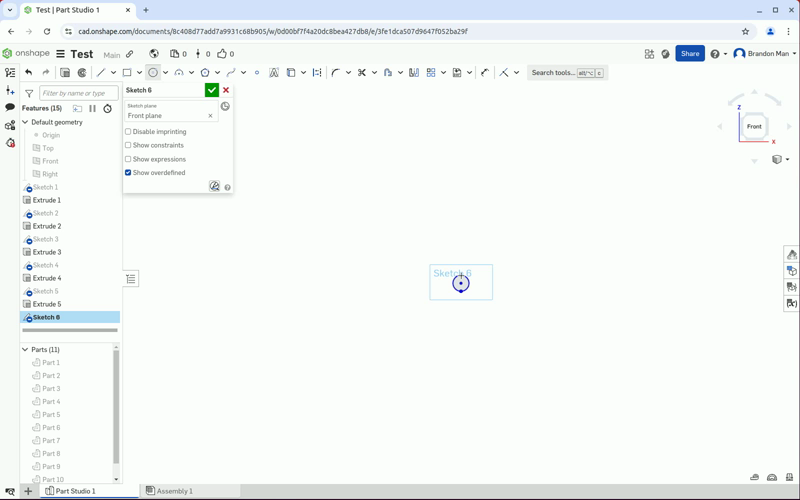
key_down(shift)
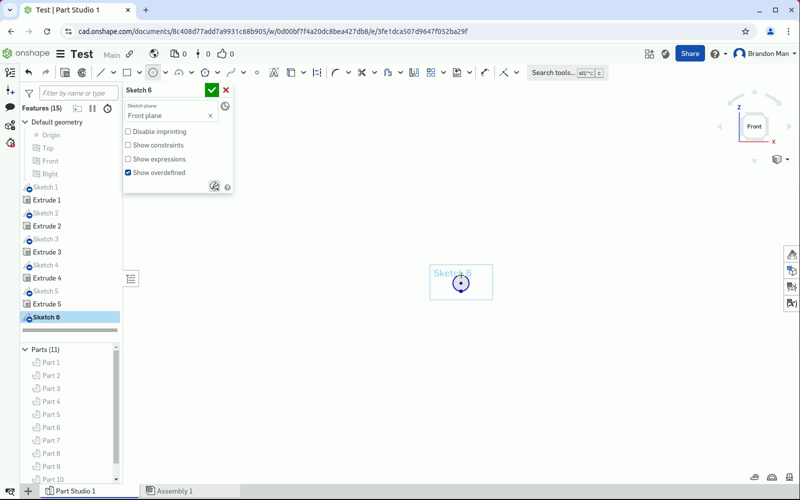
mouse_move(460, 281)
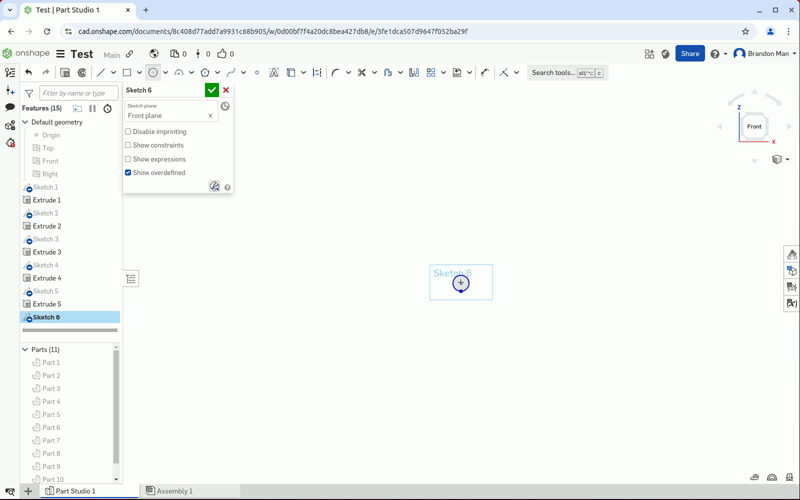
scroll(6)
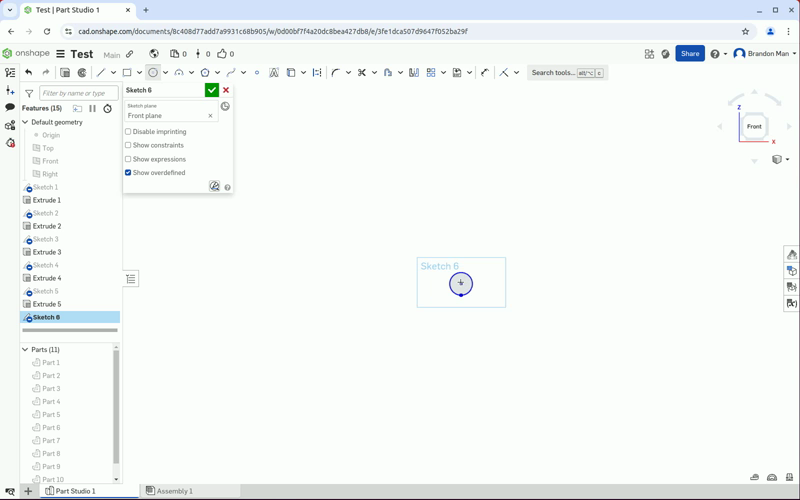
scroll(6)
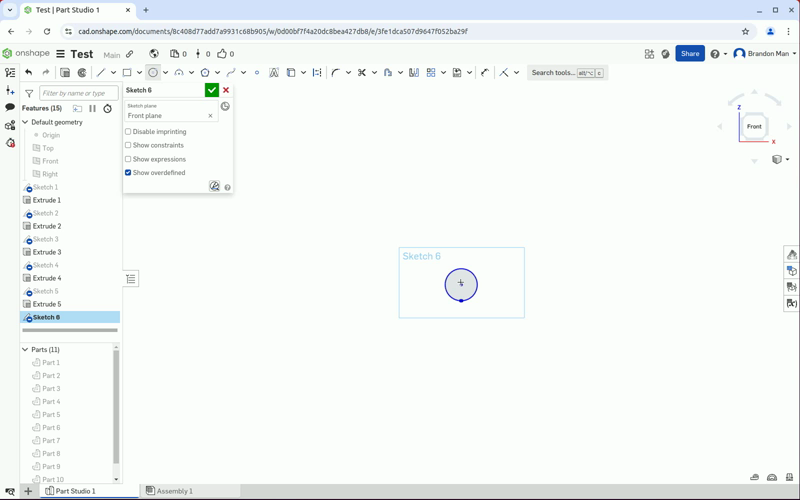
scroll(6)
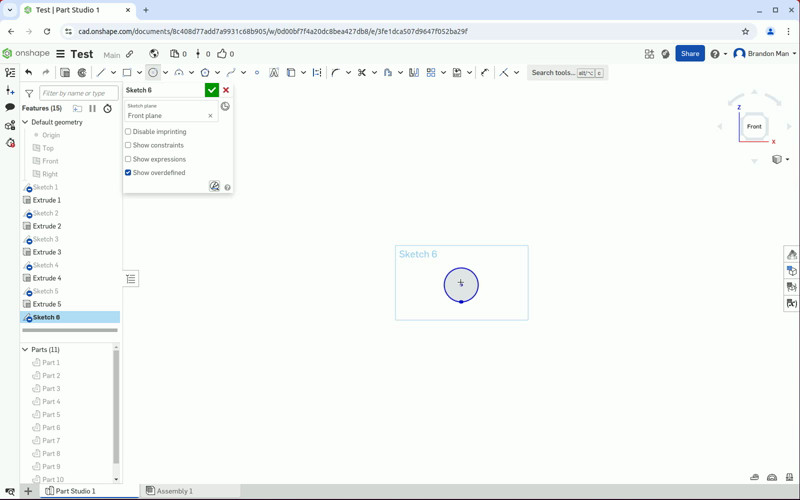
scroll(6)
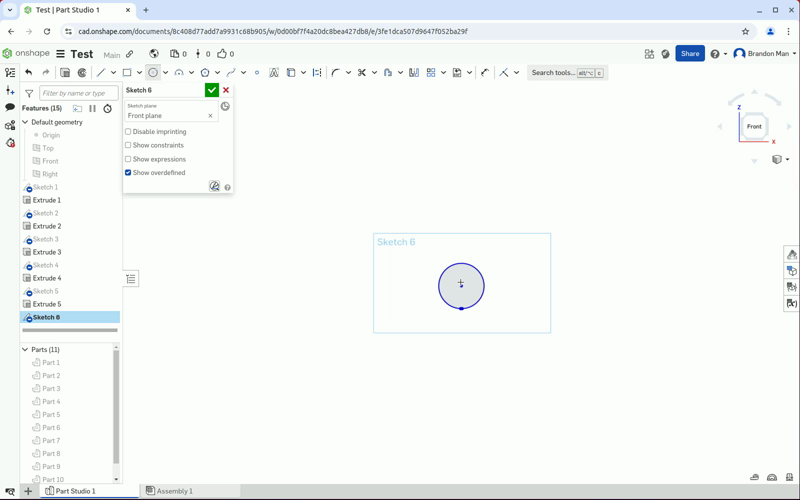
scroll(6)
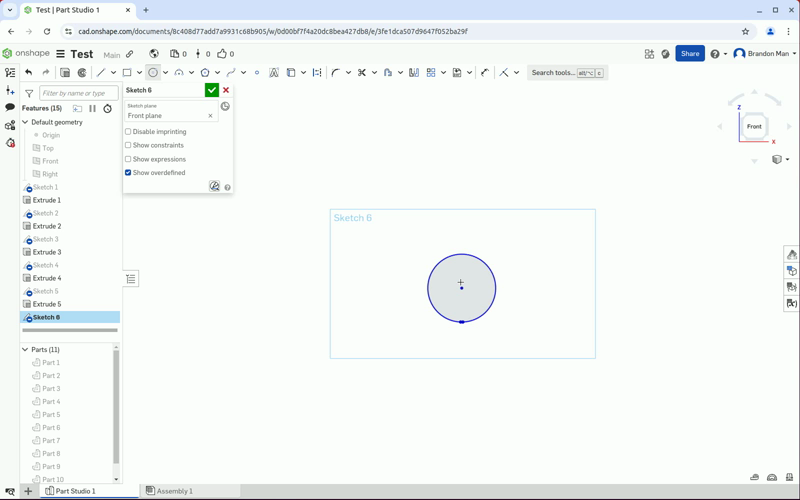
scroll(6)
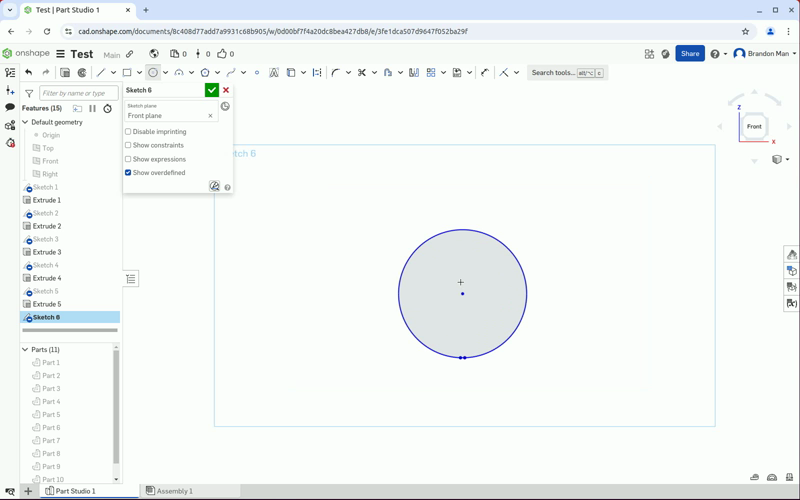
scroll(6)
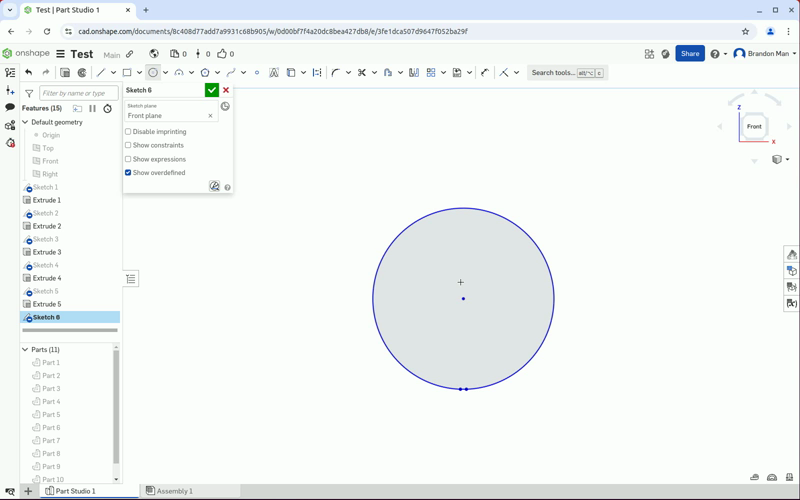
click(460, 281)
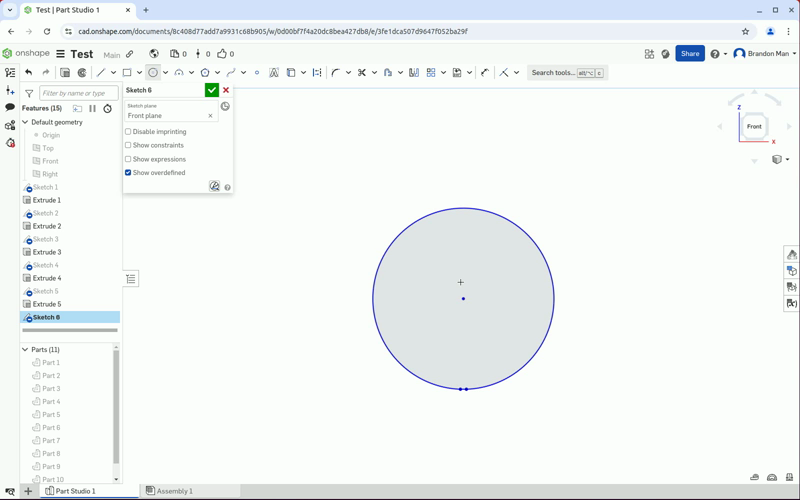
scroll(-6)
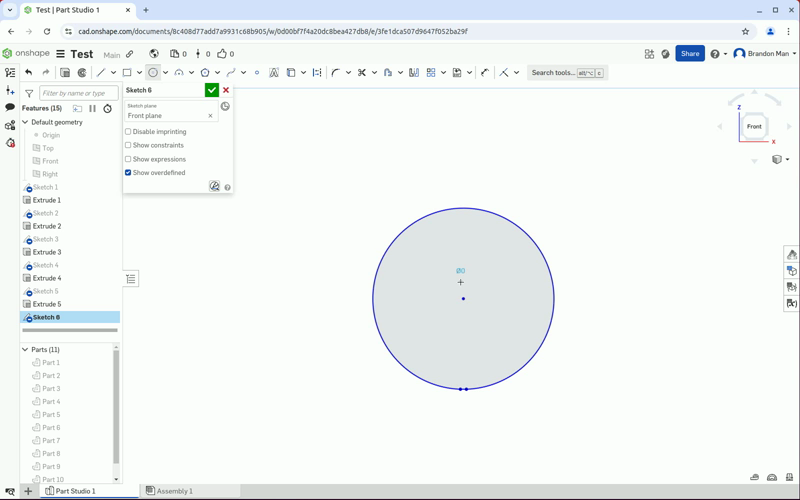
scroll(-6)
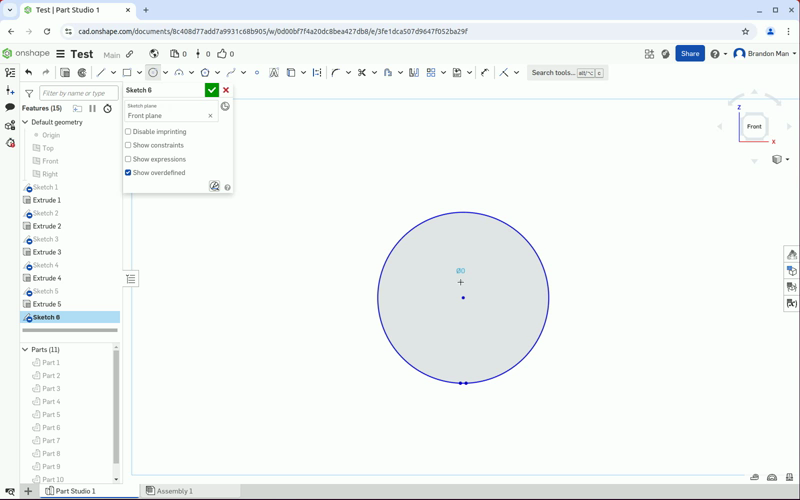
scroll(-6)
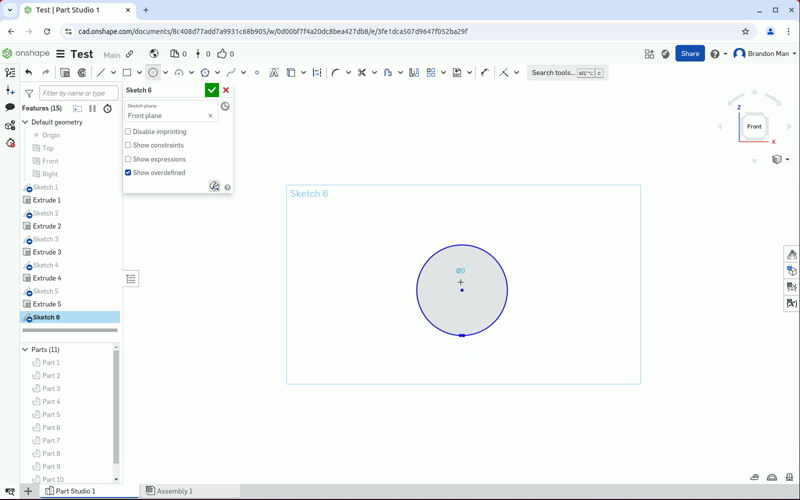
scroll(-6)
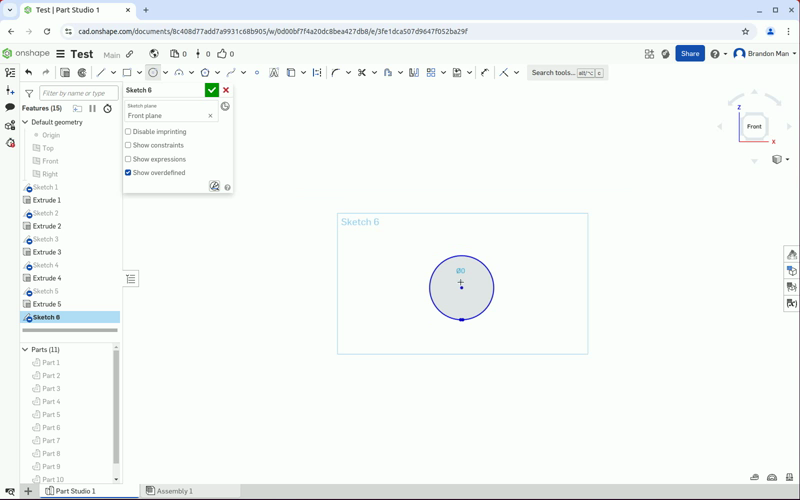
scroll(-6)
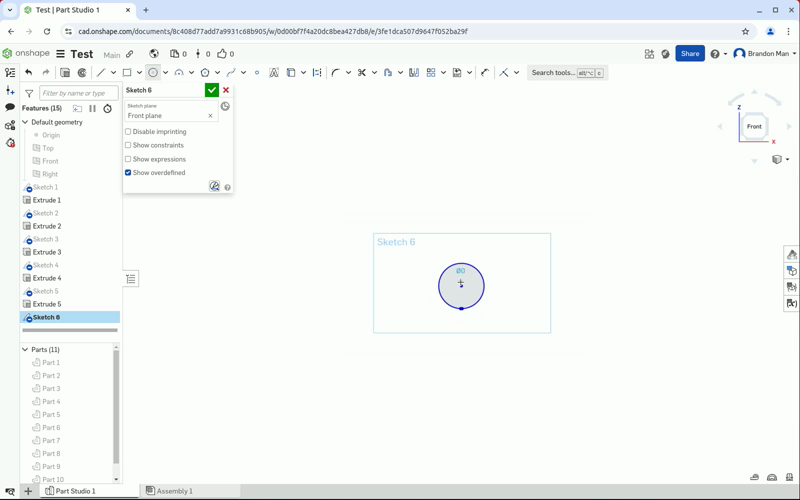
scroll(-6)
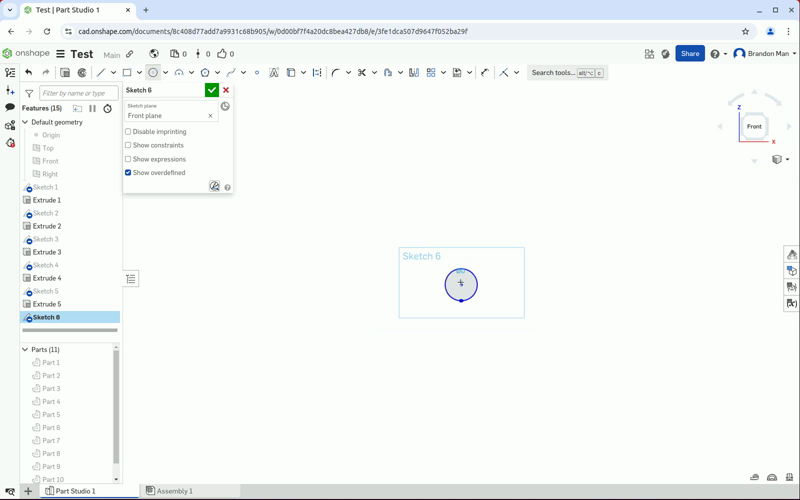
scroll(-6)
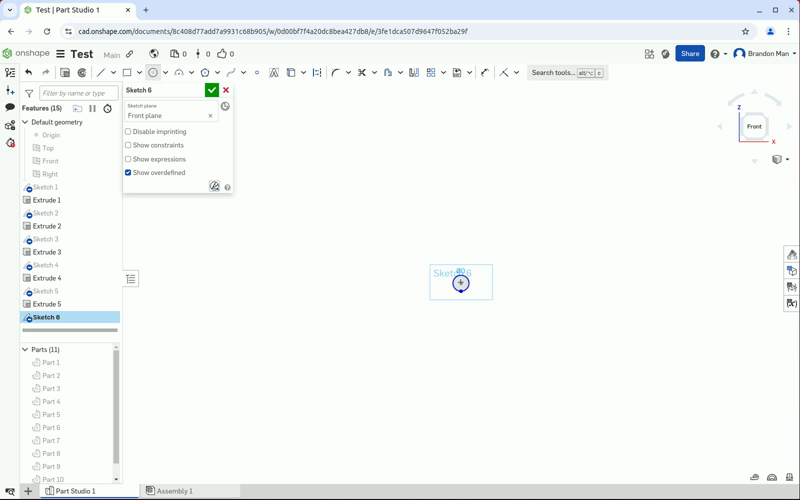
key_up(shift)
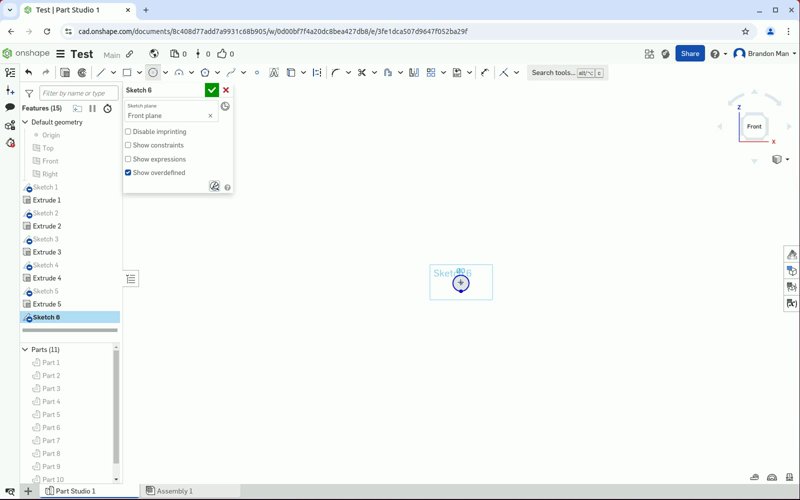
mouse_move(463, 281)
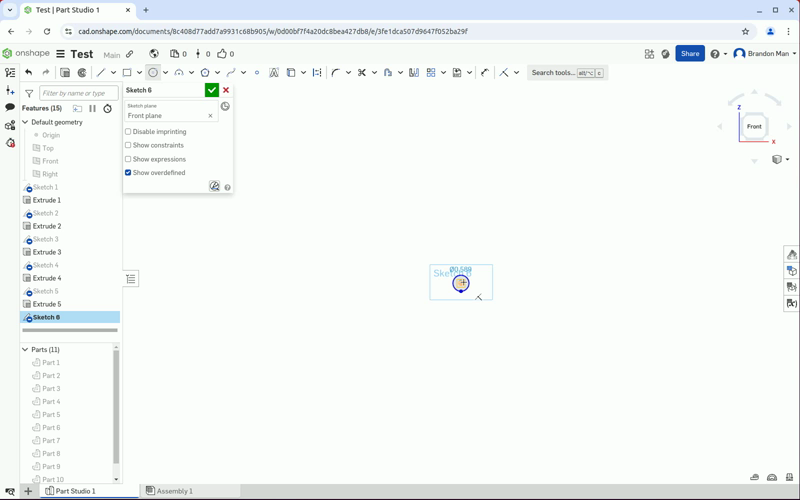
scroll(6)
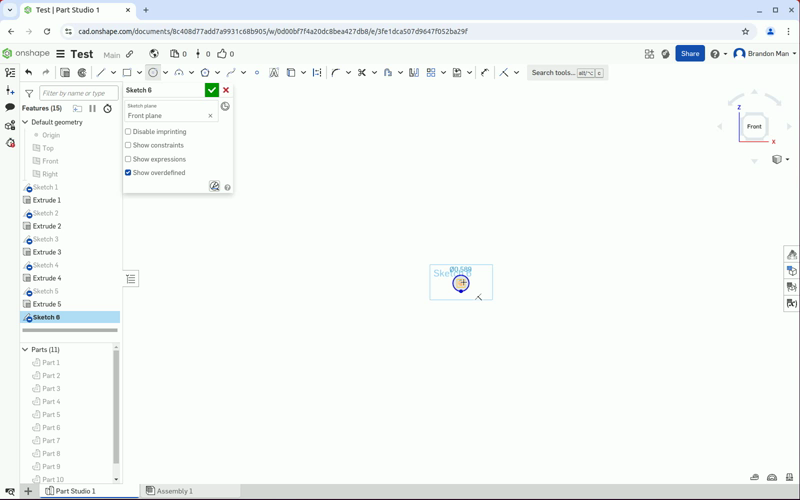
scroll(6)
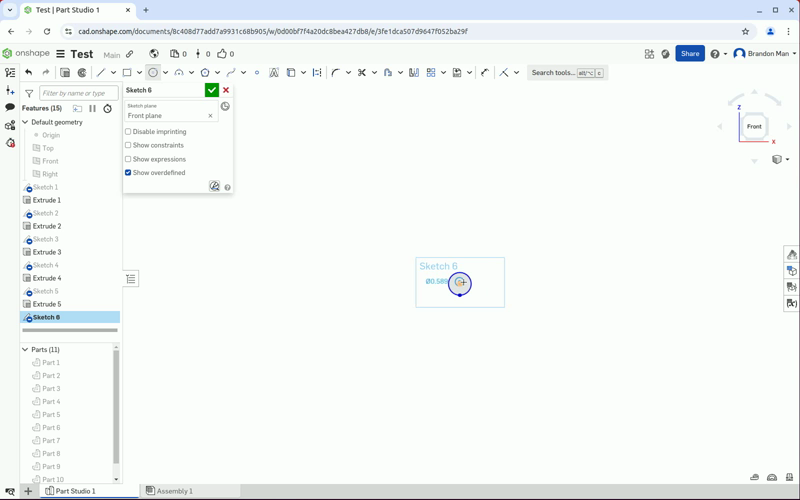
scroll(6)
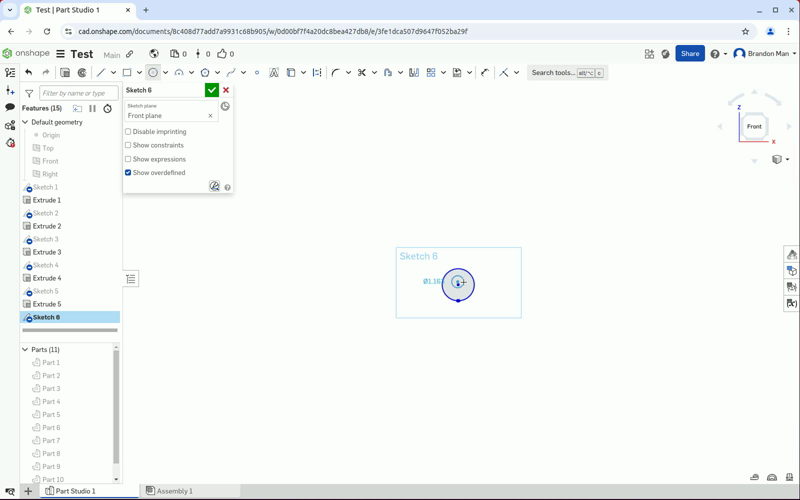
scroll(6)
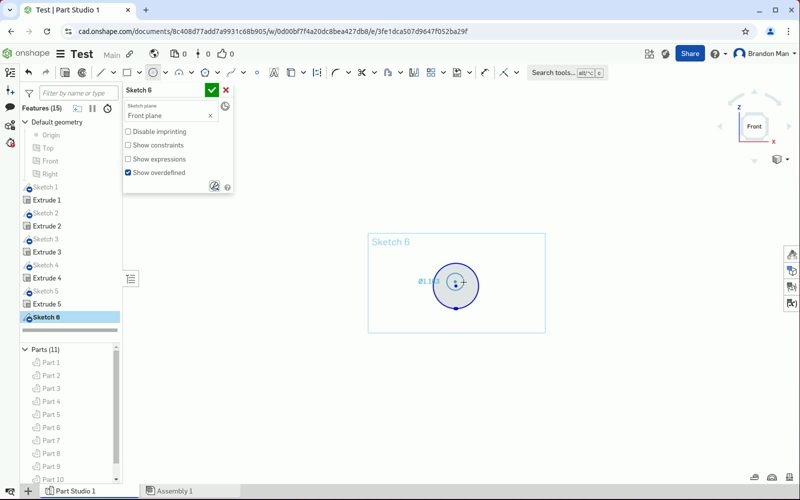
scroll(6)
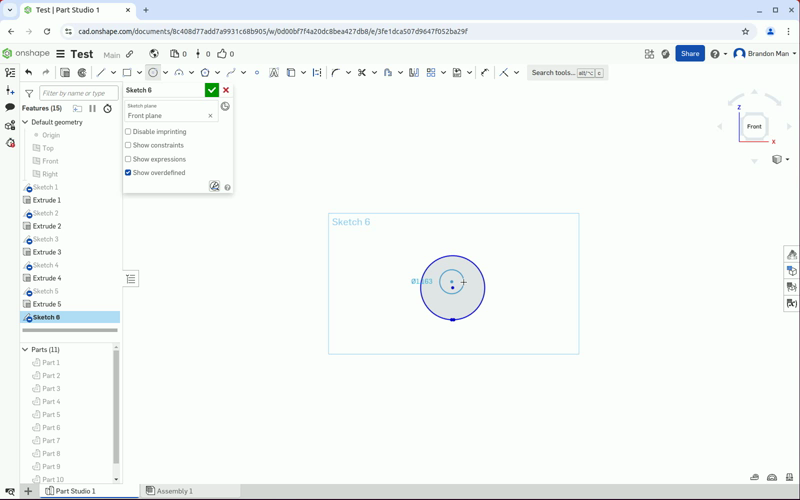
scroll(6)
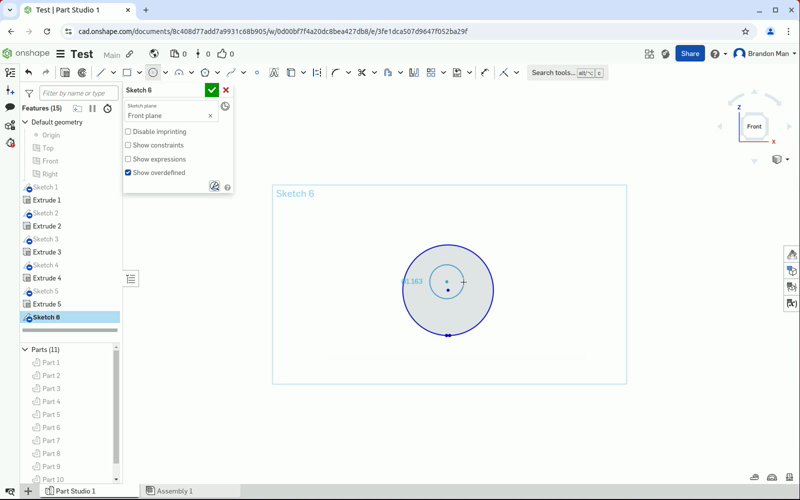
scroll(6)
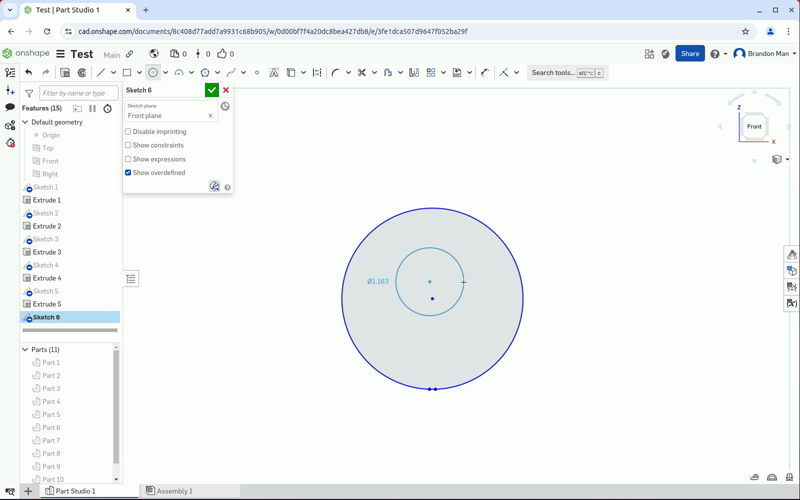
click(463, 281)
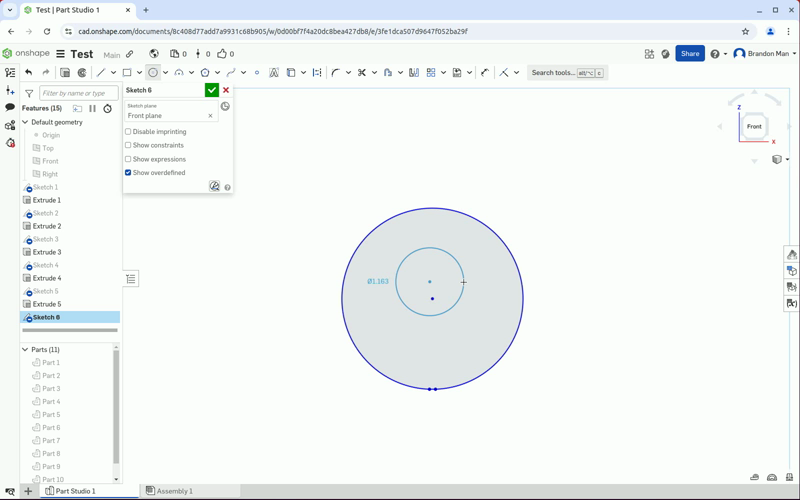
scroll(-6)
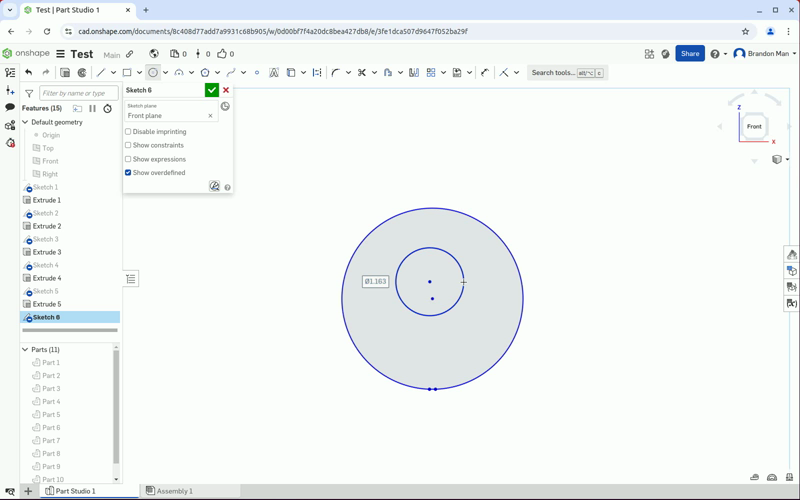
scroll(-6)
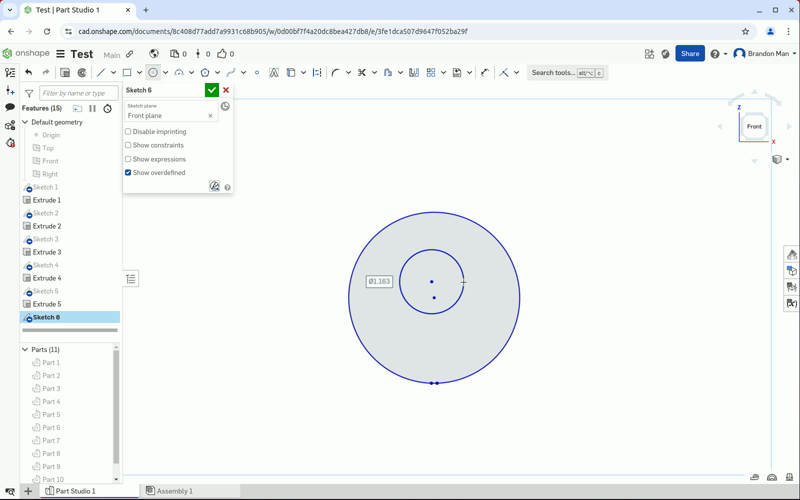
scroll(-6)
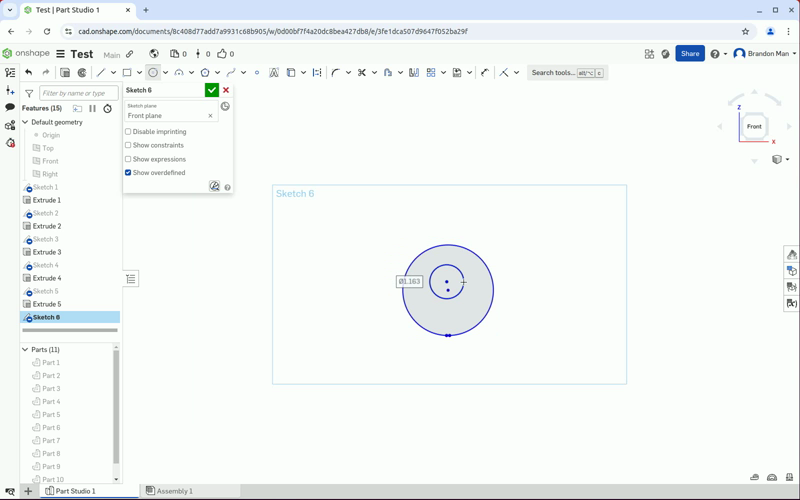
scroll(-6)
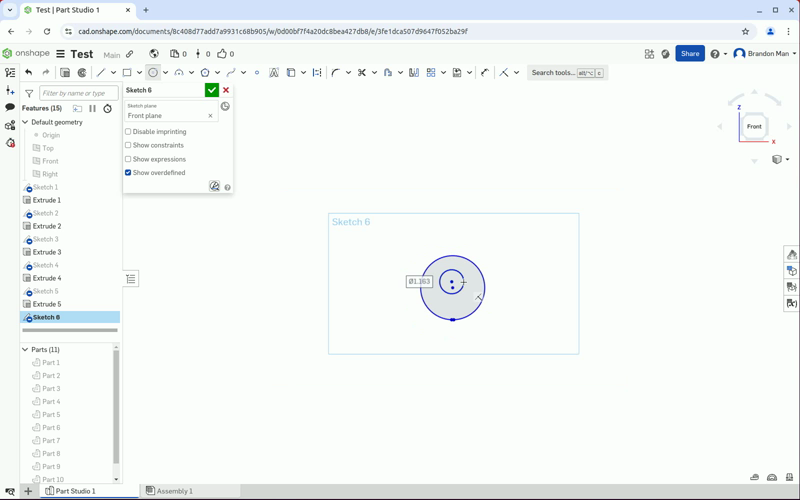
scroll(-6)
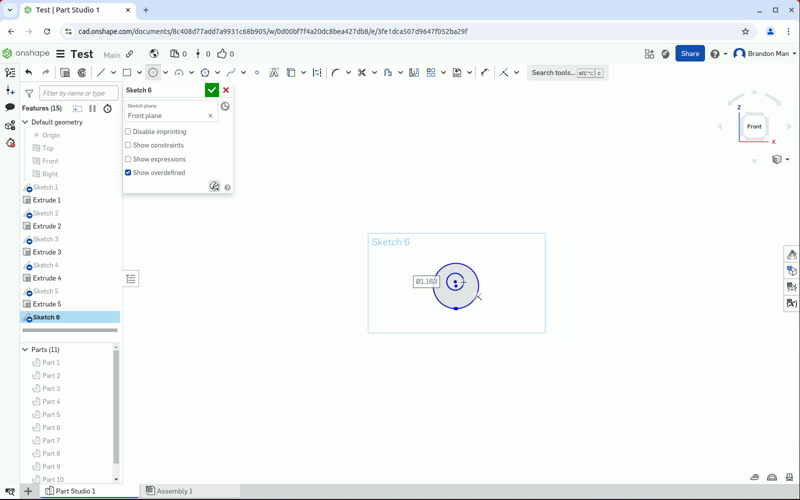
scroll(-6)
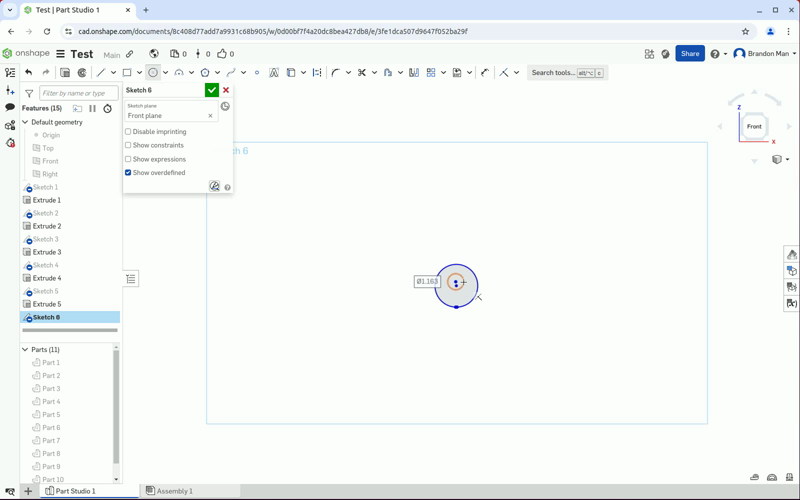
scroll(-6)
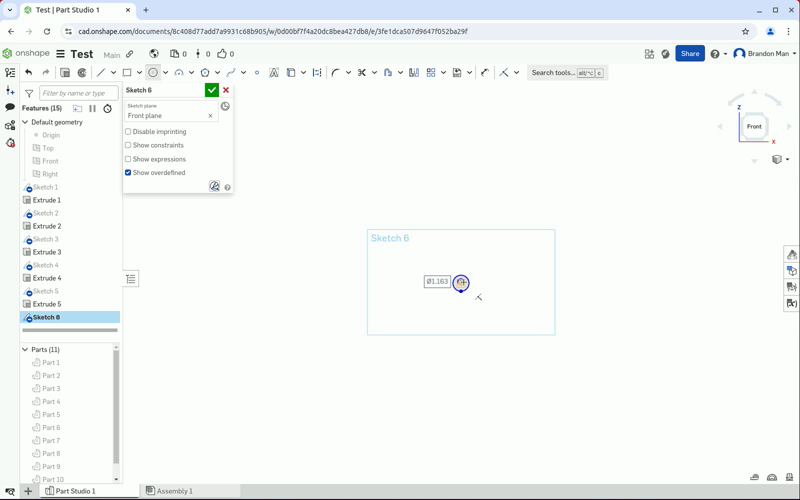
key(esc)
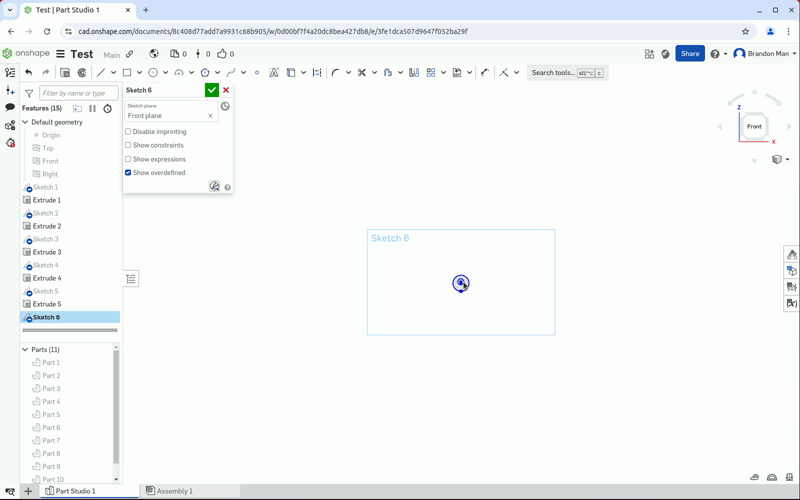
mouse_move(463, 278)
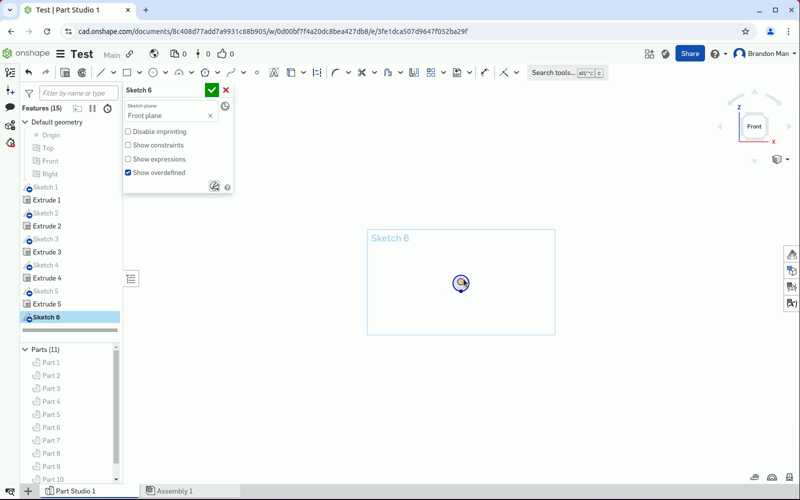
scroll(6)
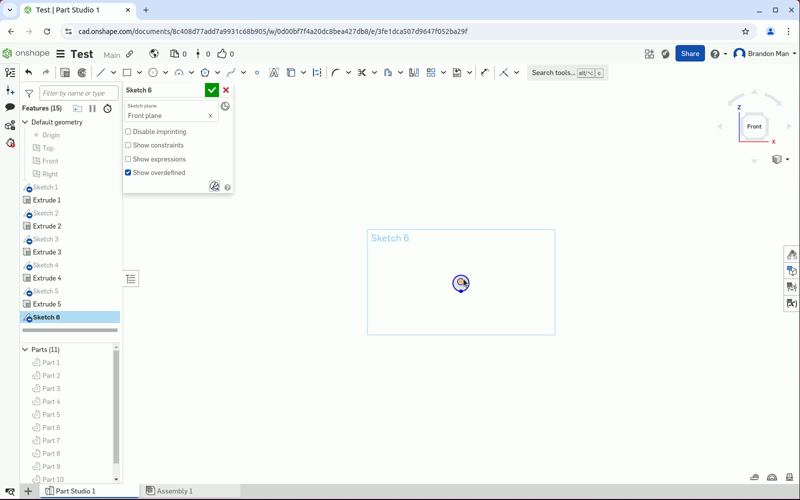
scroll(6)
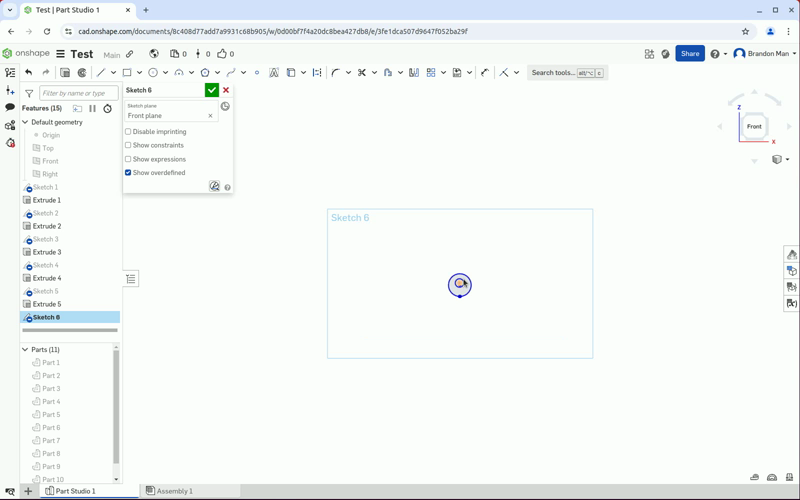
scroll(6)
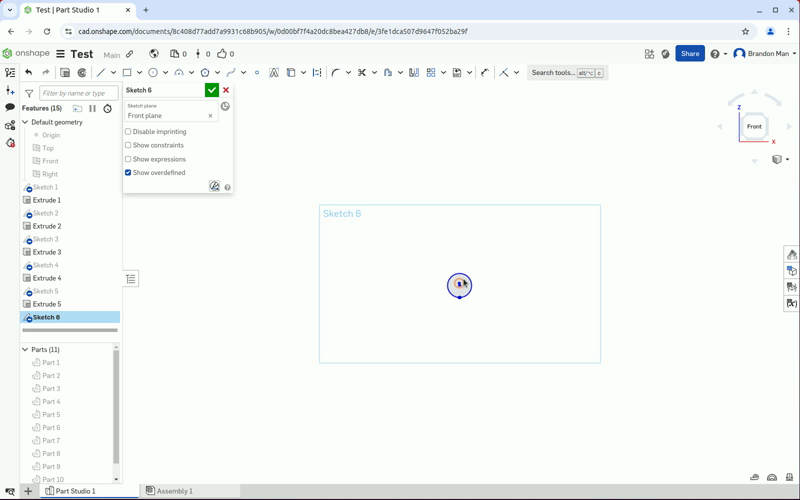
scroll(6)
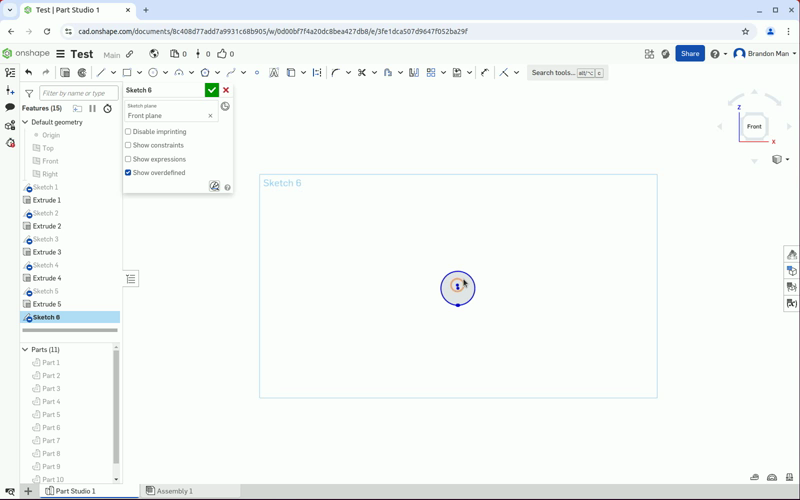
scroll(6)
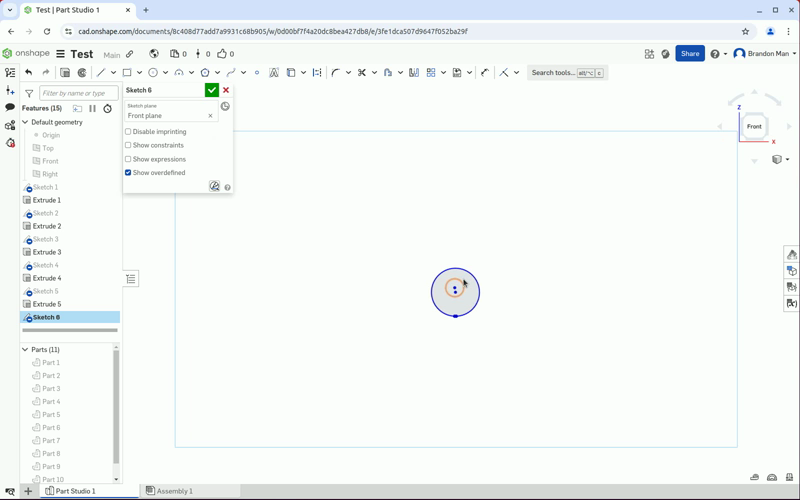
scroll(6)
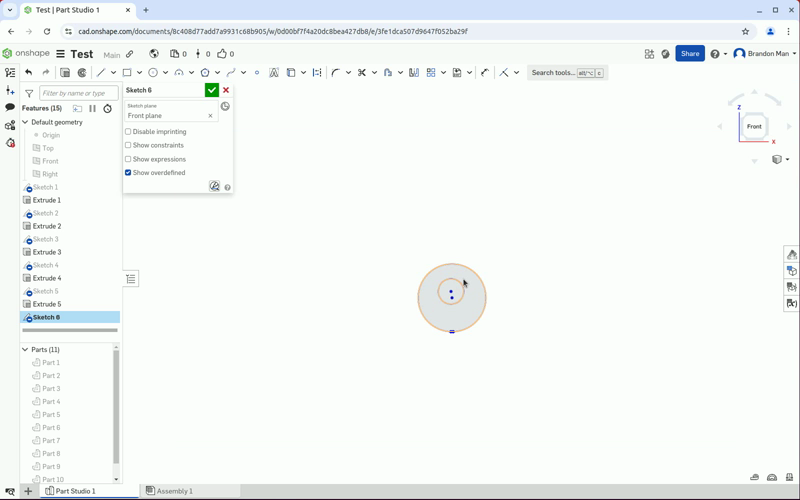
scroll(6)
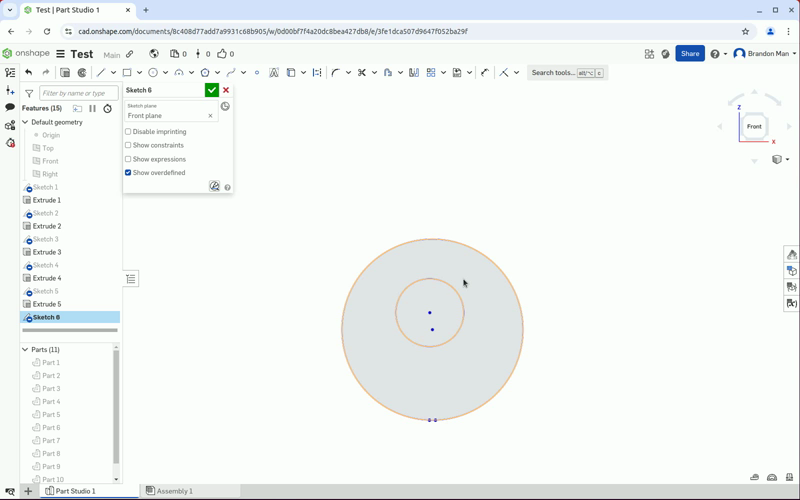
click(463, 278)
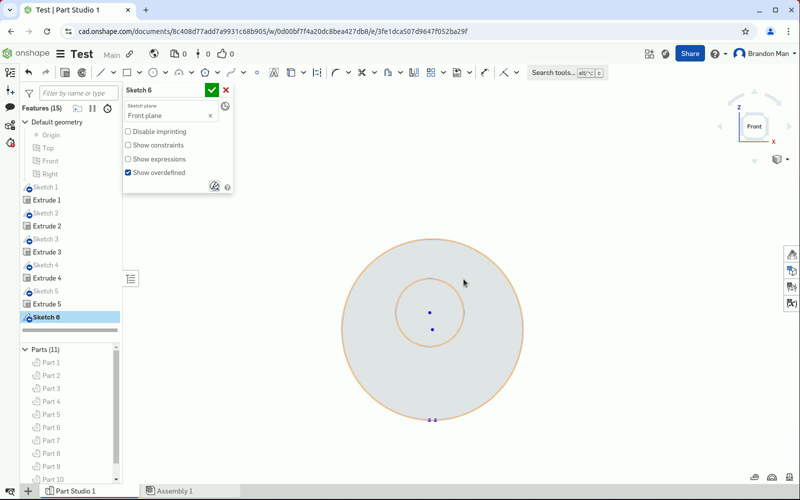
scroll(-6)
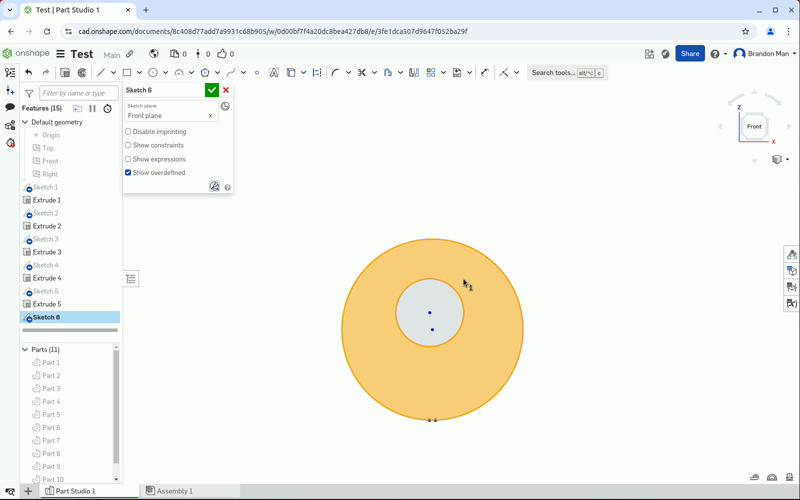
scroll(-6)
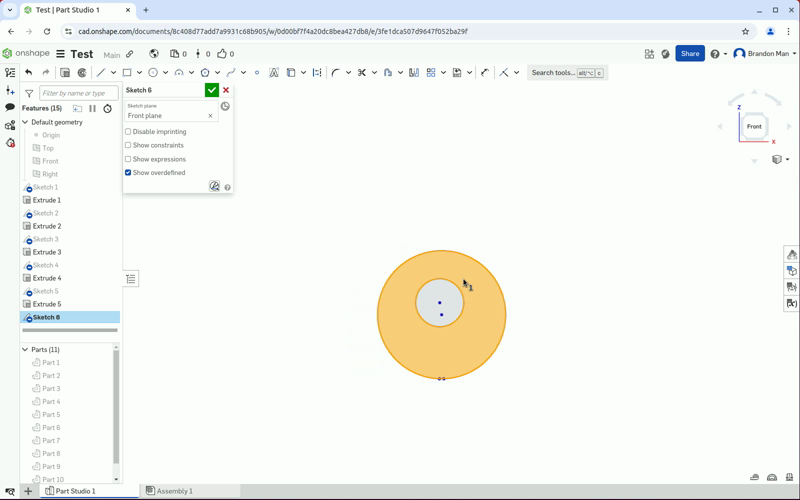
scroll(-6)
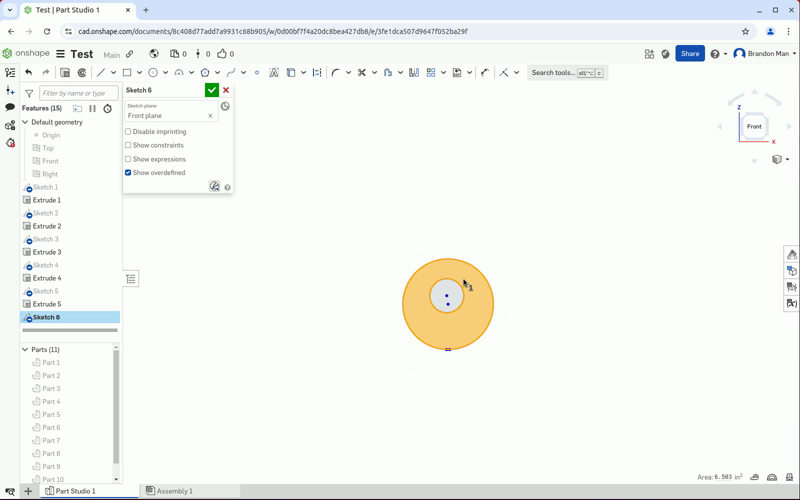
scroll(-6)
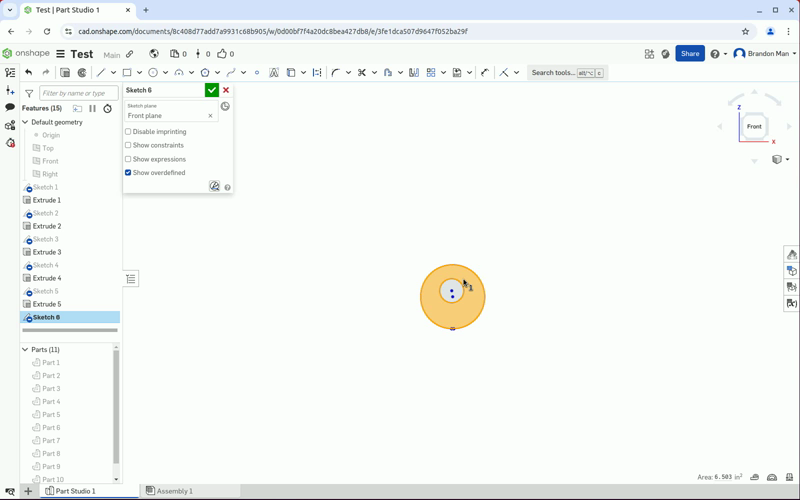
scroll(-6)
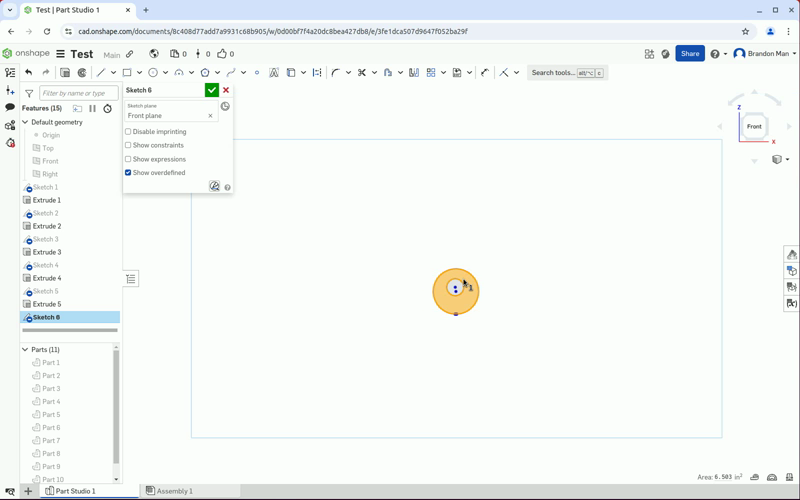
scroll(-6)
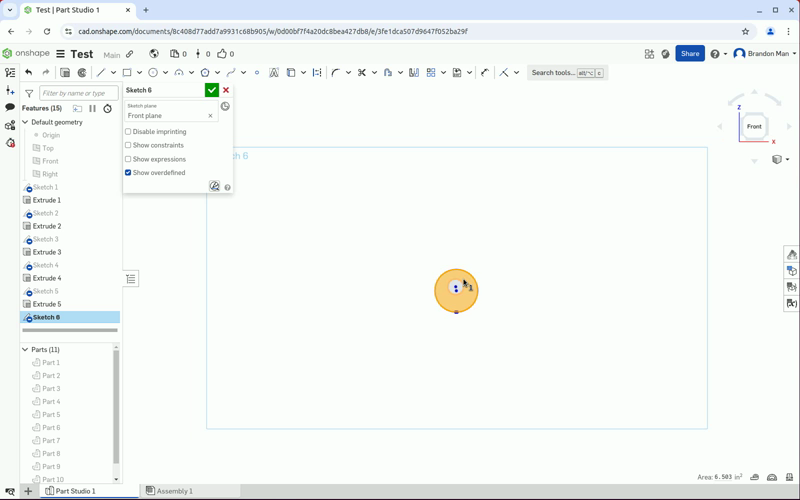
scroll(-6)
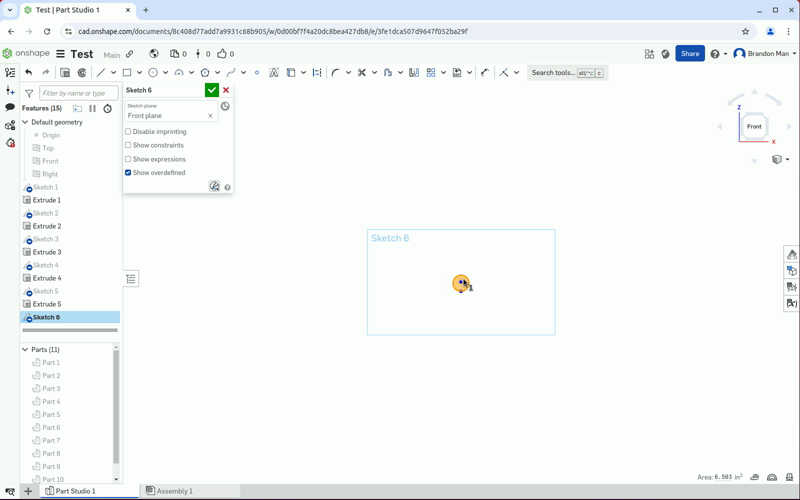
mouse_move(69, 352)
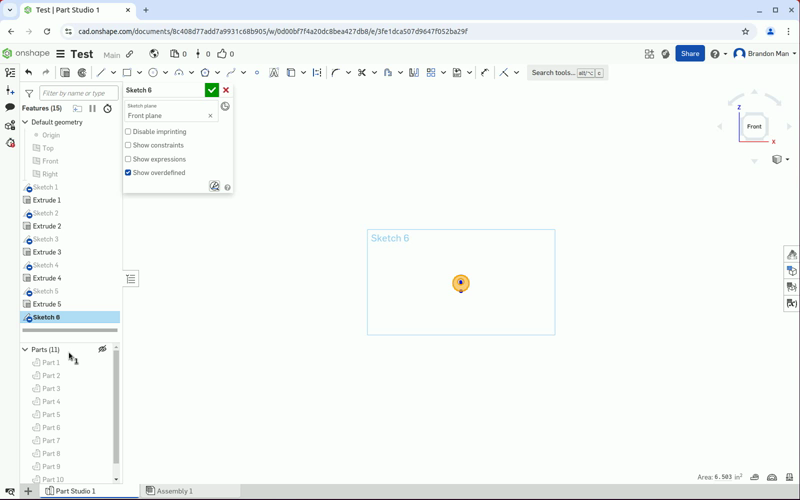
key(shift+y)
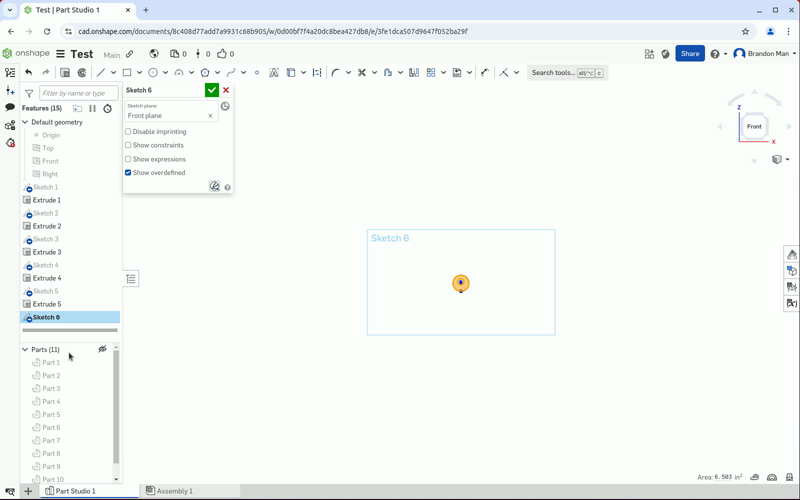
key(shift+e)
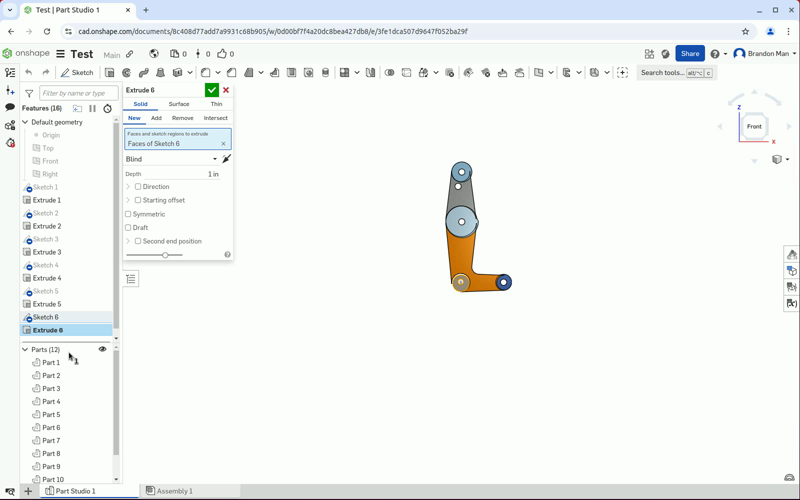
mouse_move(143, 106)
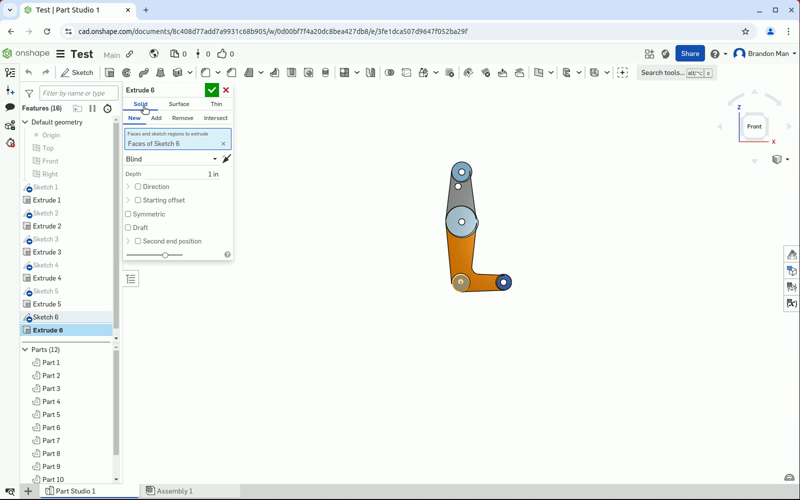
click(143, 106)
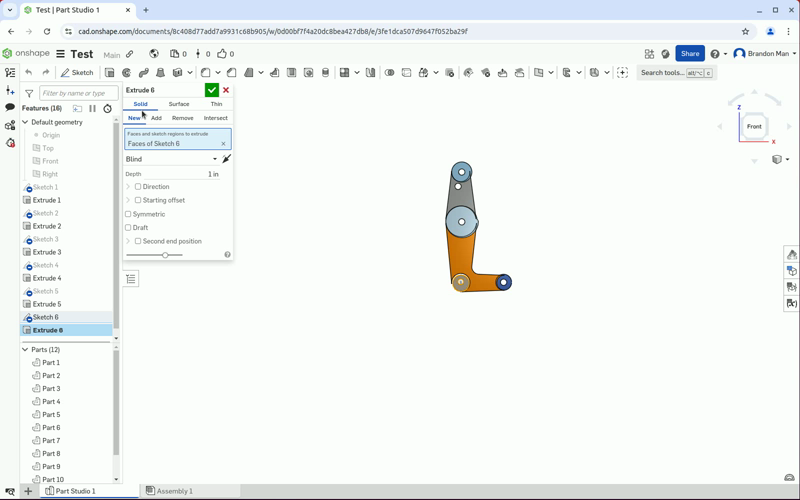
mouse_move(137, 120)
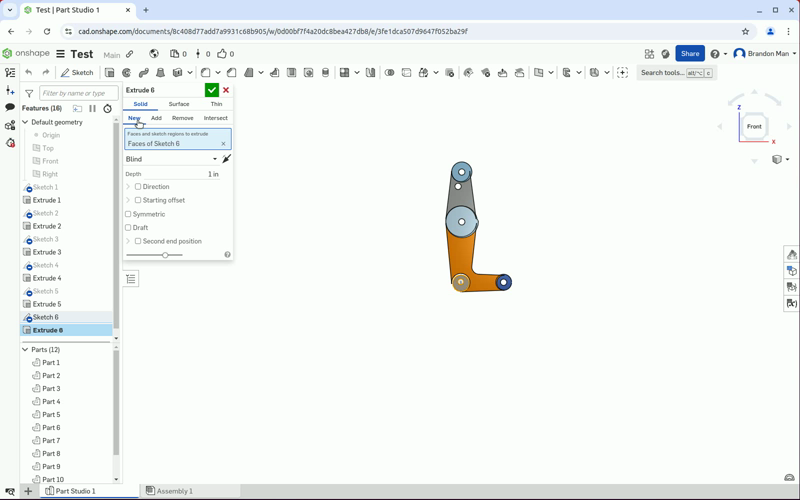
click(137, 120)
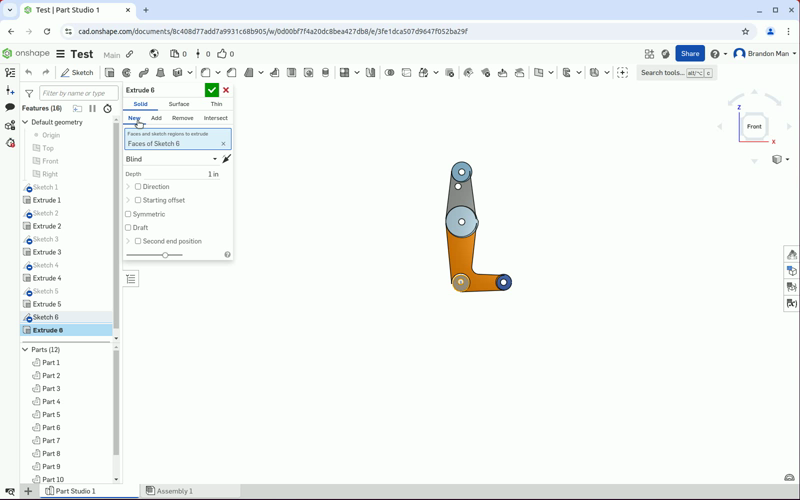
key(tab, 4)
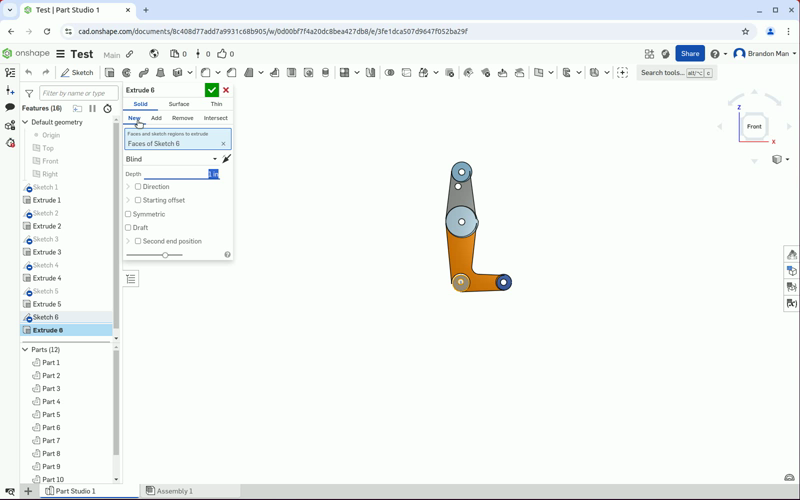
text(0.481)
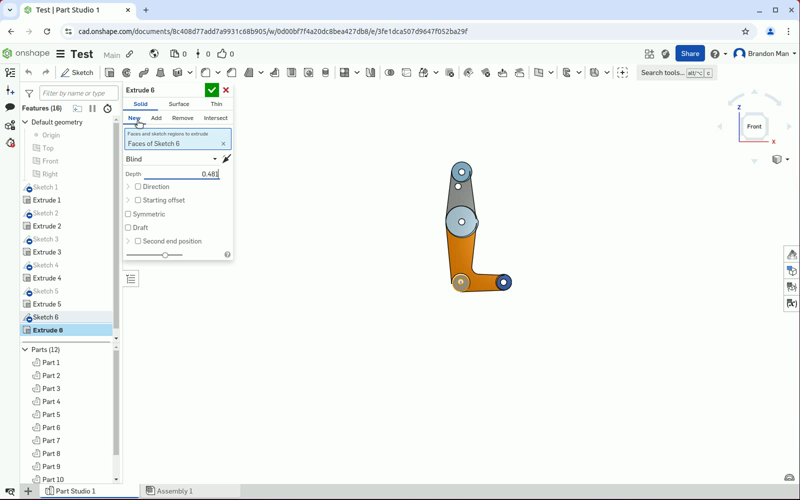
key(enter)
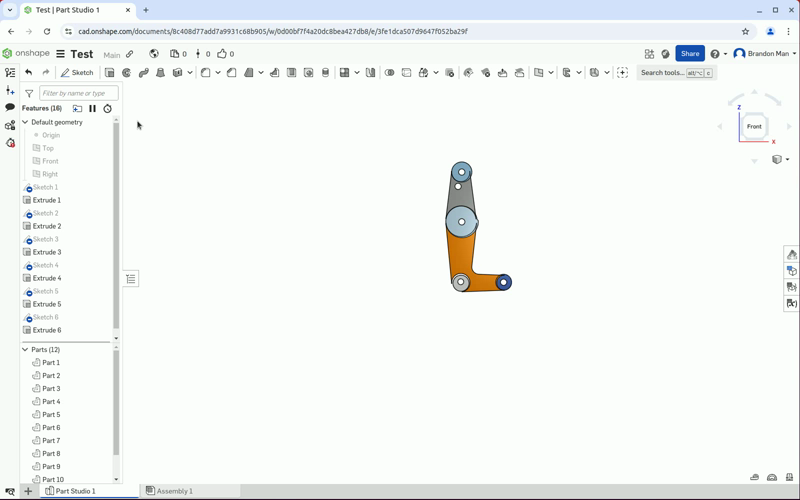
key(shift+h)
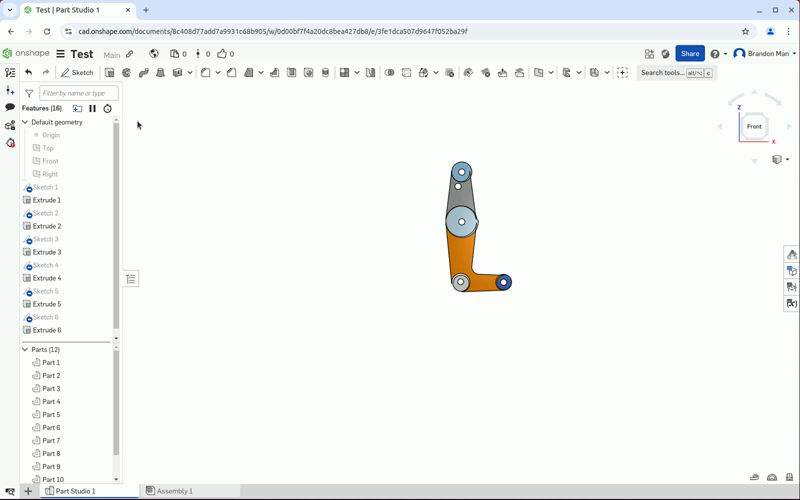
key(shift+h)
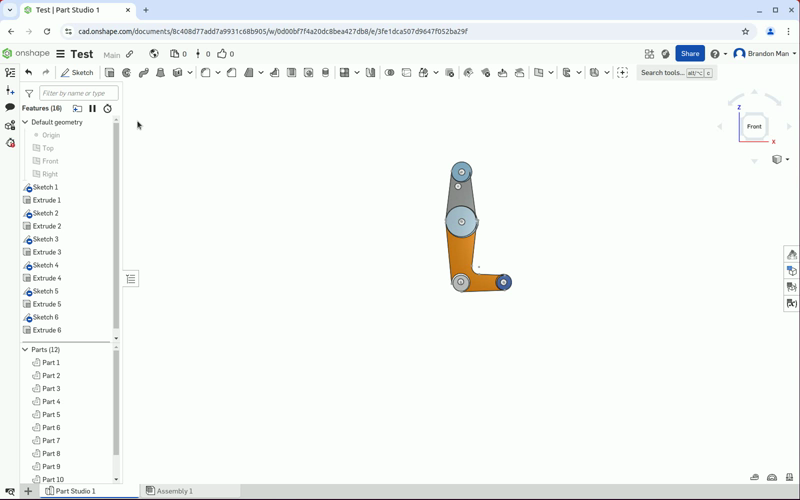
key(shift+7)
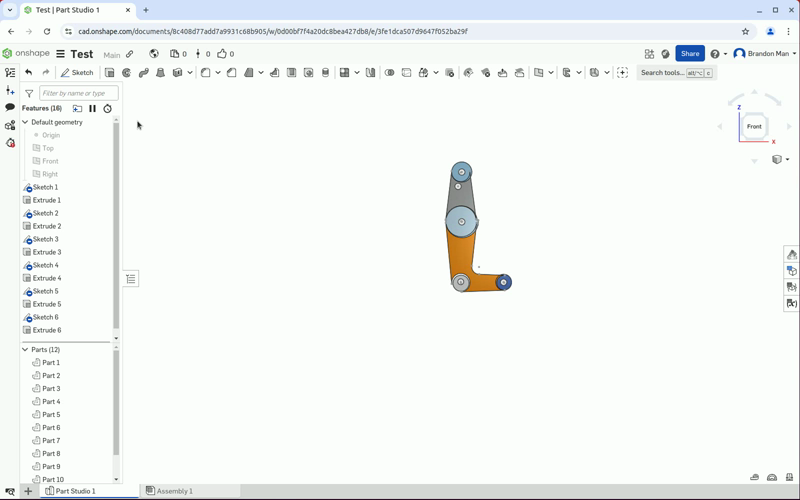
key(left, 2)
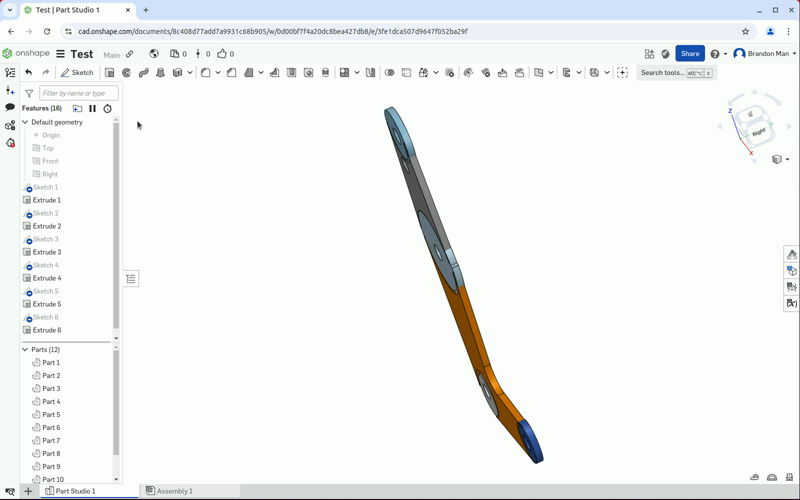
key(down, 2)
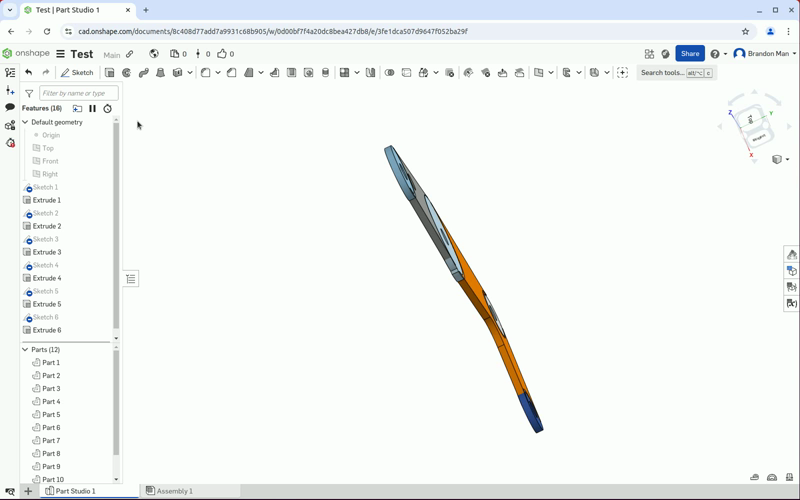
key(up, 2)
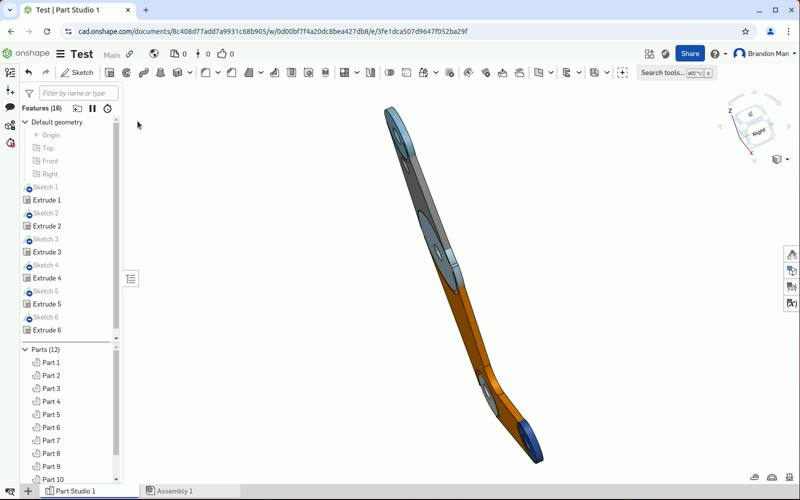
key(right, 2)
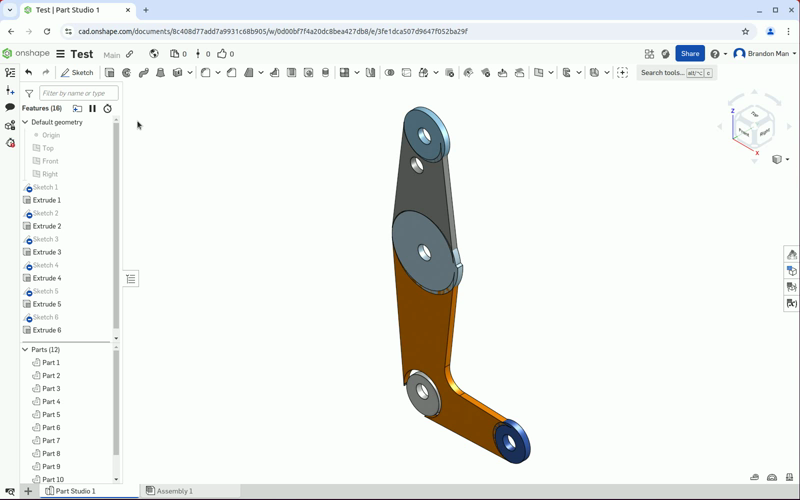
mouse_move(69, 189)
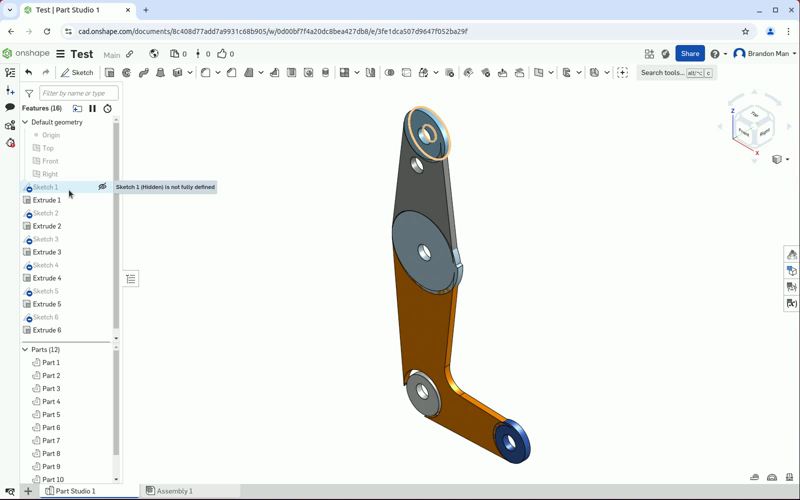
click(69, 189)